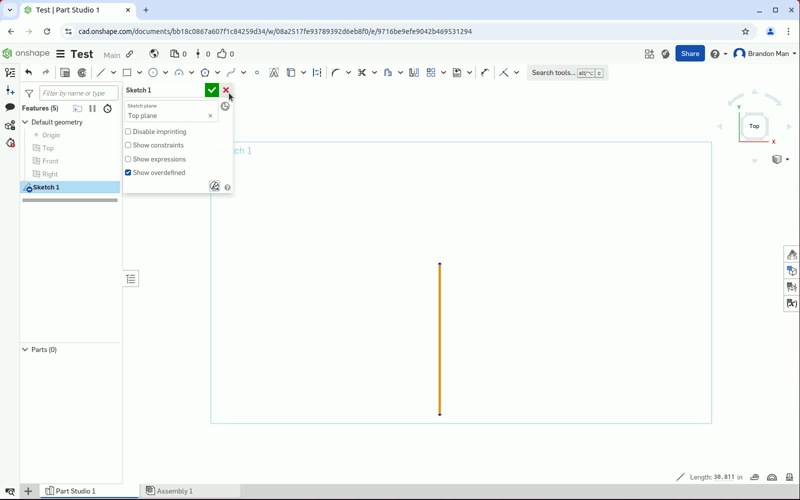
key(shift+h)
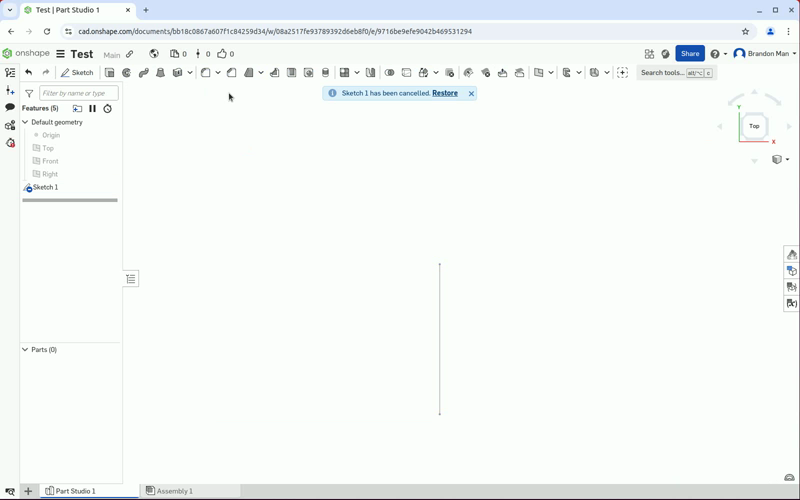
key(shift+s)
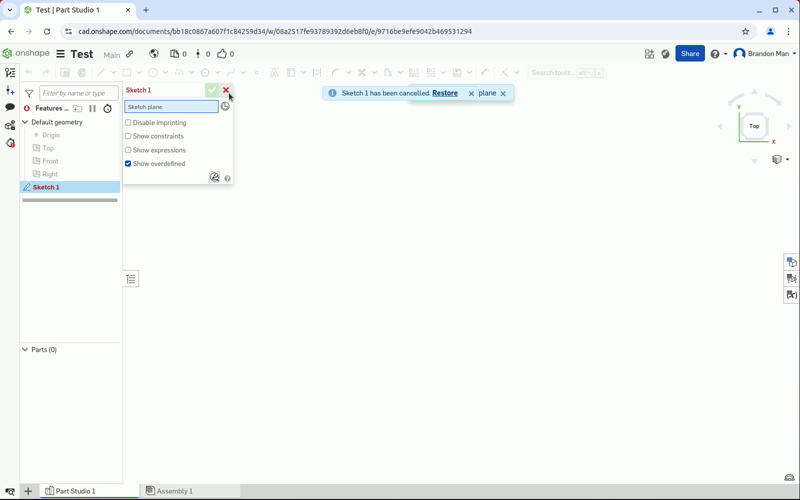
mouse_move(73, 150)
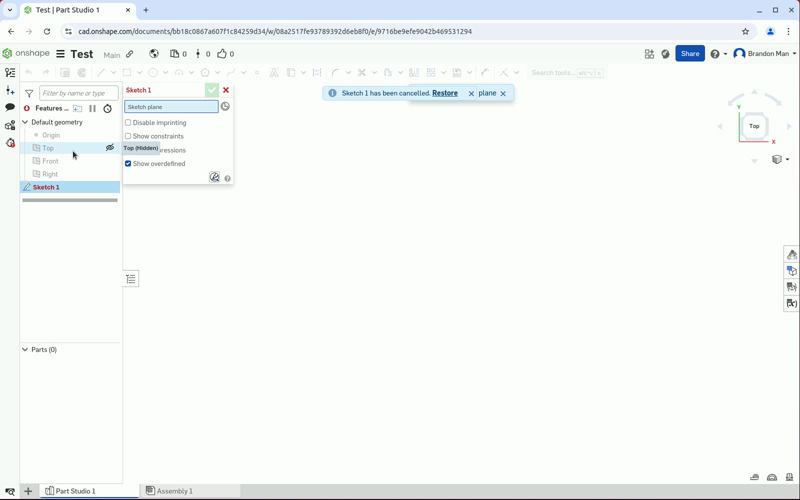
click(73, 150)
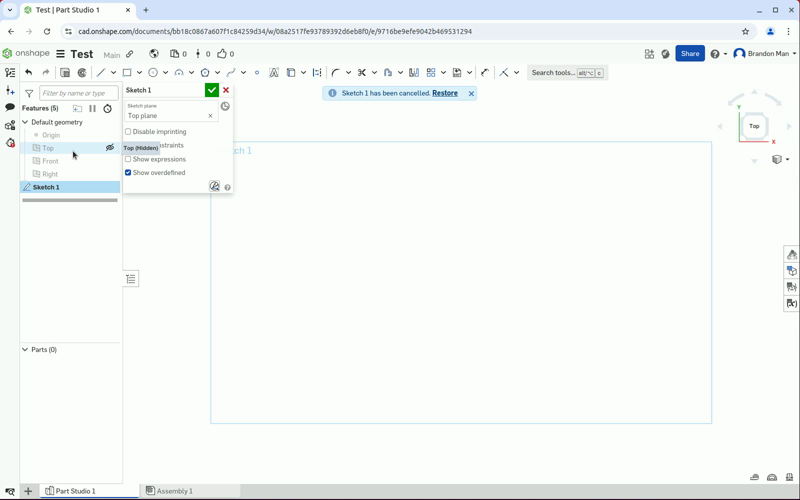
mouse_move(73, 352)
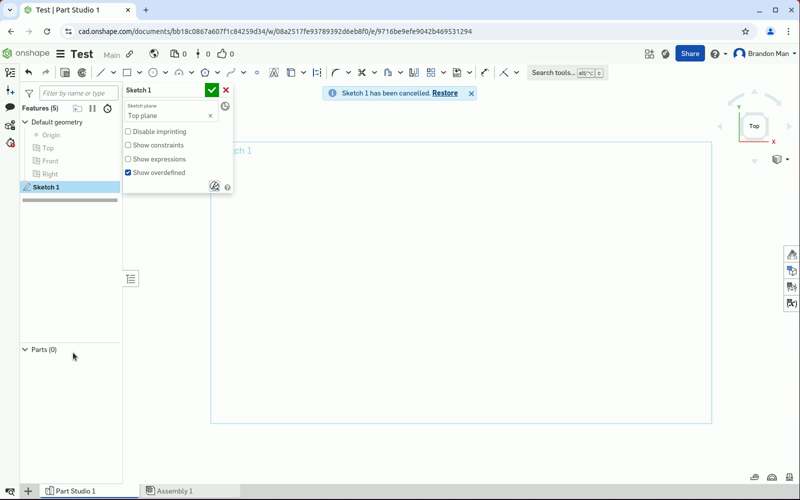
key(y)
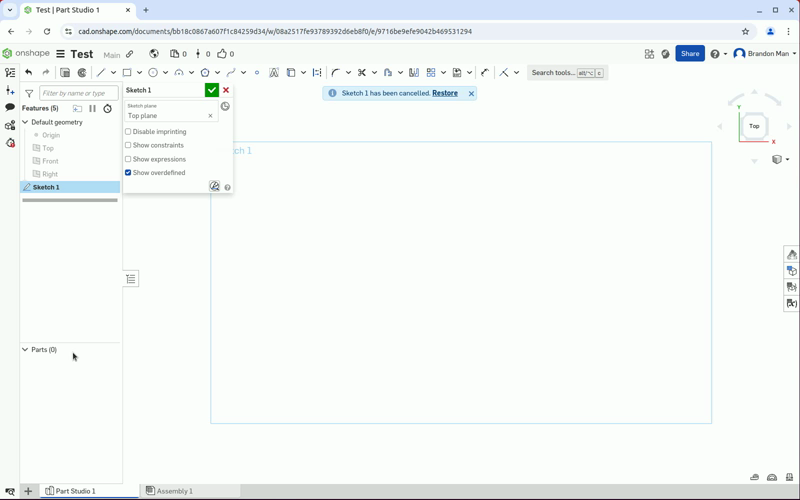
key(a)
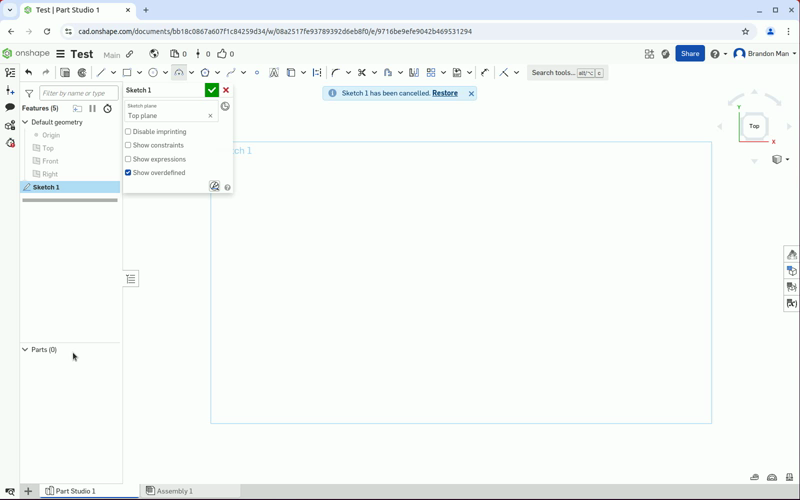
key_down(shift)
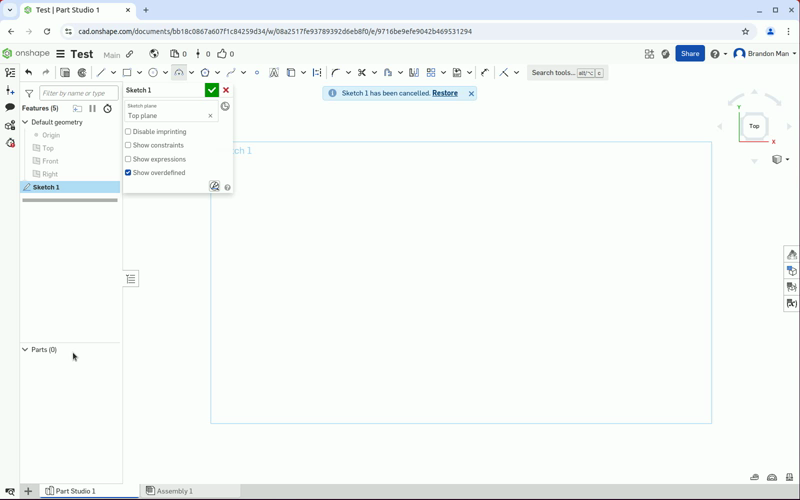
mouse_move(385, 319)
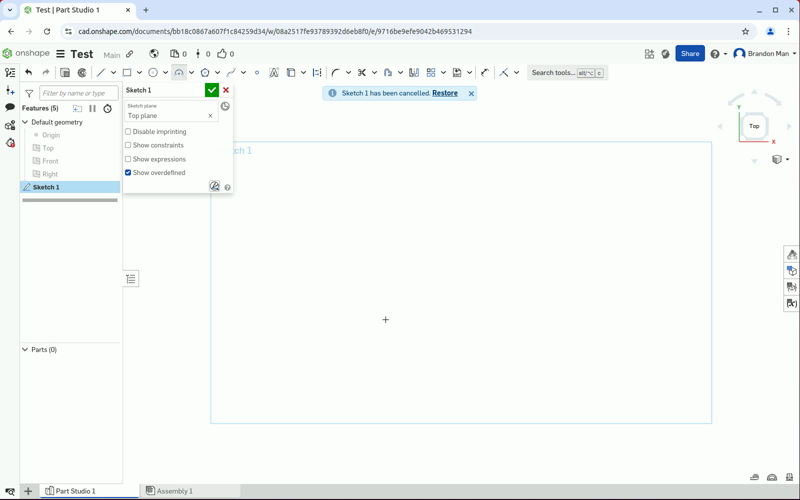
click(385, 319)
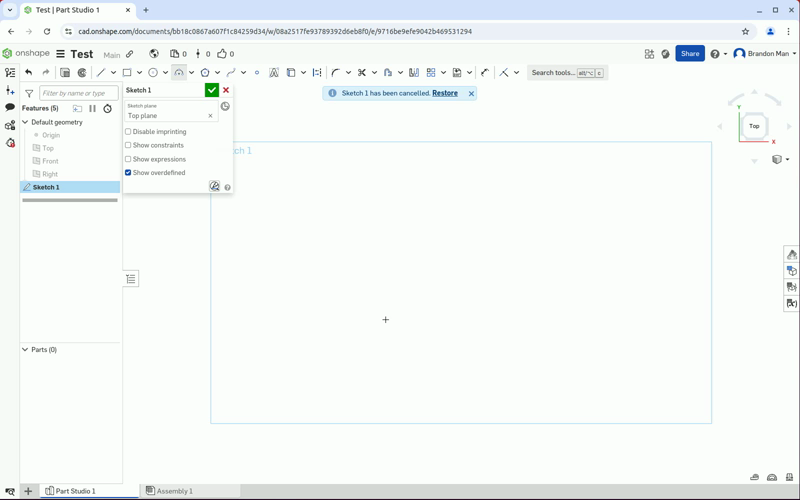
key_up(shift)
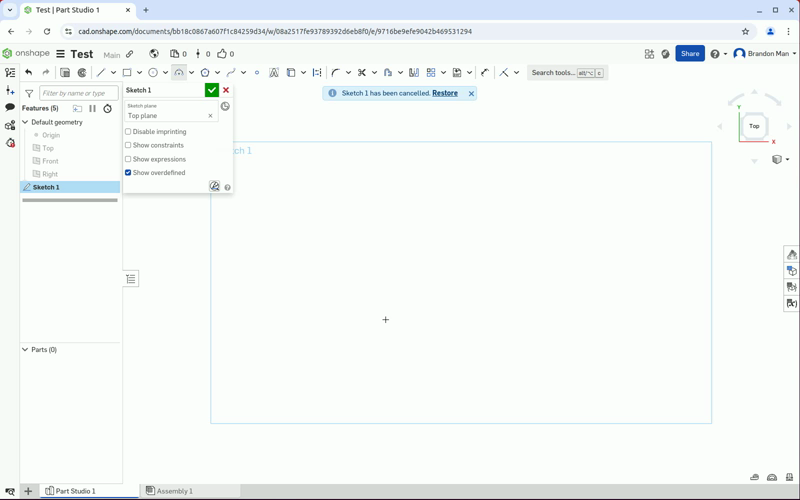
key_down(shift)
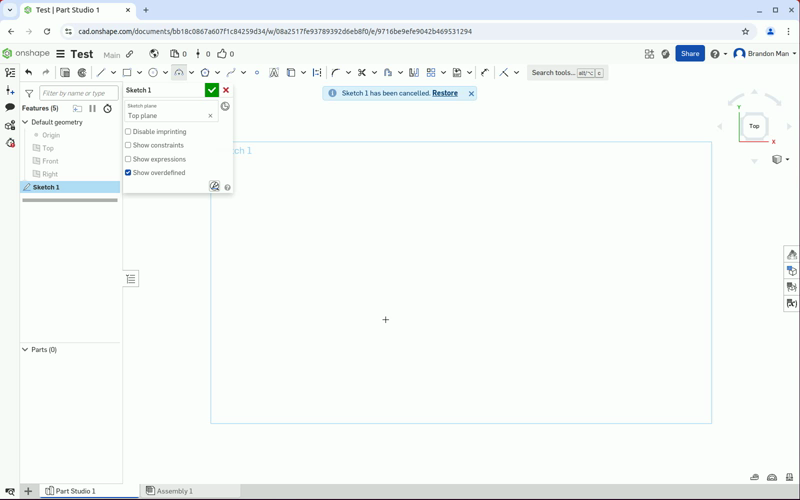
mouse_move(392, 330)
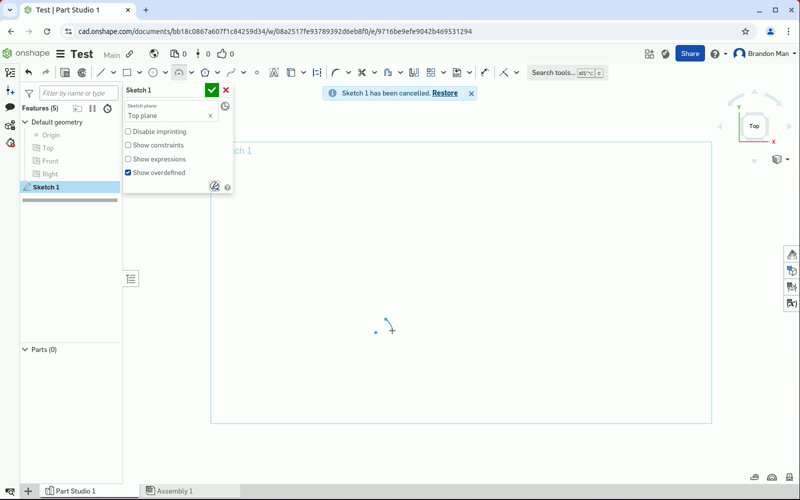
click(392, 330)
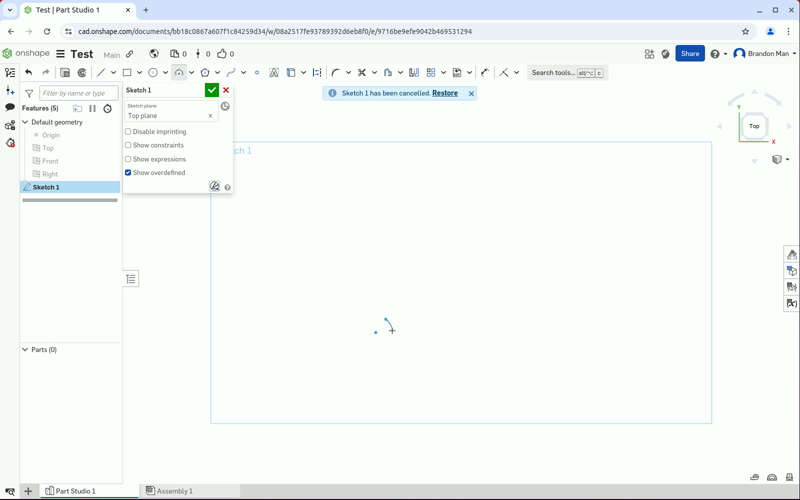
mouse_move(385, 326)
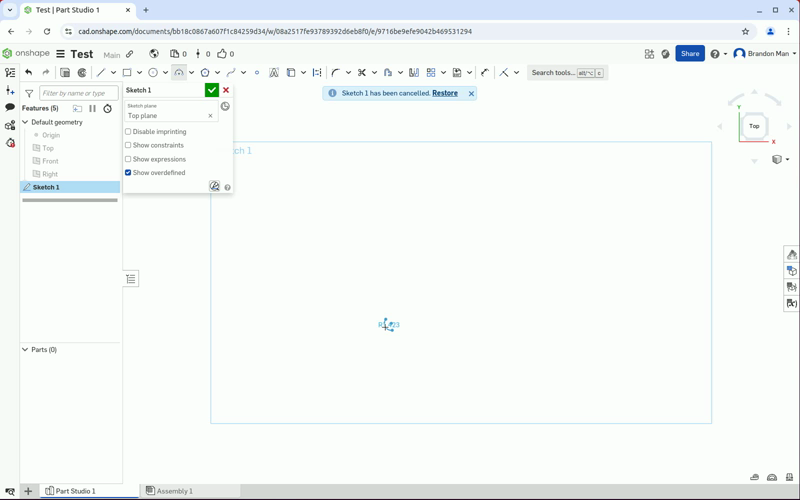
click(385, 326)
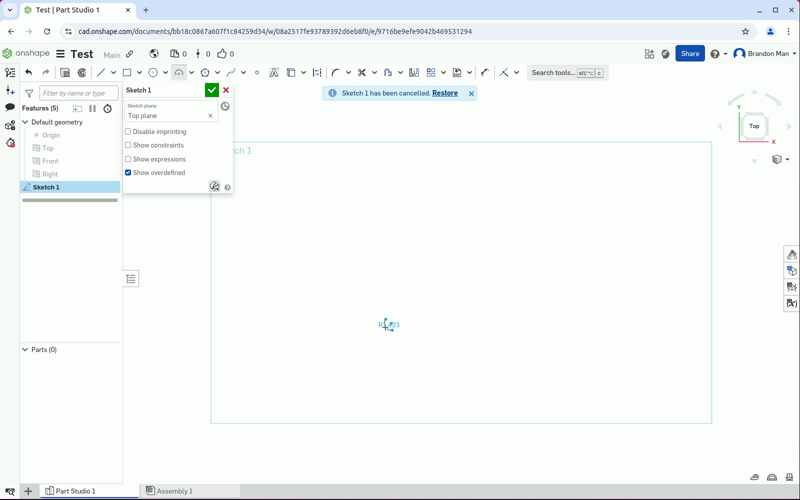
key_up(shift)
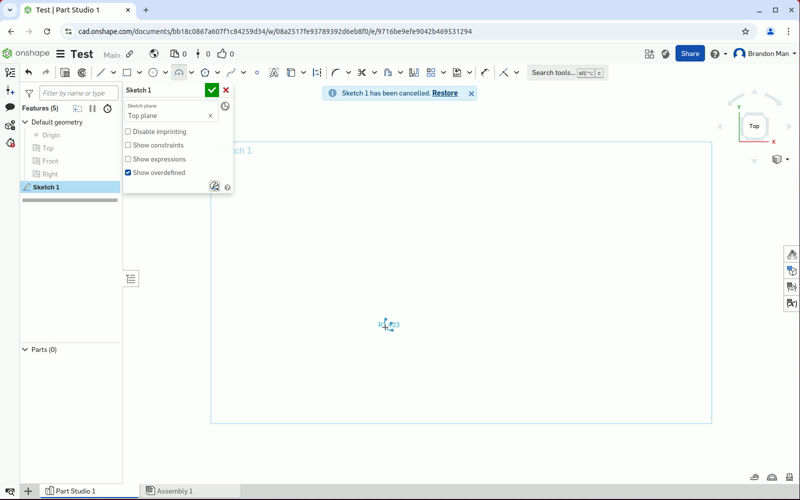
key(esc)
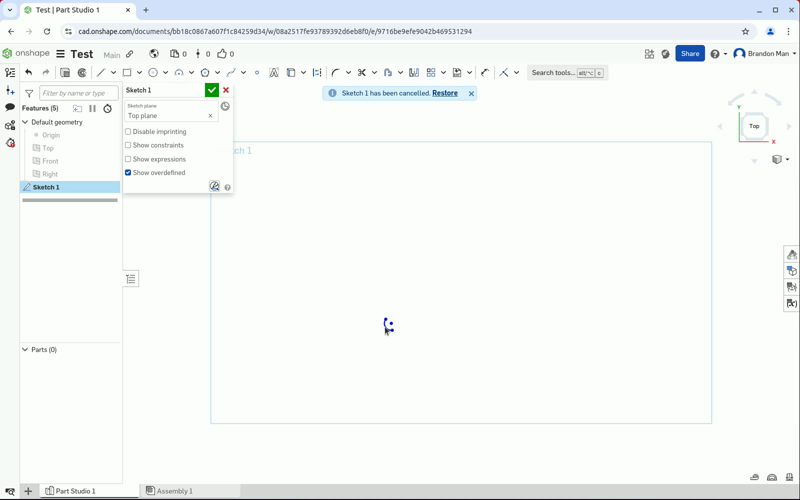
key(l)
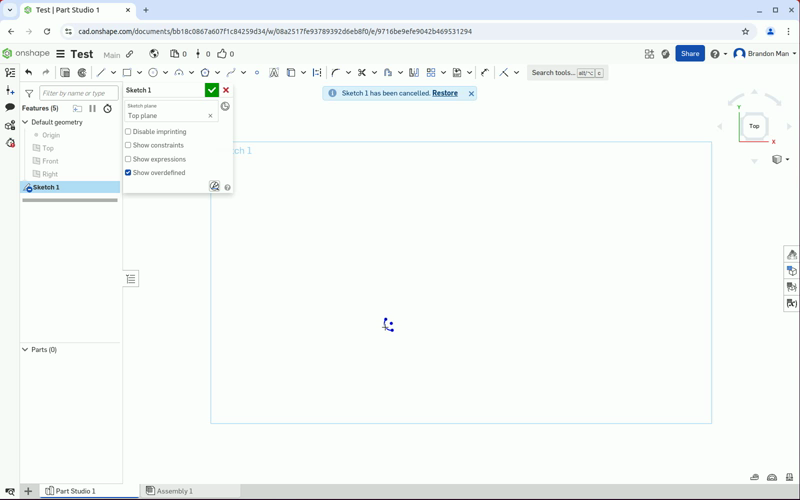
mouse_move(392, 330)
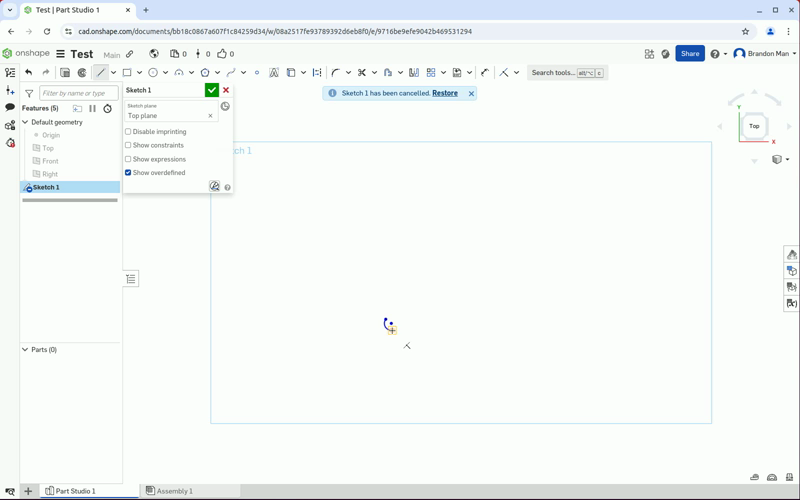
click(392, 330)
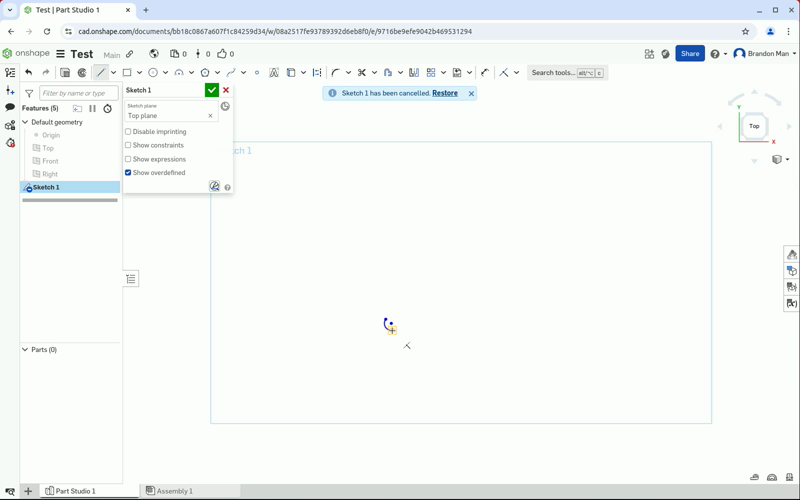
key_down(shift)
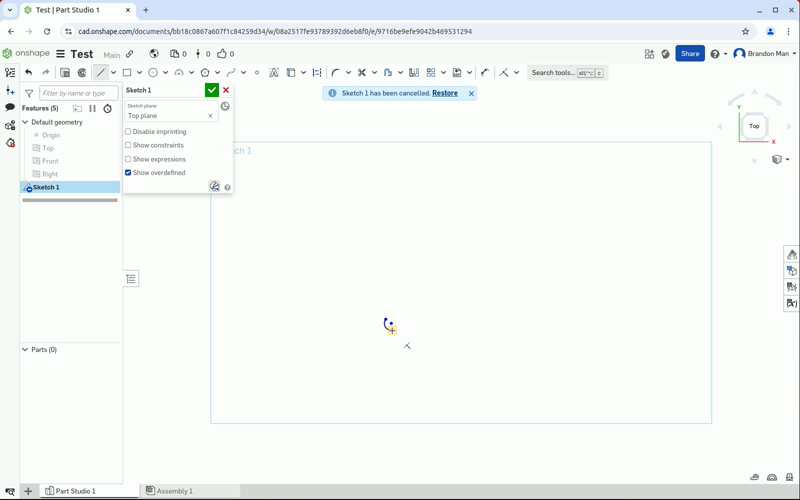
mouse_move(528, 330)
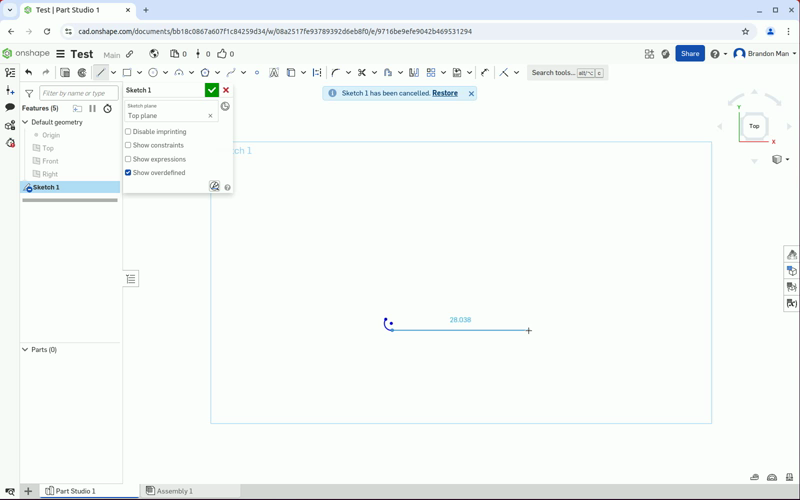
click(528, 330)
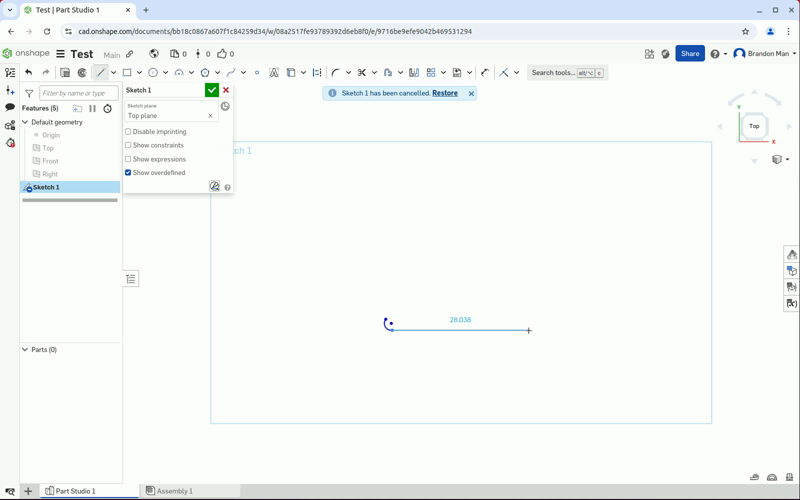
key_up(shift)
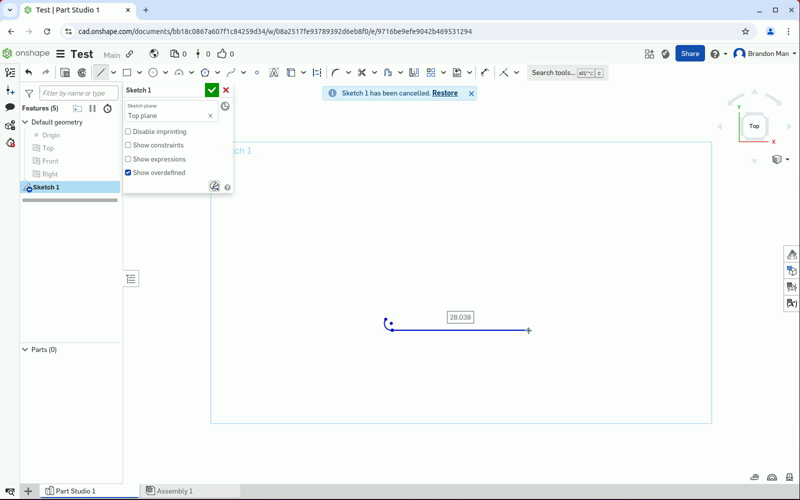
key_down(shift)
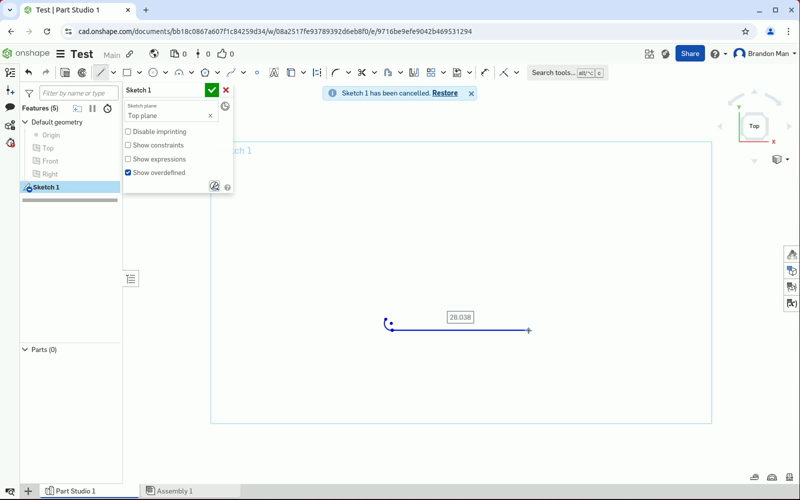
mouse_move(558, 330)
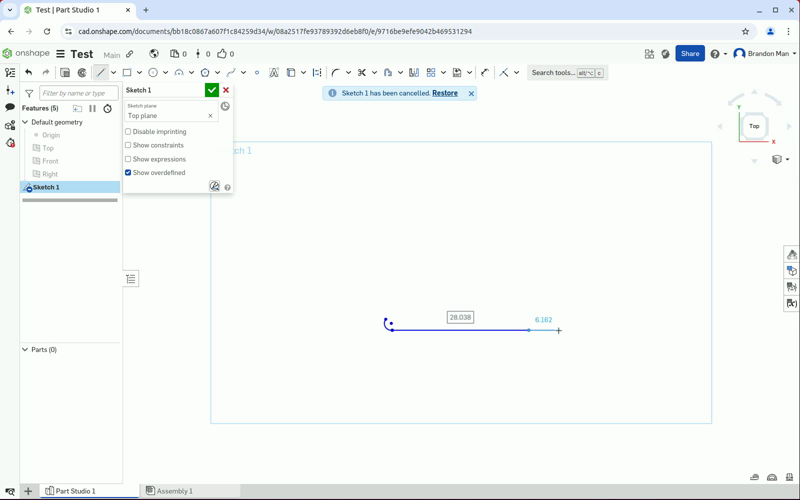
mouse_move(530, 330)
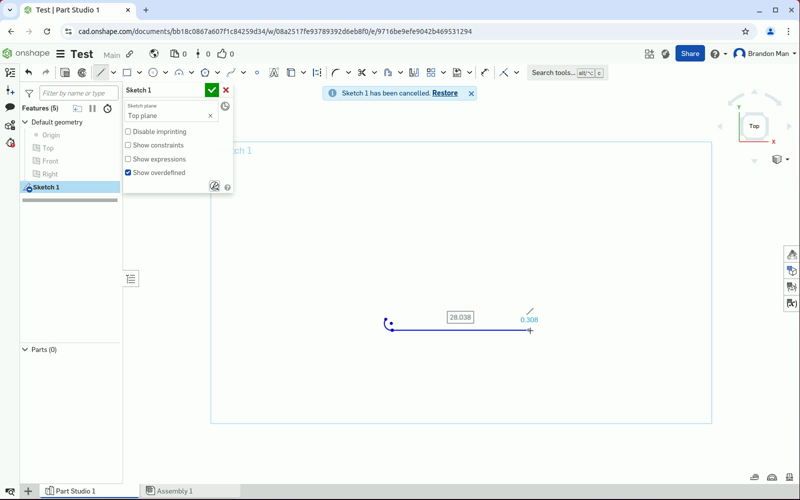
scroll(6)
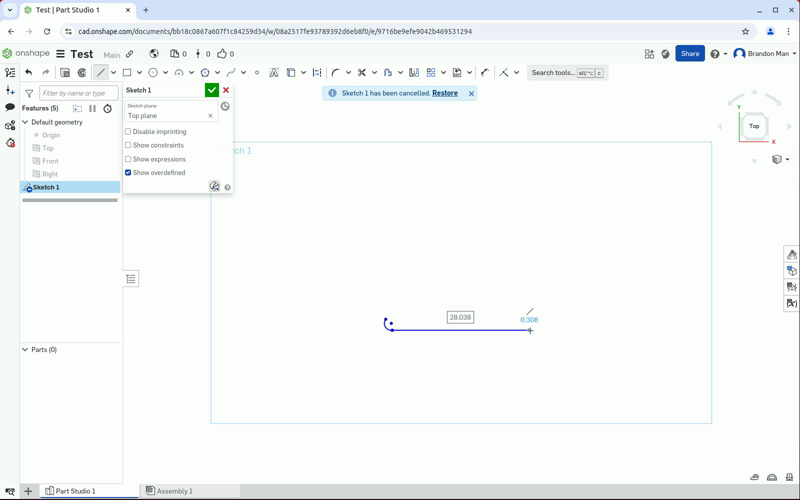
scroll(6)
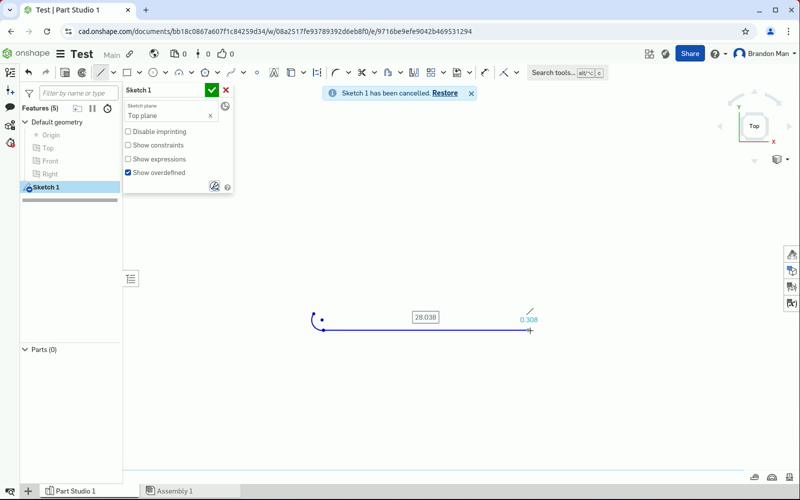
scroll(6)
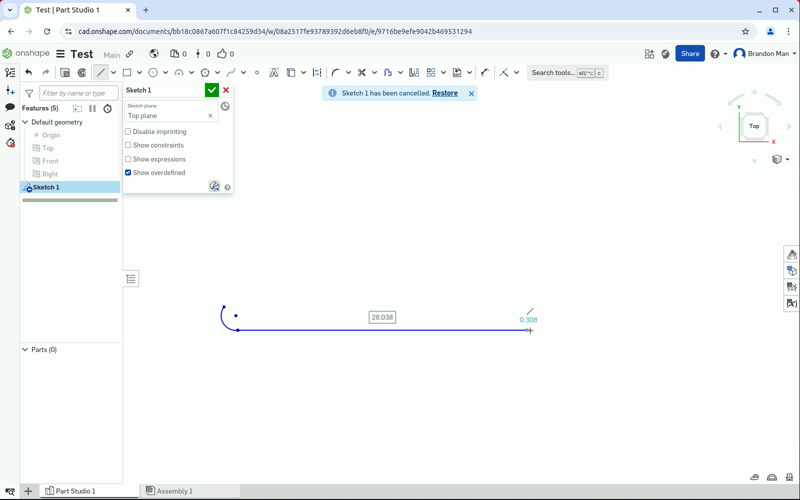
scroll(6)
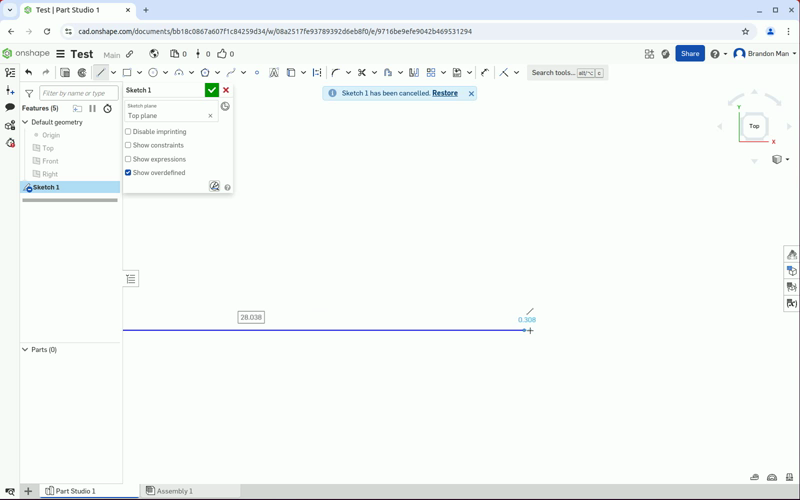
scroll(6)
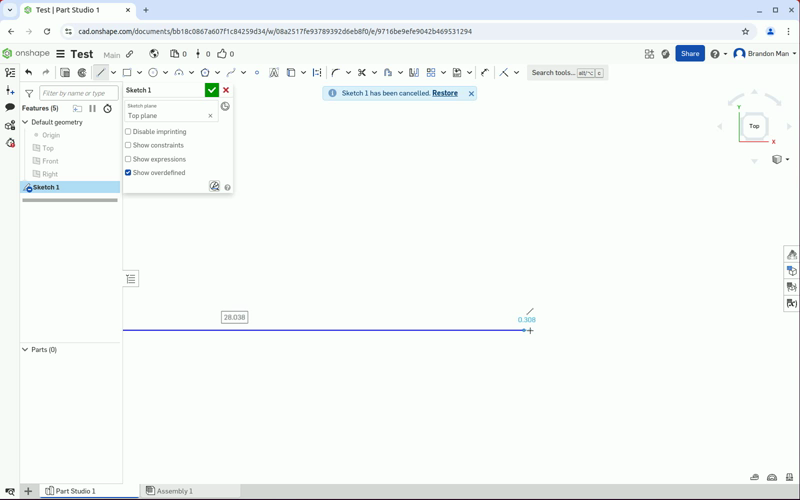
scroll(6)
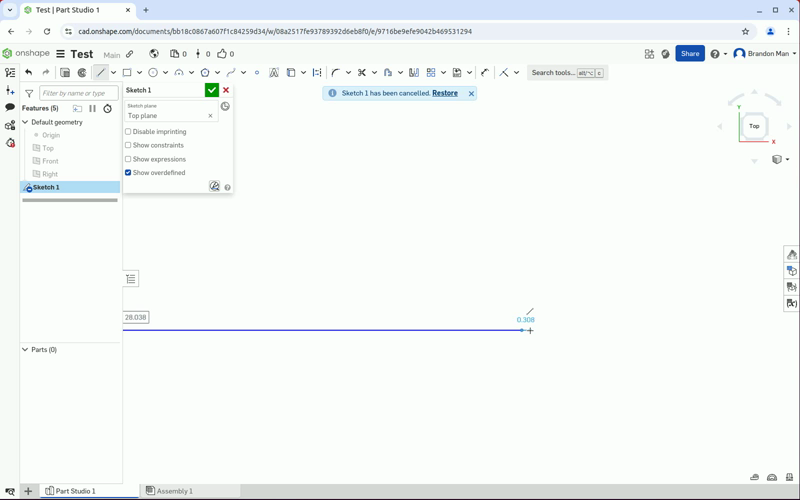
scroll(6)
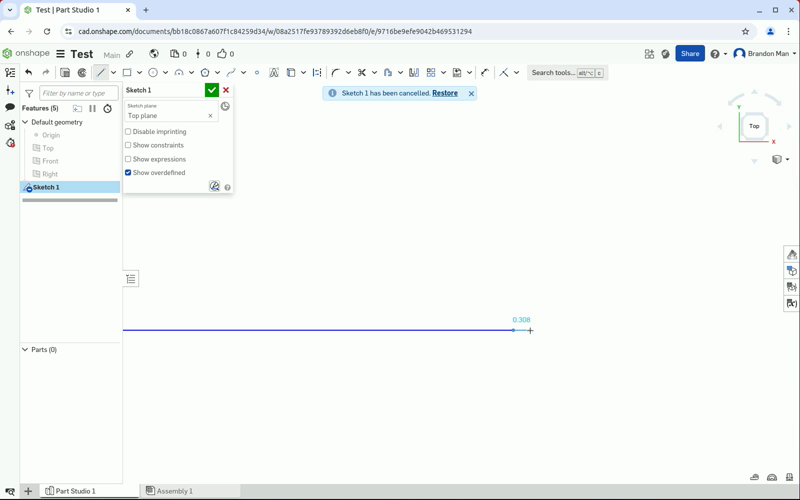
click(530, 330)
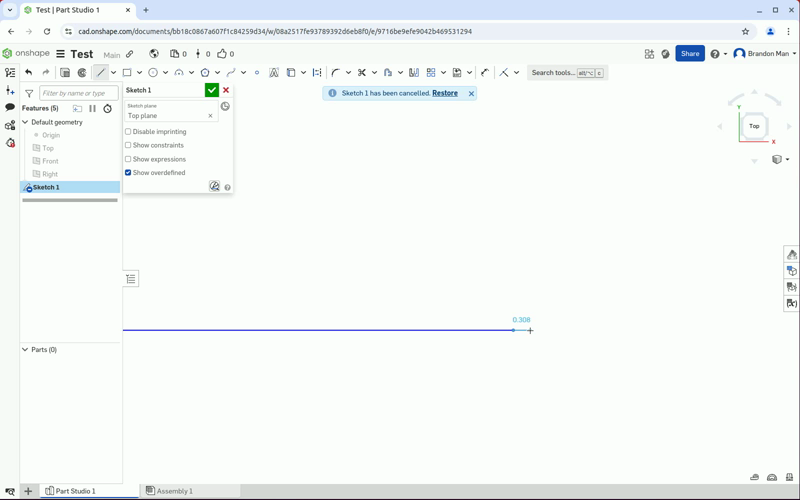
scroll(-6)
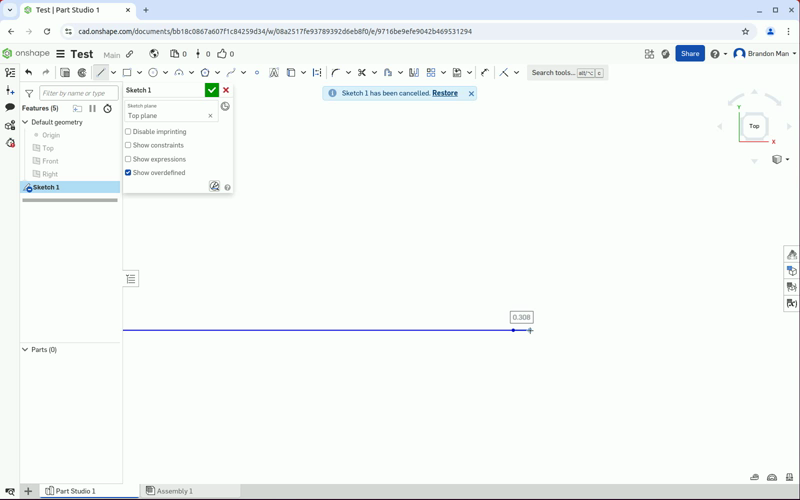
scroll(-6)
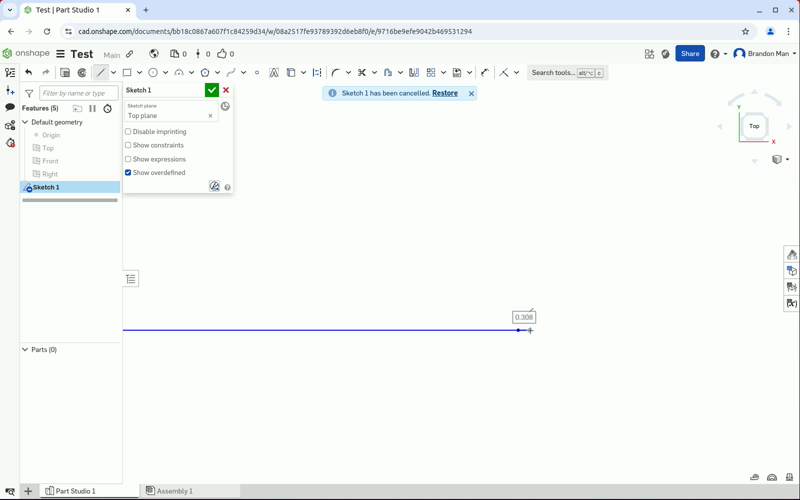
scroll(-6)
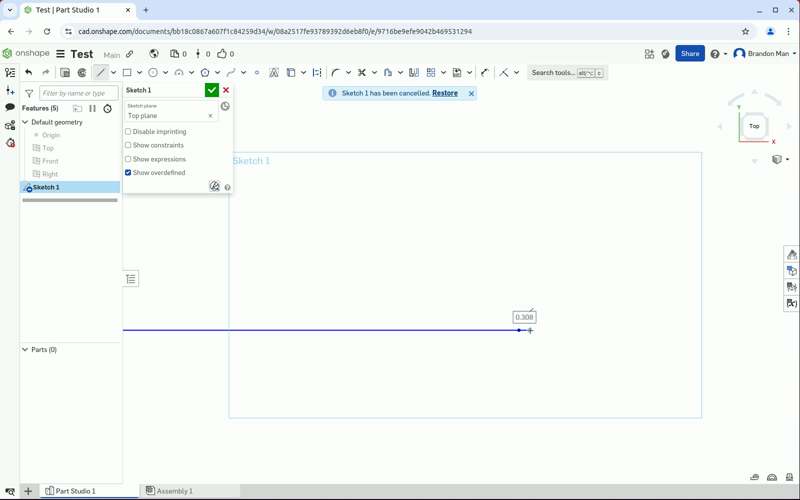
scroll(-6)
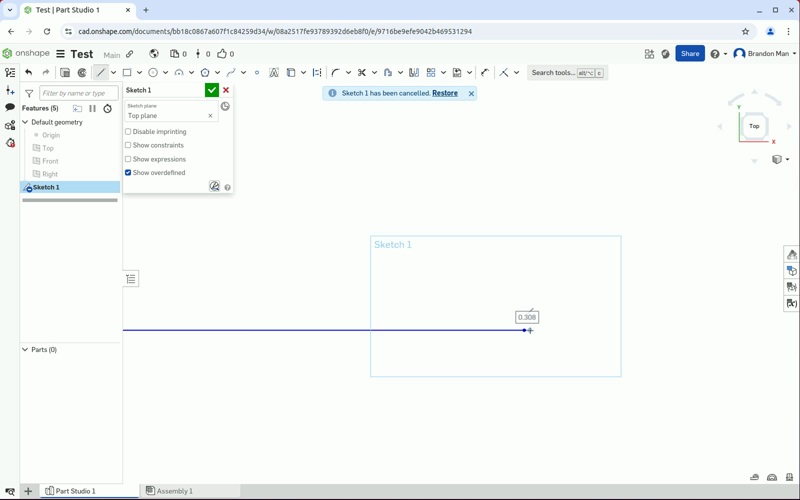
scroll(-6)
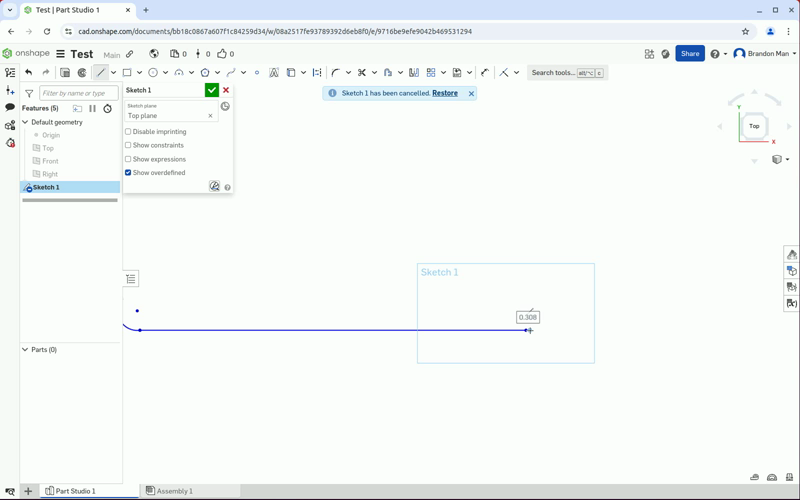
scroll(-6)
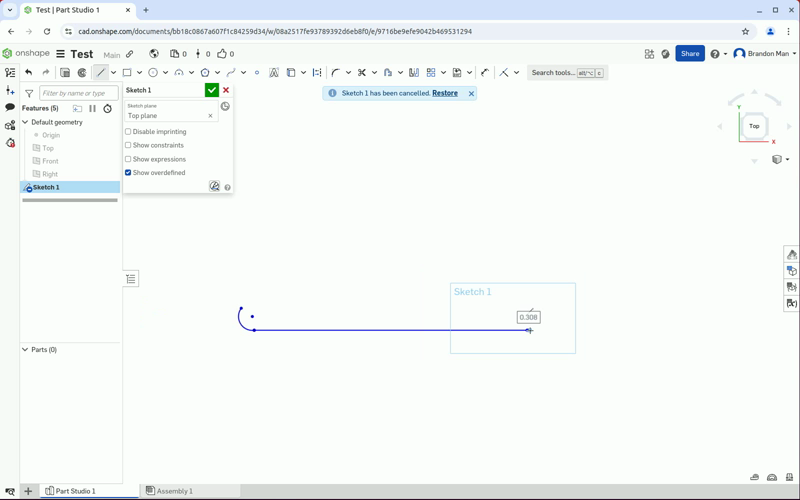
scroll(-6)
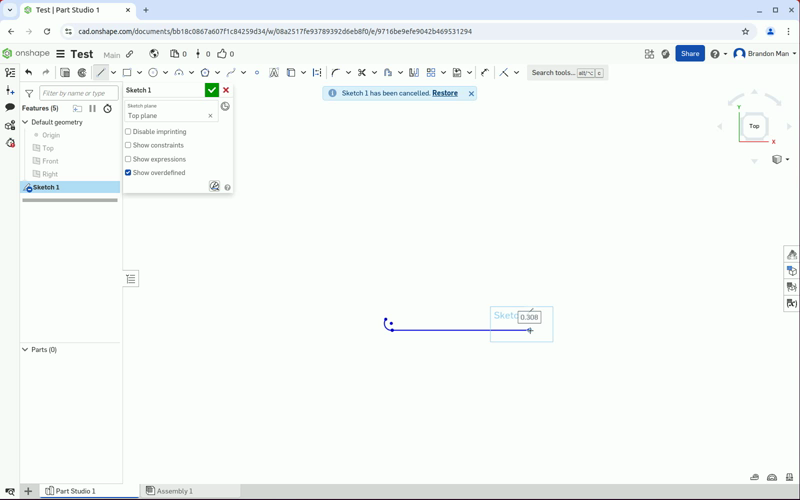
key_up(shift)
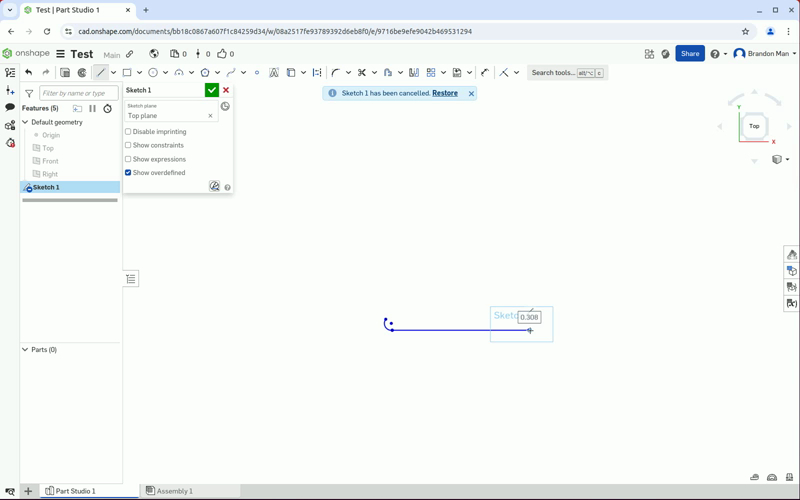
key(esc)
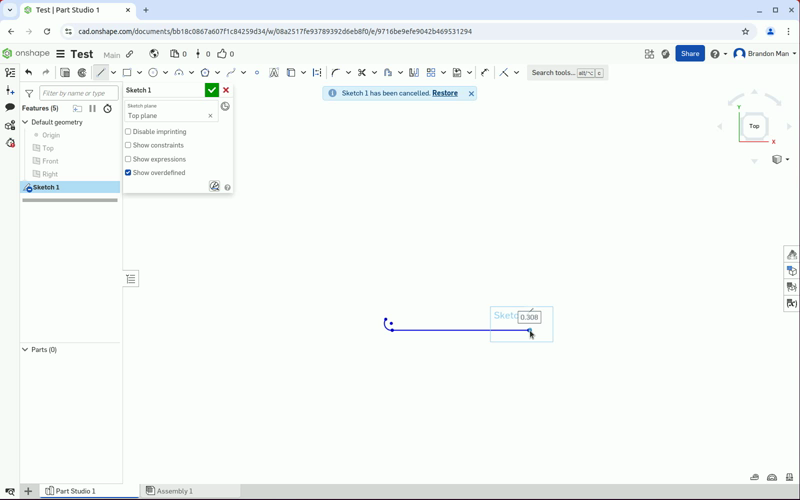
key(a)
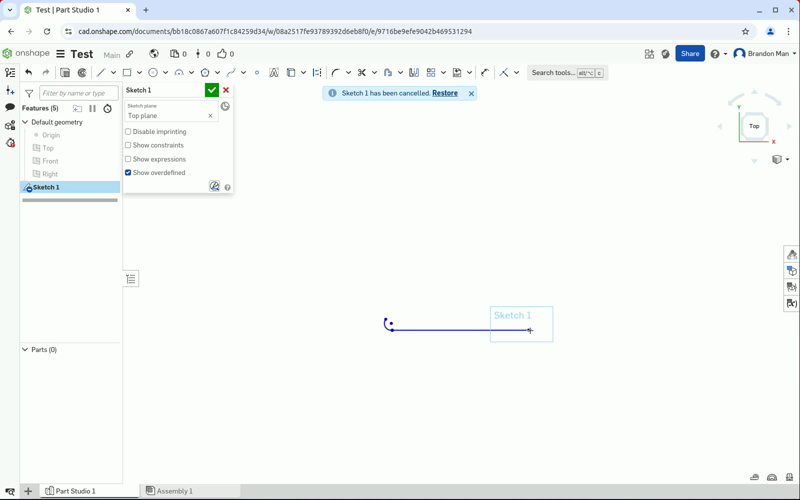
mouse_move(530, 330)
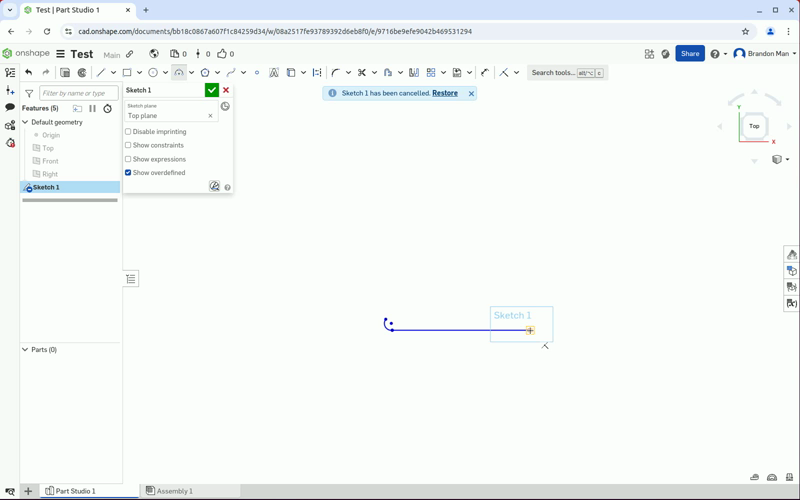
scroll(6)
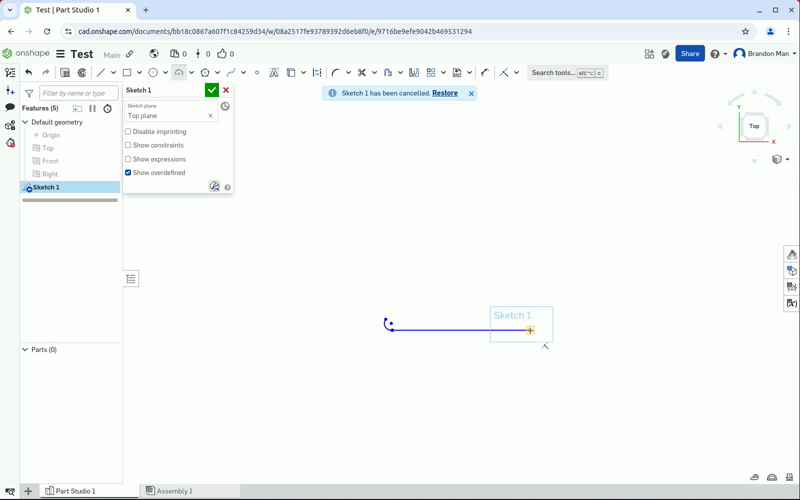
scroll(6)
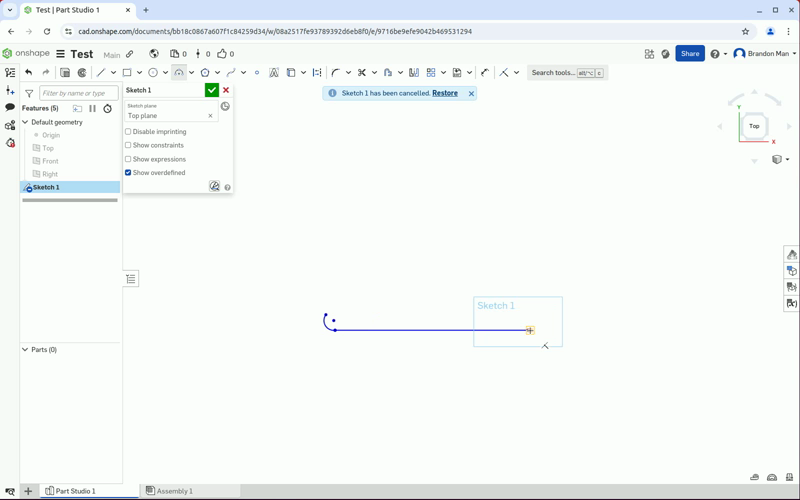
scroll(6)
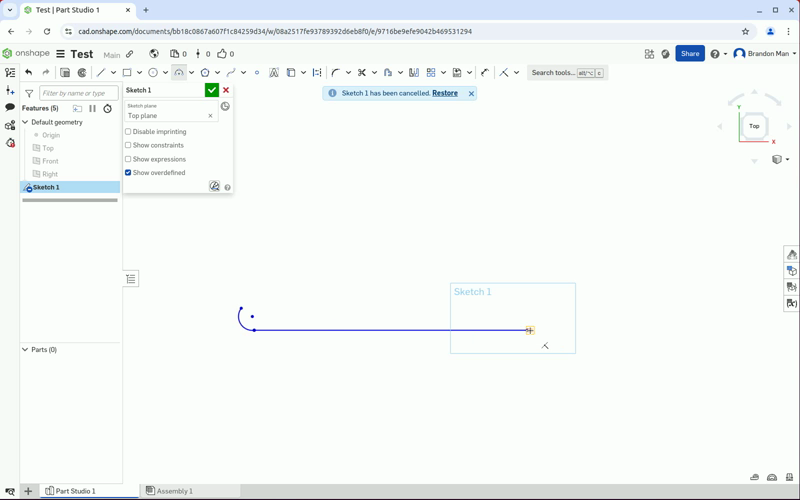
scroll(6)
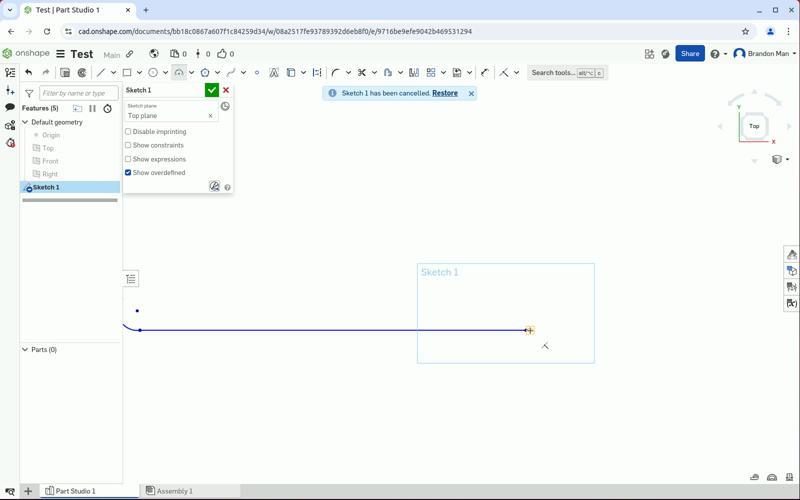
scroll(6)
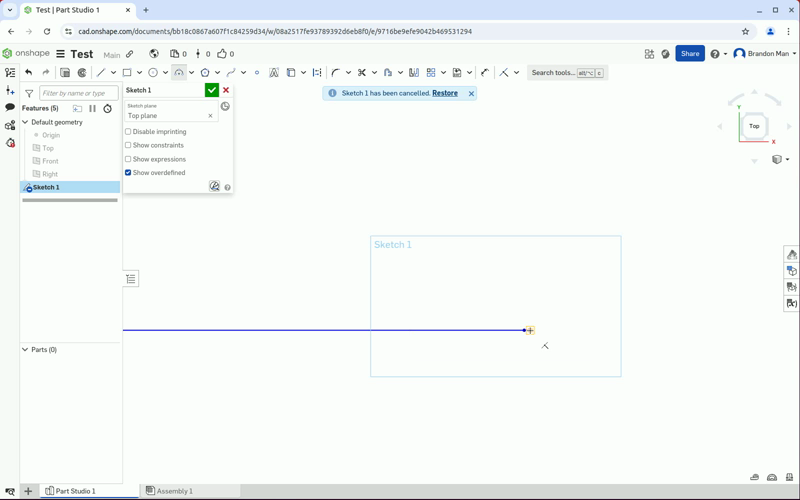
scroll(6)
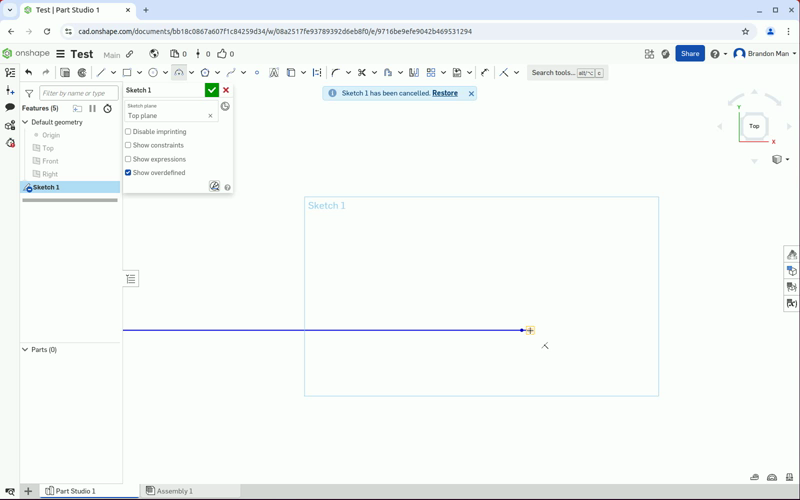
scroll(6)
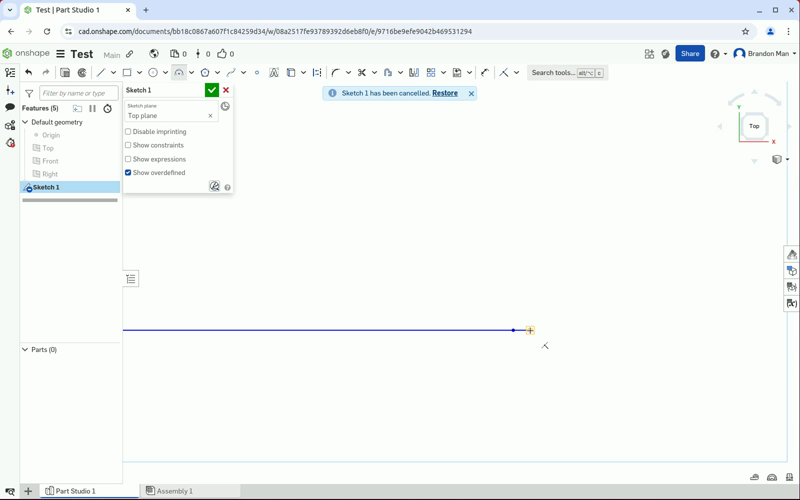
click(530, 330)
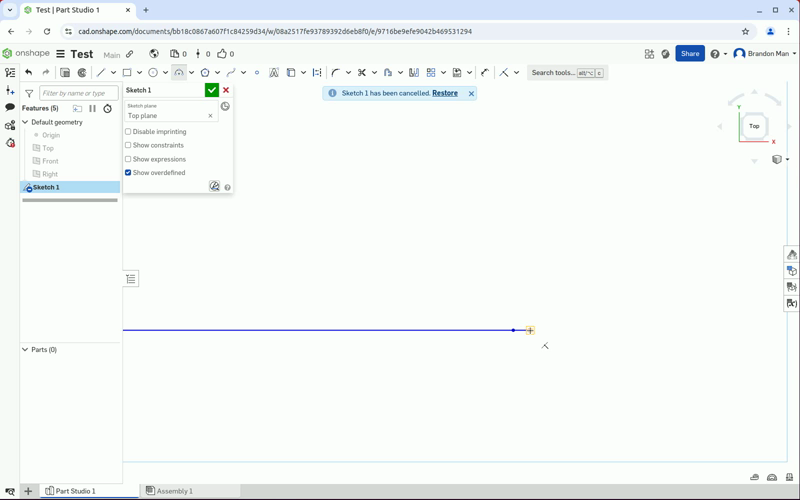
scroll(-6)
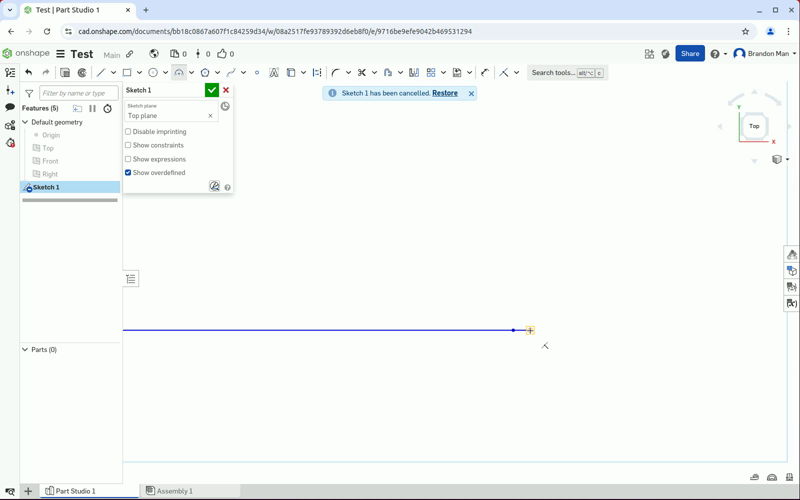
scroll(-6)
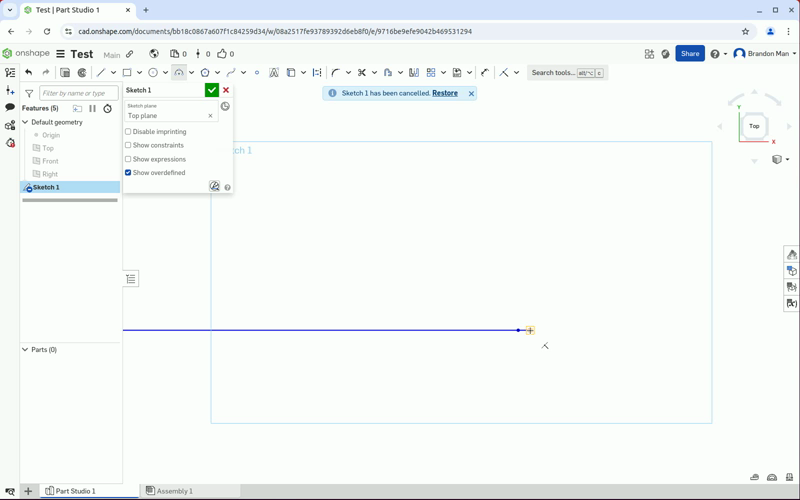
scroll(-6)
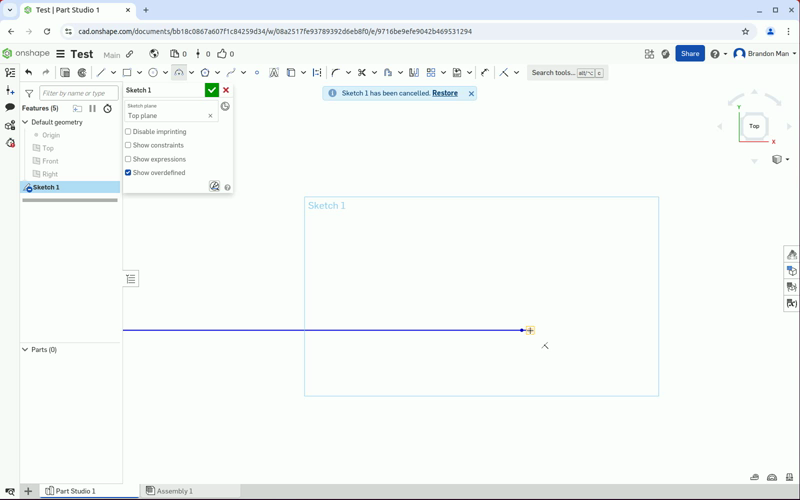
scroll(-6)
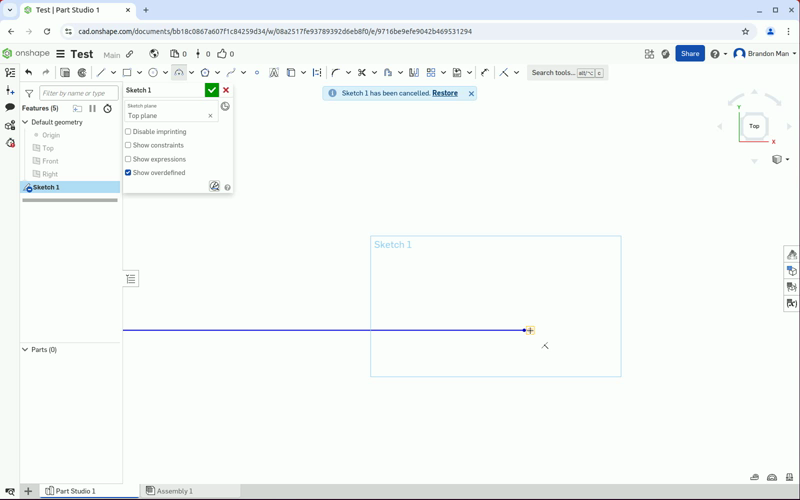
scroll(-6)
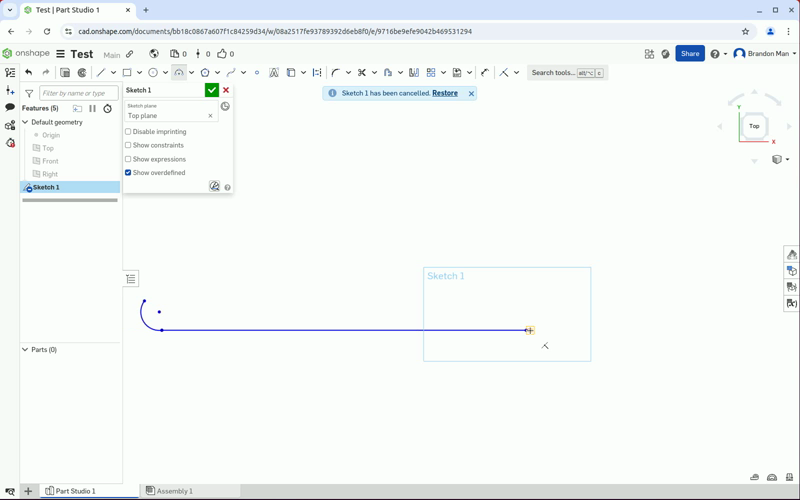
scroll(-6)
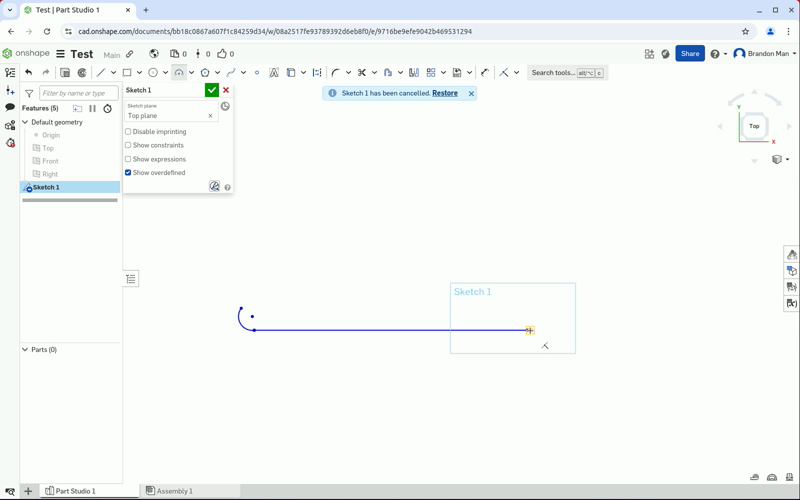
scroll(-6)
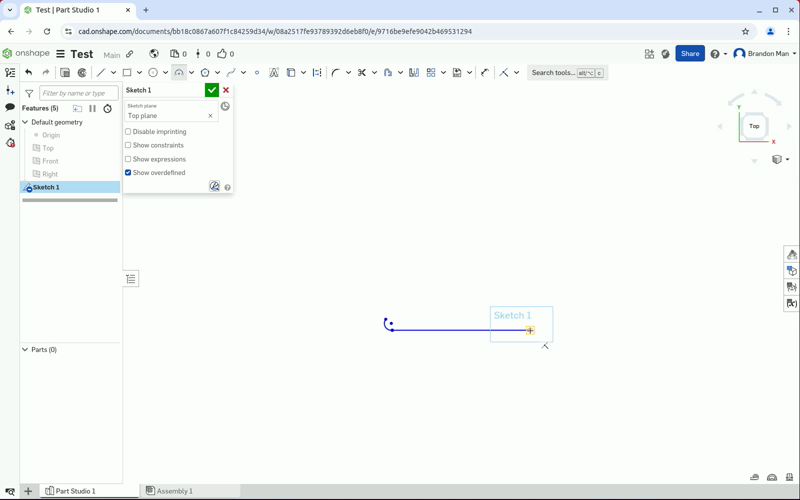
key_down(shift)
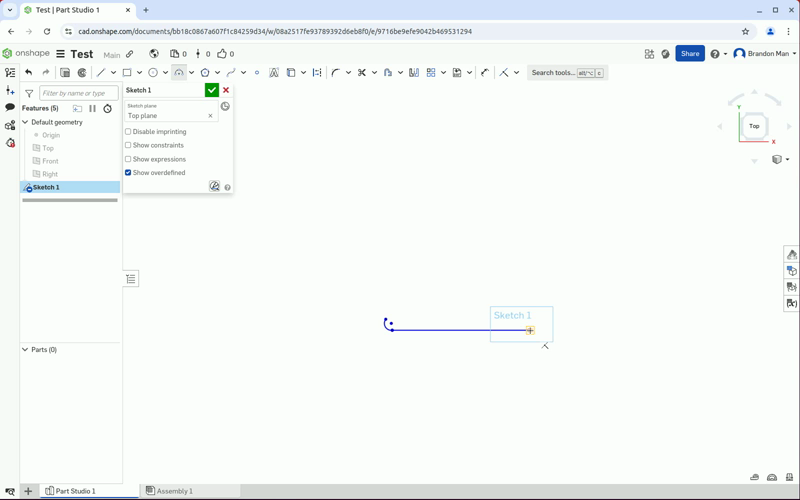
mouse_move(534, 319)
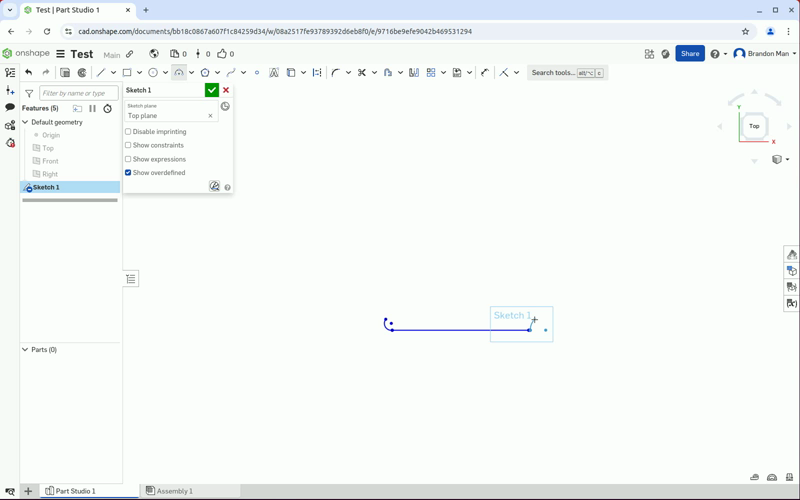
click(534, 319)
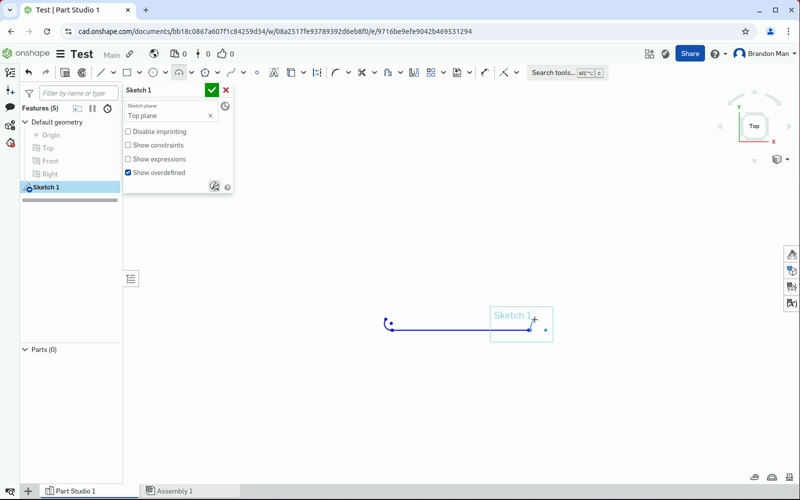
mouse_move(535, 326)
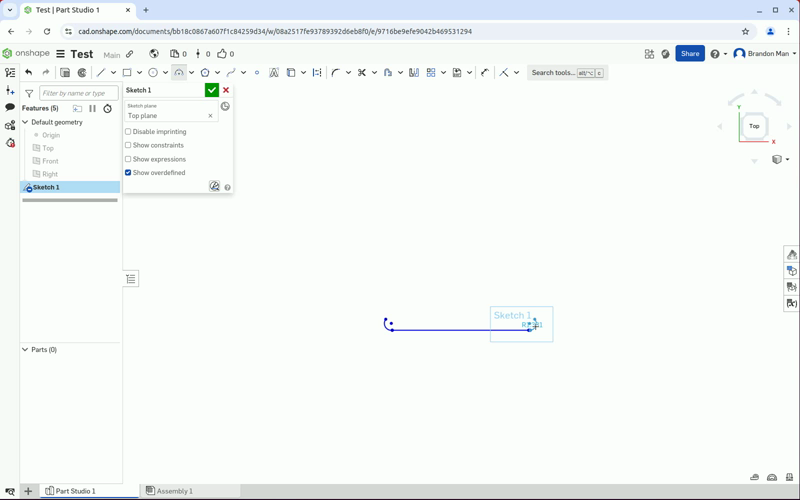
click(535, 326)
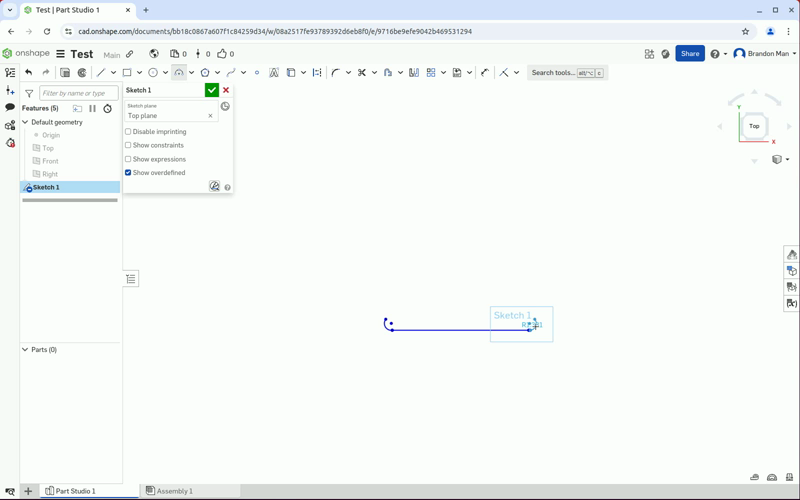
key_up(shift)
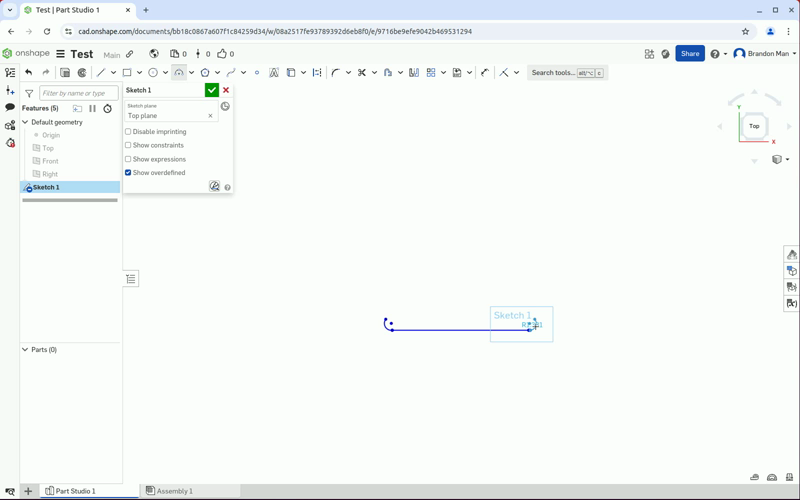
key(esc)
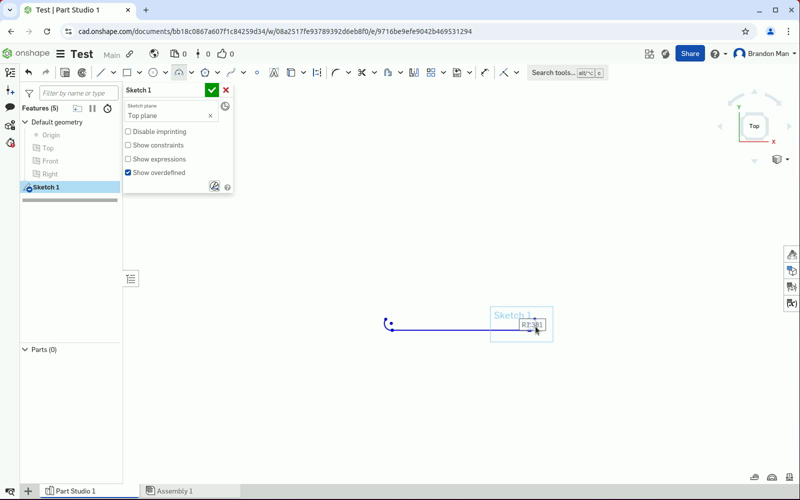
key(l)
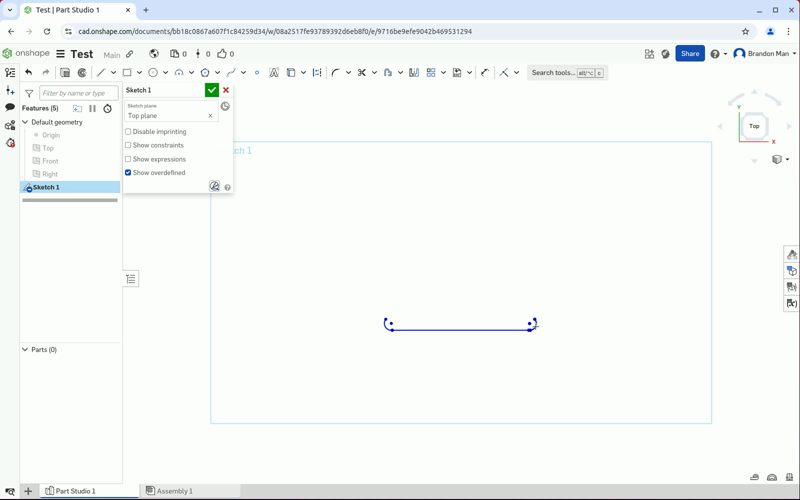
mouse_move(534, 319)
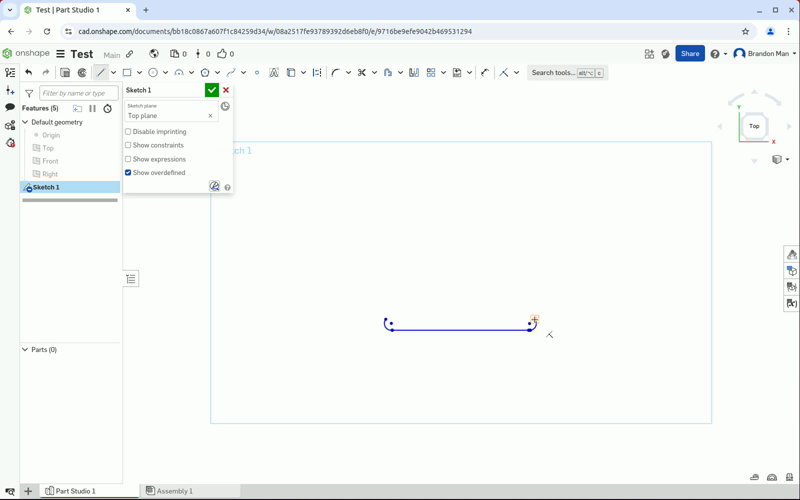
click(534, 319)
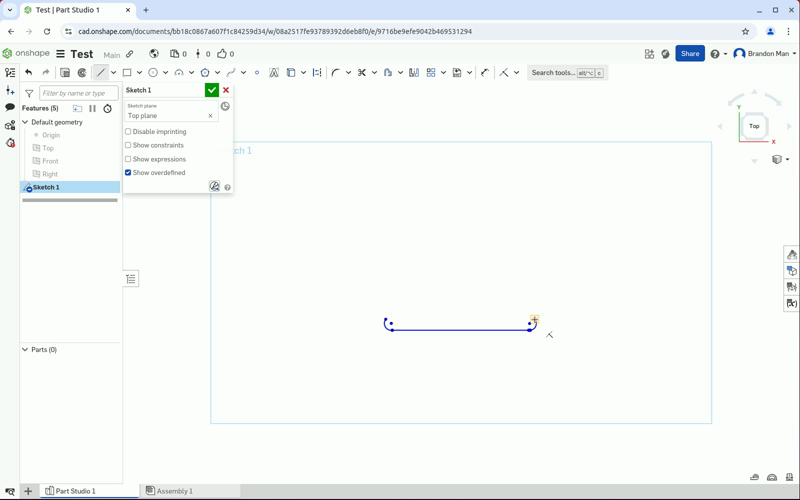
key_down(shift)
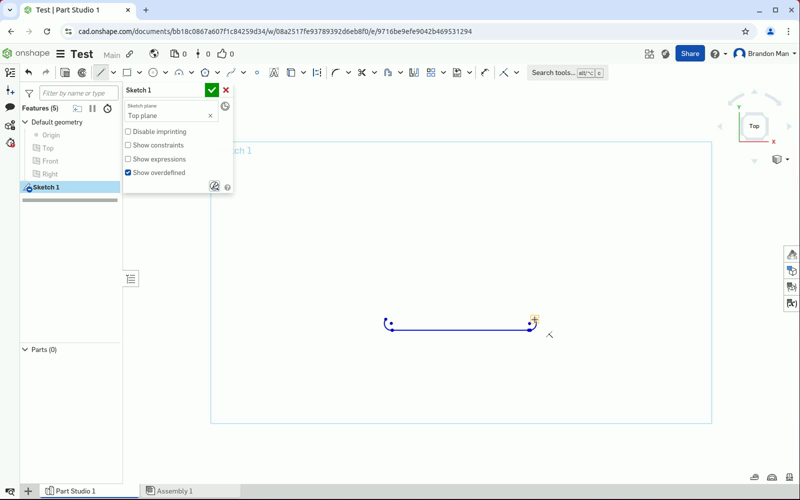
mouse_move(466, 200)
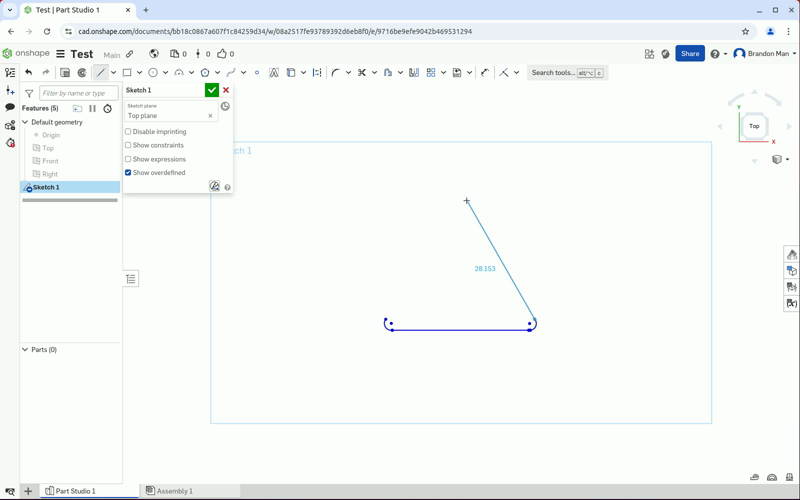
click(466, 200)
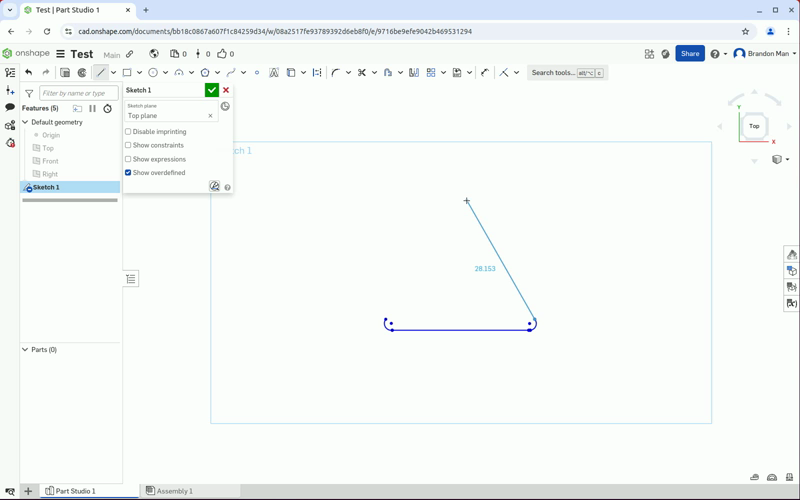
key_up(shift)
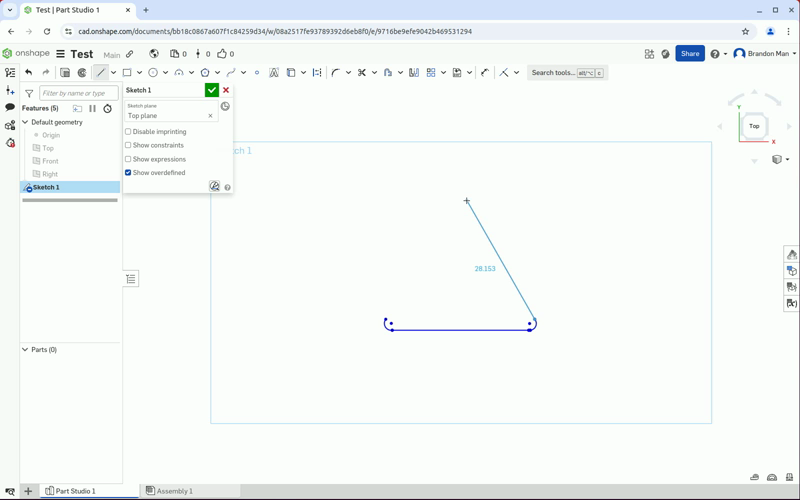
key(esc)
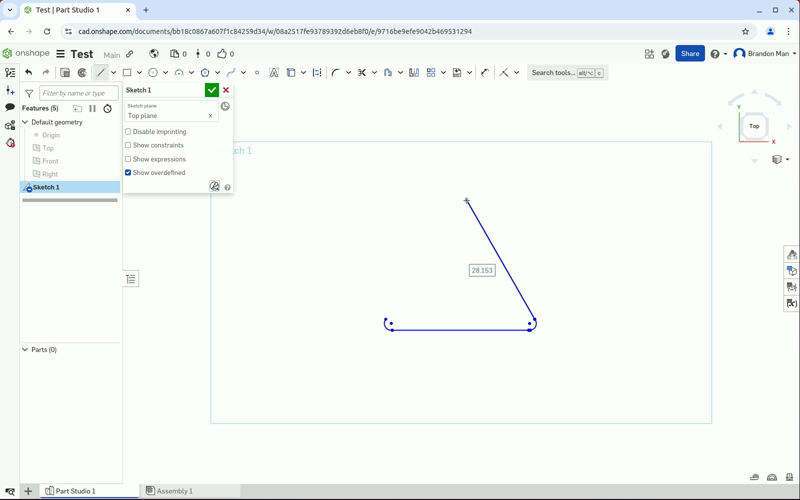
key(a)
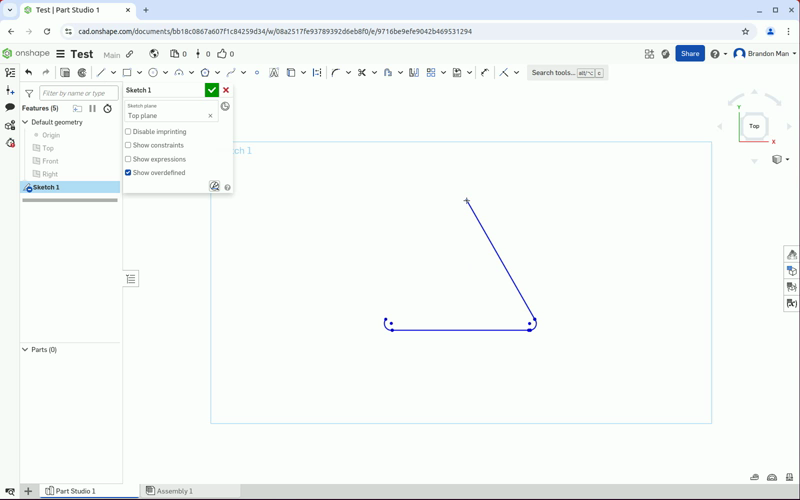
mouse_move(466, 200)
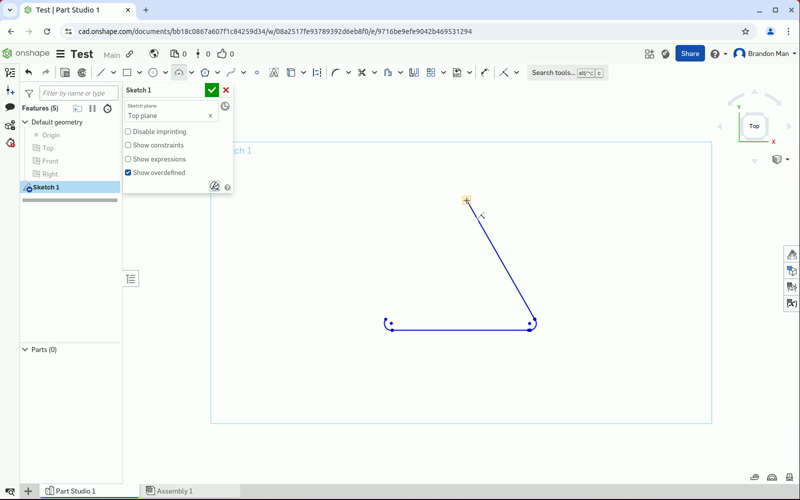
click(466, 200)
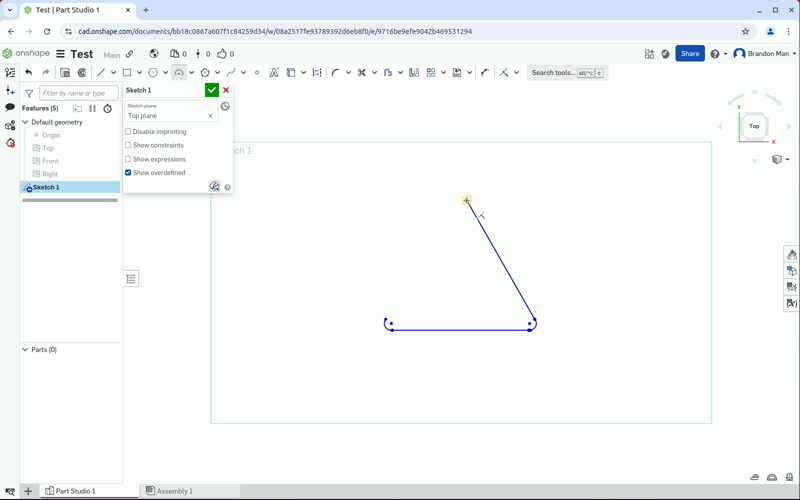
key_down(shift)
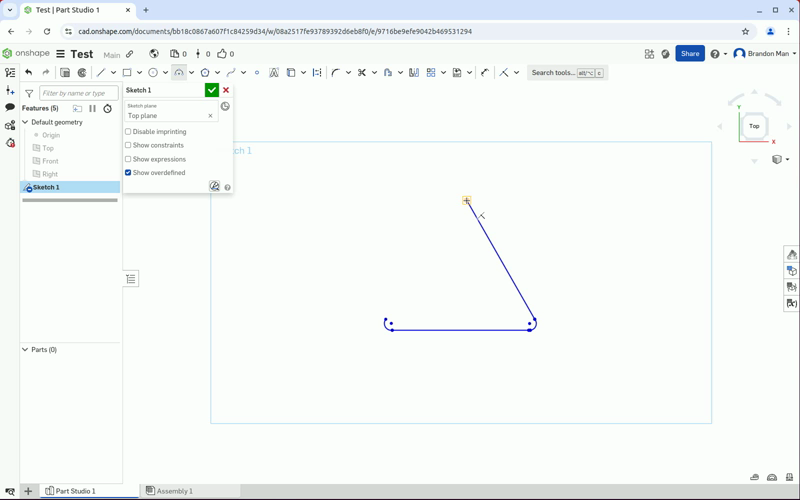
mouse_move(453, 200)
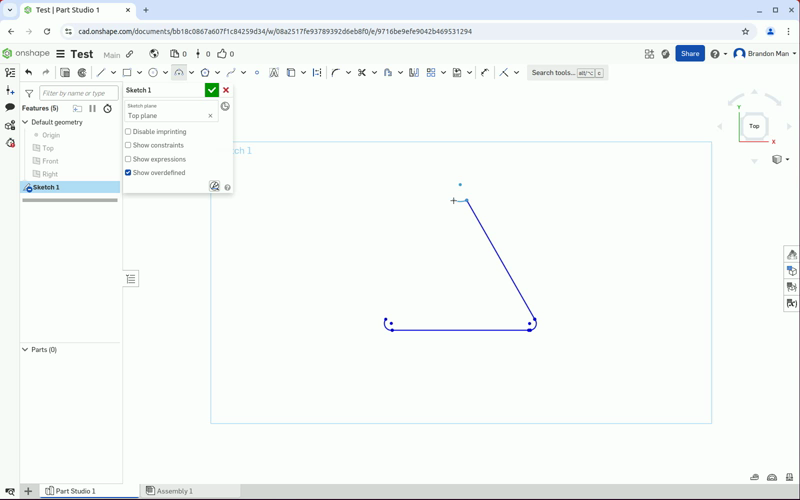
click(453, 200)
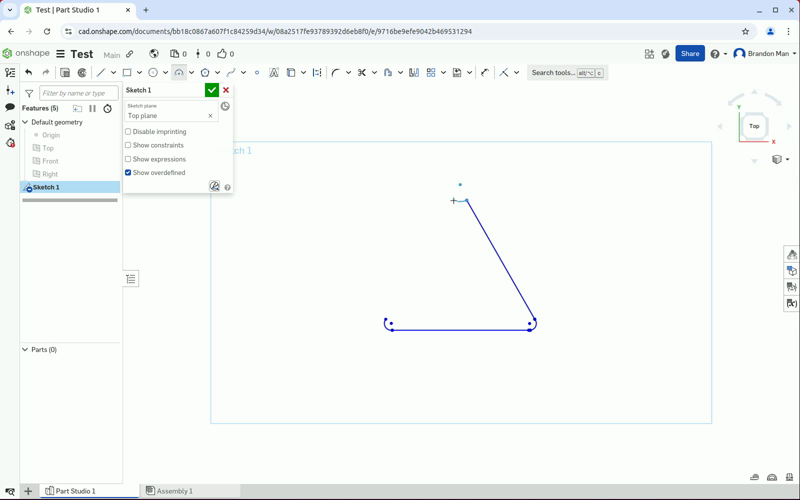
mouse_move(460, 196)
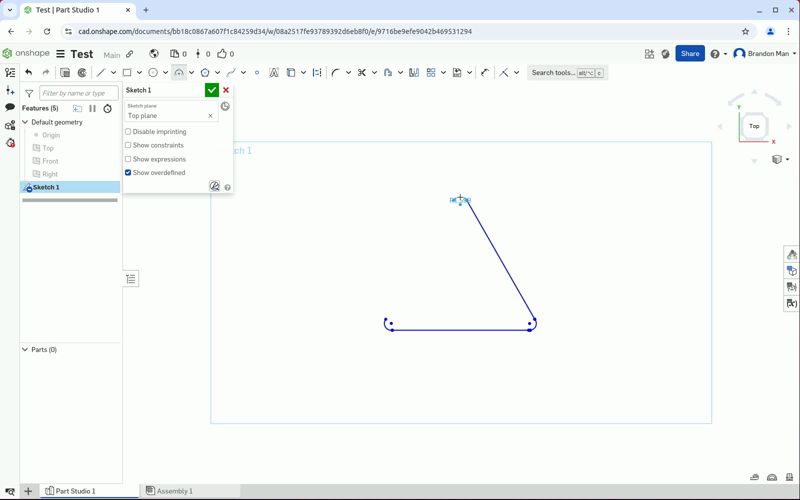
click(460, 196)
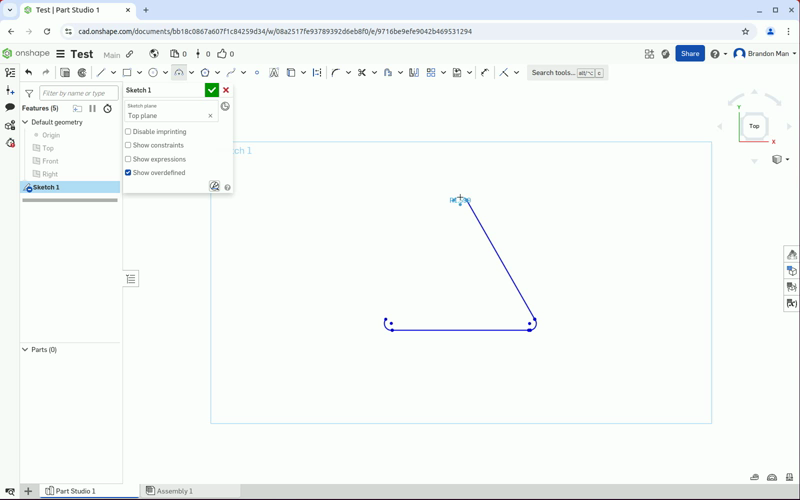
key_up(shift)
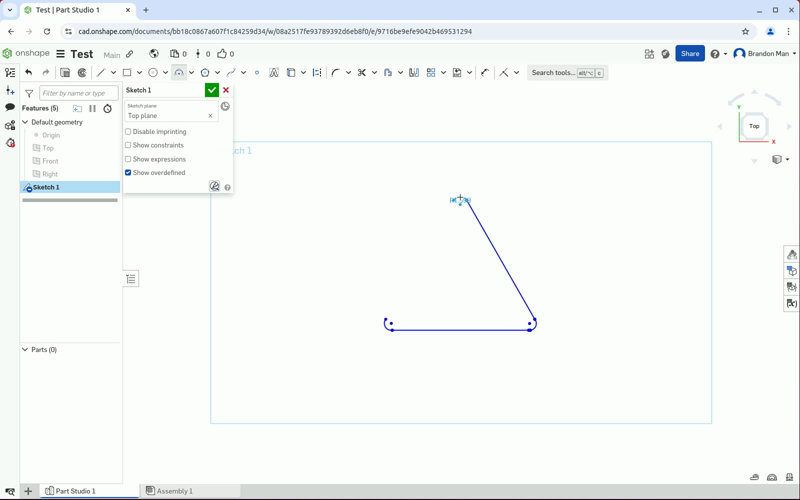
key(esc)
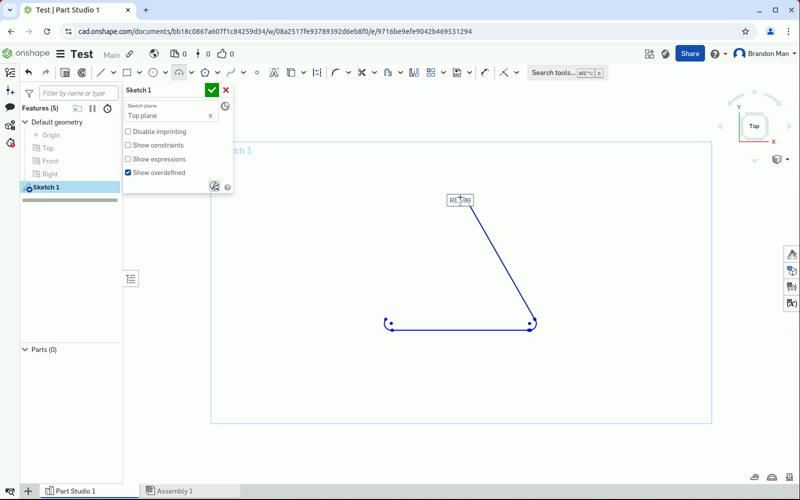
key(l)
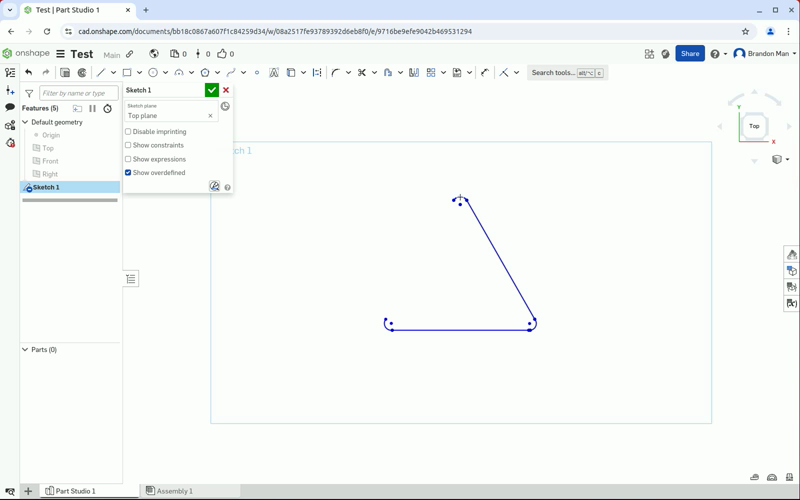
mouse_move(453, 200)
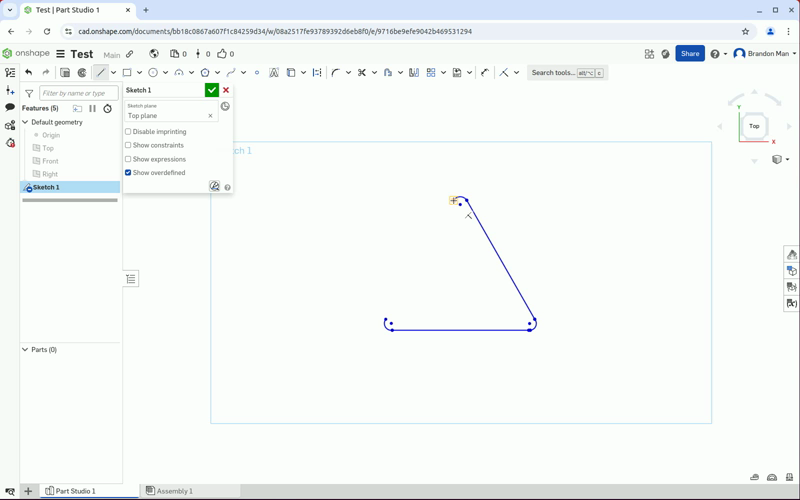
click(453, 200)
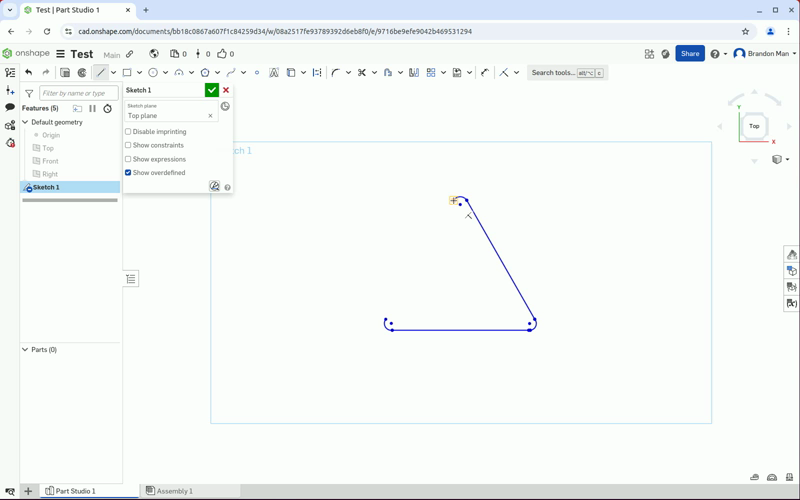
key_down(shift)
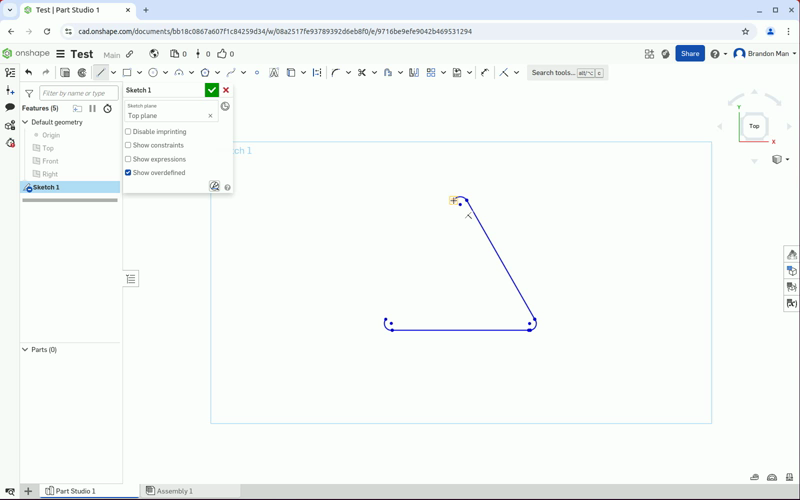
mouse_move(385, 319)
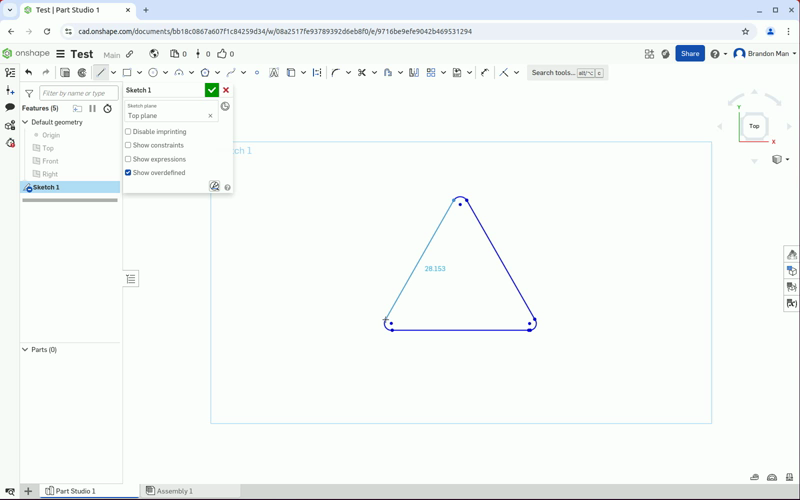
key_up(shift)
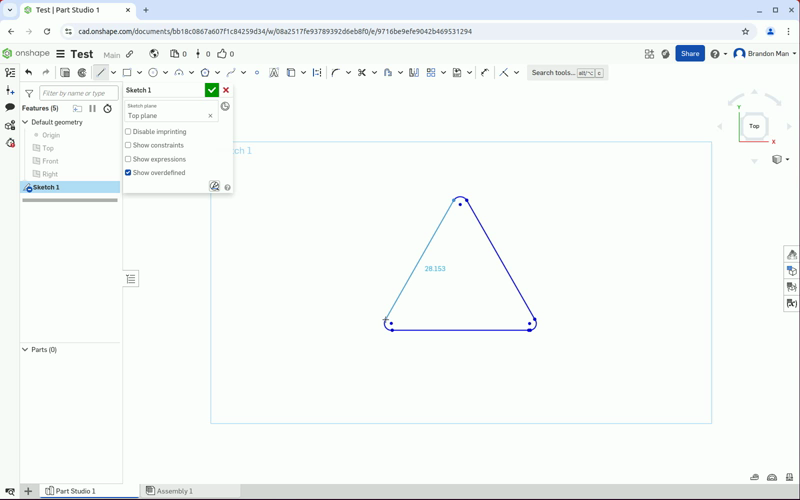
click(385, 319)
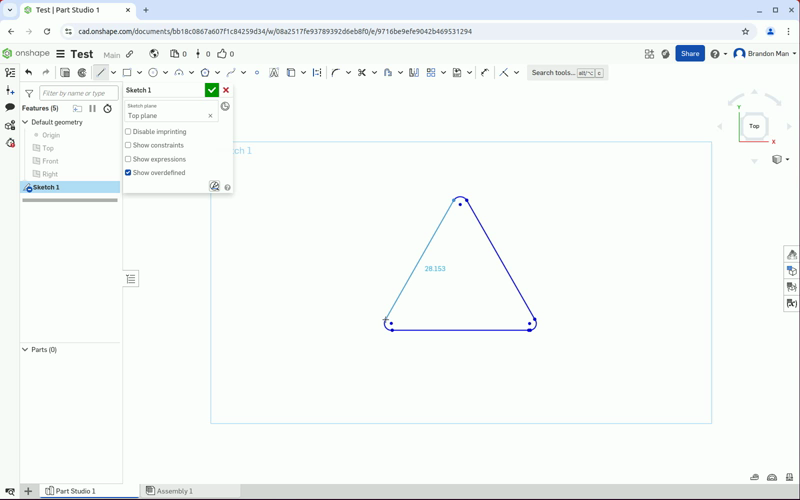
key(esc)
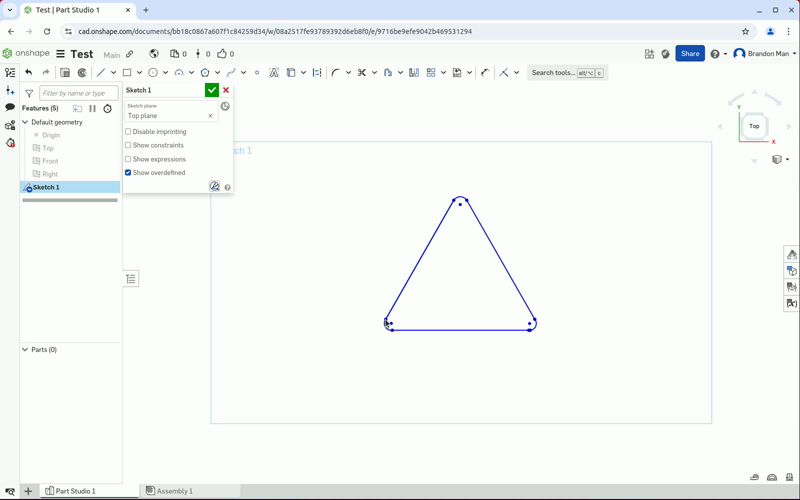
key(a)
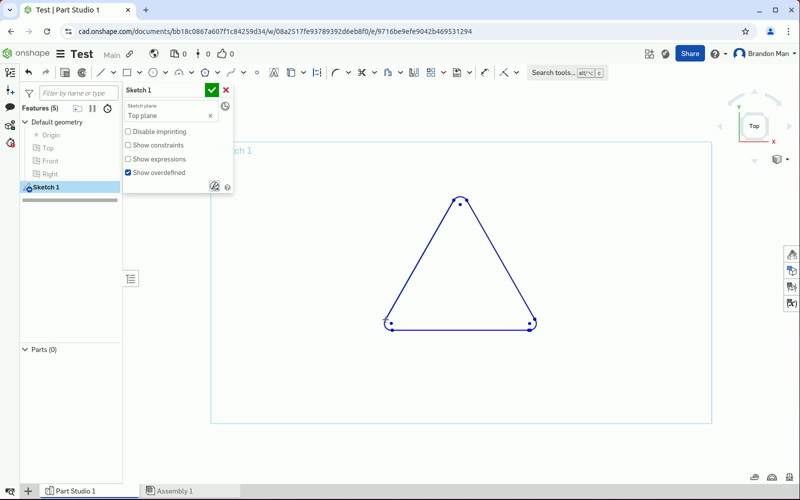
key_down(shift)
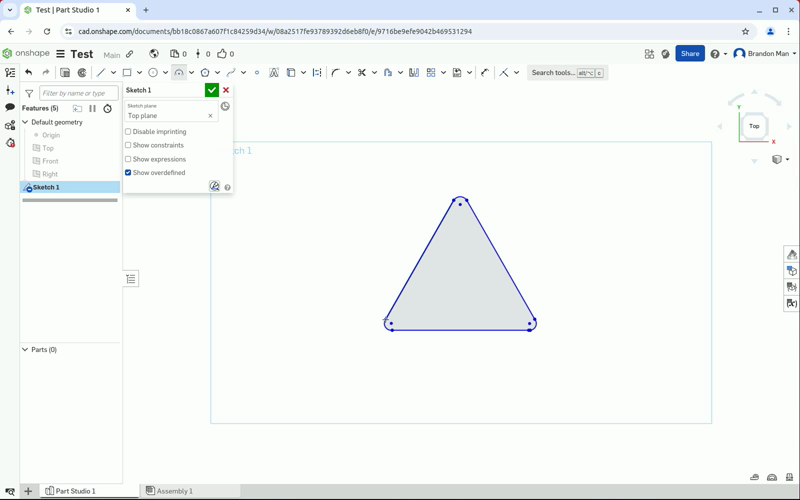
mouse_move(407, 309)
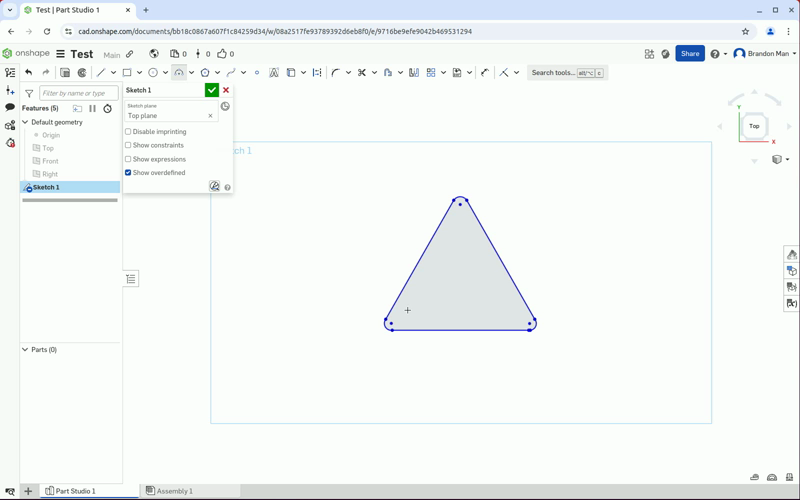
click(407, 309)
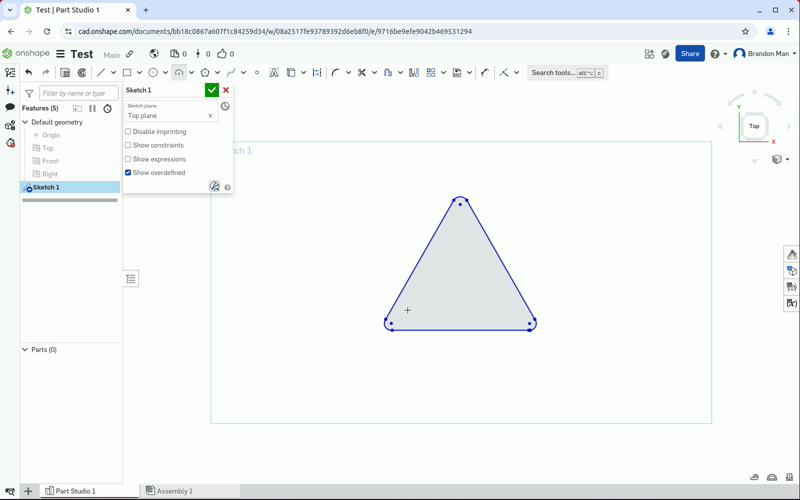
key_up(shift)
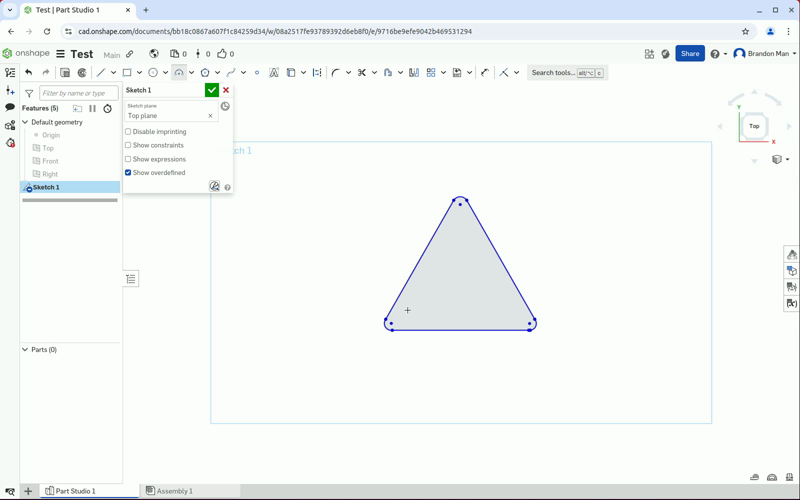
key_down(shift)
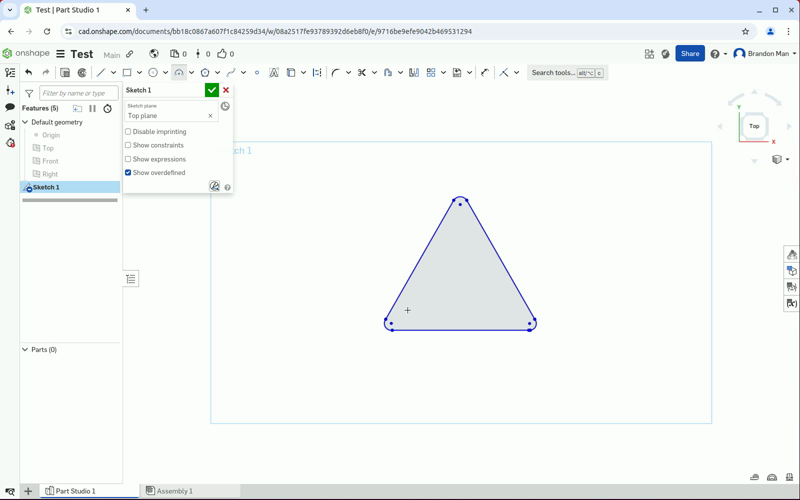
mouse_move(411, 315)
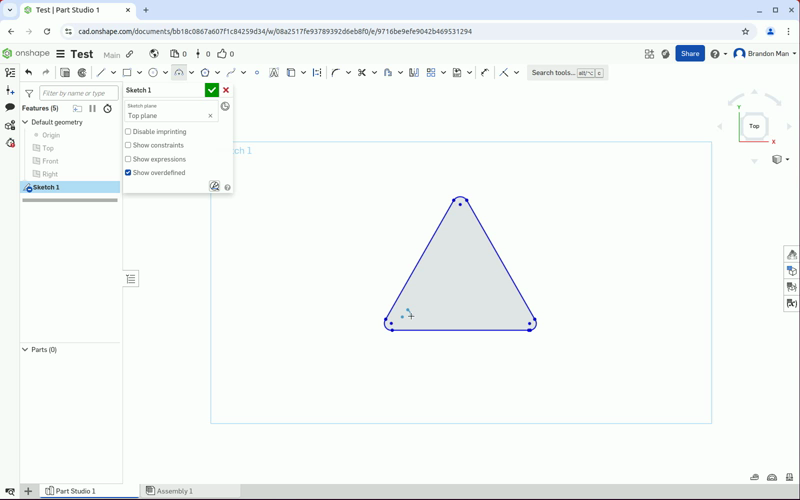
scroll(6)
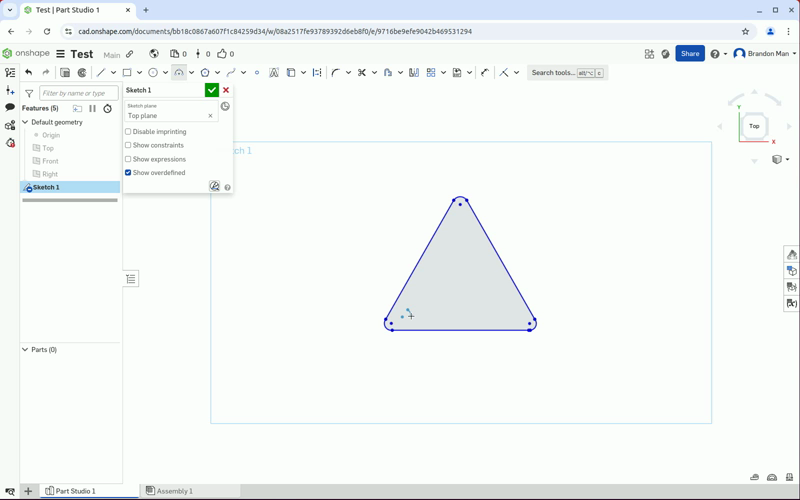
scroll(6)
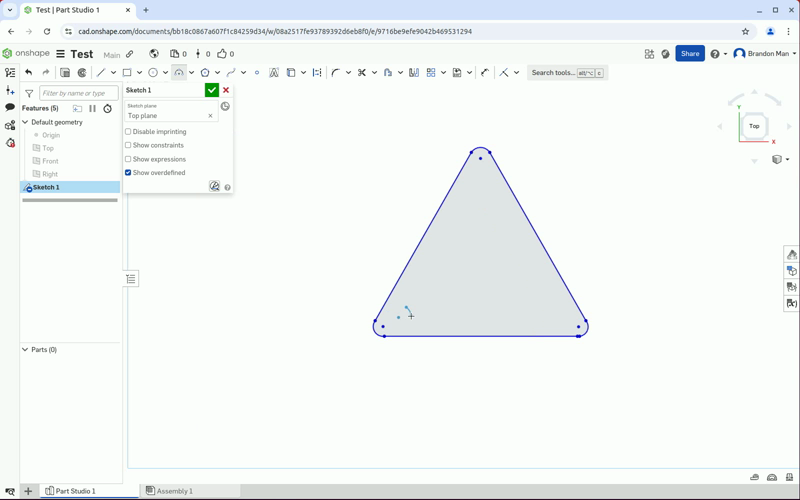
scroll(6)
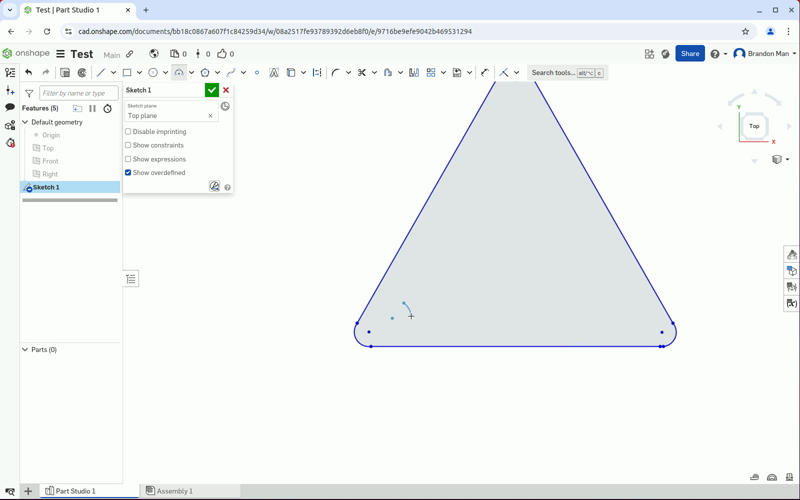
scroll(6)
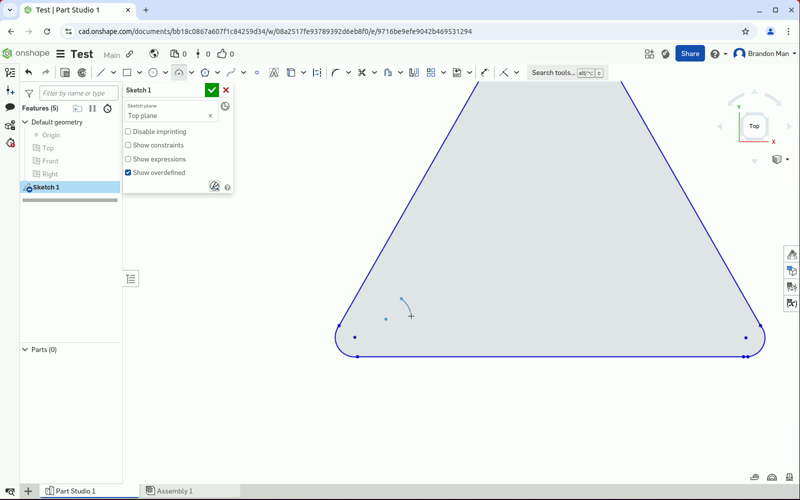
scroll(6)
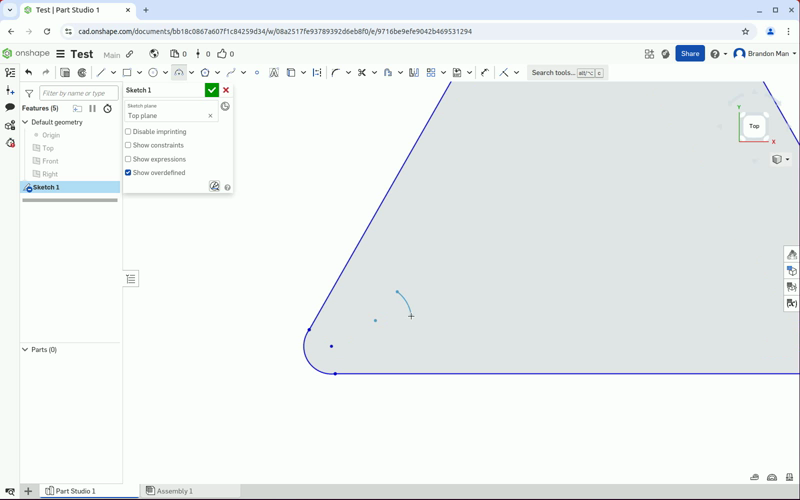
scroll(6)
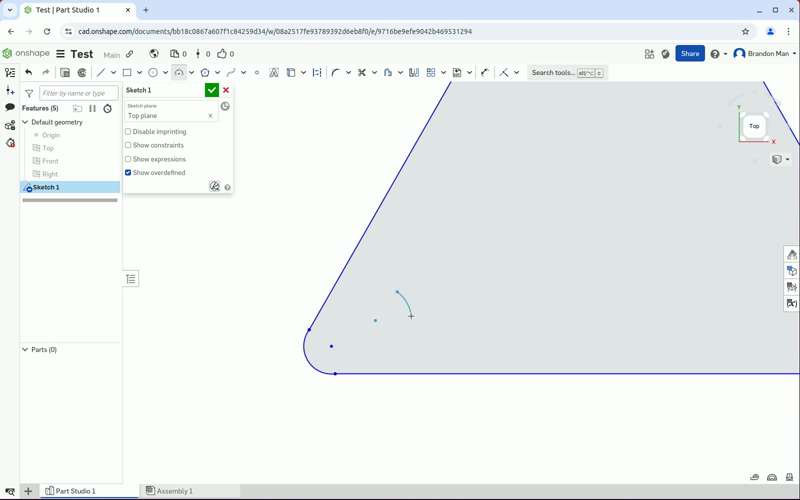
scroll(6)
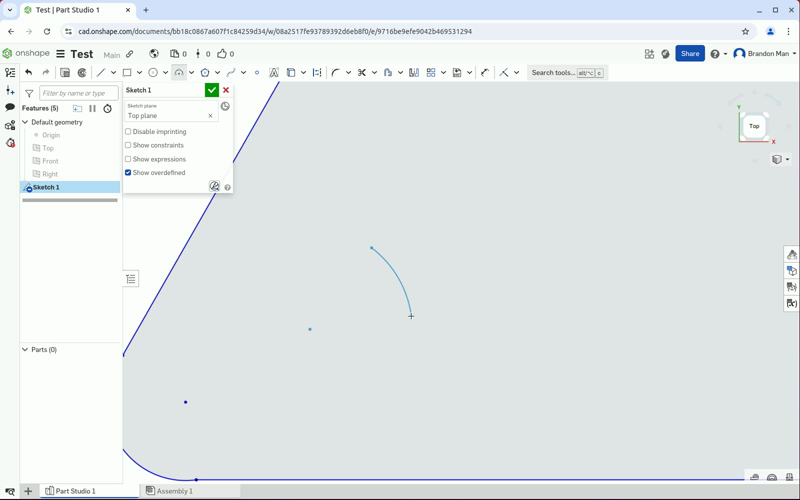
click(411, 315)
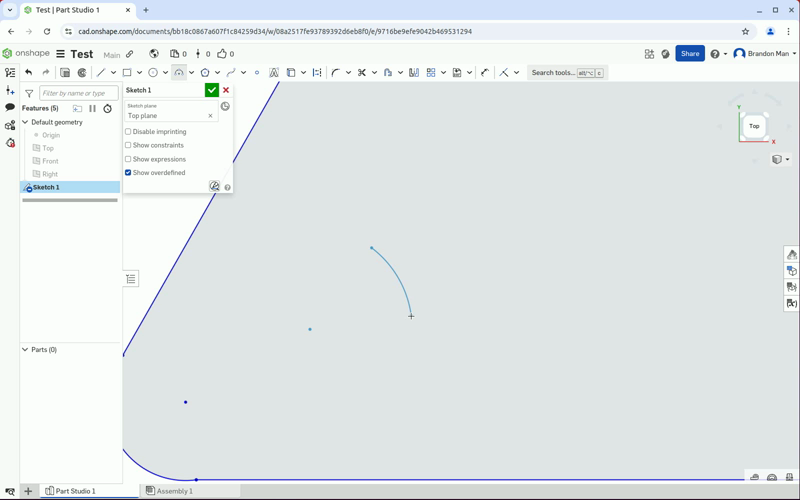
scroll(-6)
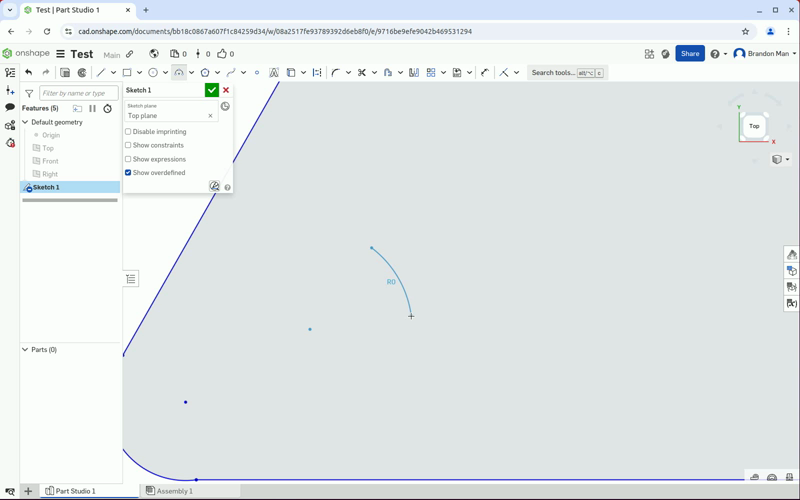
scroll(-6)
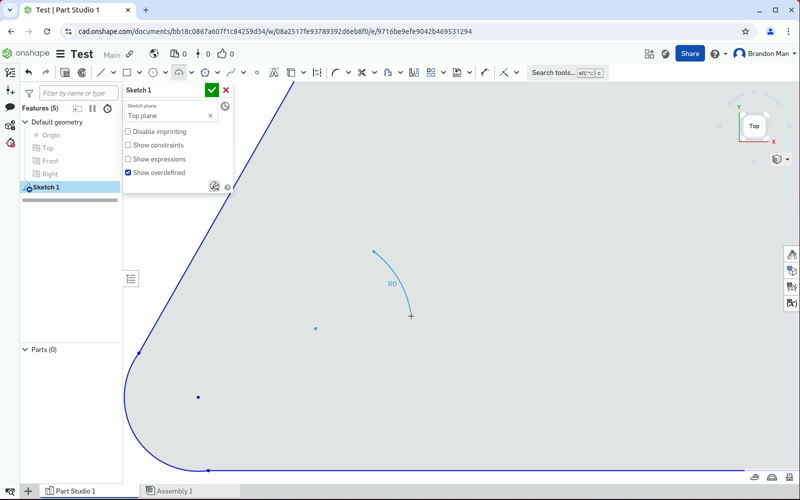
scroll(-6)
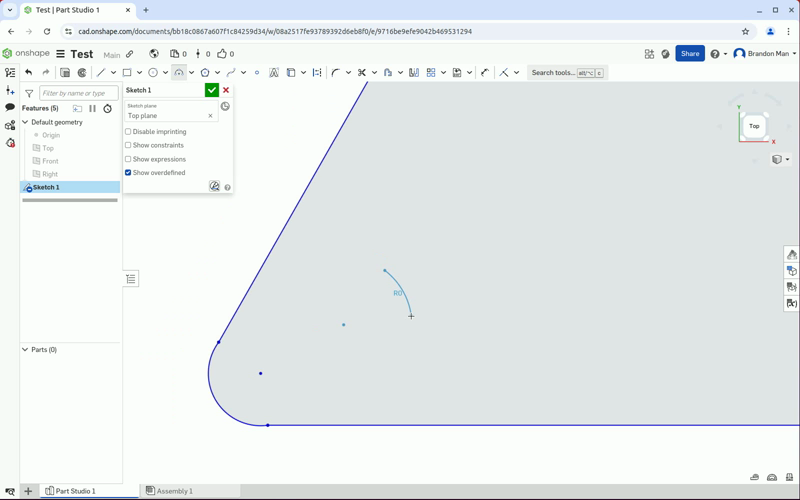
scroll(-6)
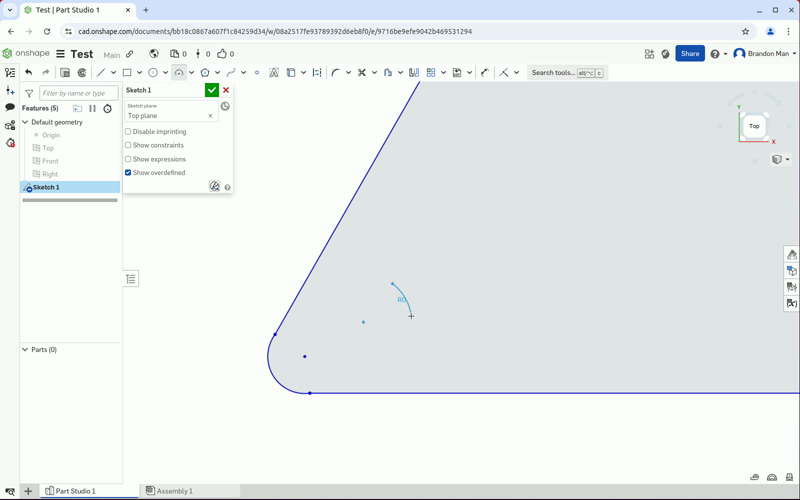
scroll(-6)
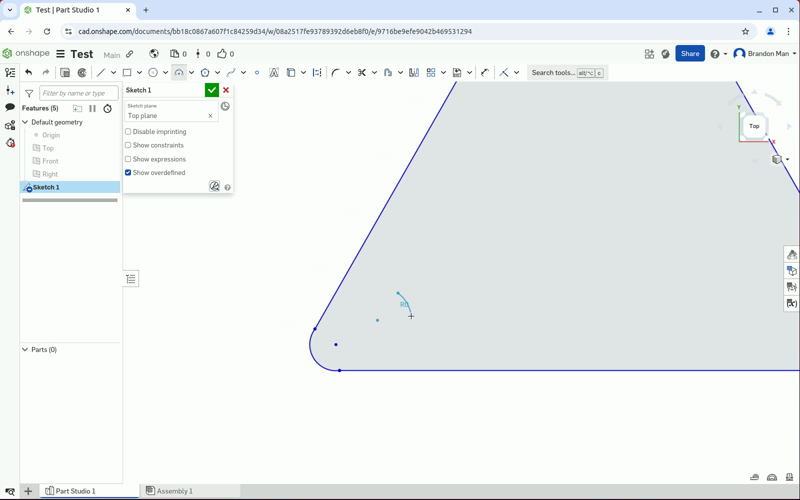
scroll(-6)
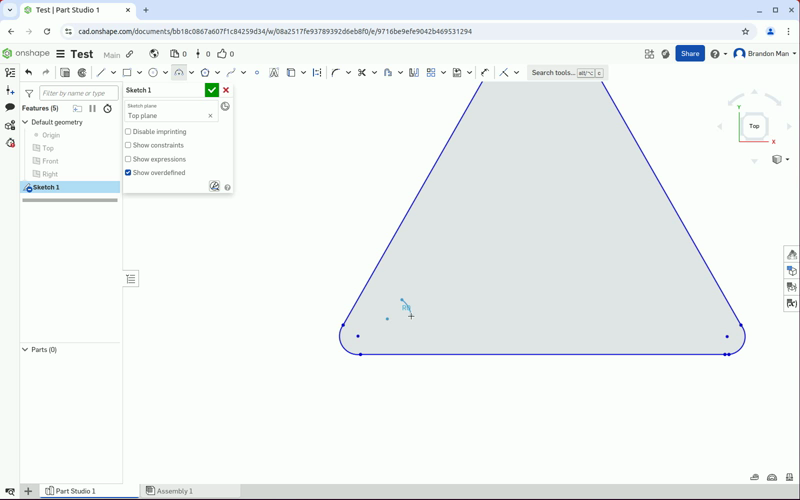
scroll(-6)
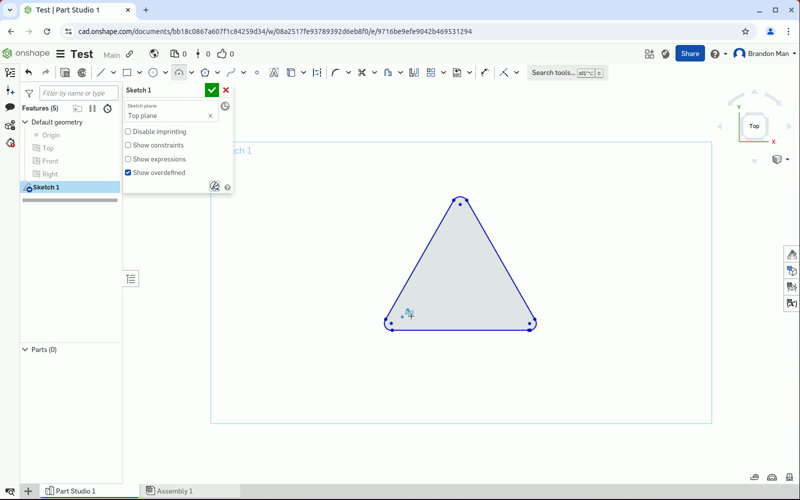
mouse_move(407, 313)
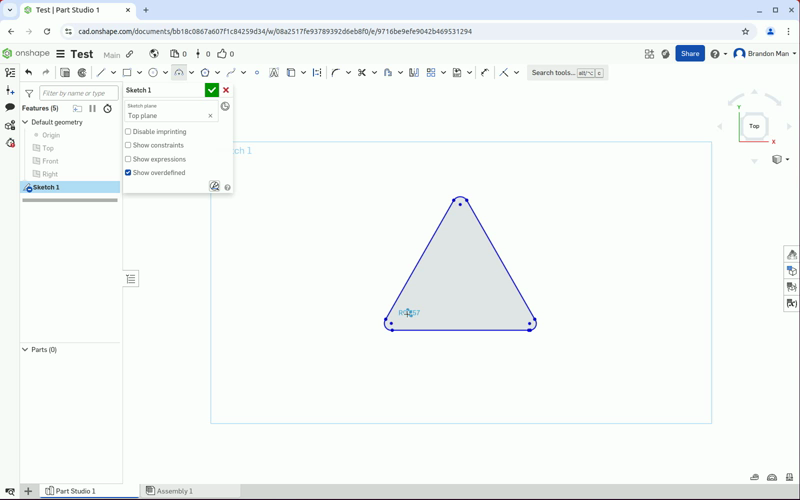
scroll(6)
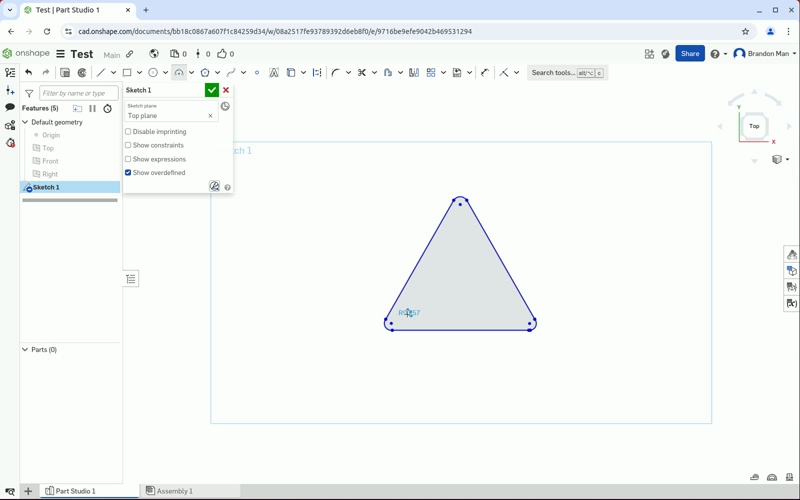
scroll(6)
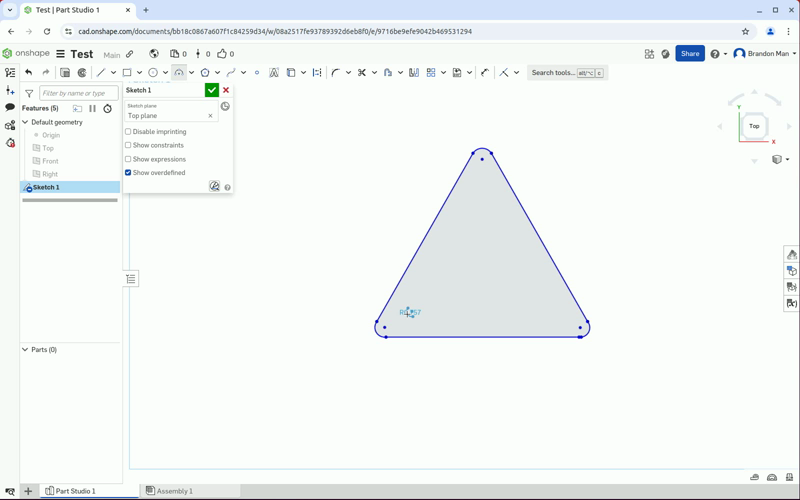
scroll(6)
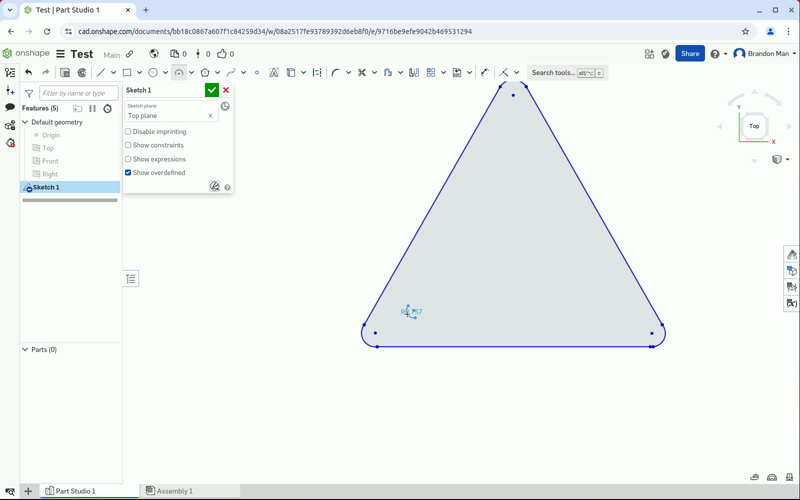
scroll(6)
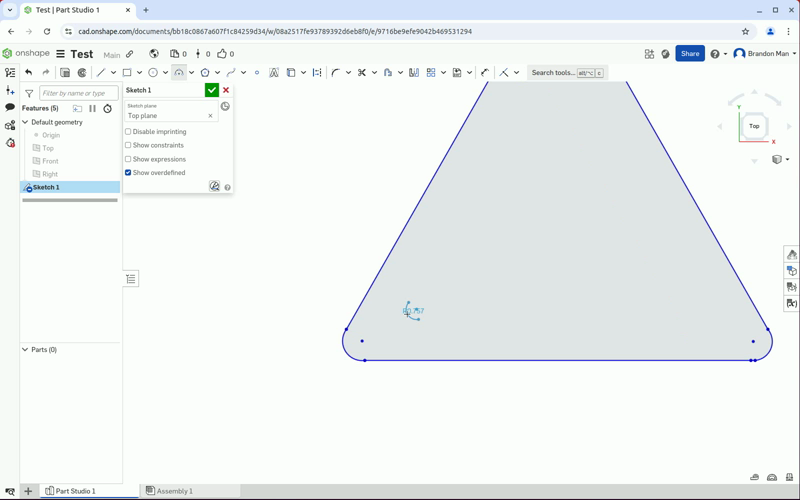
scroll(6)
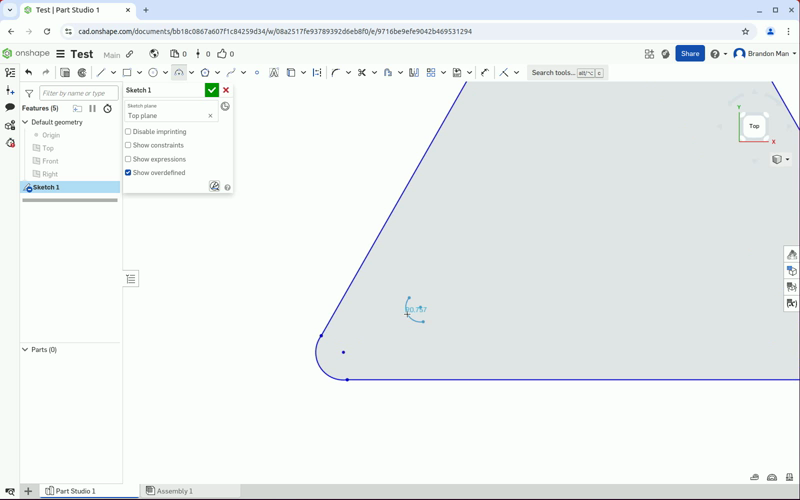
scroll(6)
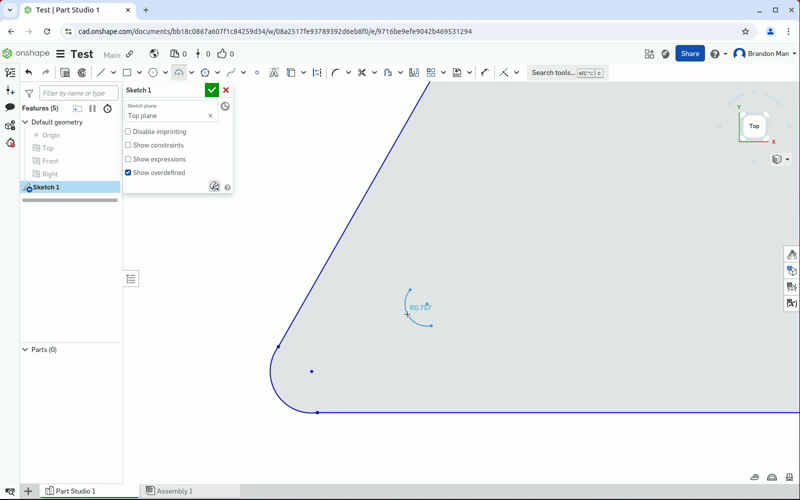
scroll(6)
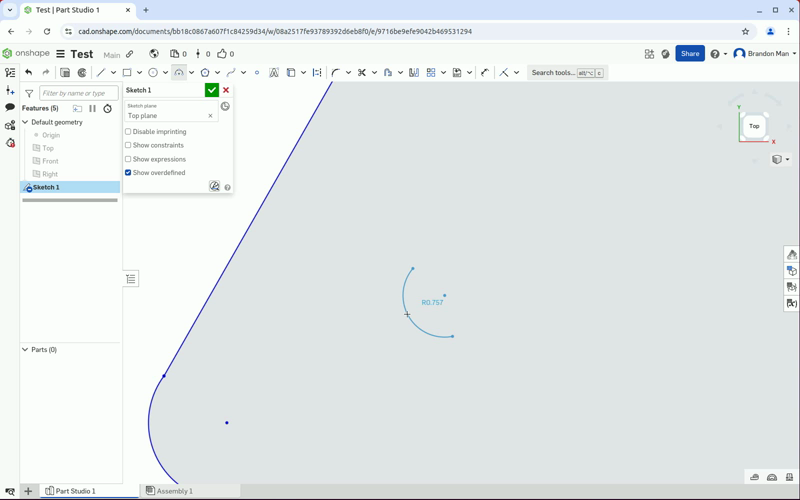
click(407, 313)
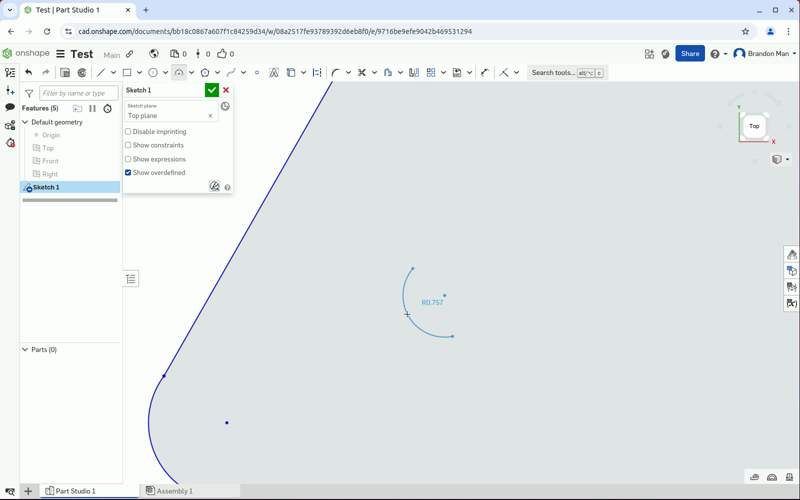
scroll(-6)
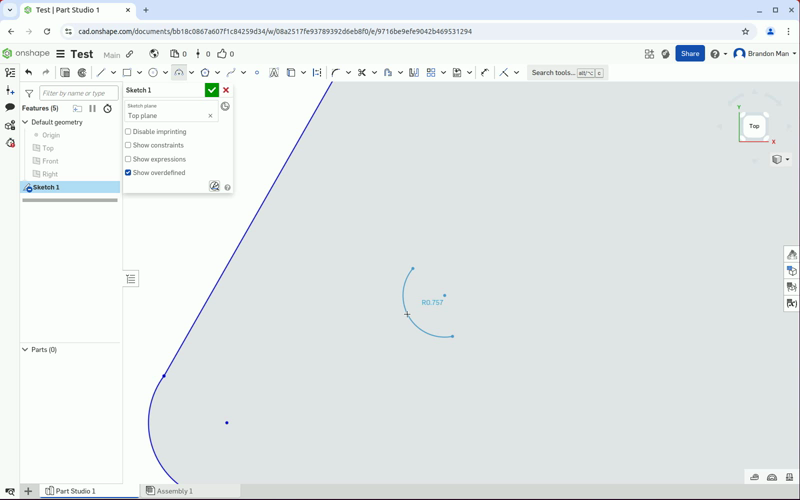
scroll(-6)
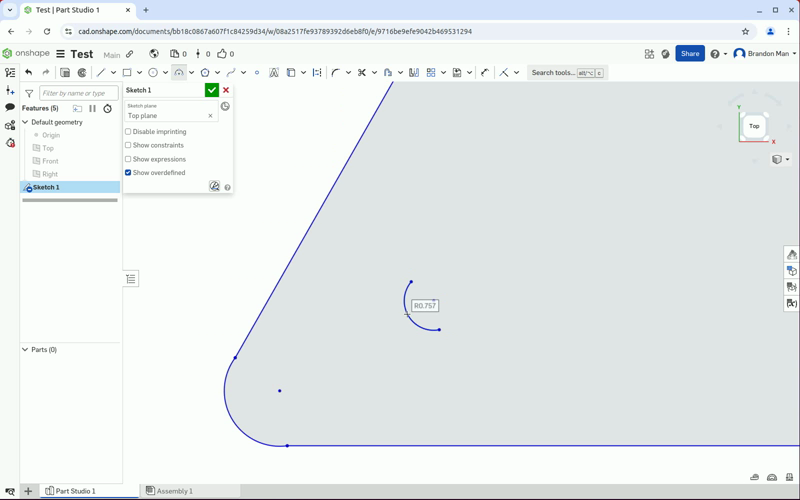
scroll(-6)
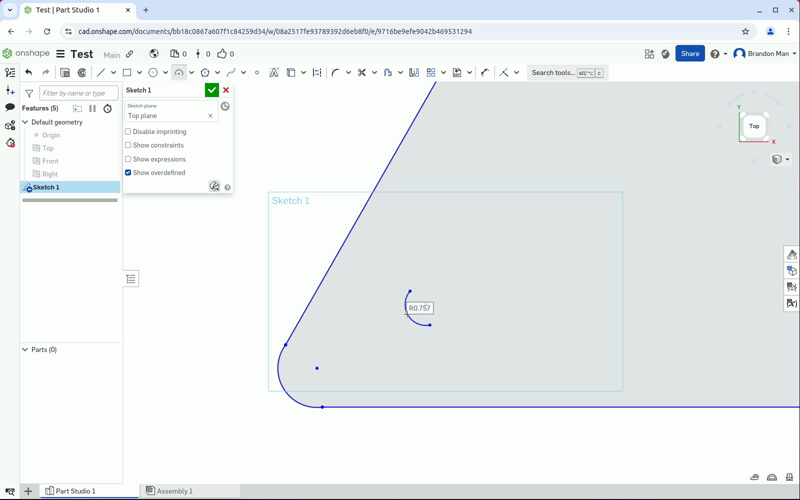
scroll(-6)
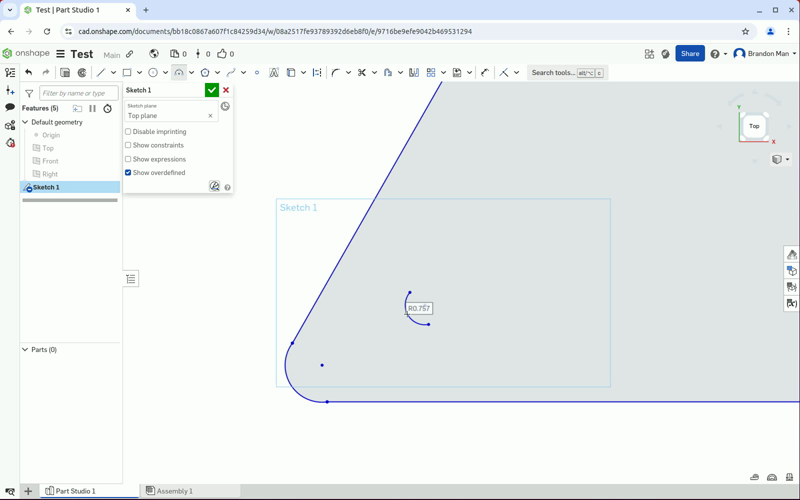
scroll(-6)
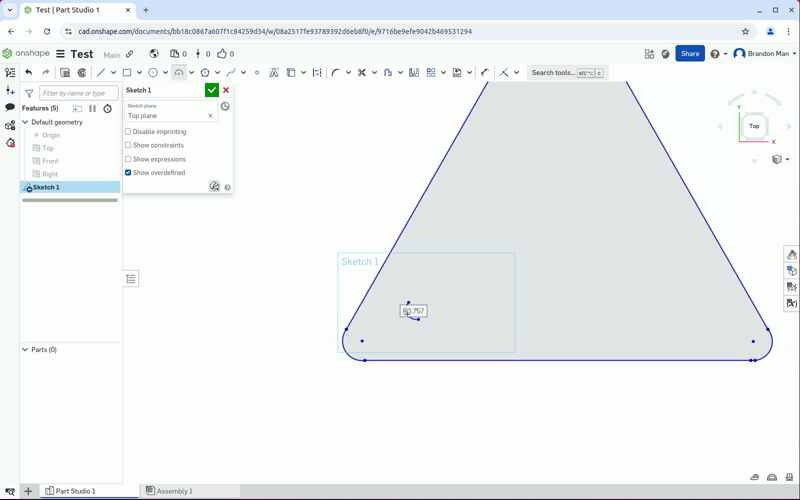
scroll(-6)
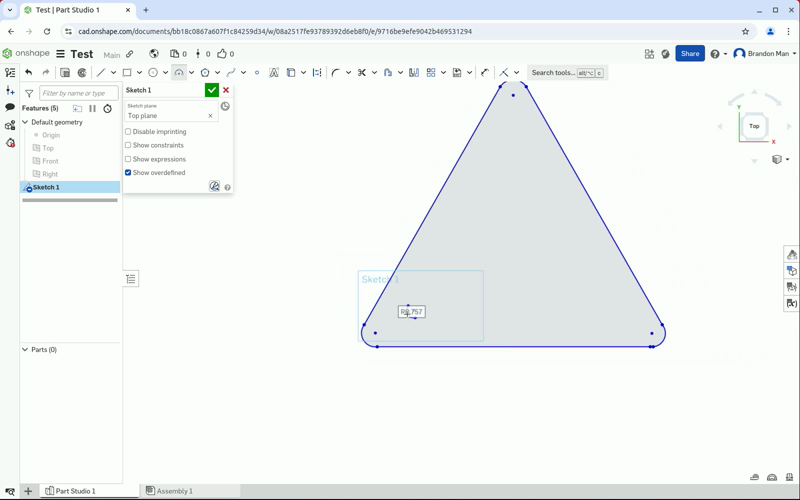
scroll(-6)
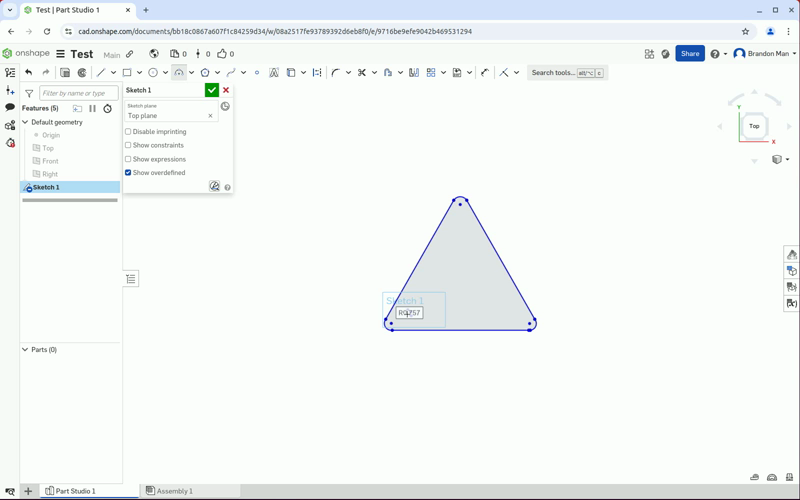
key_up(shift)
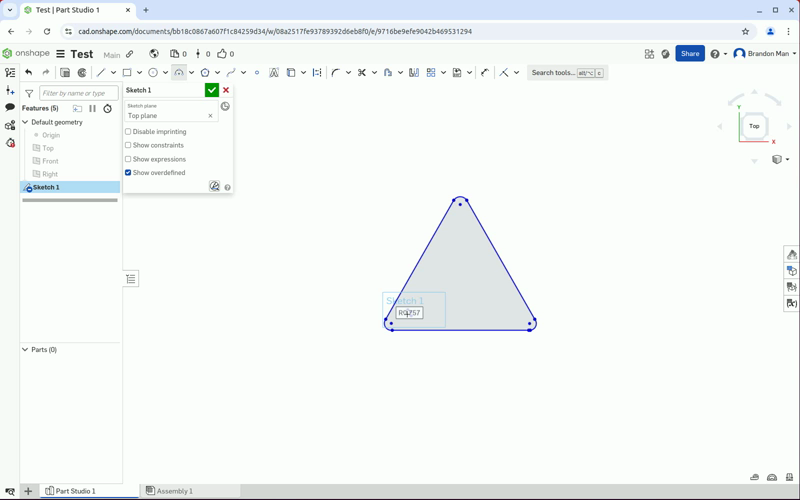
key(esc)
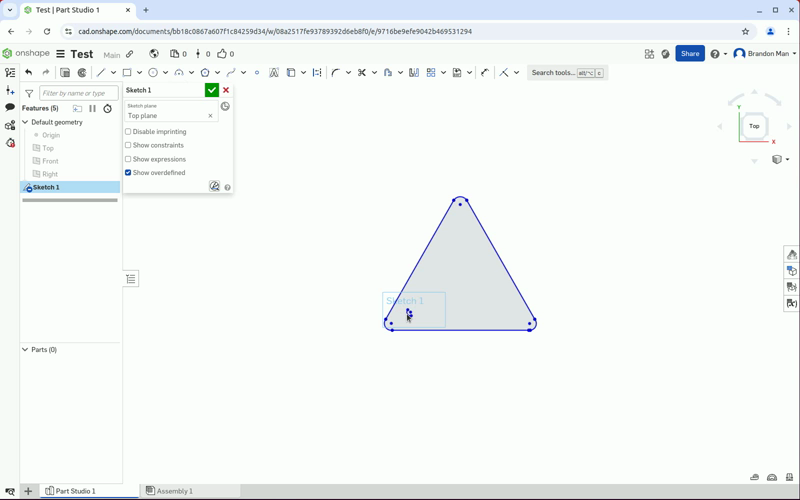
key(l)
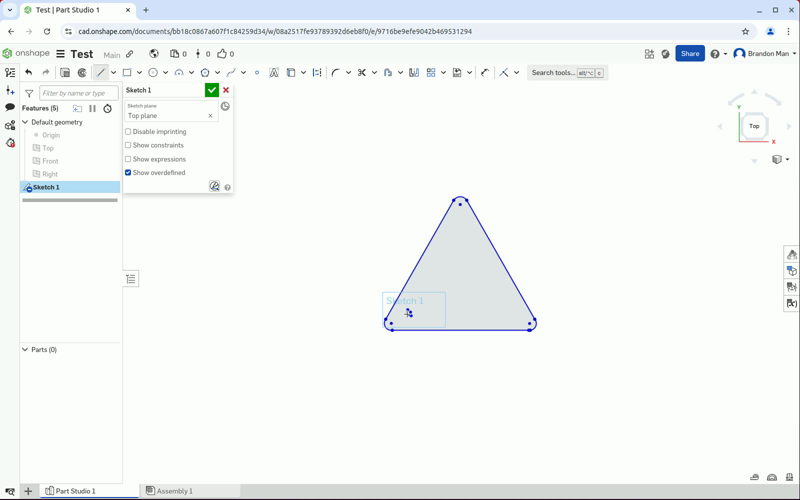
mouse_move(411, 315)
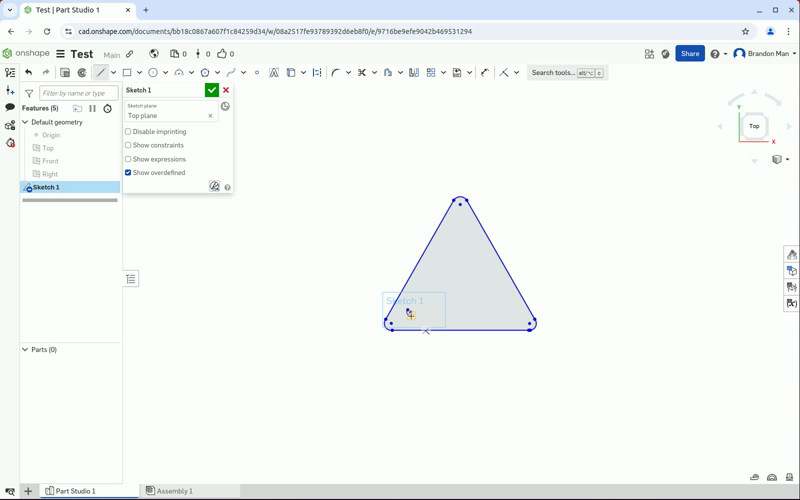
scroll(6)
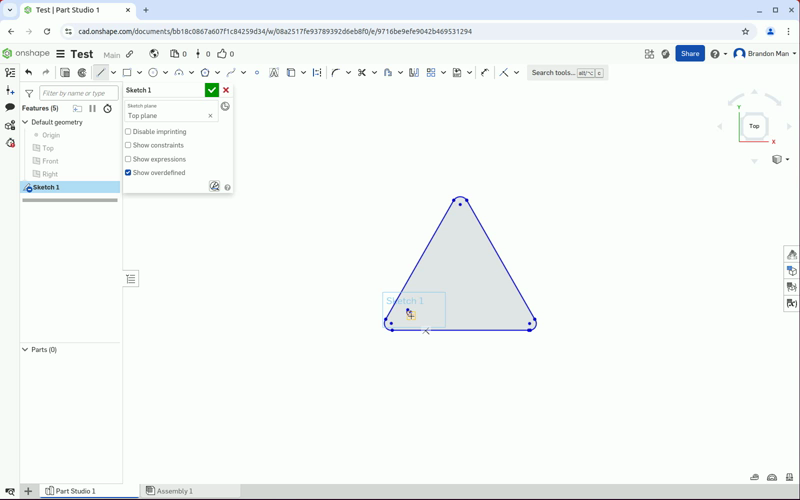
scroll(6)
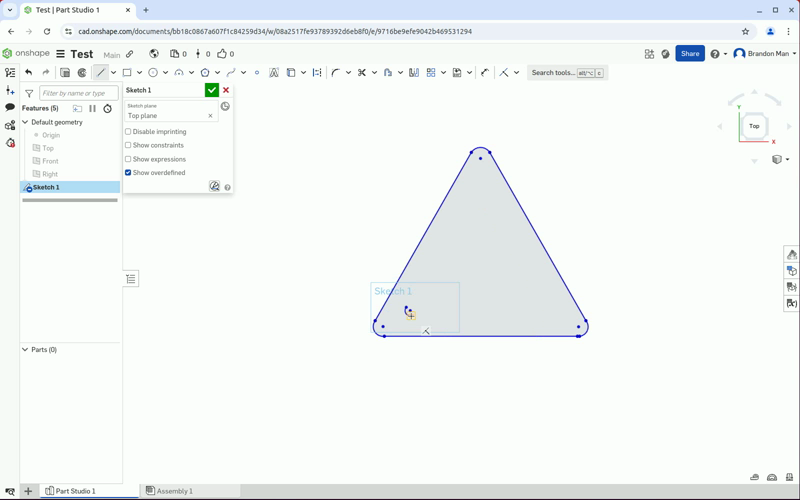
scroll(6)
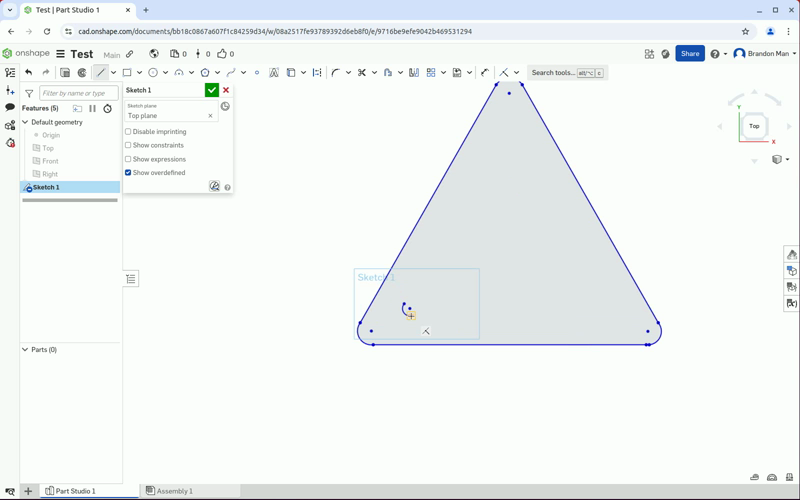
scroll(6)
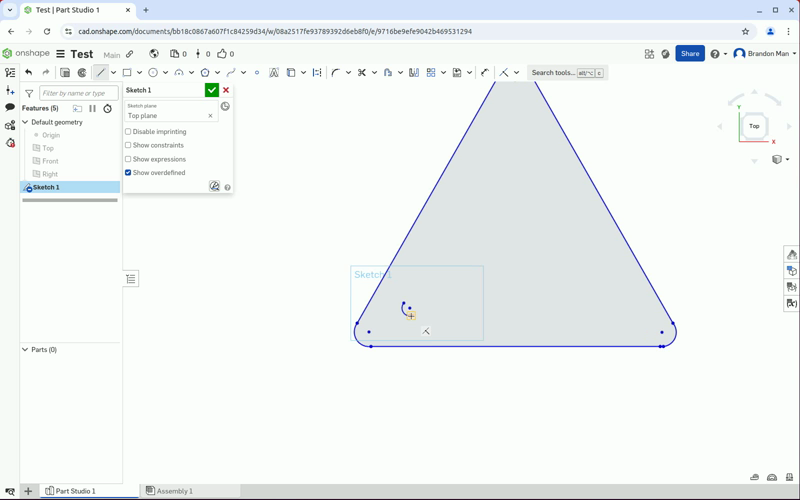
scroll(6)
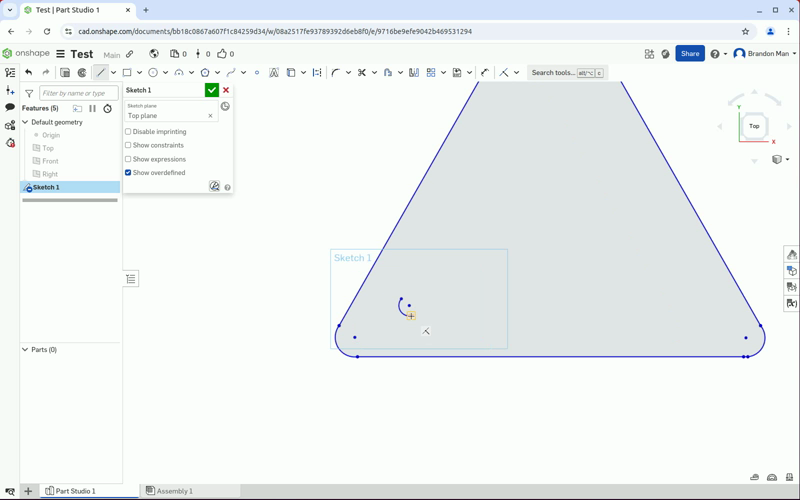
scroll(6)
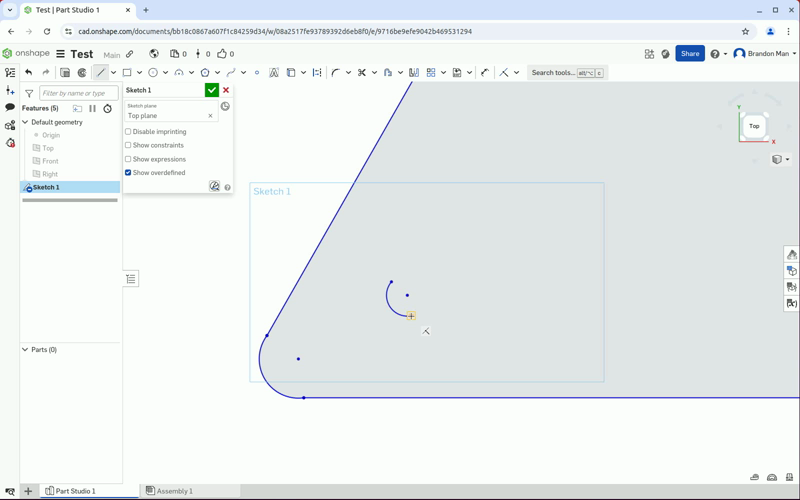
scroll(6)
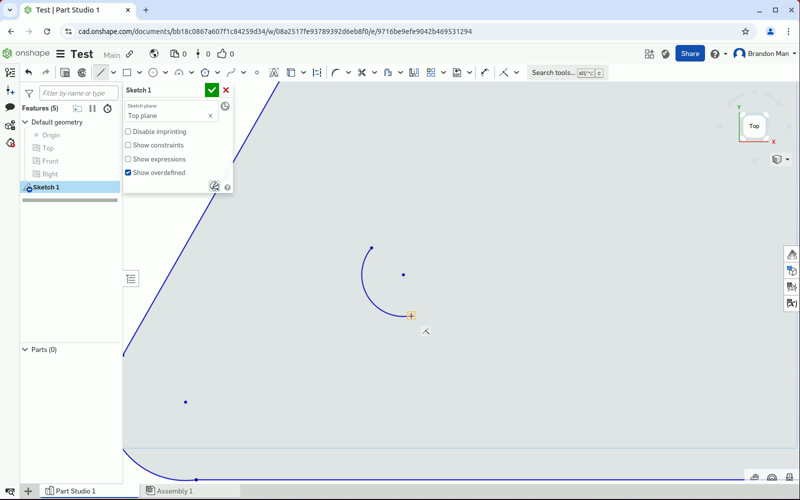
click(411, 315)
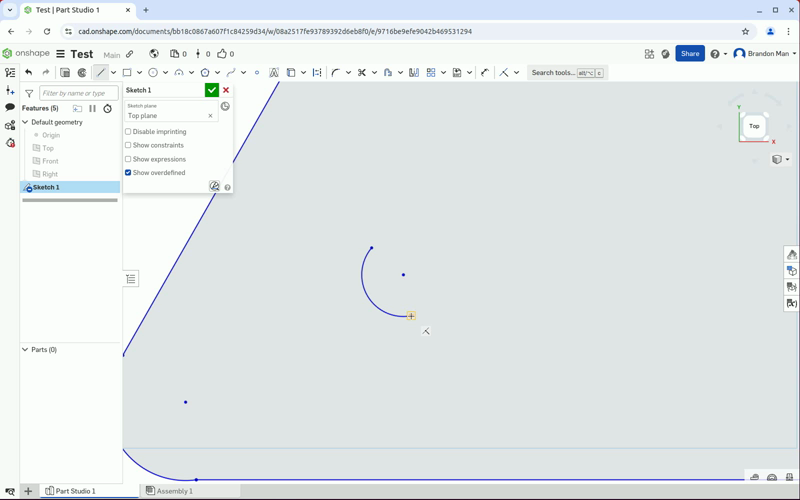
scroll(-6)
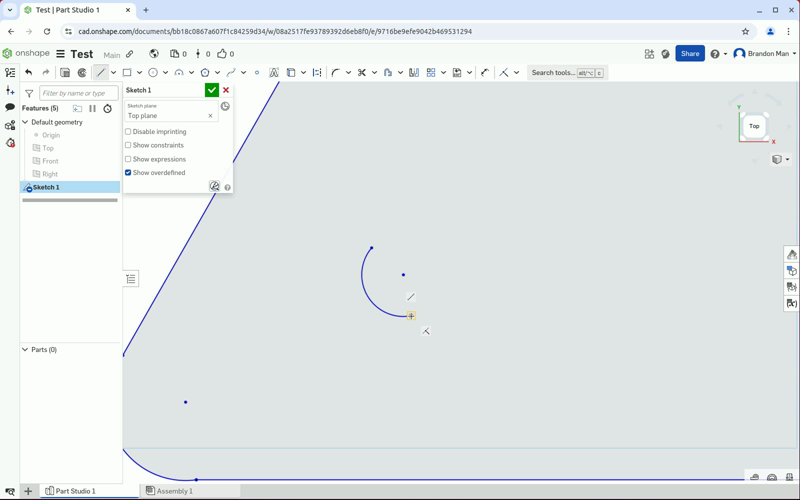
scroll(-6)
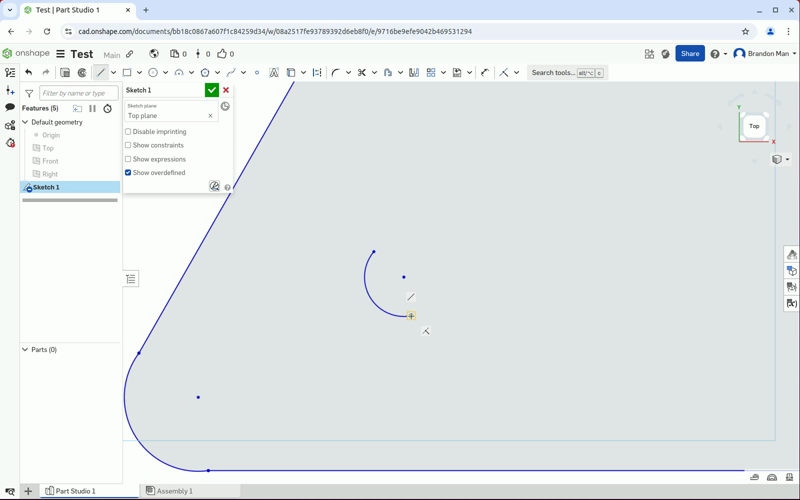
scroll(-6)
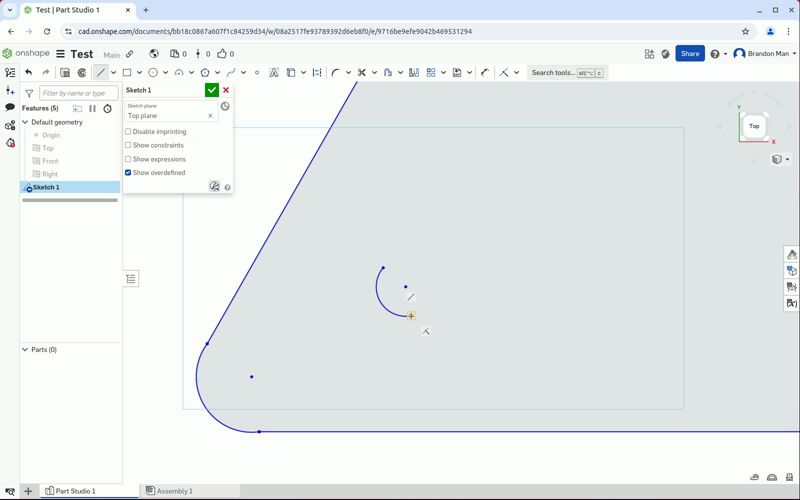
scroll(-6)
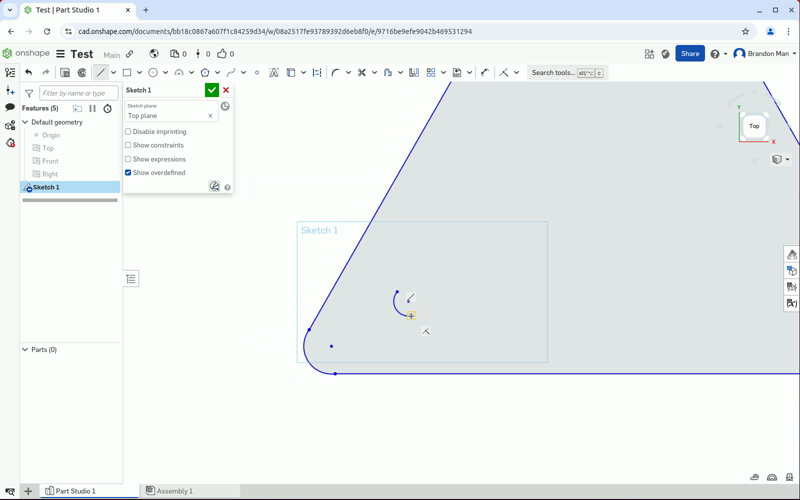
scroll(-6)
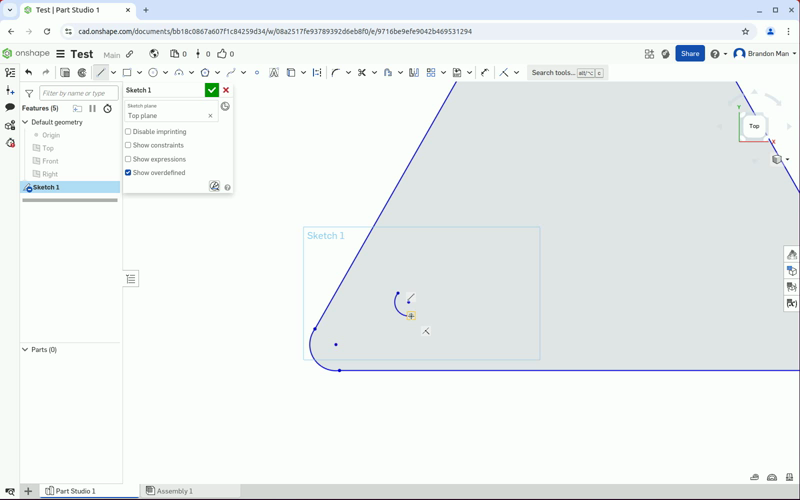
scroll(-6)
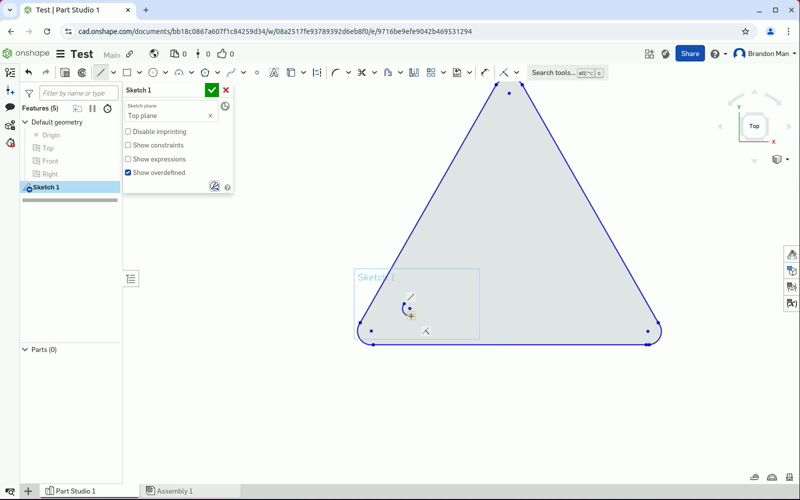
scroll(-6)
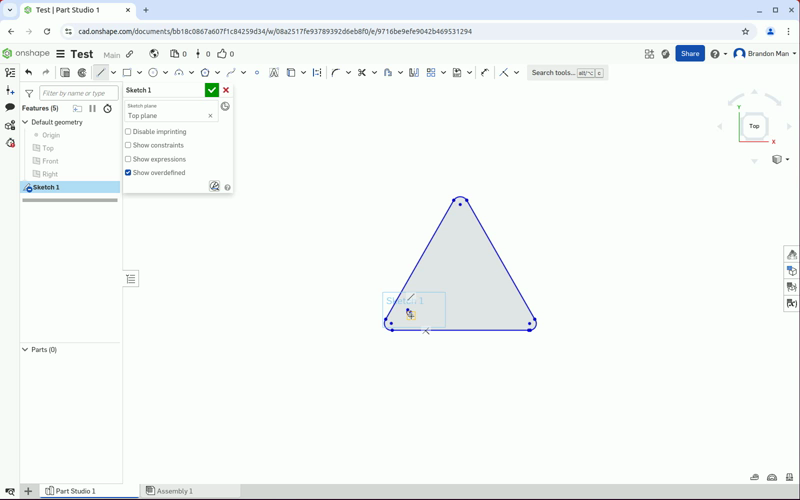
key_down(shift)
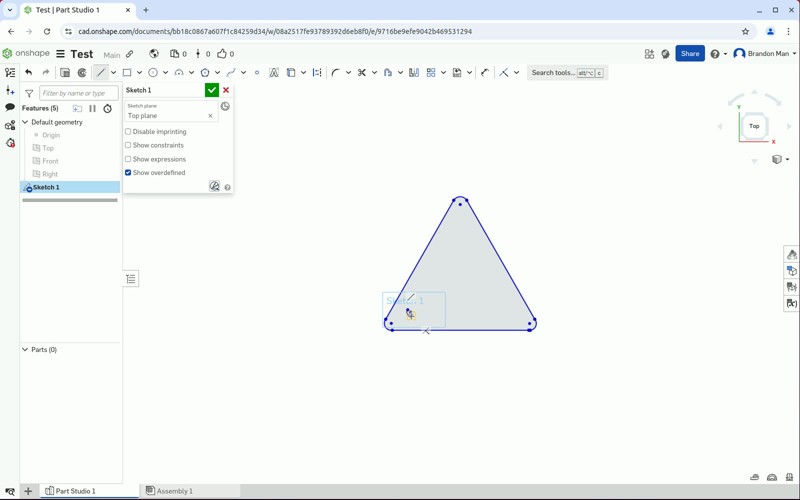
mouse_move(511, 315)
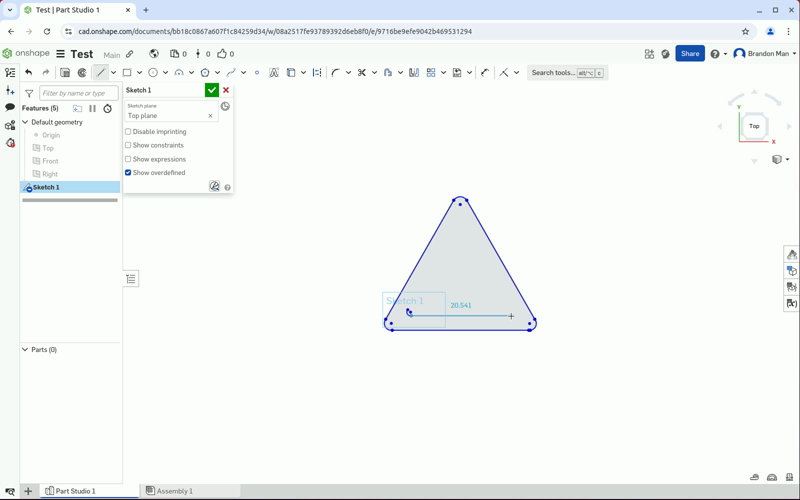
click(511, 315)
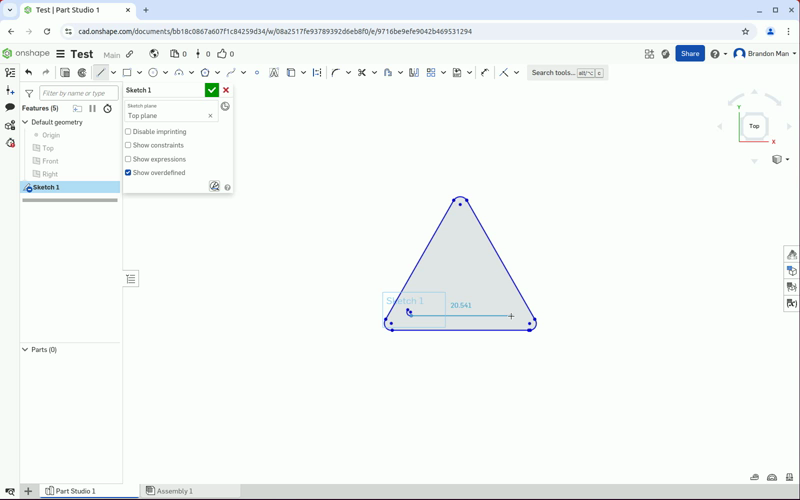
key_up(shift)
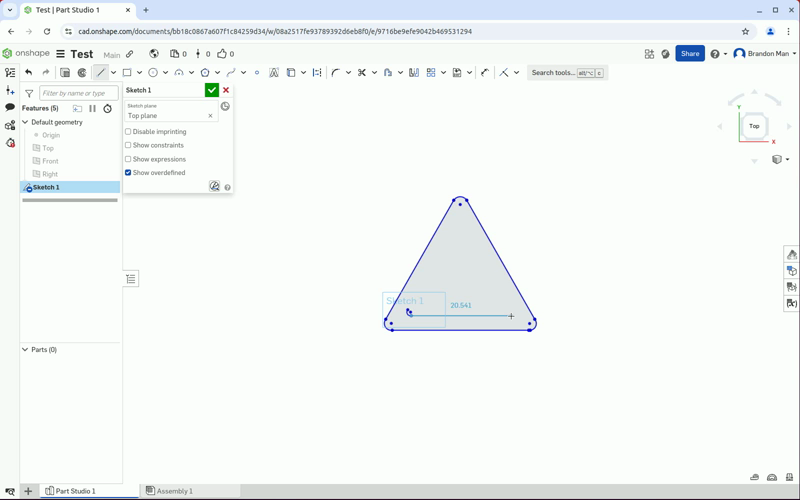
key(esc)
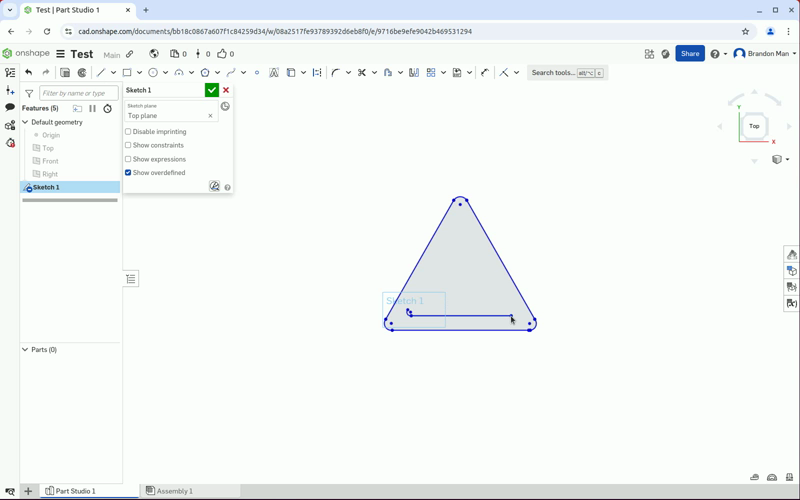
key(a)
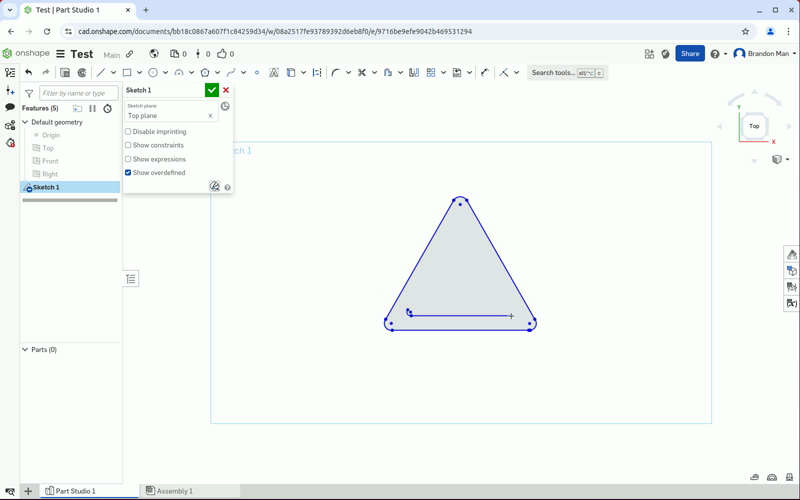
mouse_move(511, 315)
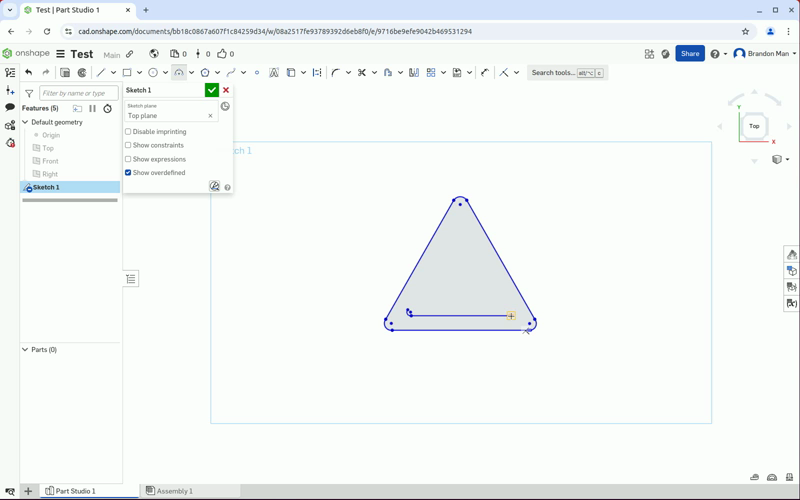
click(511, 315)
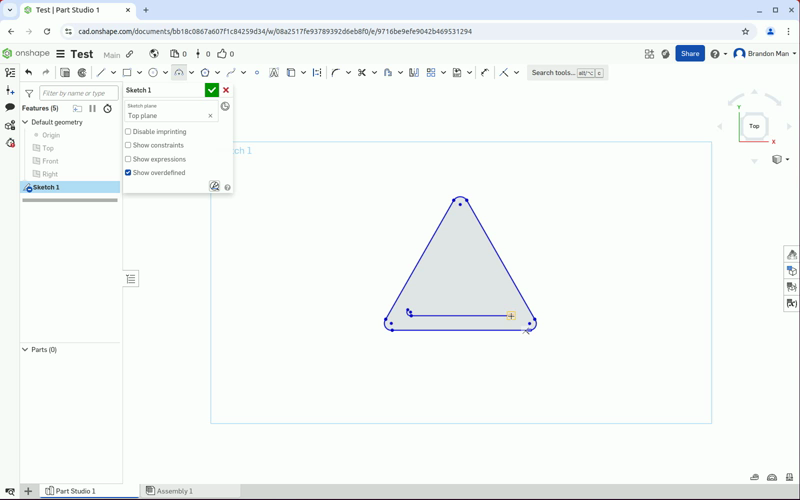
key_down(shift)
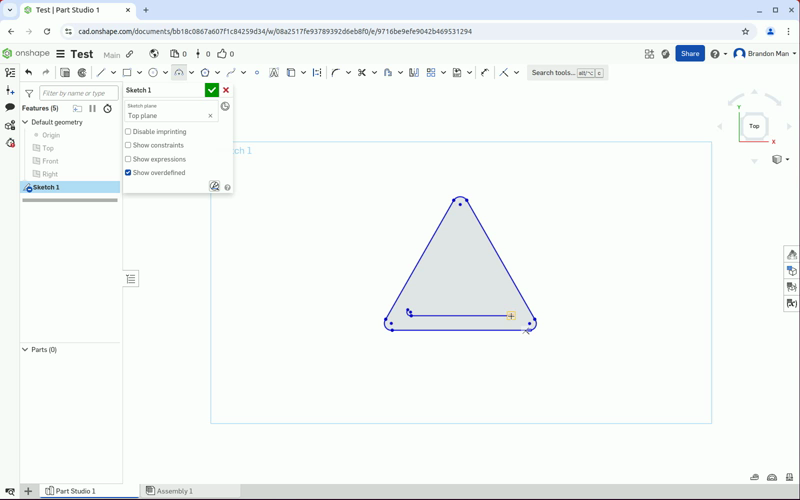
mouse_move(514, 309)
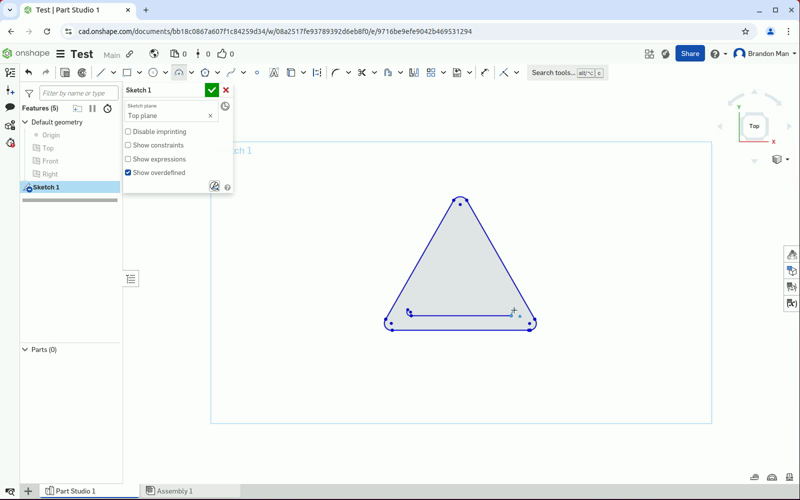
scroll(6)
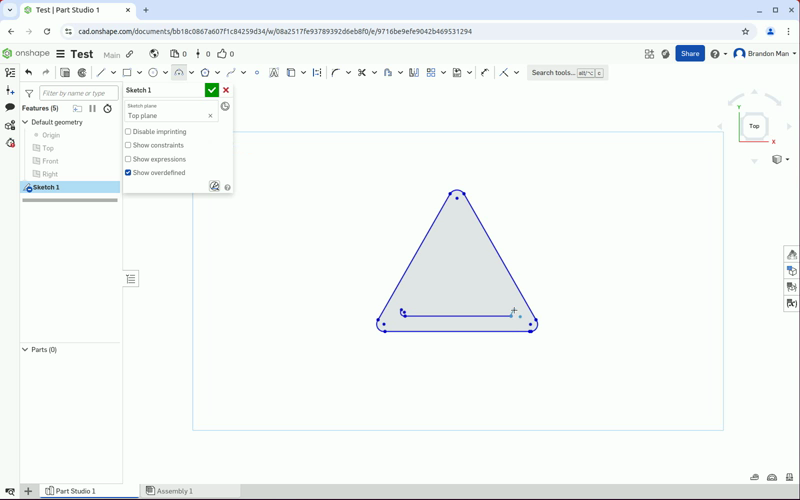
scroll(6)
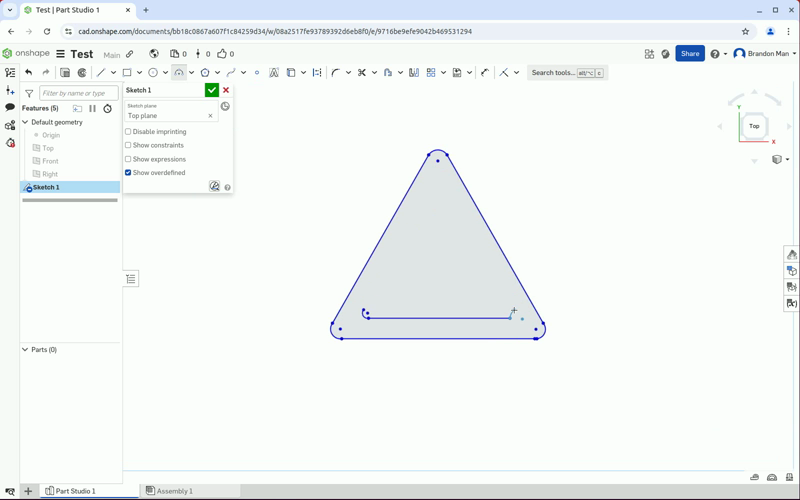
scroll(6)
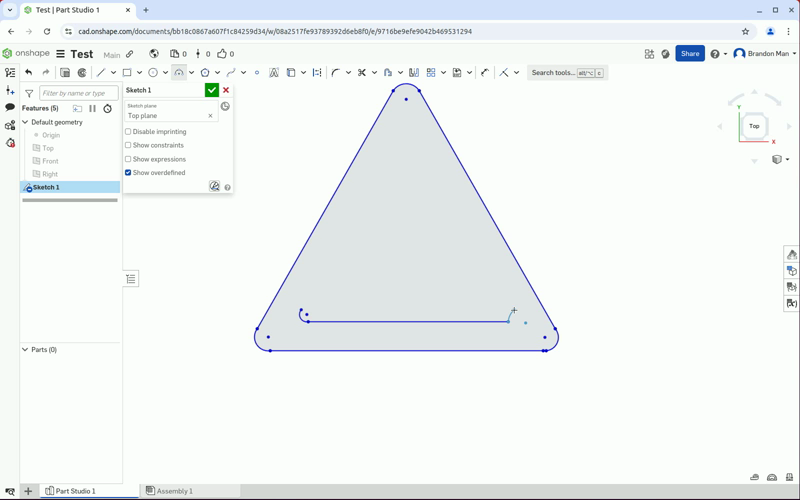
scroll(6)
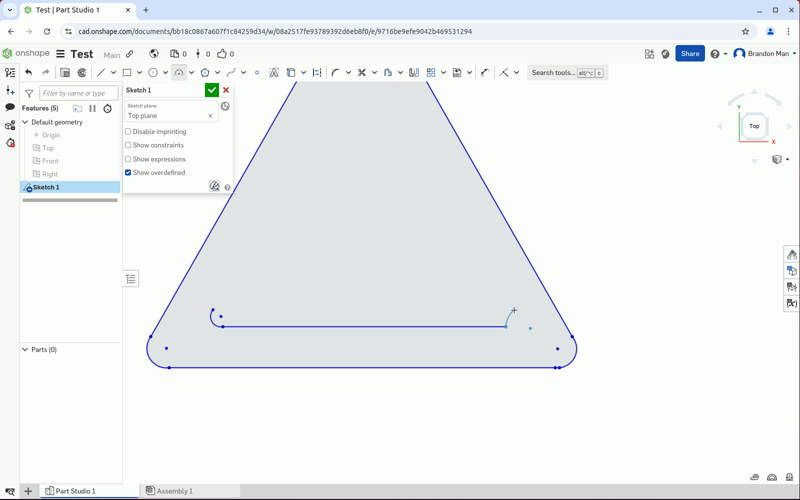
scroll(6)
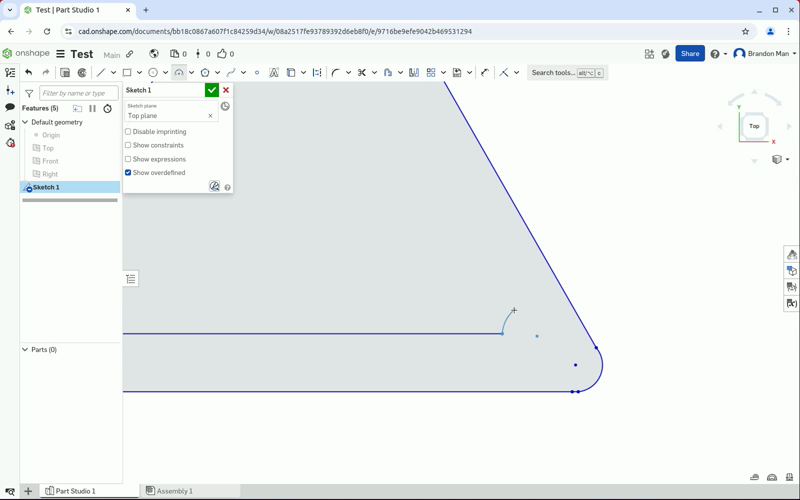
scroll(6)
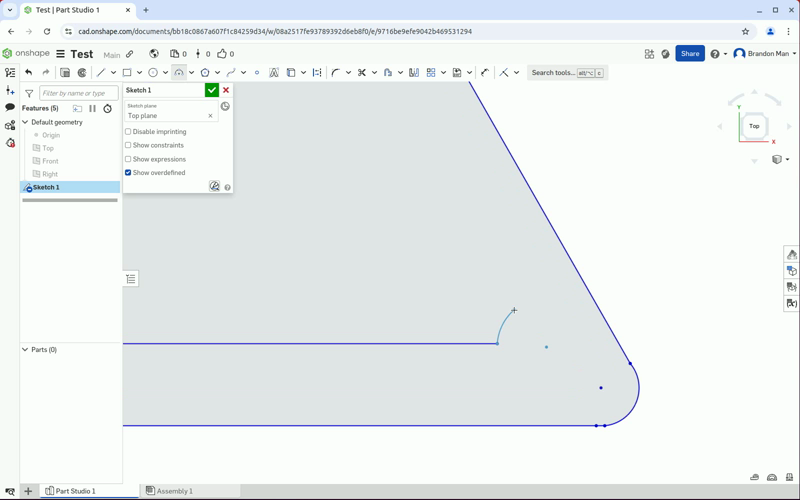
scroll(6)
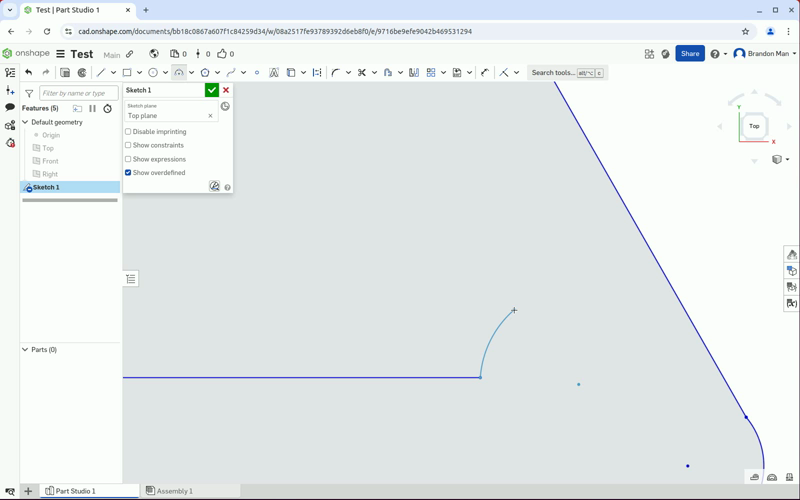
click(514, 309)
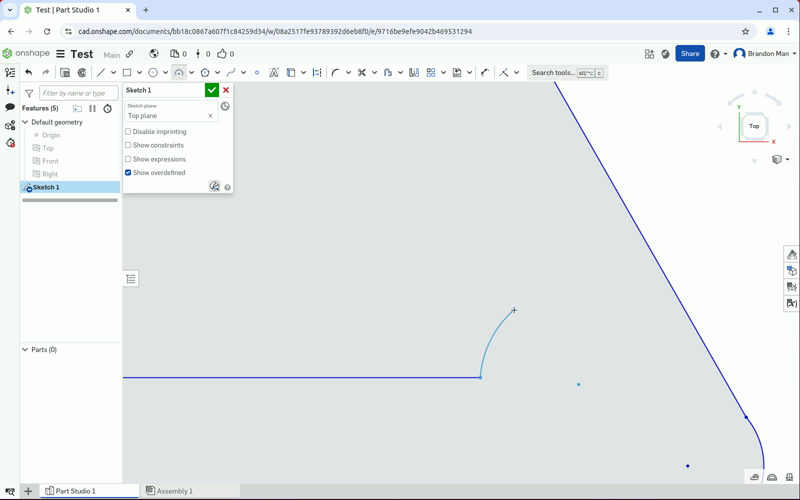
scroll(-6)
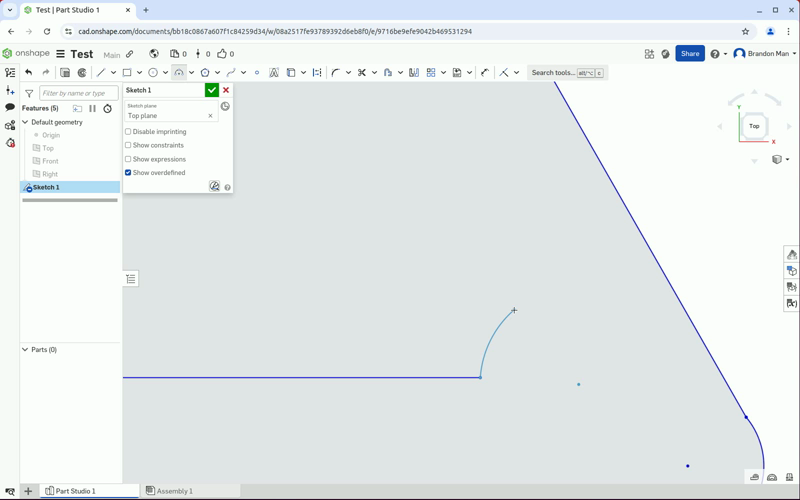
scroll(-6)
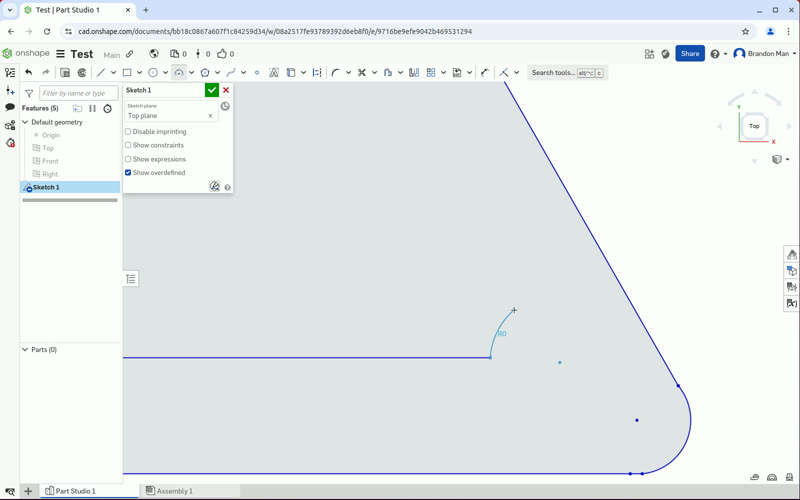
scroll(-6)
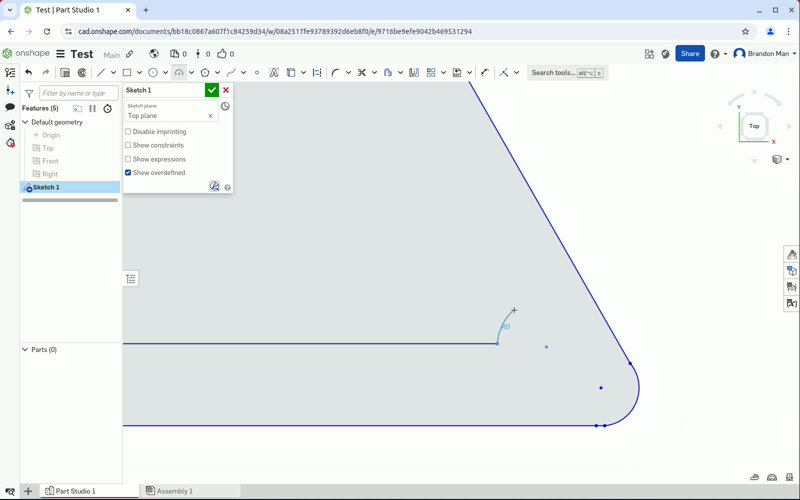
scroll(-6)
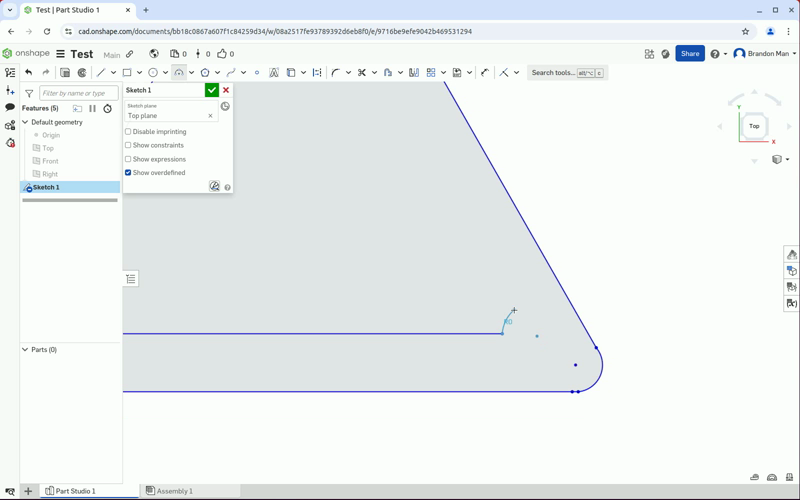
scroll(-6)
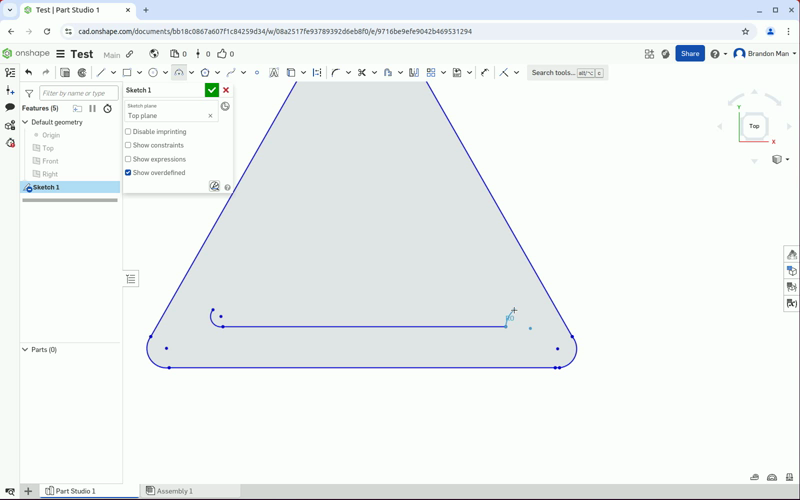
scroll(-6)
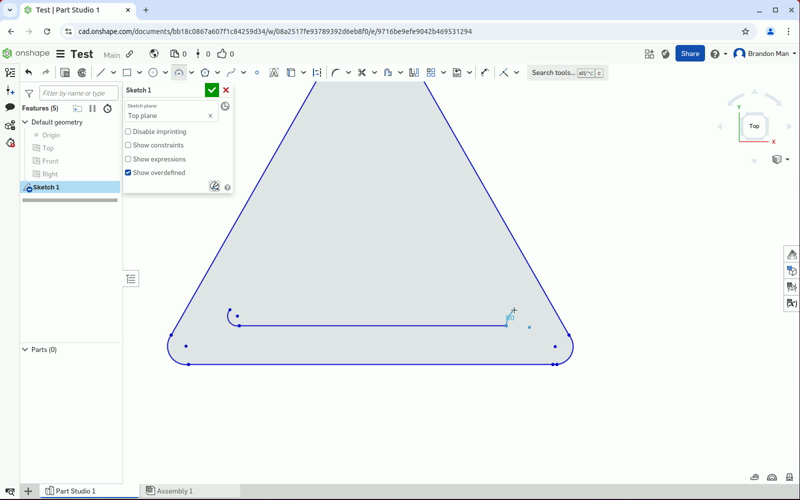
scroll(-6)
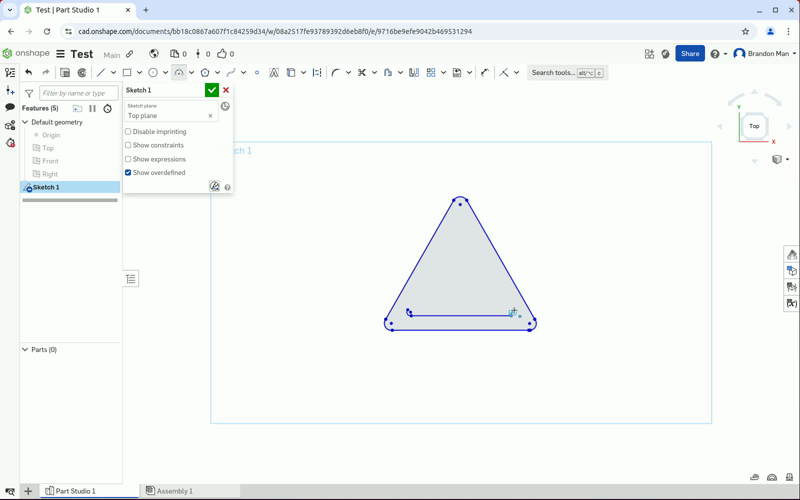
mouse_move(515, 313)
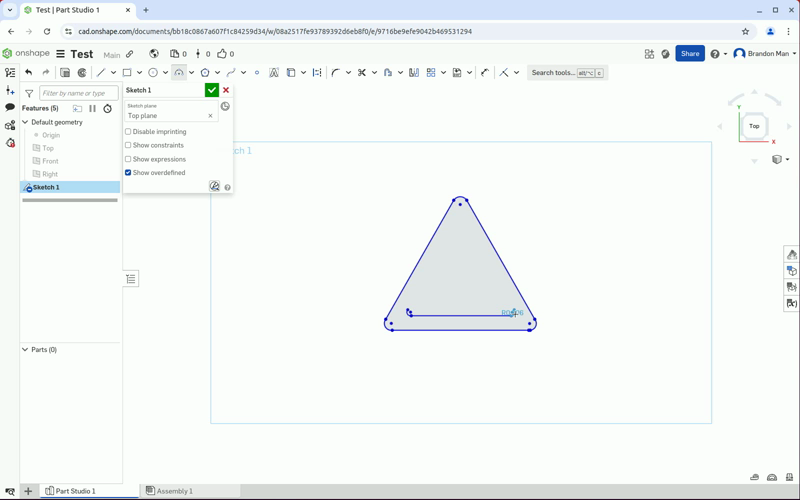
scroll(6)
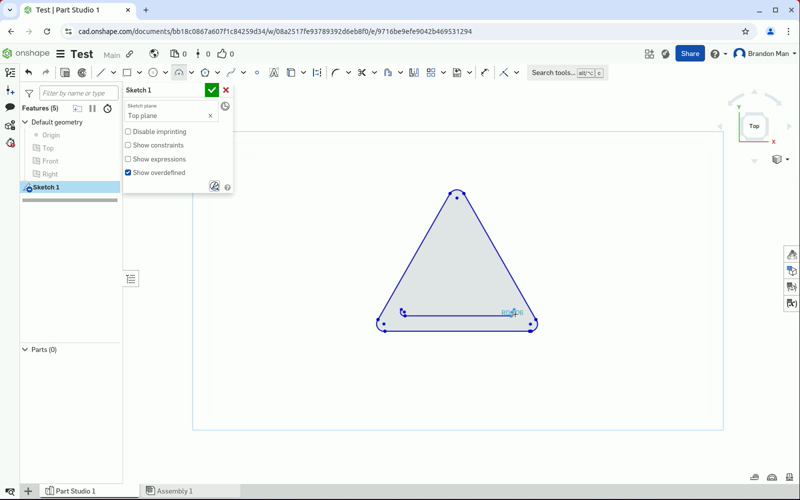
scroll(6)
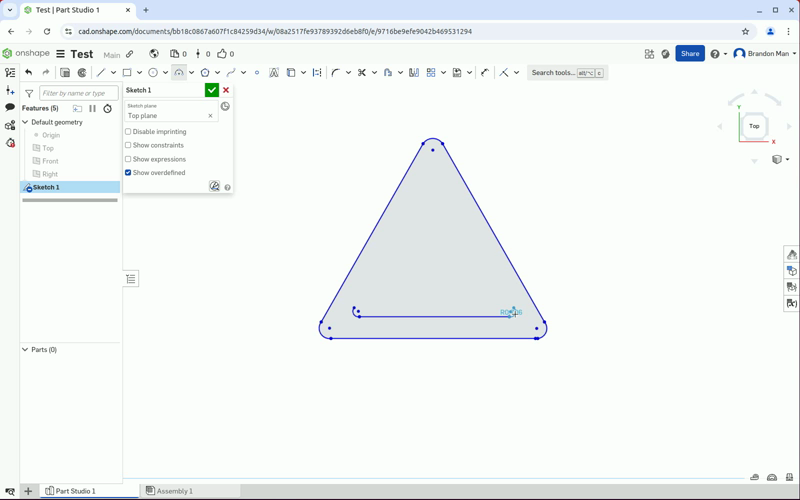
scroll(6)
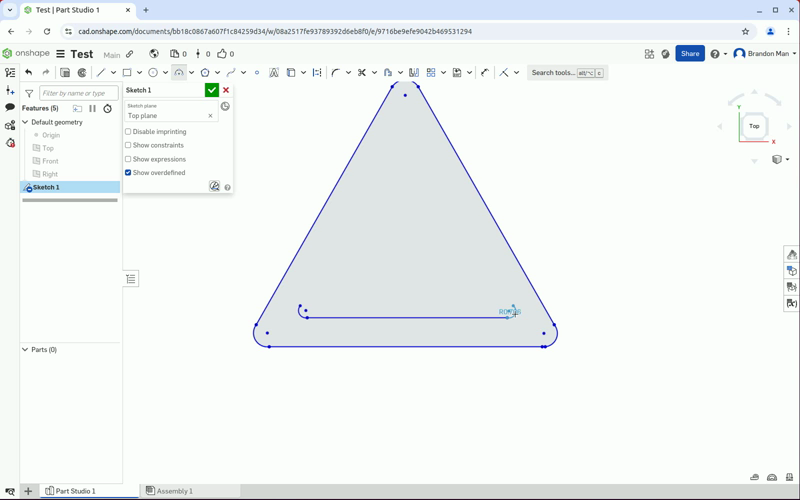
scroll(6)
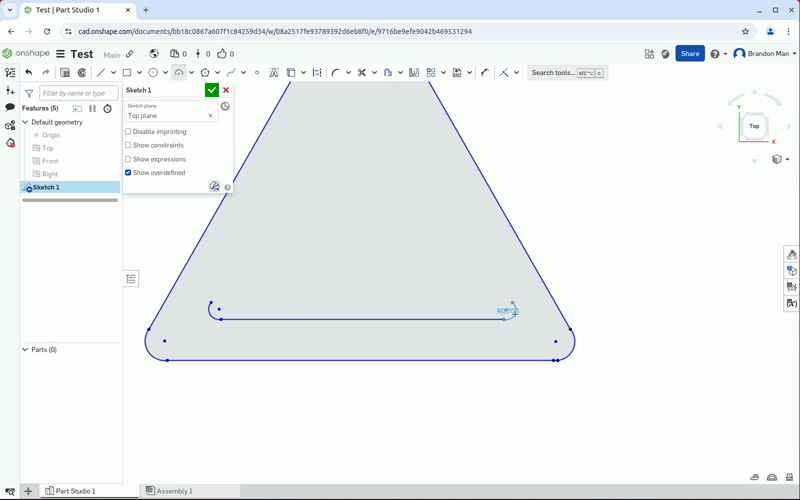
scroll(6)
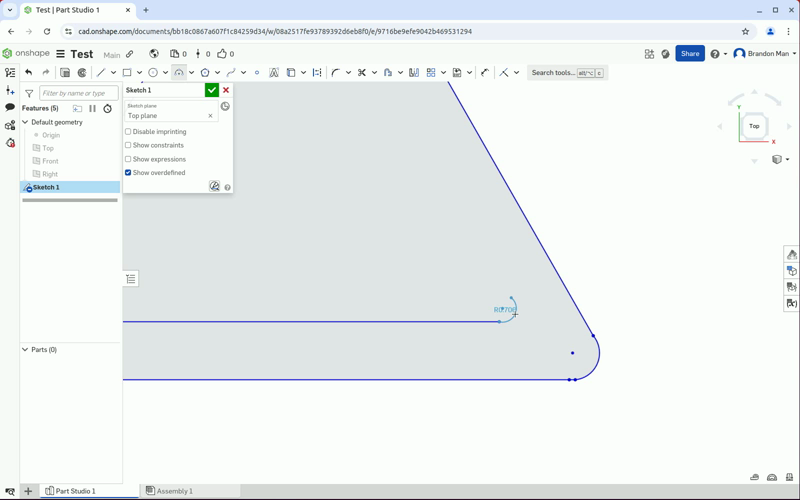
scroll(6)
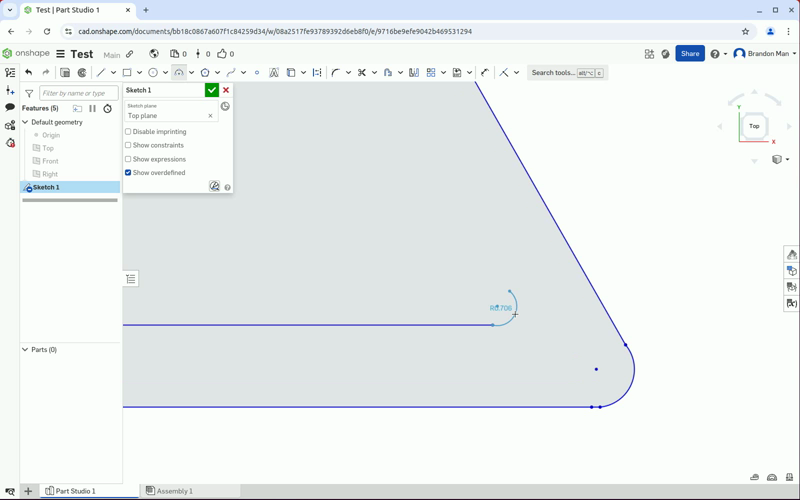
scroll(6)
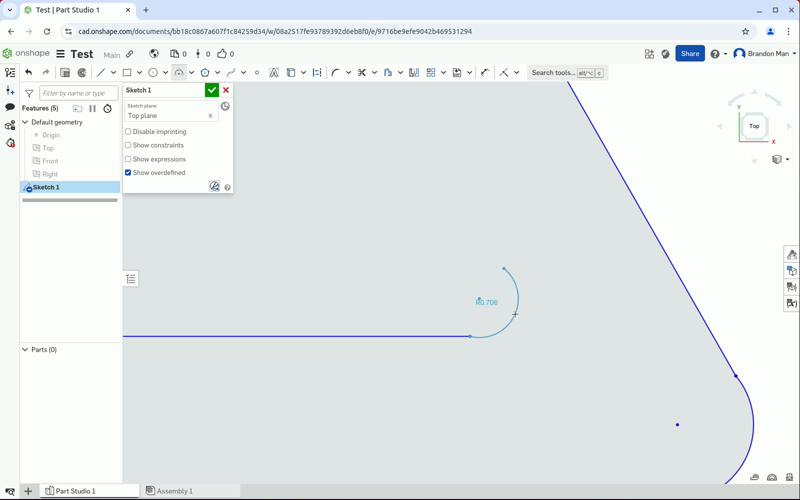
click(515, 313)
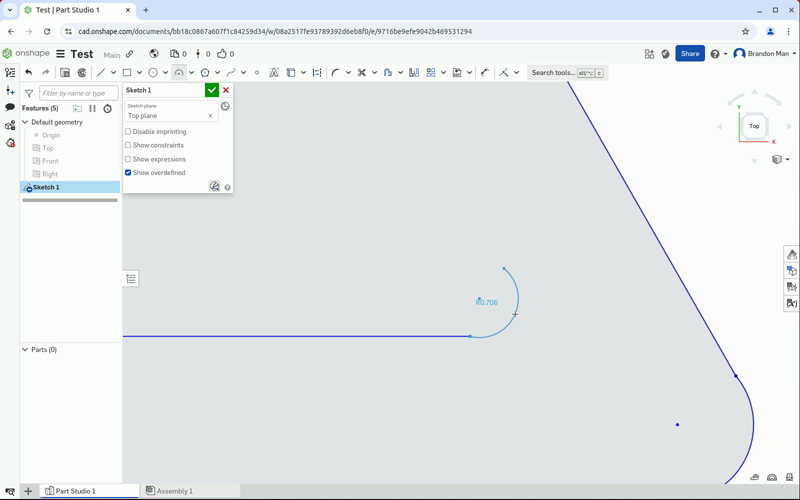
scroll(-6)
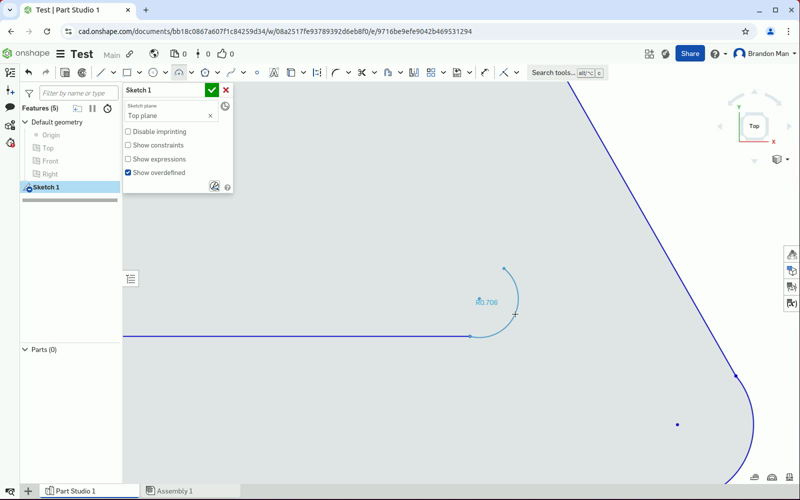
scroll(-6)
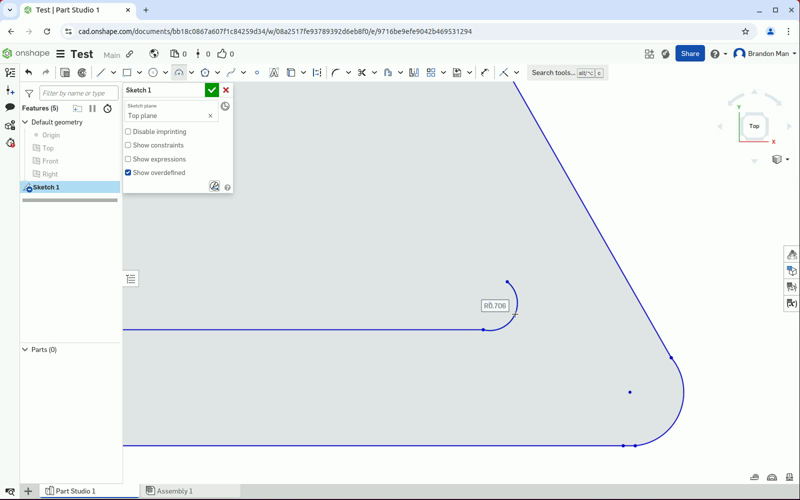
scroll(-6)
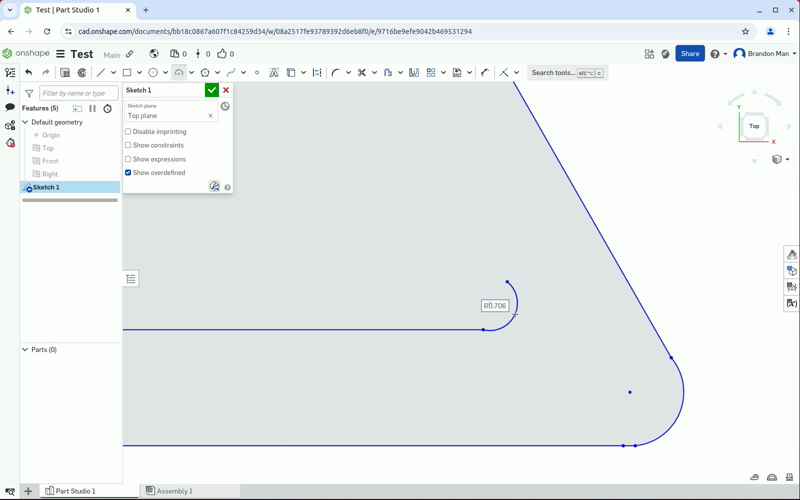
scroll(-6)
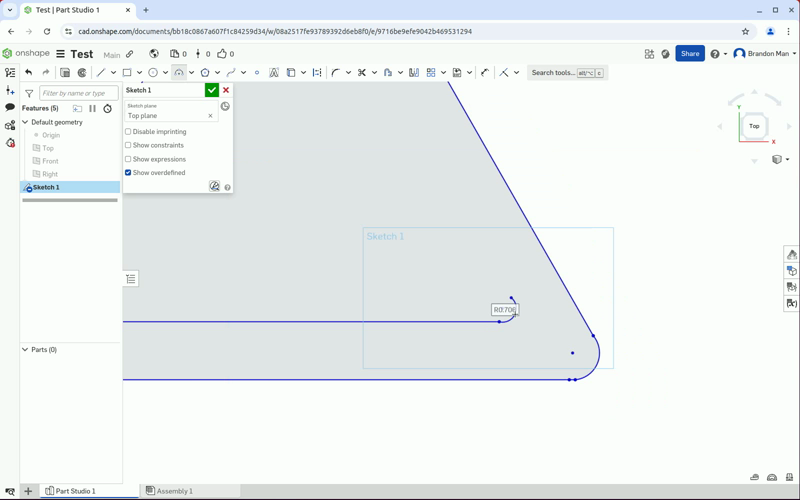
scroll(-6)
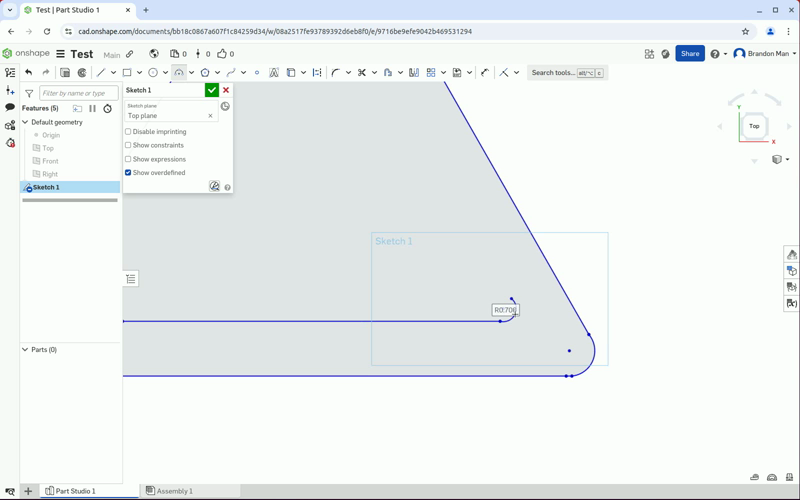
scroll(-6)
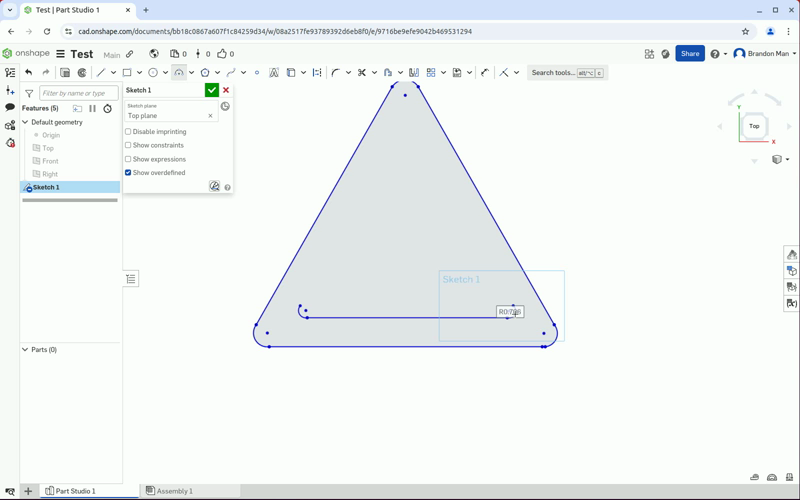
scroll(-6)
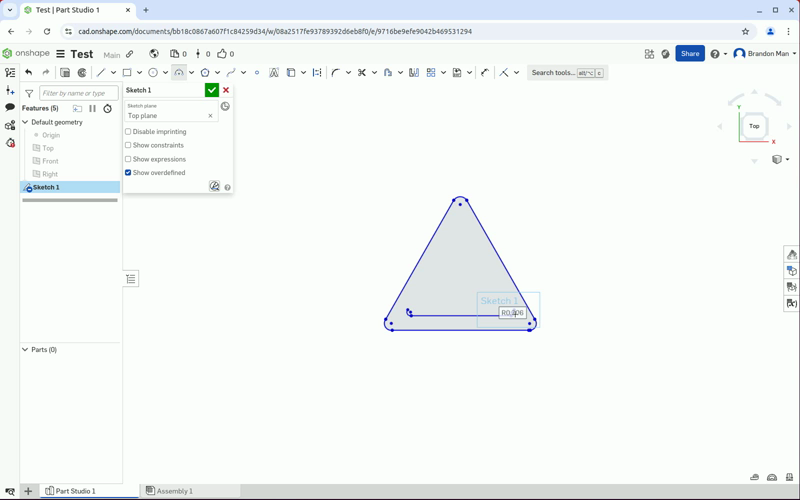
key_up(shift)
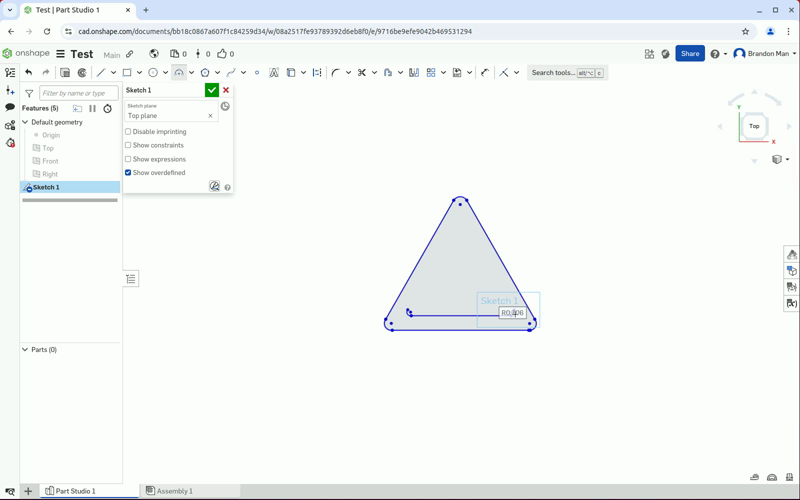
key(esc)
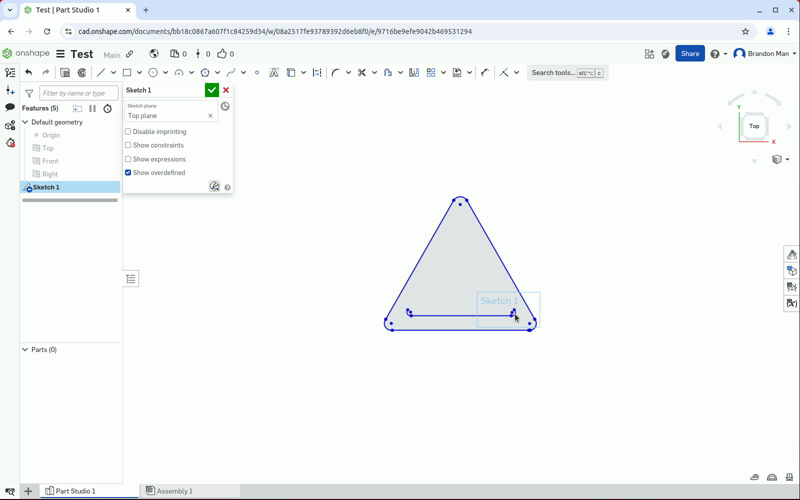
key(l)
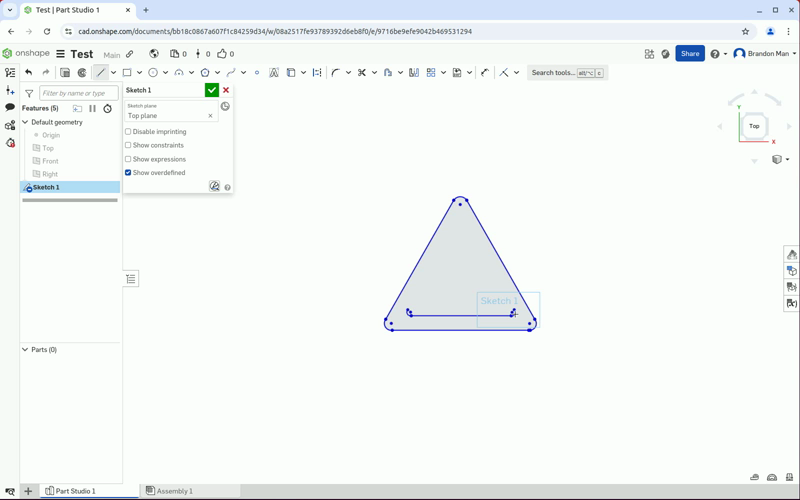
mouse_move(514, 309)
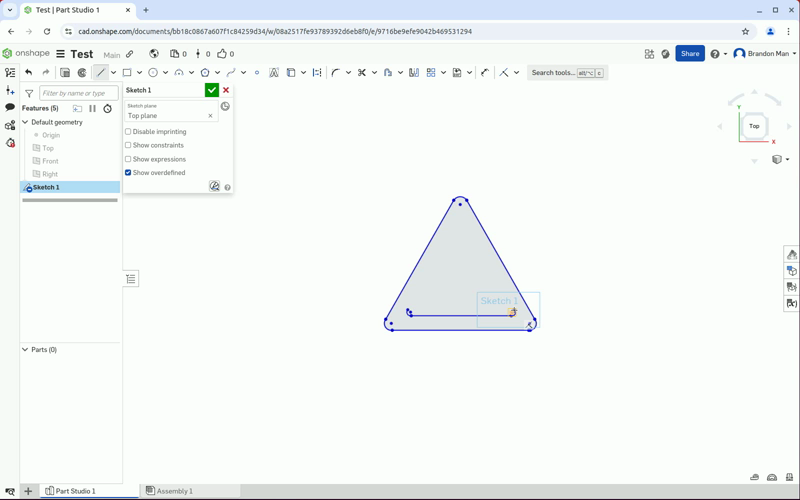
scroll(6)
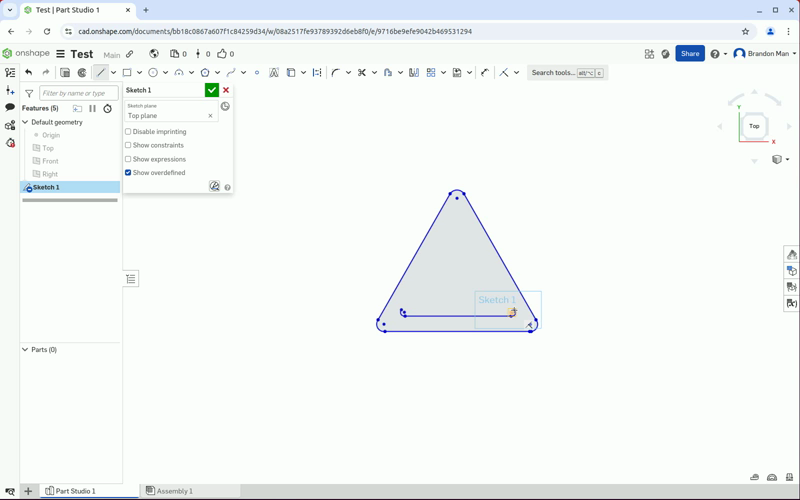
scroll(6)
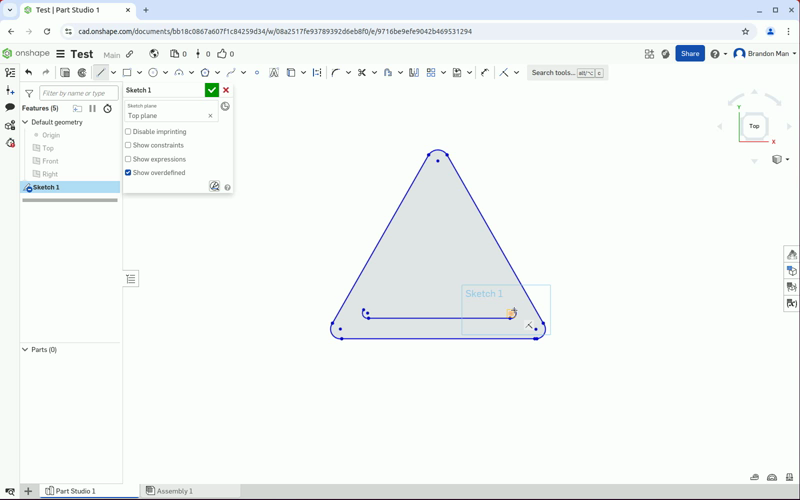
scroll(6)
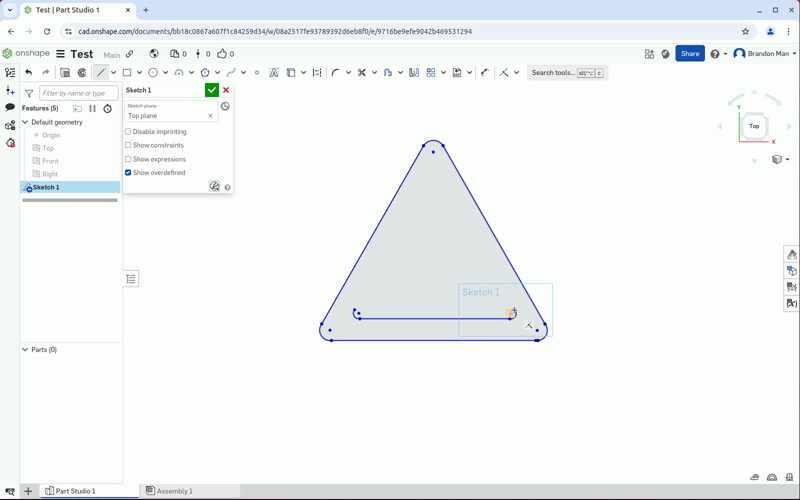
scroll(6)
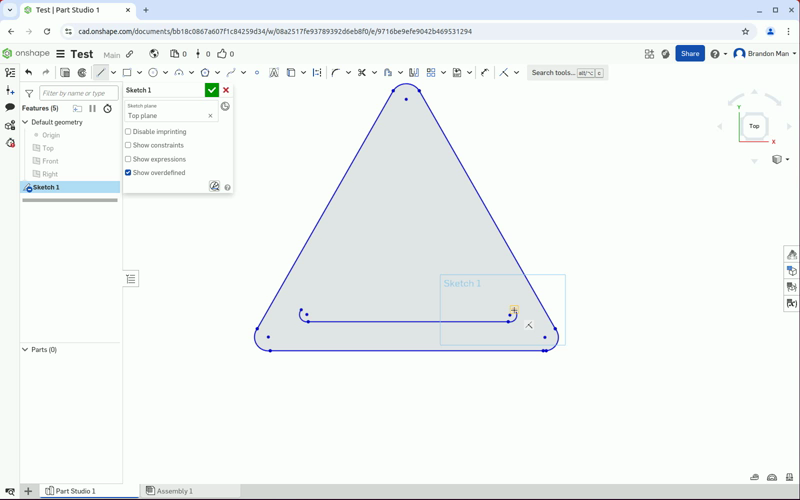
scroll(6)
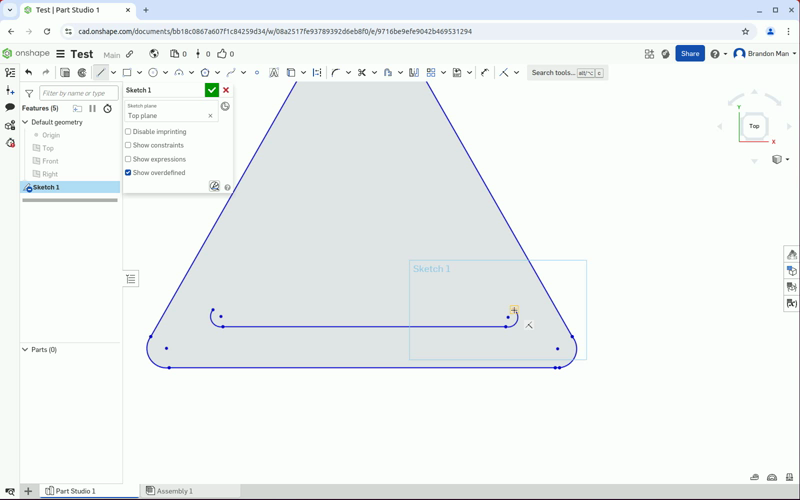
scroll(6)
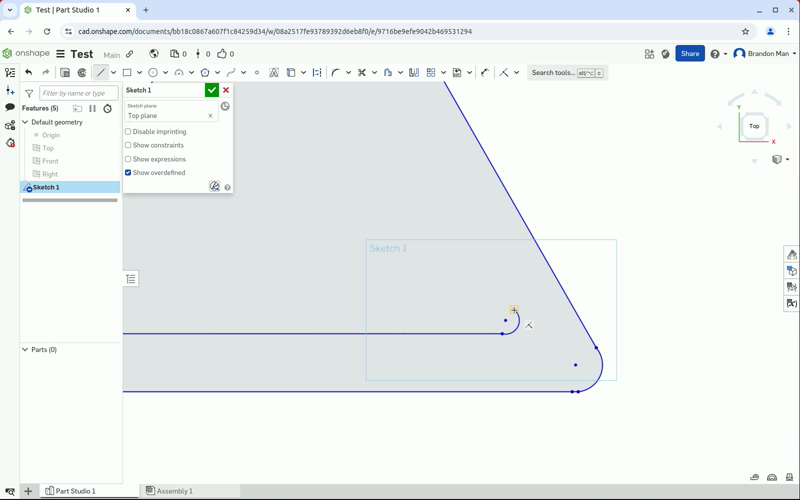
scroll(6)
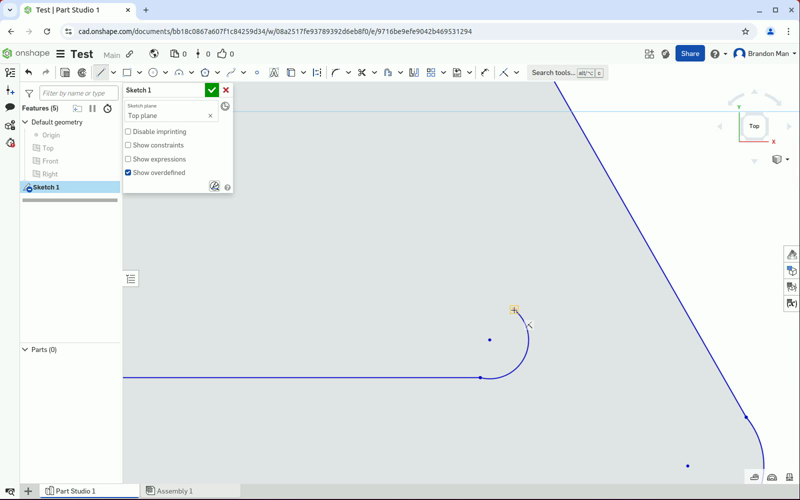
click(514, 309)
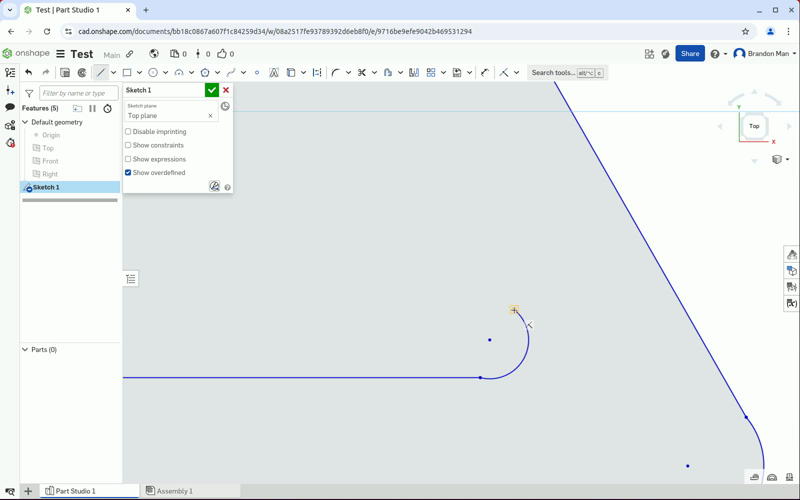
scroll(-6)
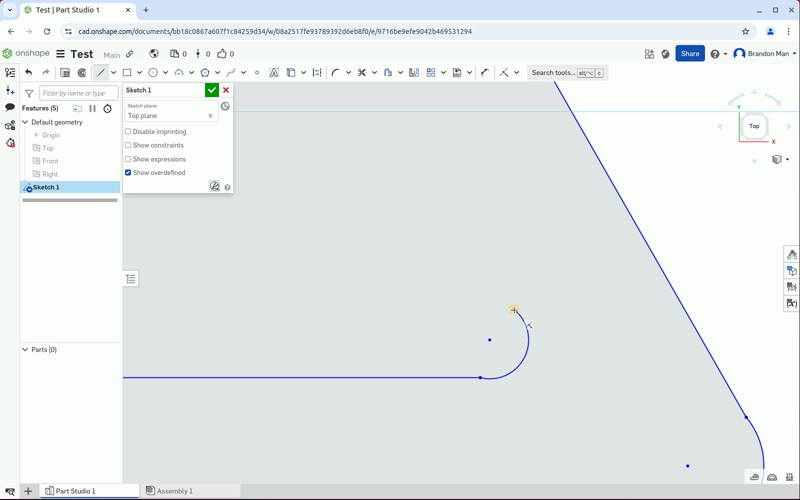
scroll(-6)
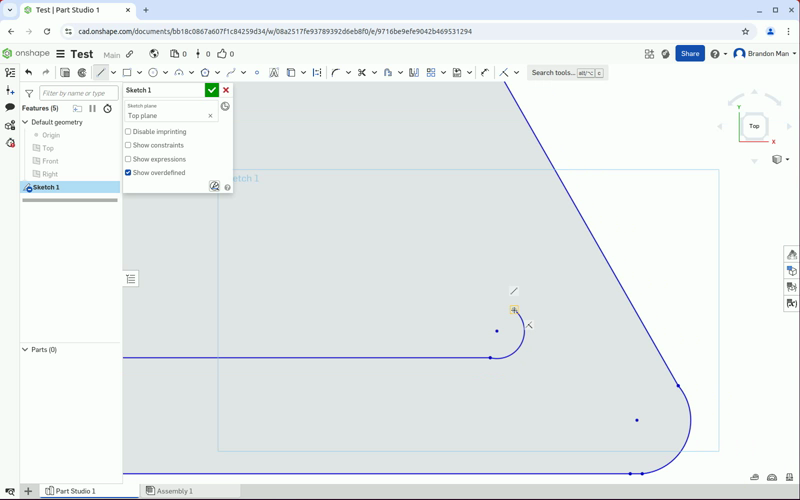
scroll(-6)
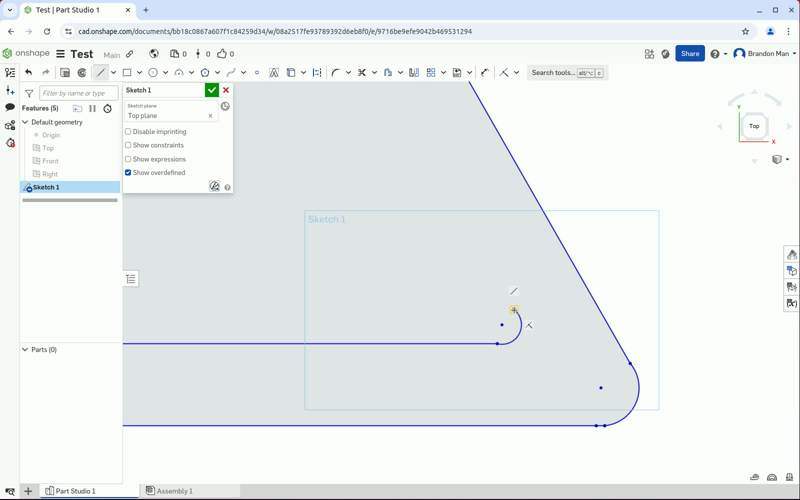
scroll(-6)
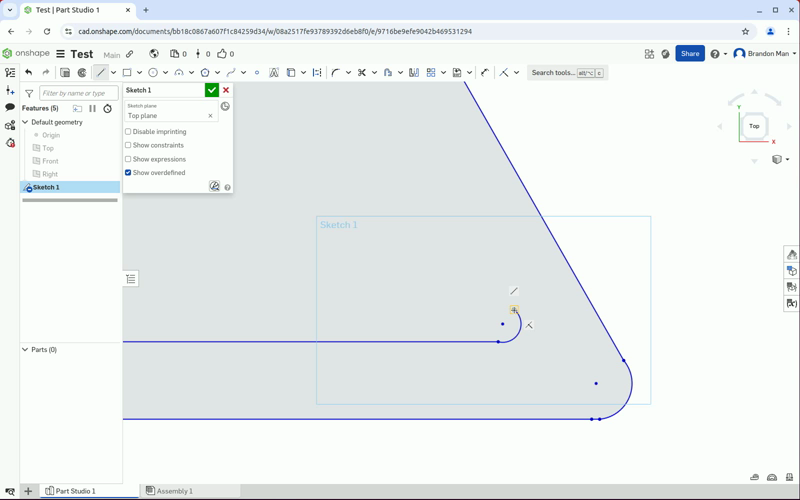
scroll(-6)
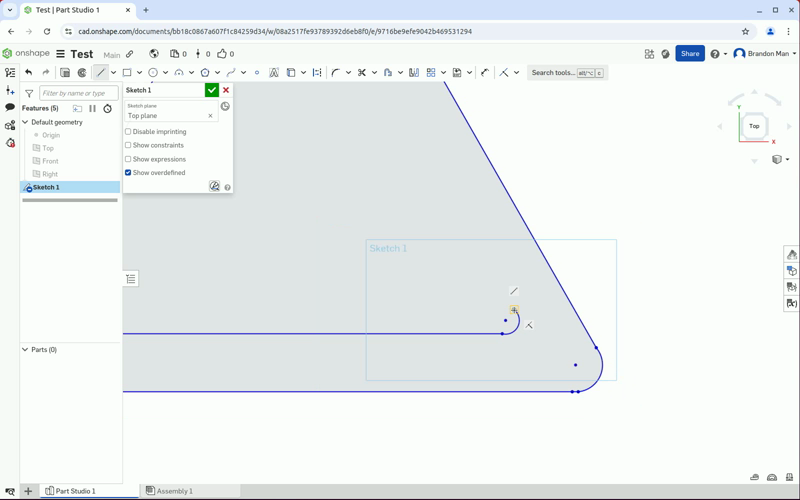
scroll(-6)
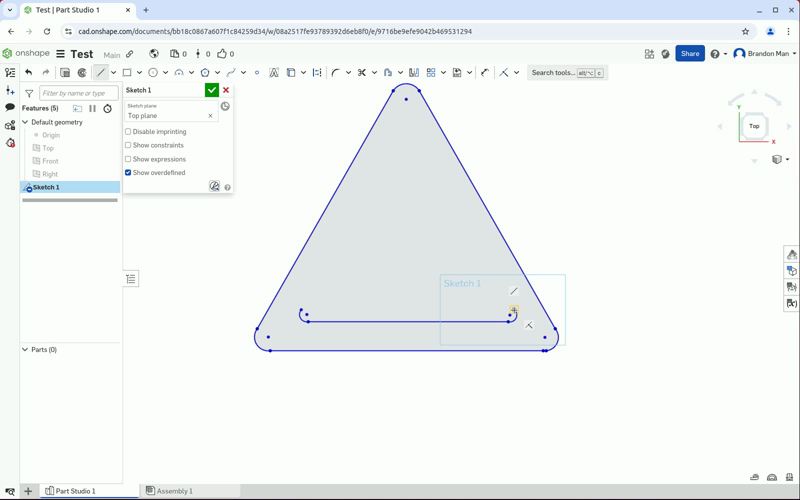
scroll(-6)
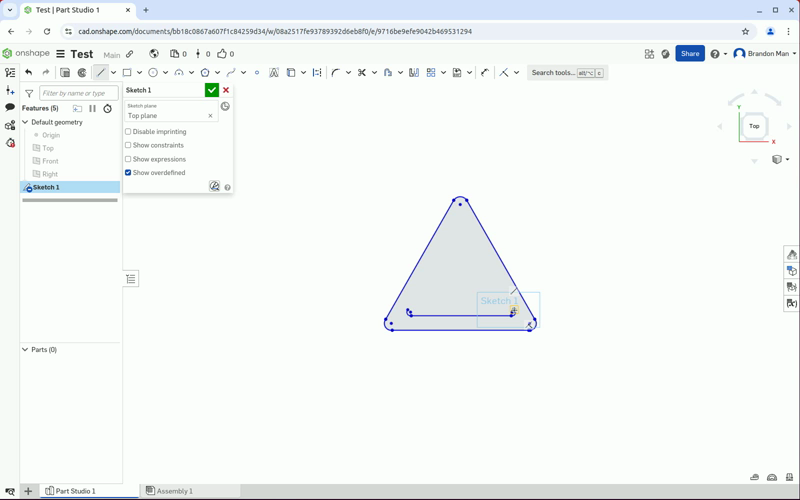
key_down(shift)
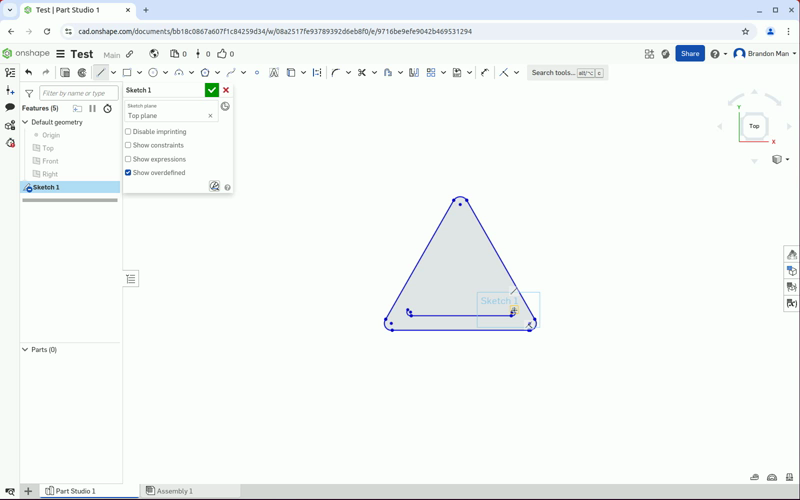
mouse_move(463, 224)
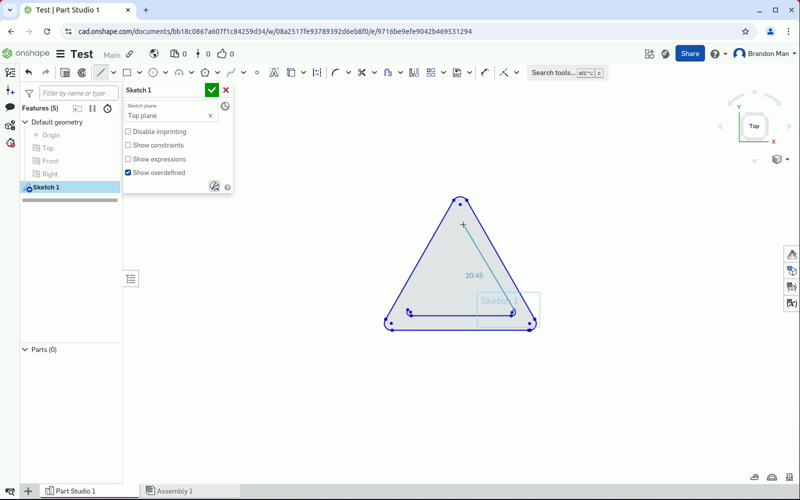
click(463, 224)
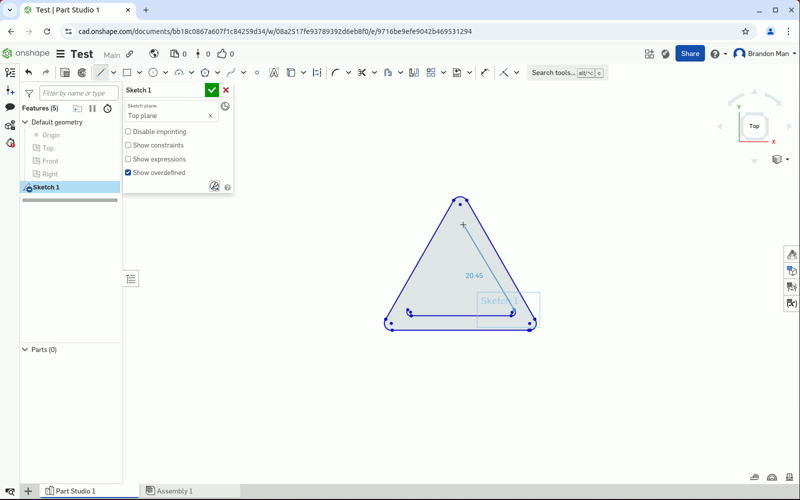
key_up(shift)
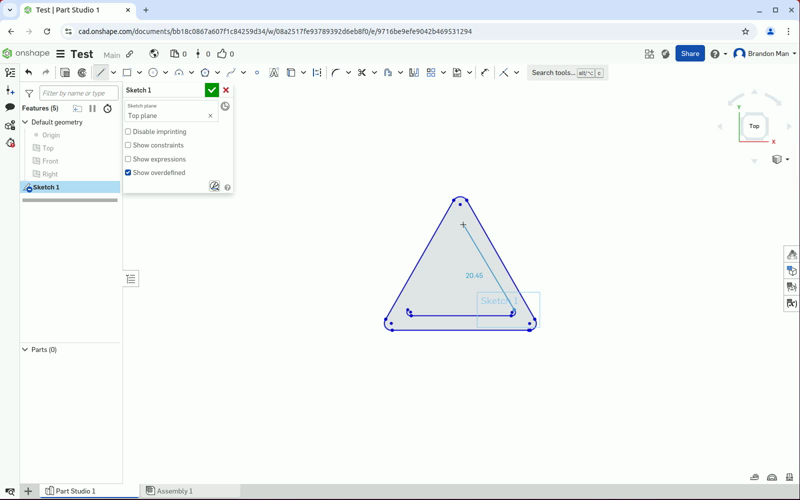
key(esc)
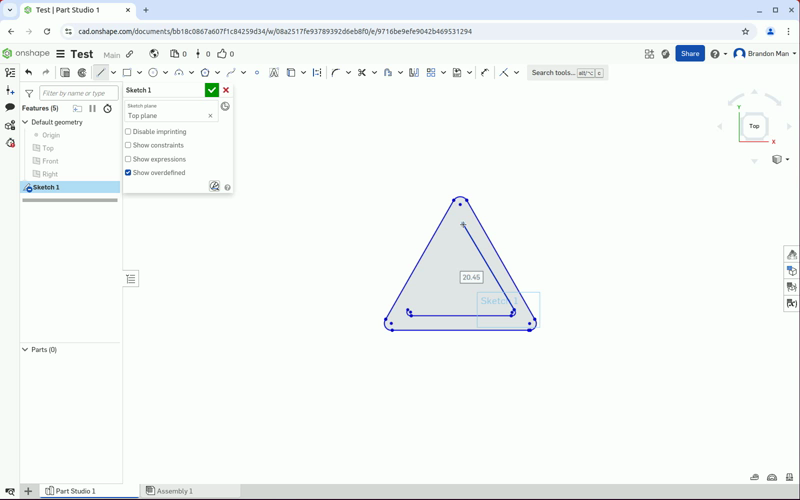
key(a)
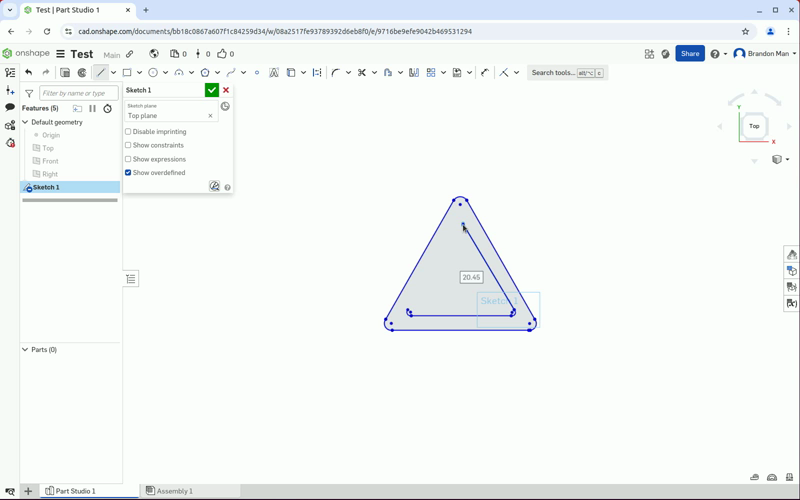
mouse_move(463, 224)
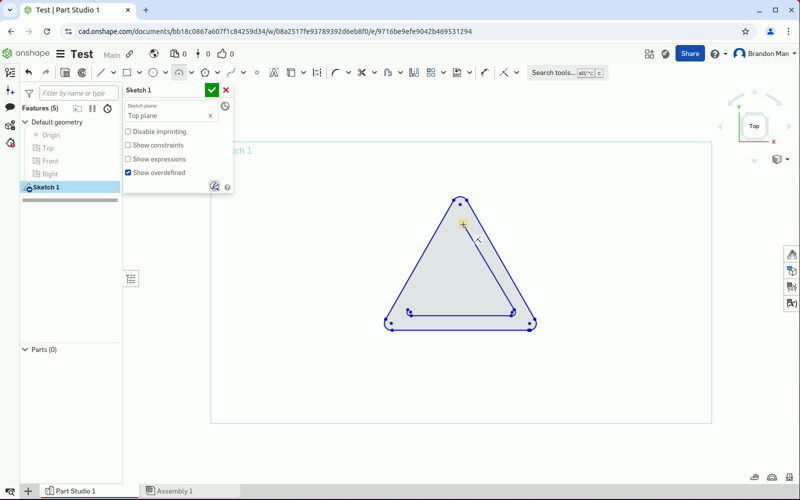
click(463, 224)
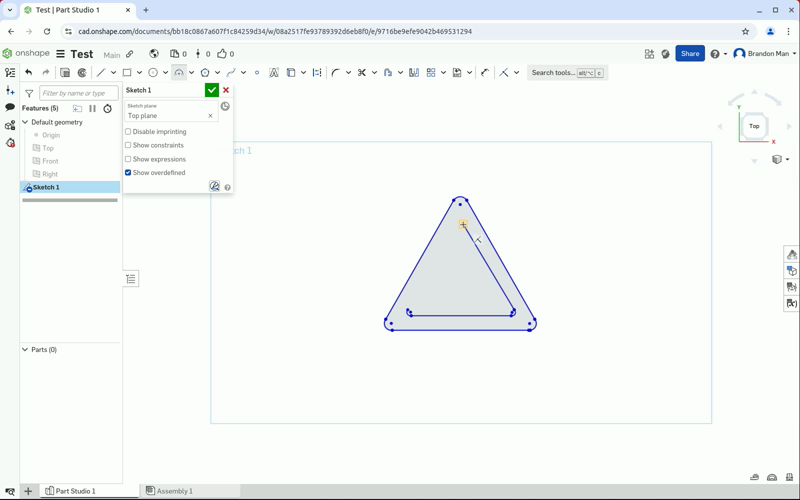
key_down(shift)
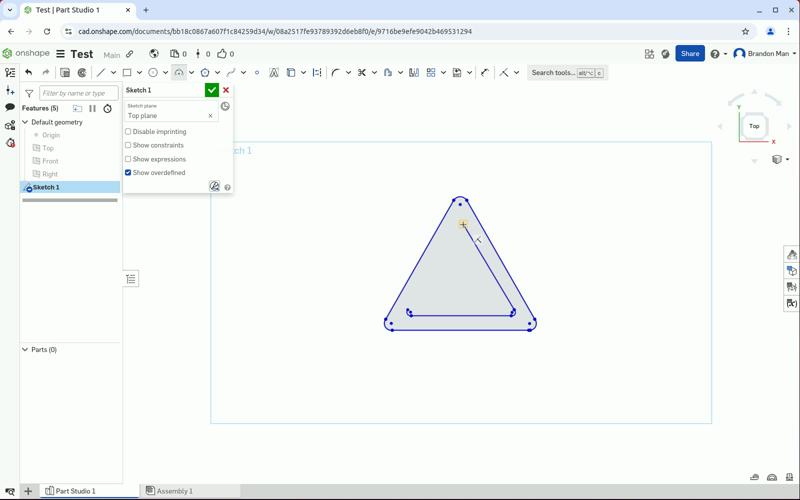
mouse_move(457, 224)
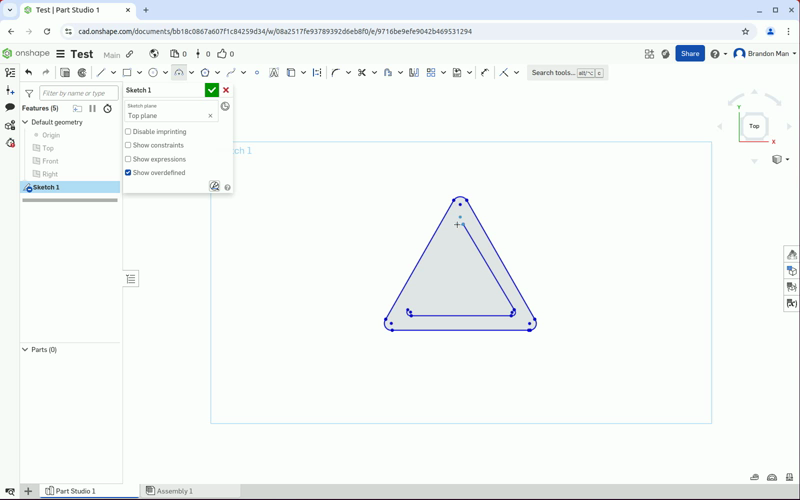
scroll(6)
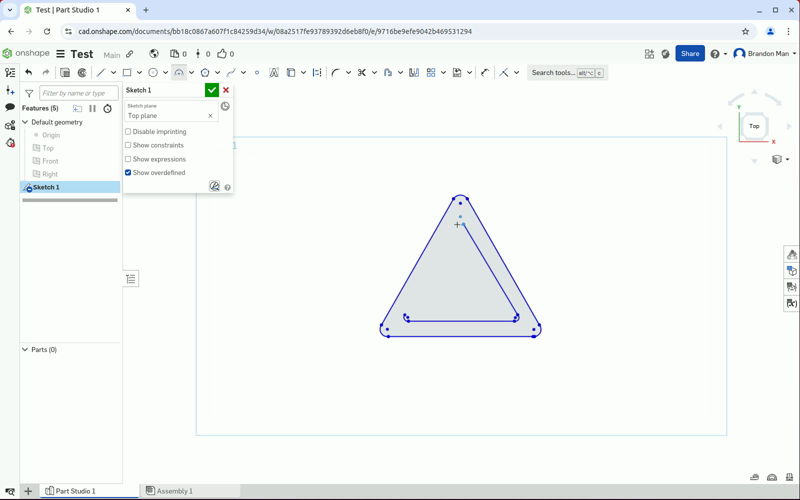
scroll(6)
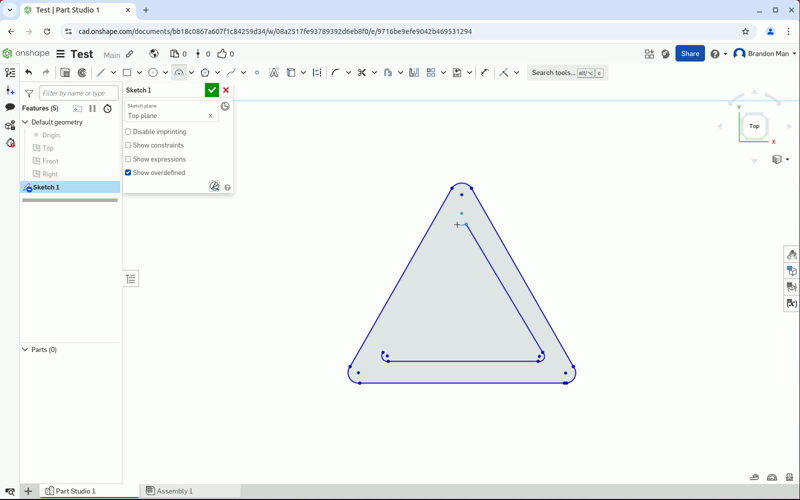
scroll(6)
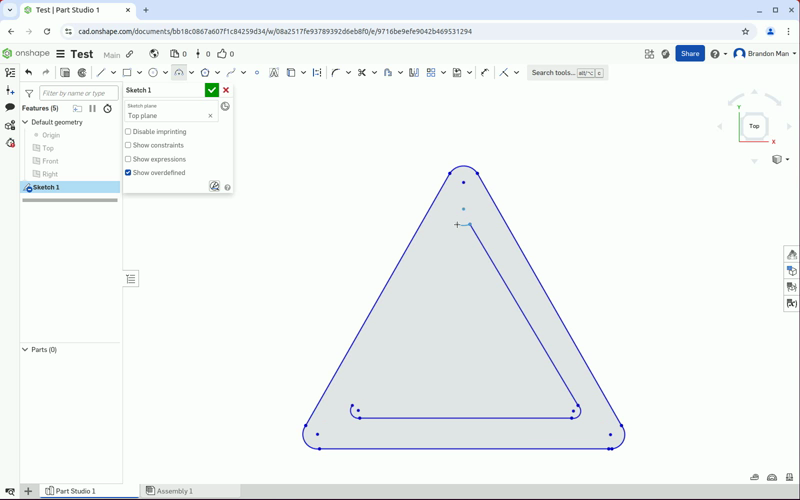
scroll(6)
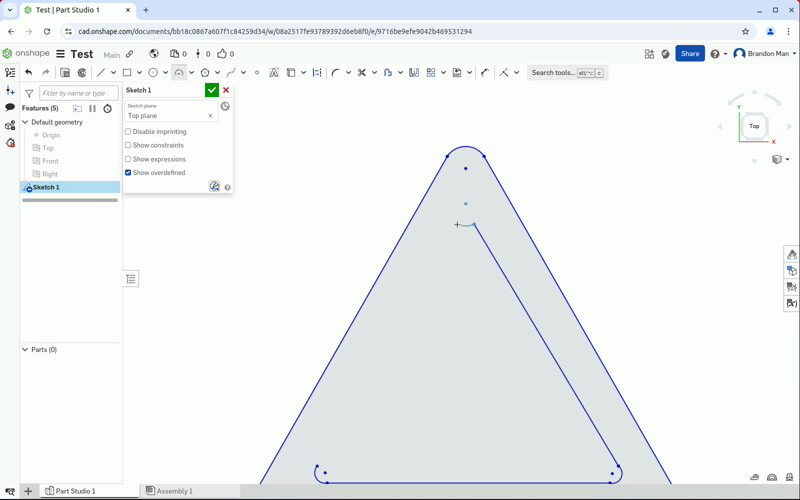
scroll(6)
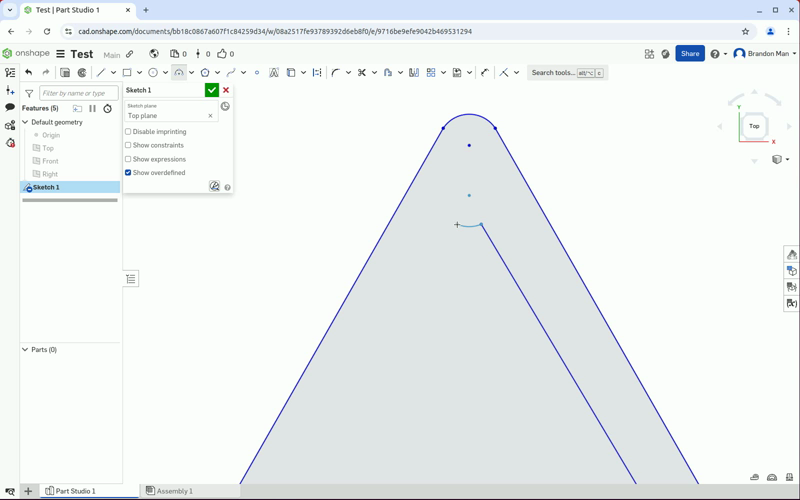
scroll(6)
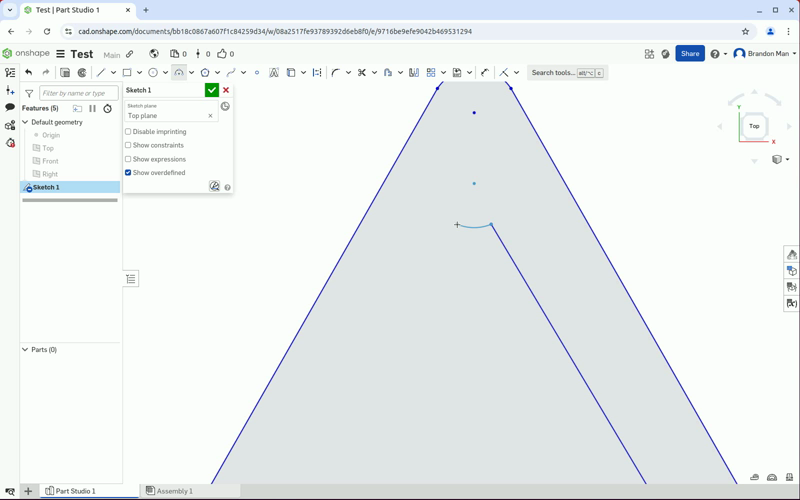
scroll(6)
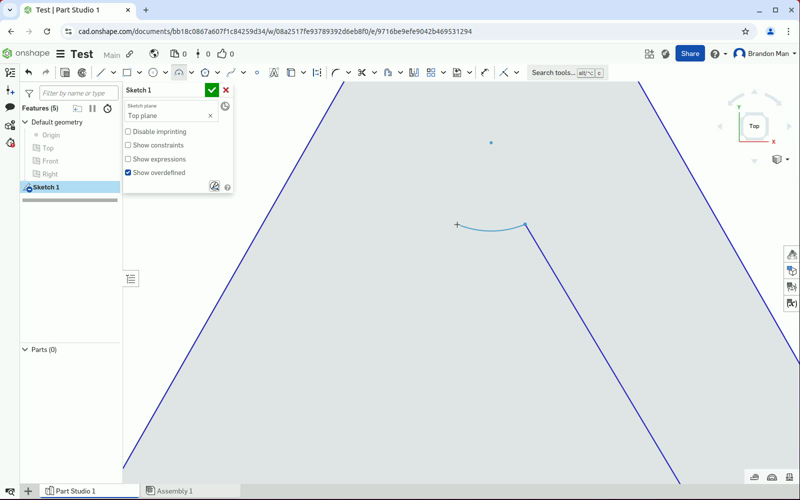
click(457, 224)
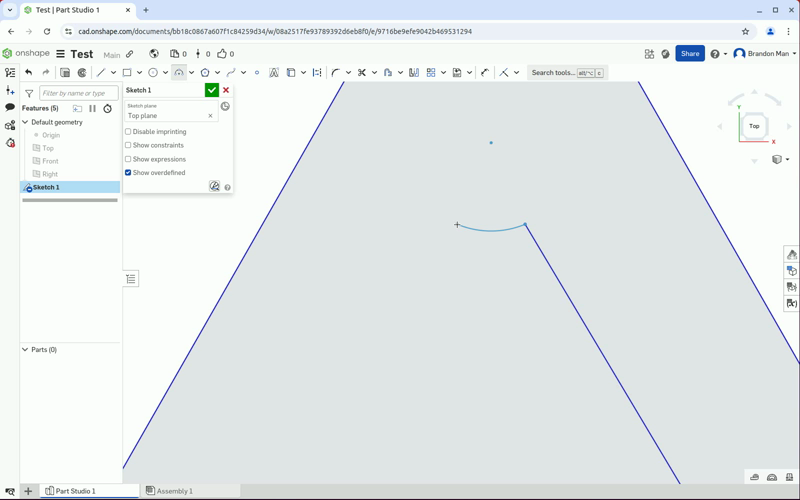
scroll(-6)
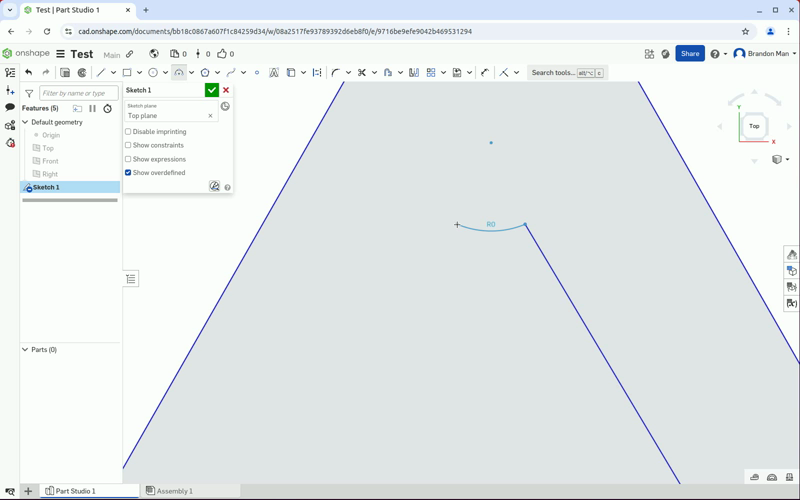
scroll(-6)
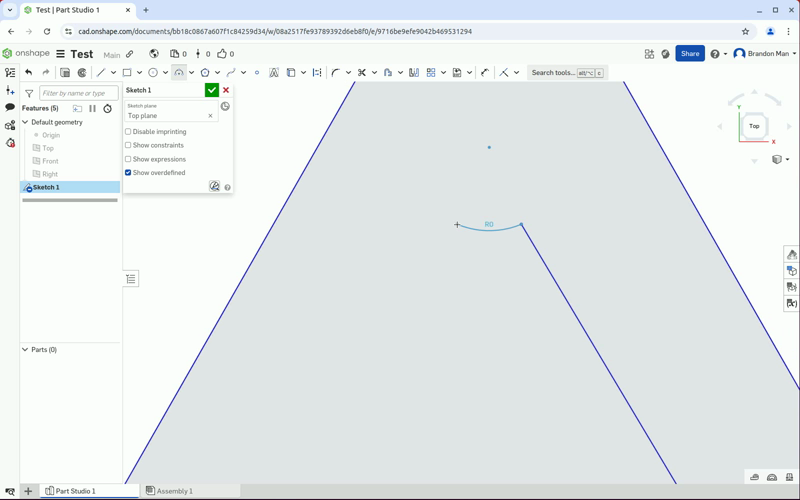
scroll(-6)
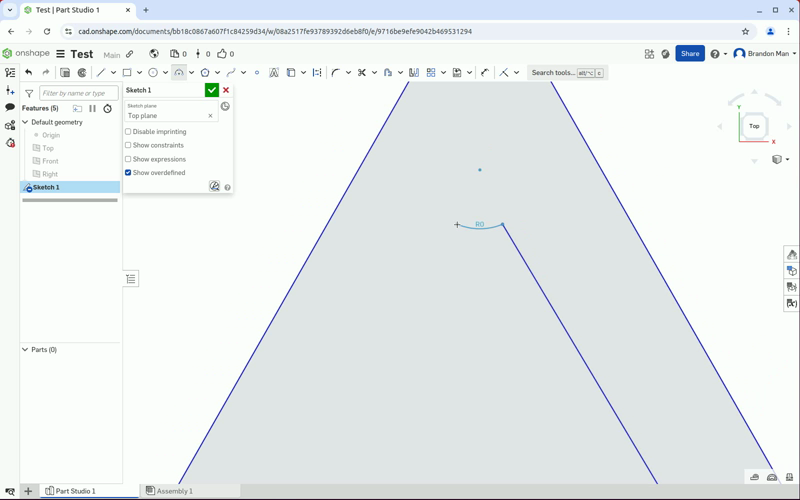
scroll(-6)
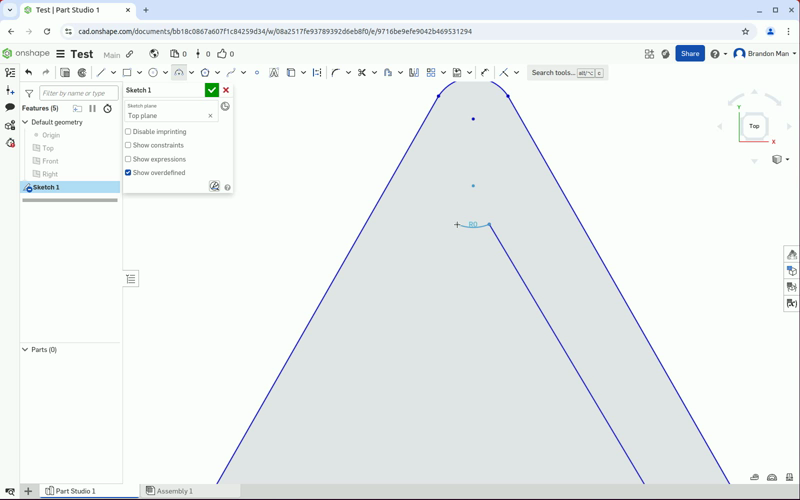
scroll(-6)
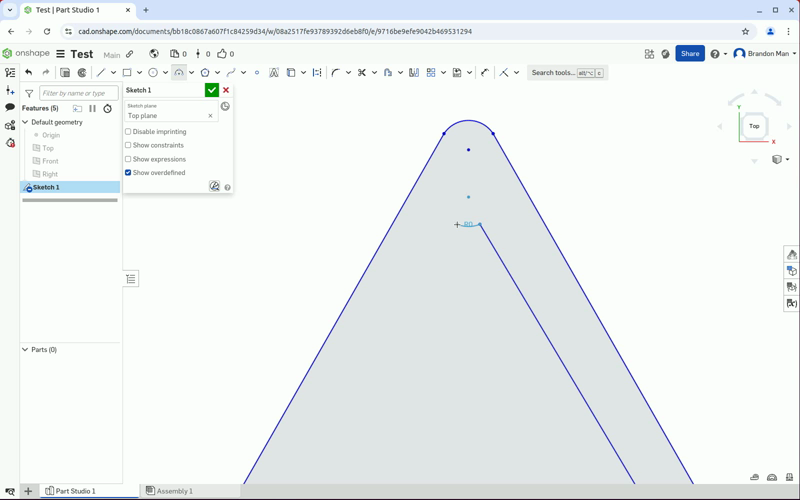
scroll(-6)
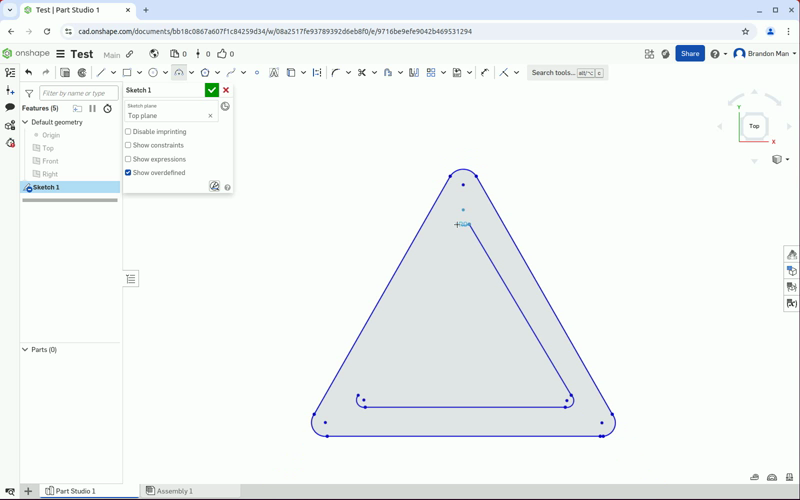
scroll(-6)
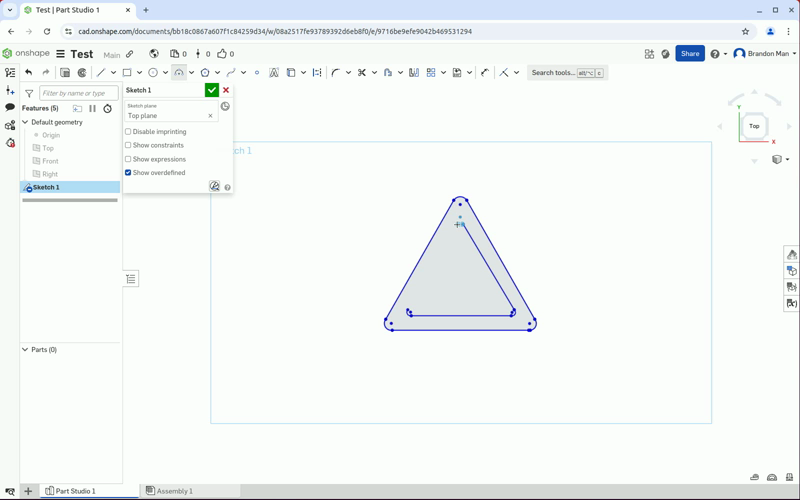
mouse_move(460, 222)
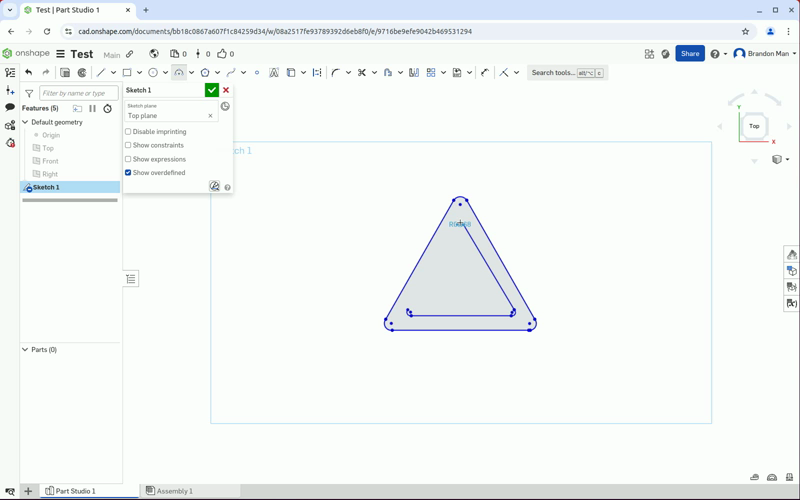
scroll(6)
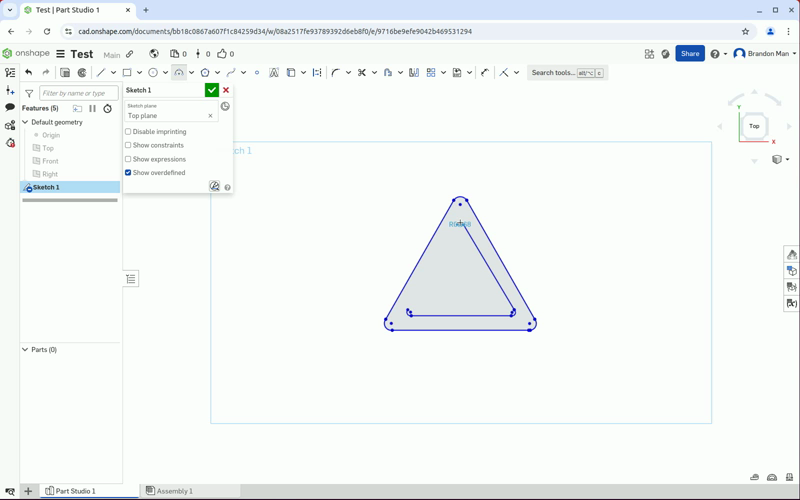
scroll(6)
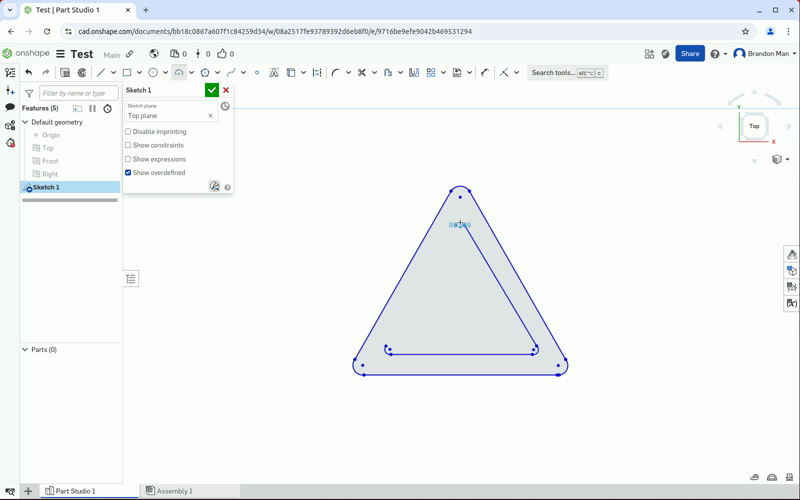
scroll(6)
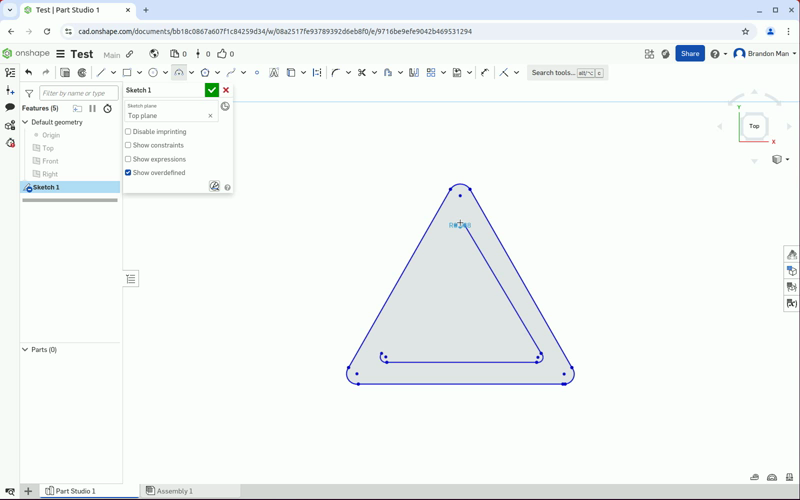
scroll(6)
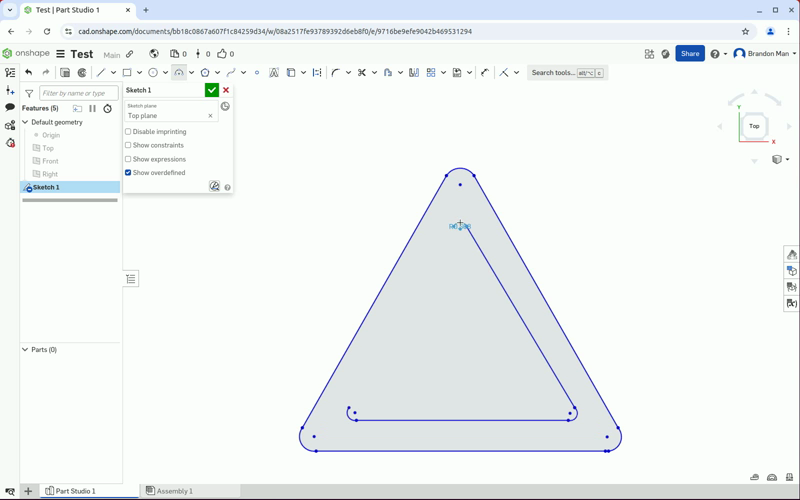
scroll(6)
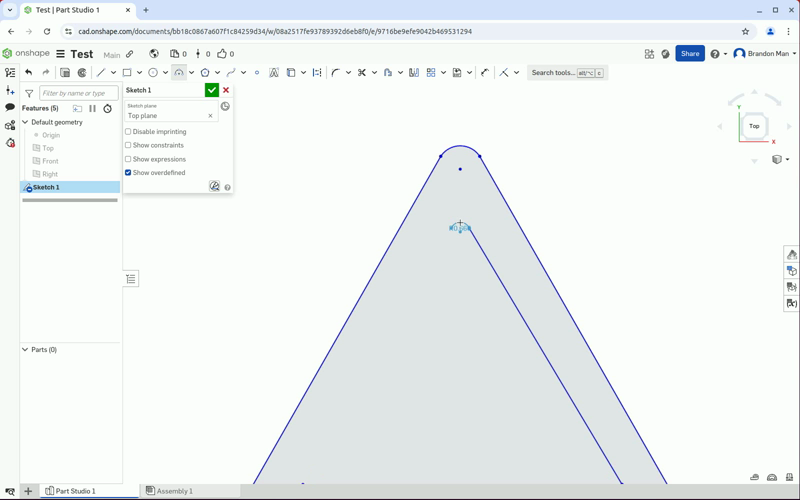
scroll(6)
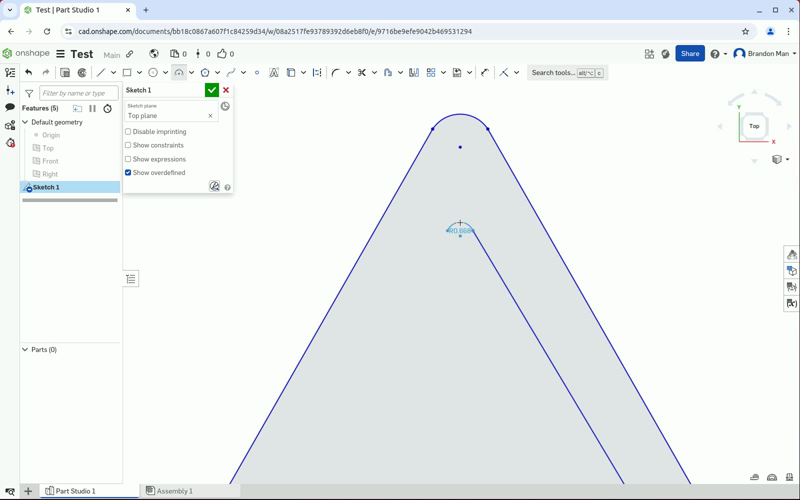
scroll(6)
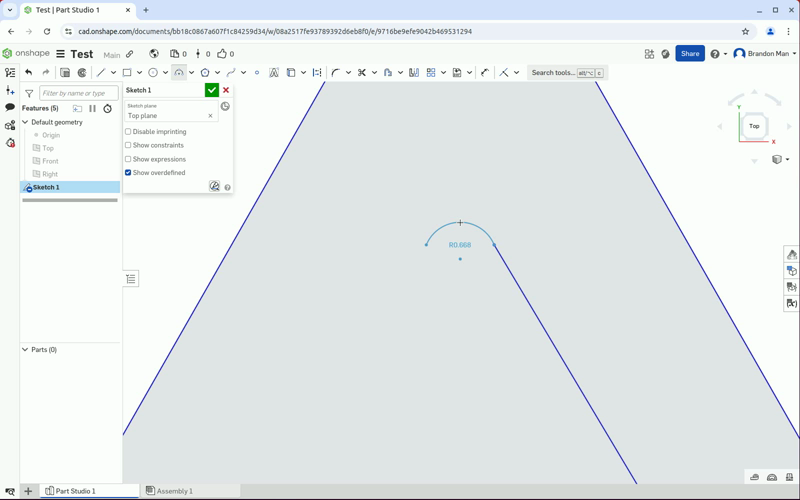
click(460, 222)
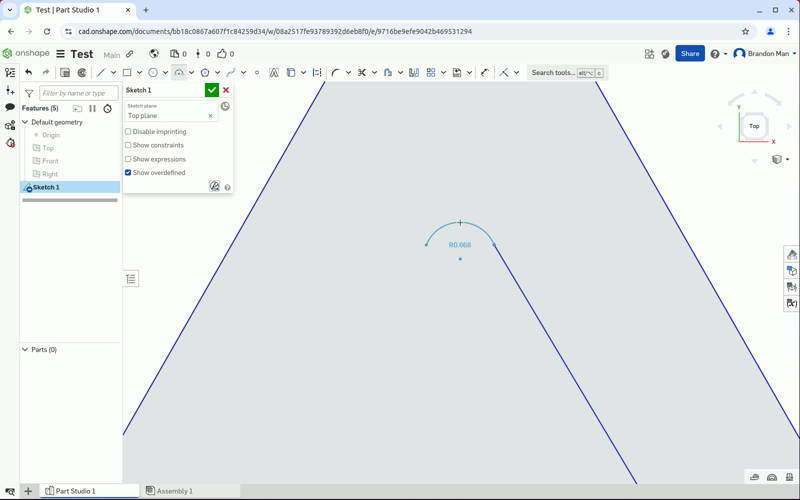
scroll(-6)
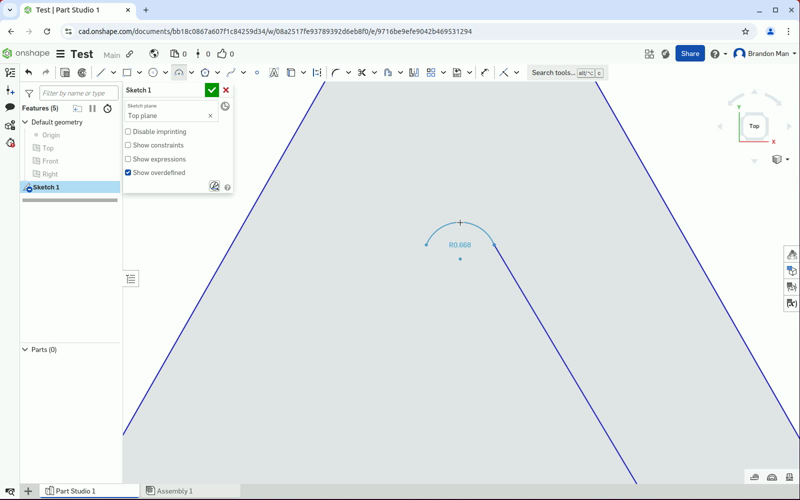
scroll(-6)
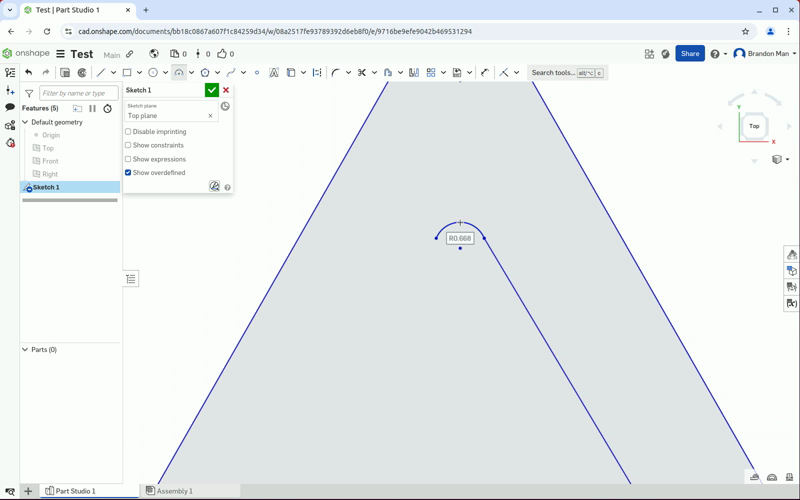
scroll(-6)
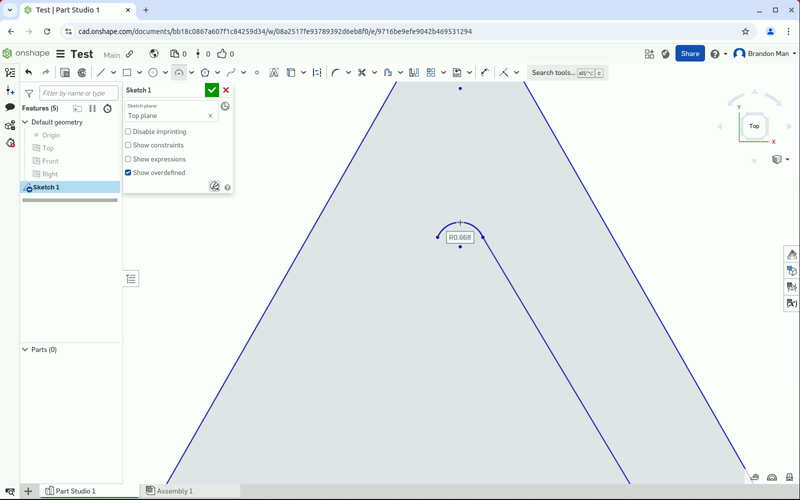
scroll(-6)
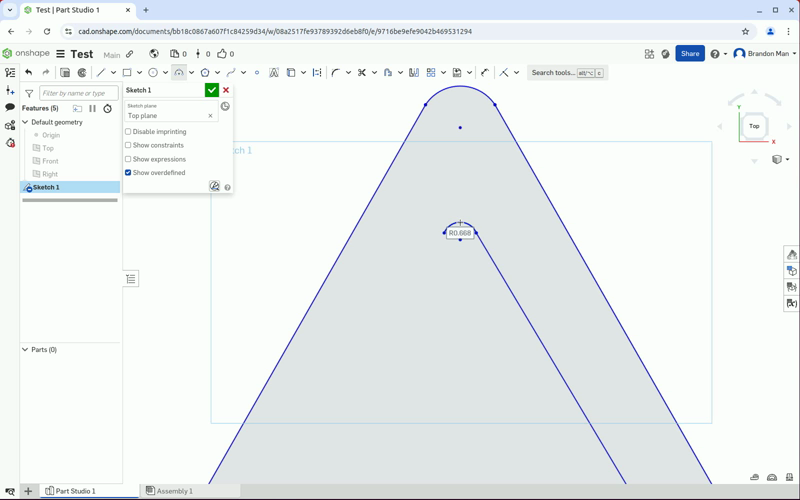
scroll(-6)
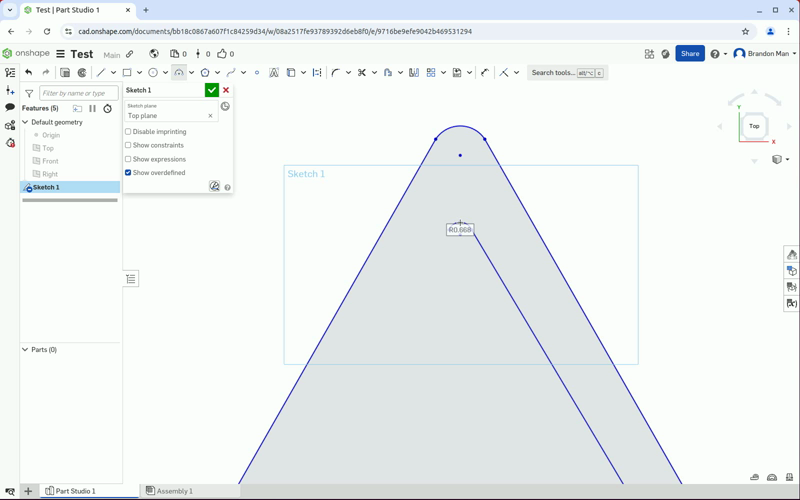
scroll(-6)
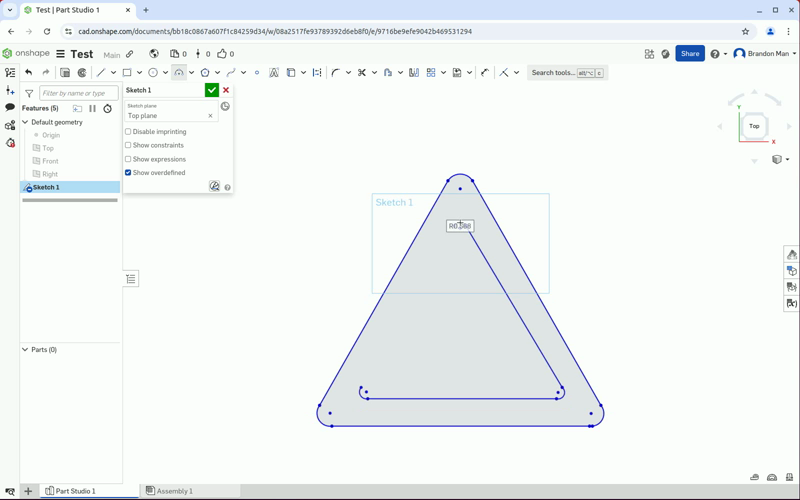
scroll(-6)
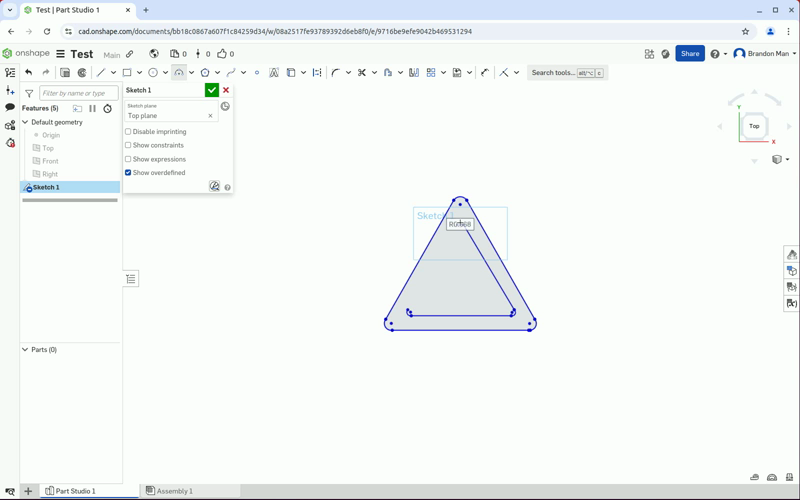
key_up(shift)
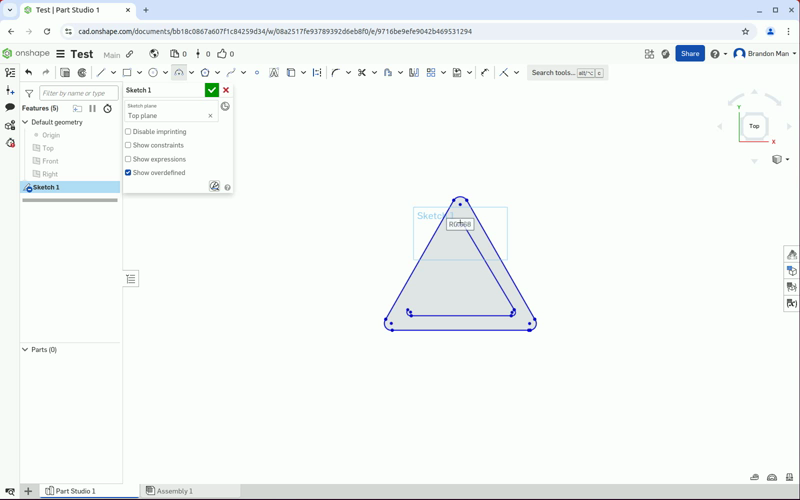
key(esc)
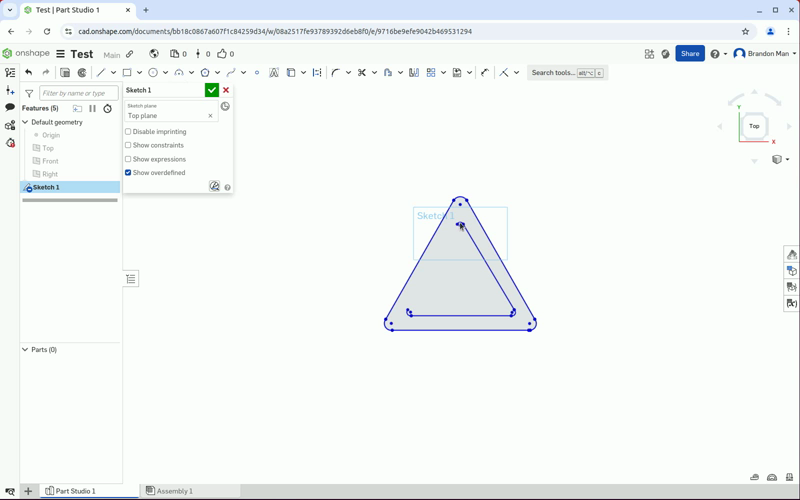
key(l)
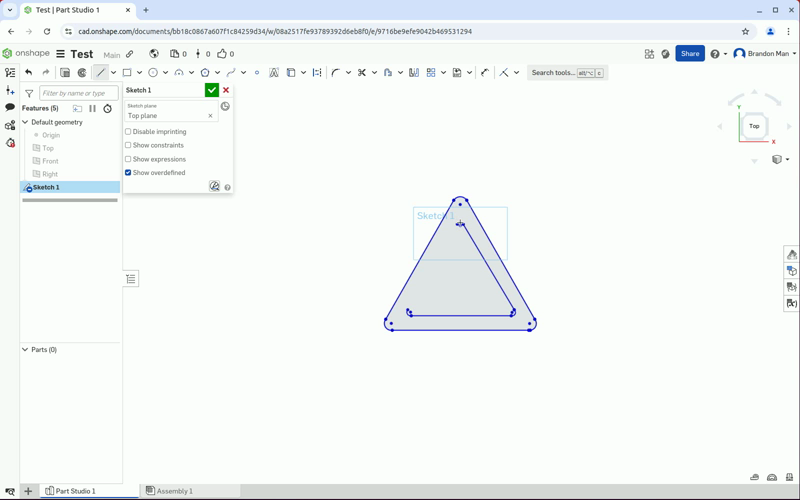
mouse_move(457, 224)
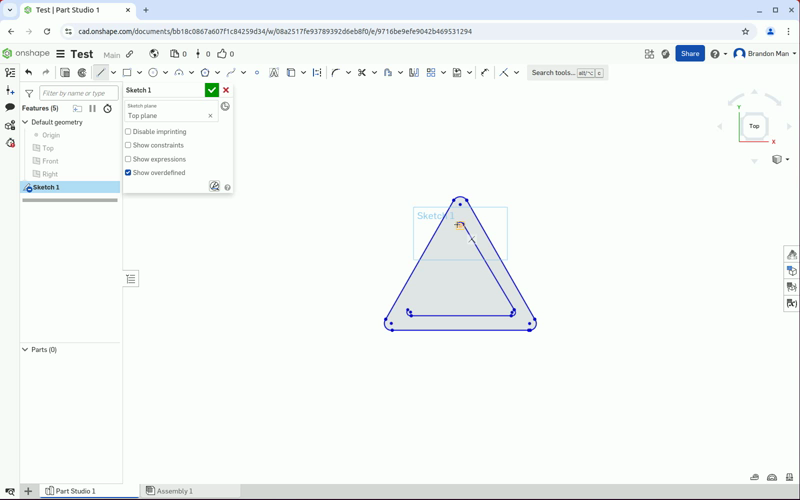
scroll(6)
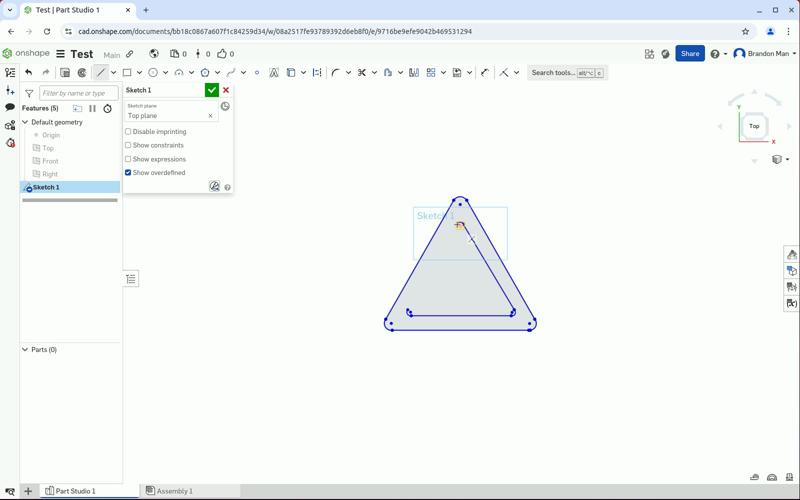
scroll(6)
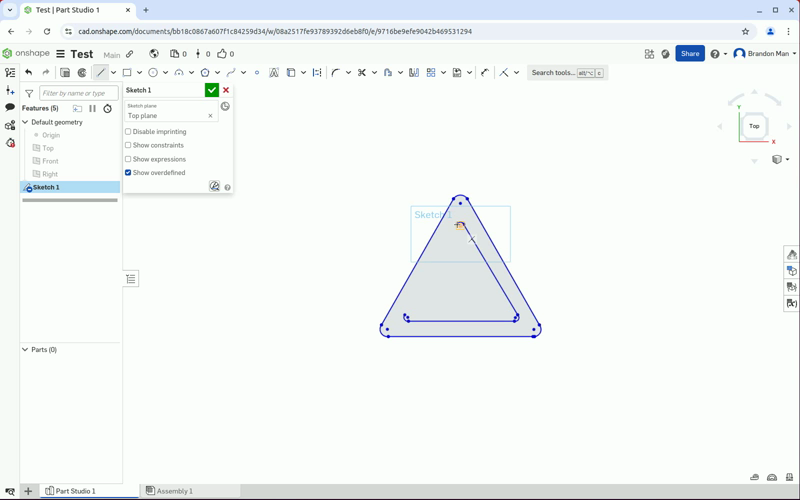
scroll(6)
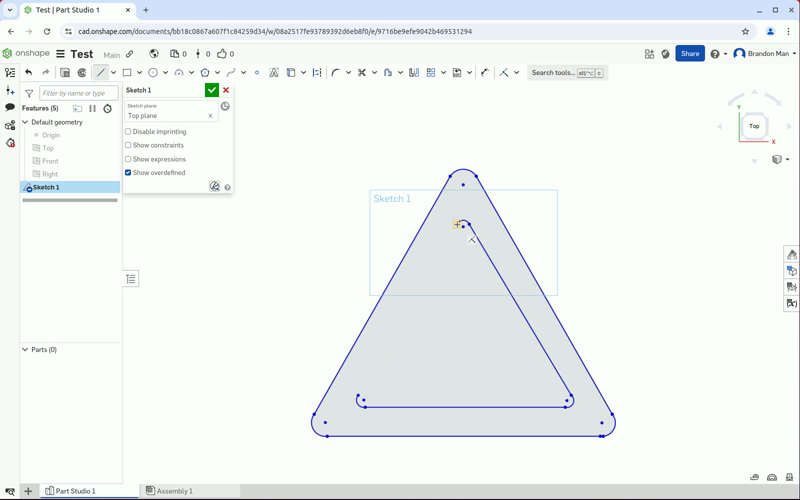
scroll(6)
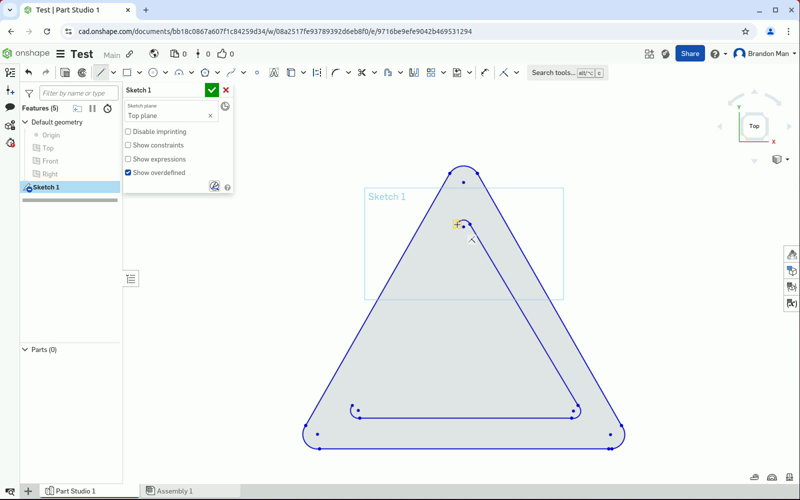
scroll(6)
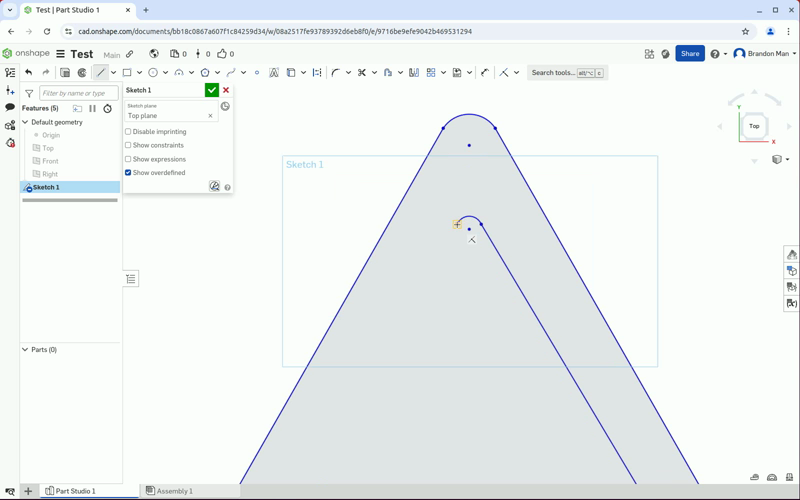
scroll(6)
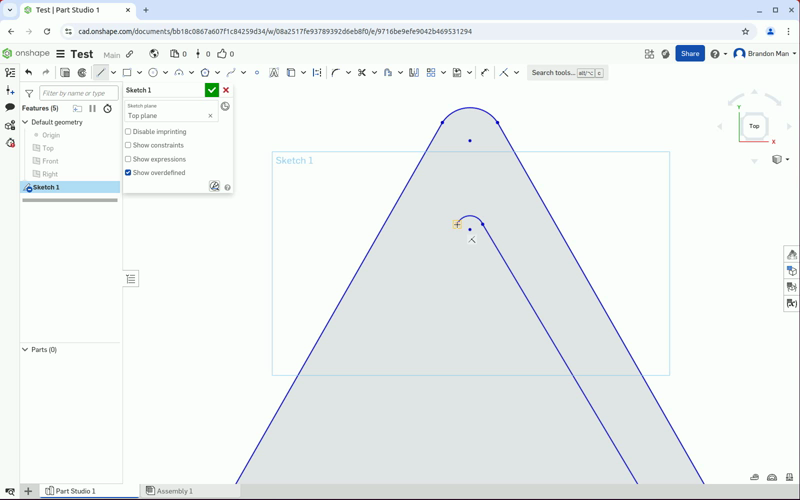
scroll(6)
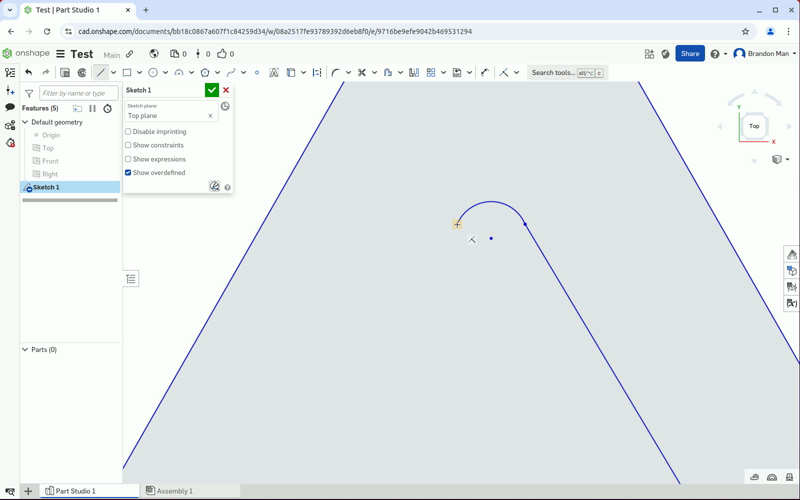
click(457, 224)
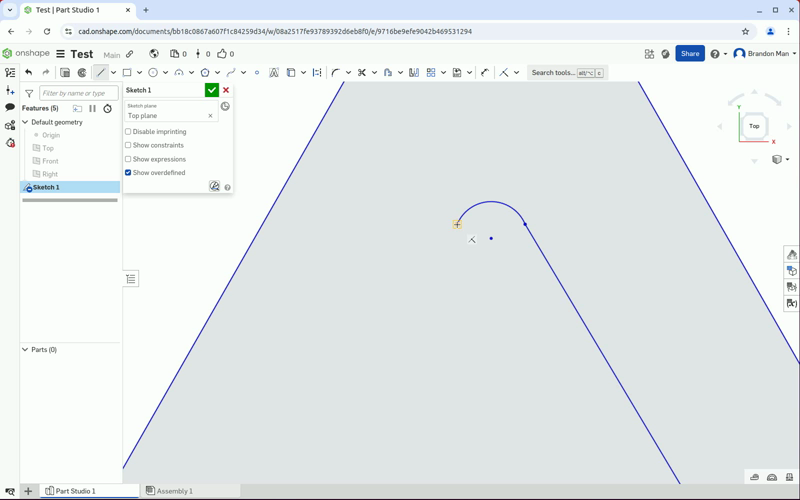
scroll(-6)
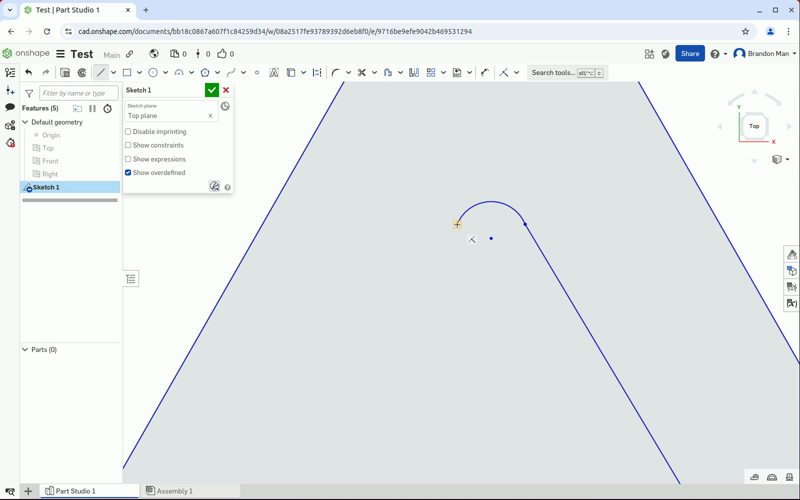
scroll(-6)
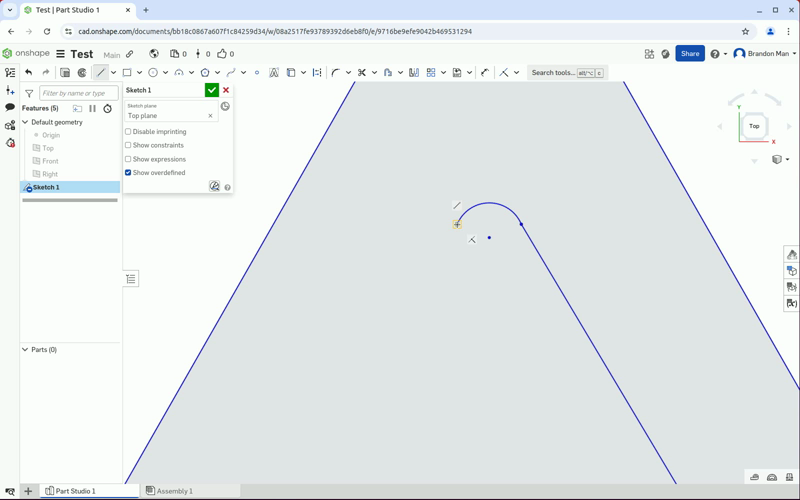
scroll(-6)
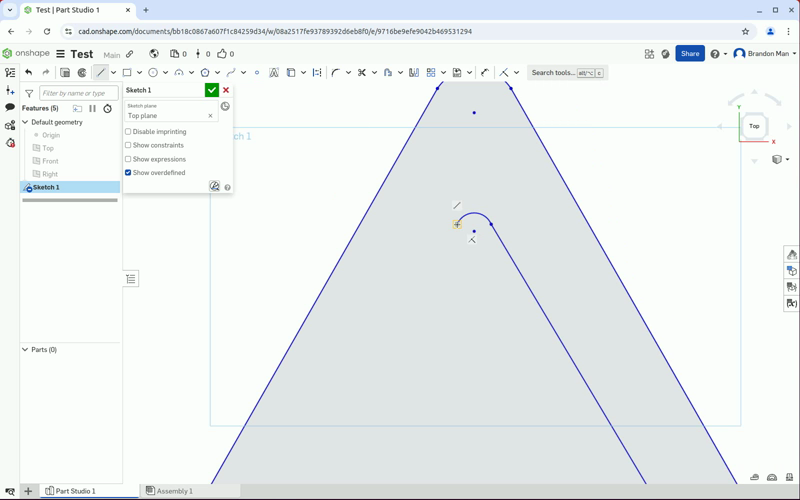
scroll(-6)
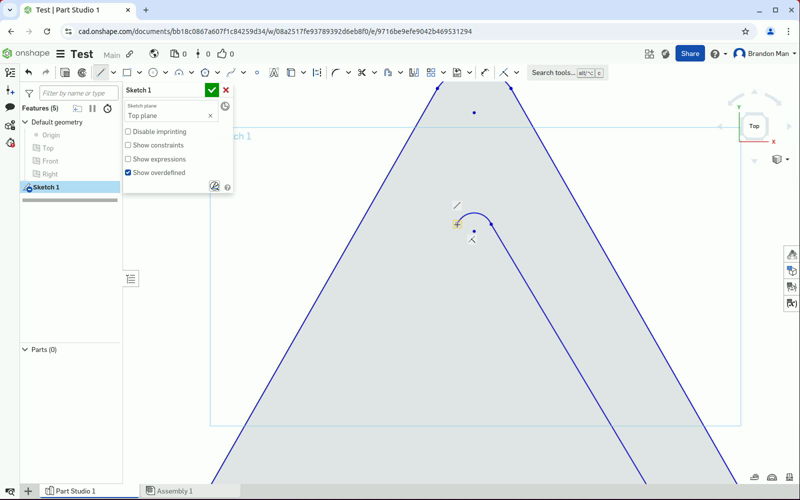
scroll(-6)
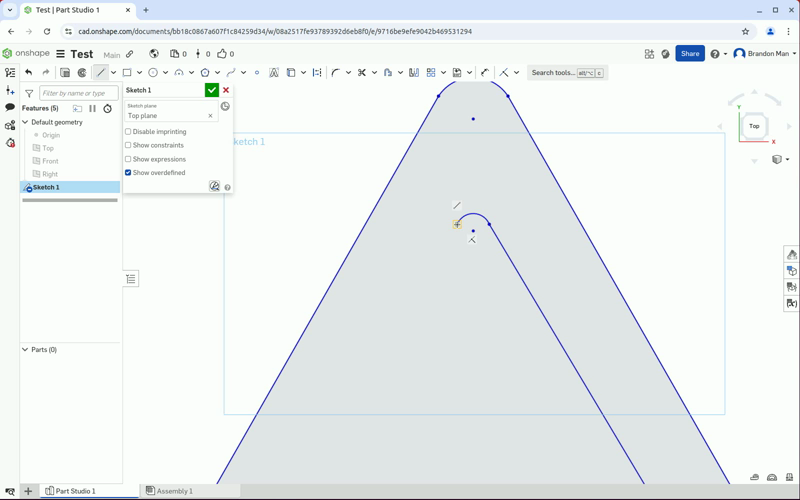
scroll(-6)
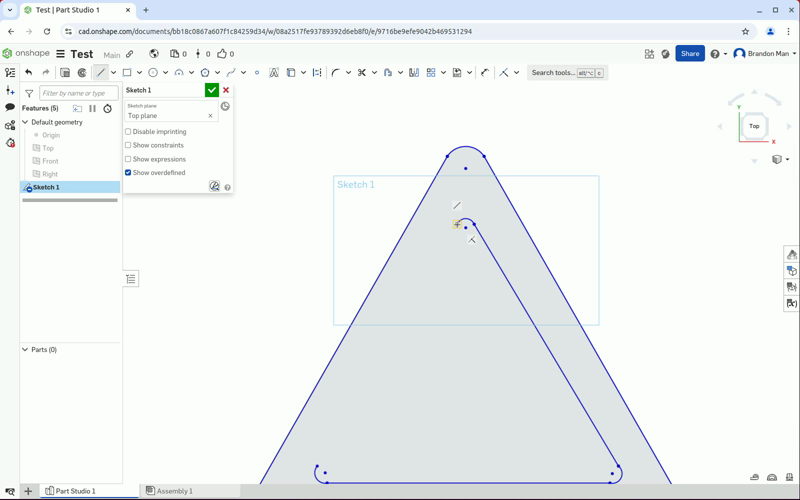
scroll(-6)
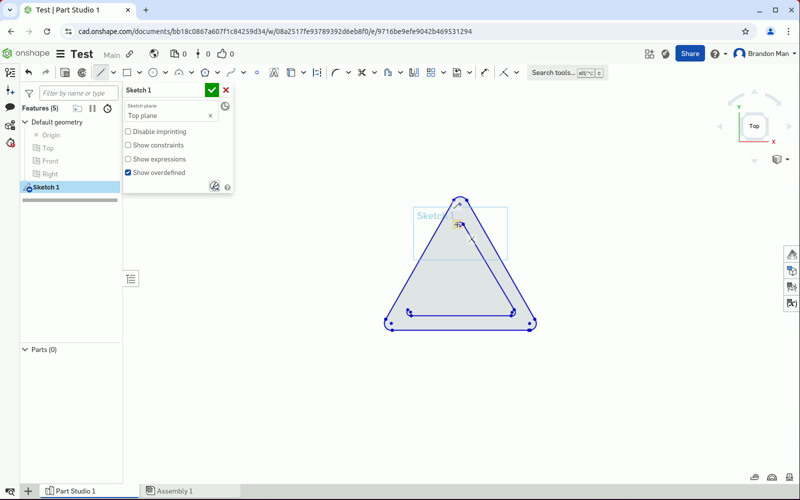
key_down(shift)
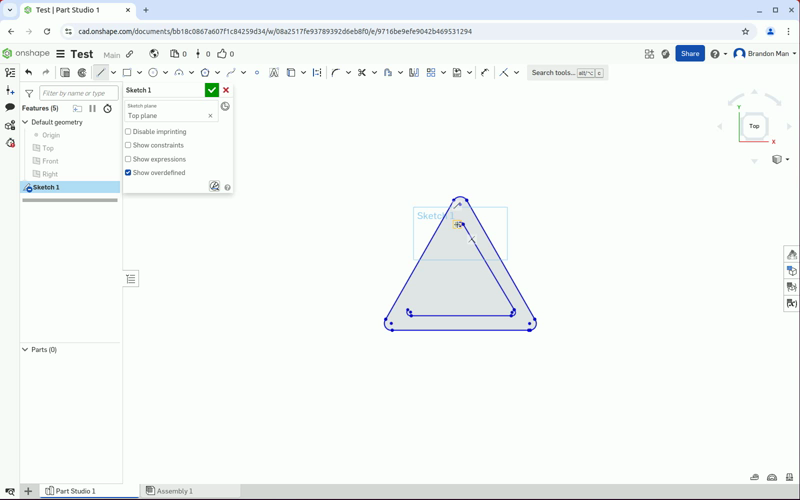
mouse_move(407, 309)
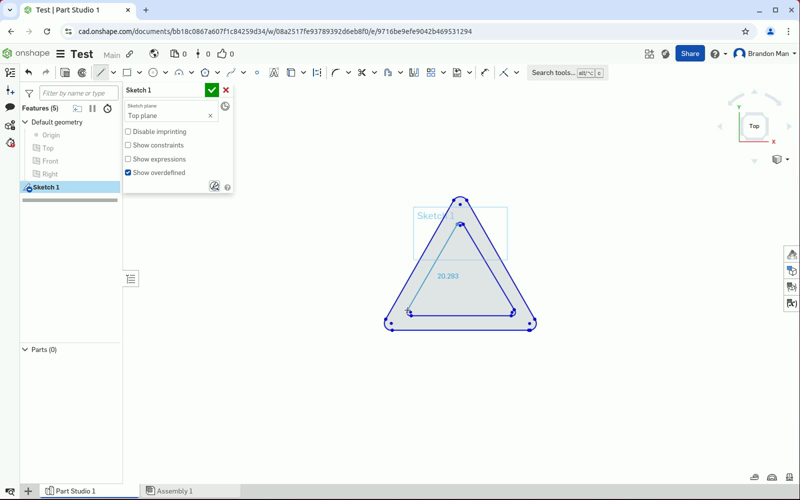
scroll(6)
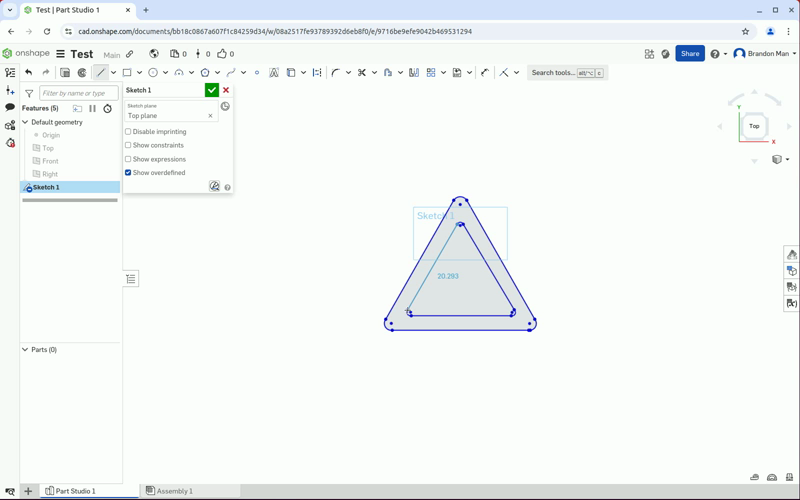
scroll(6)
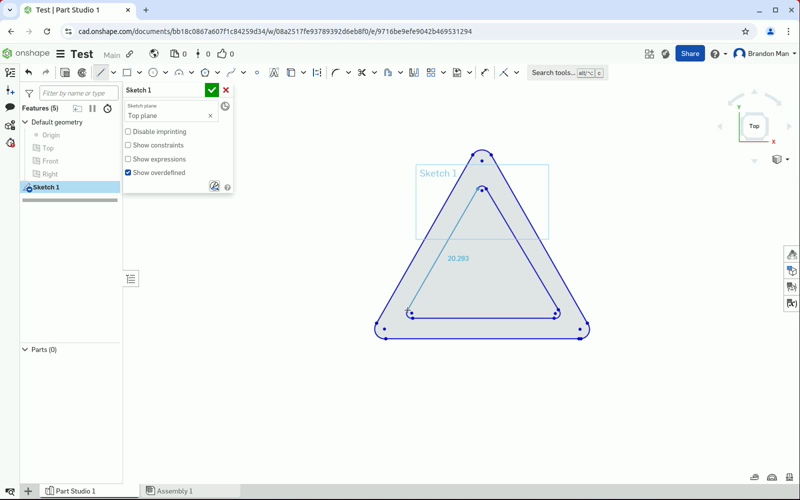
scroll(6)
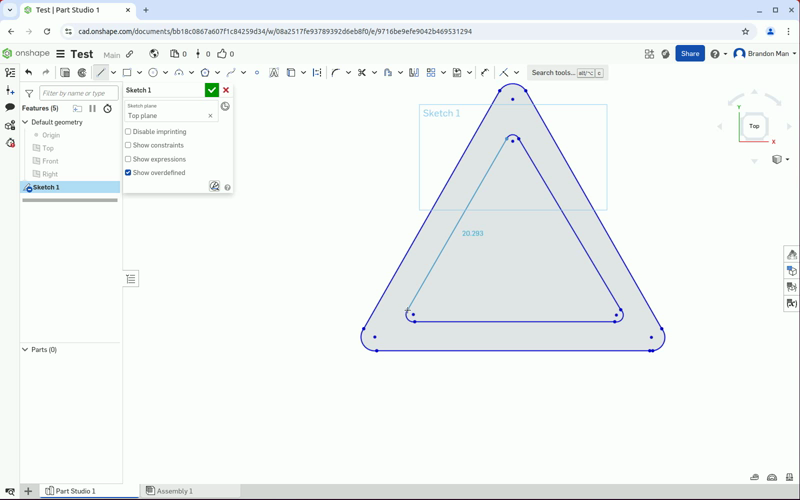
scroll(6)
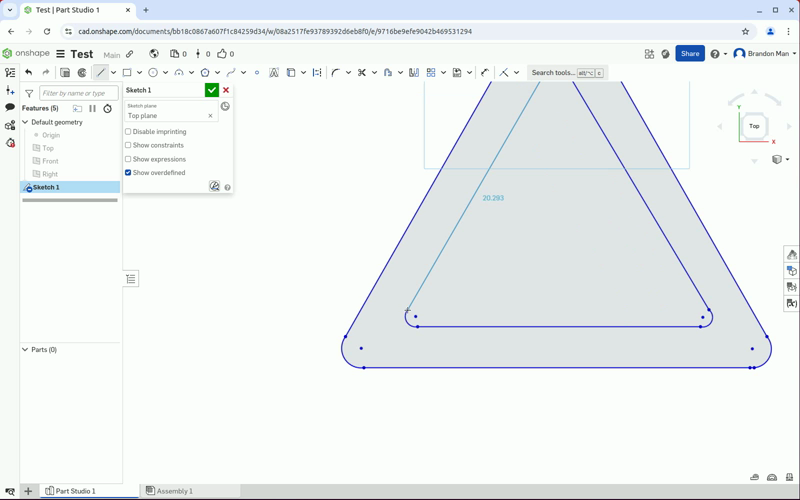
scroll(6)
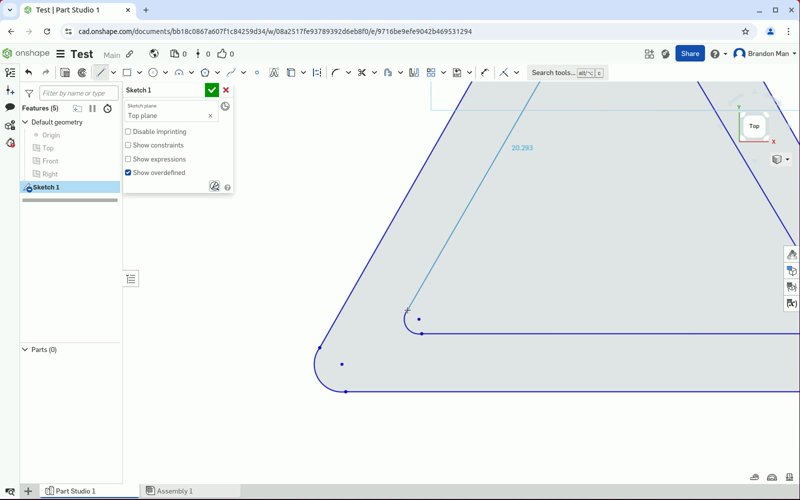
scroll(6)
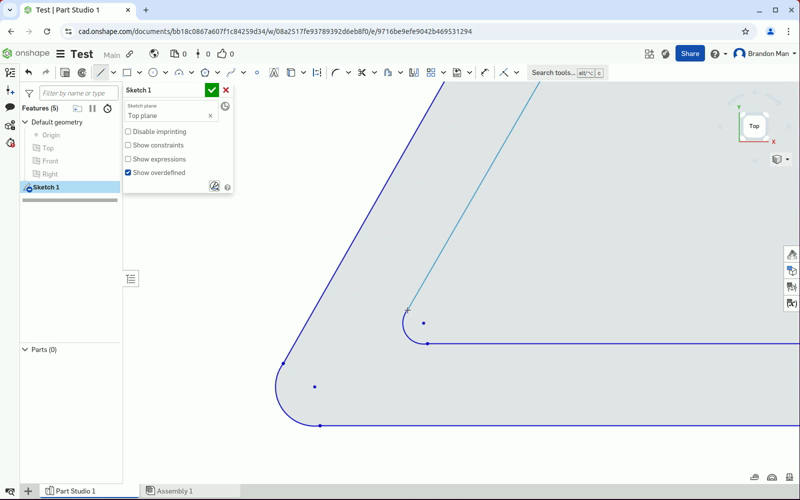
scroll(6)
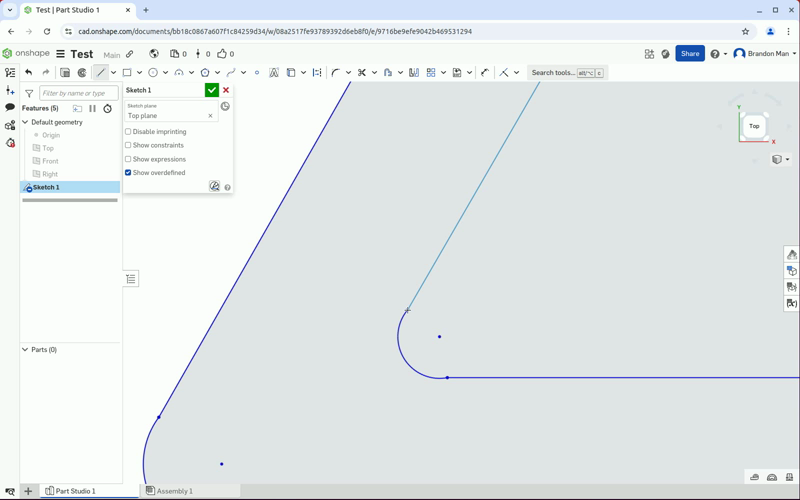
key_up(shift)
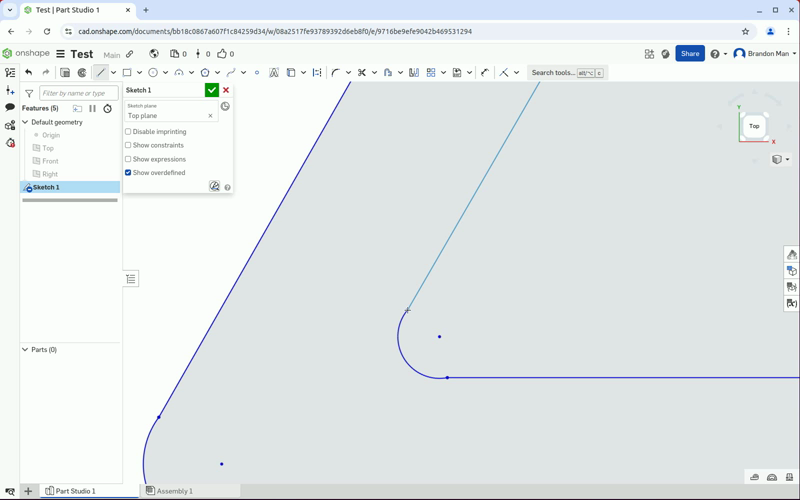
click(407, 309)
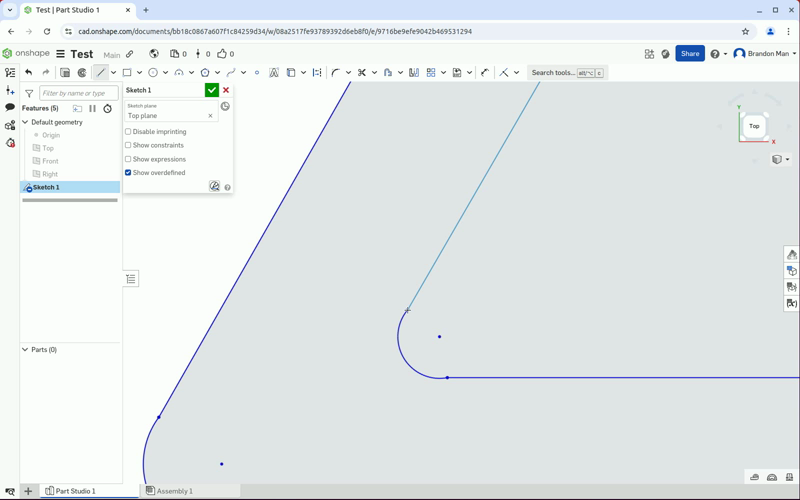
scroll(-6)
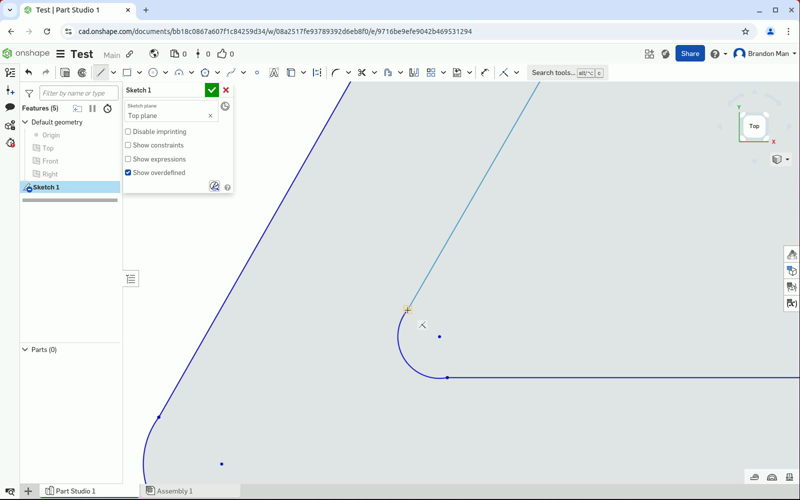
scroll(-6)
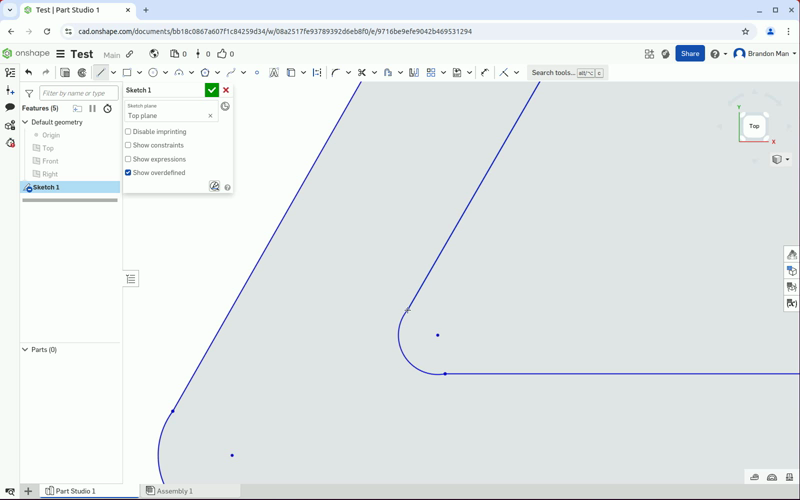
scroll(-6)
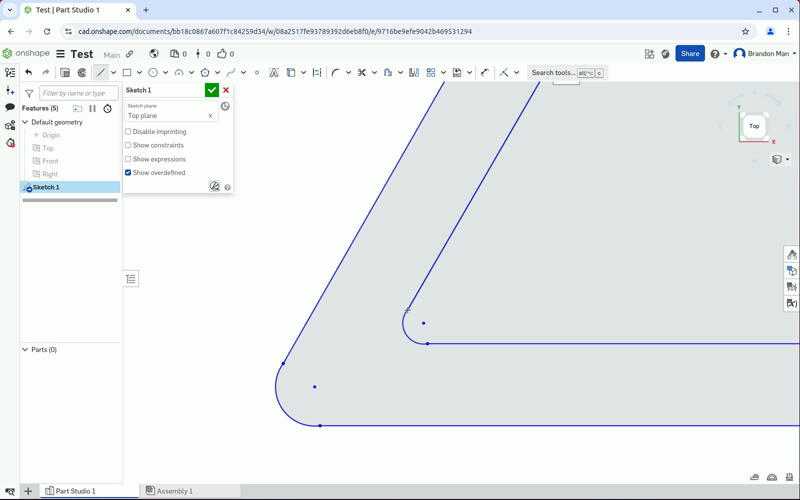
scroll(-6)
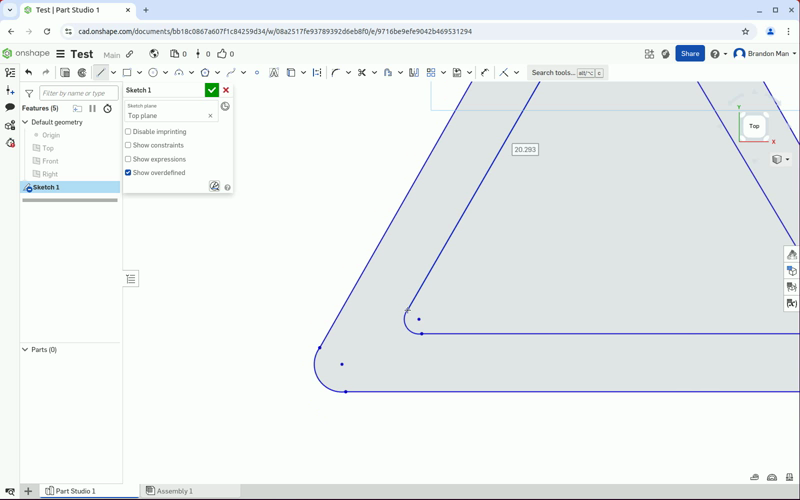
scroll(-6)
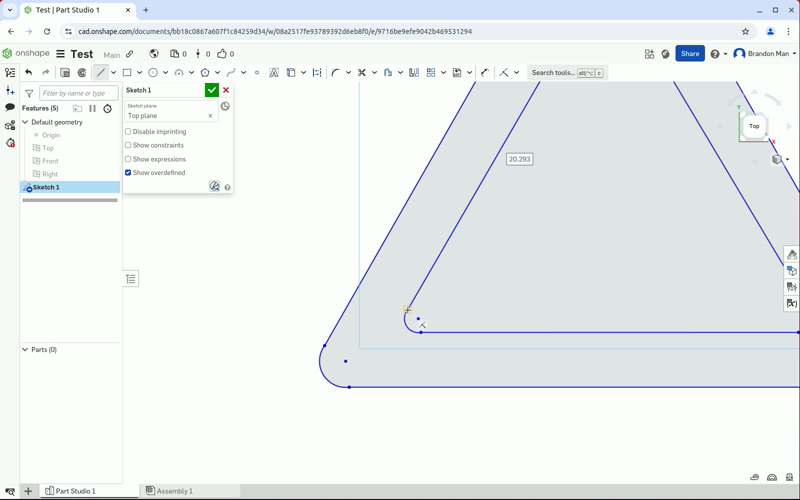
scroll(-6)
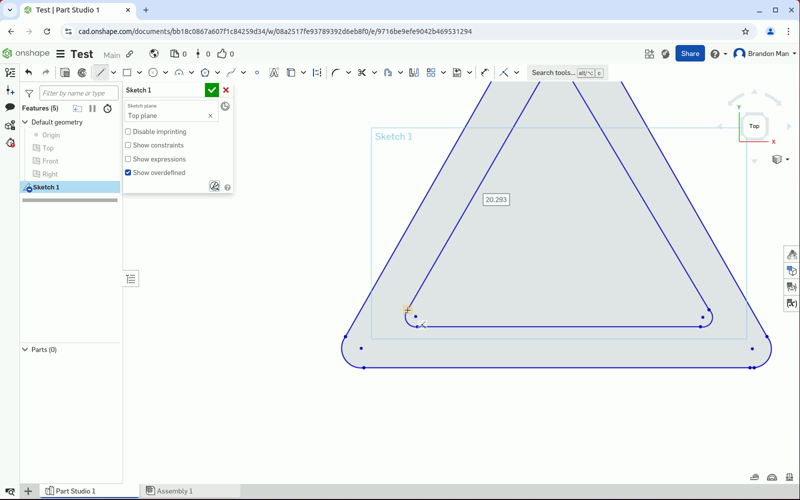
scroll(-6)
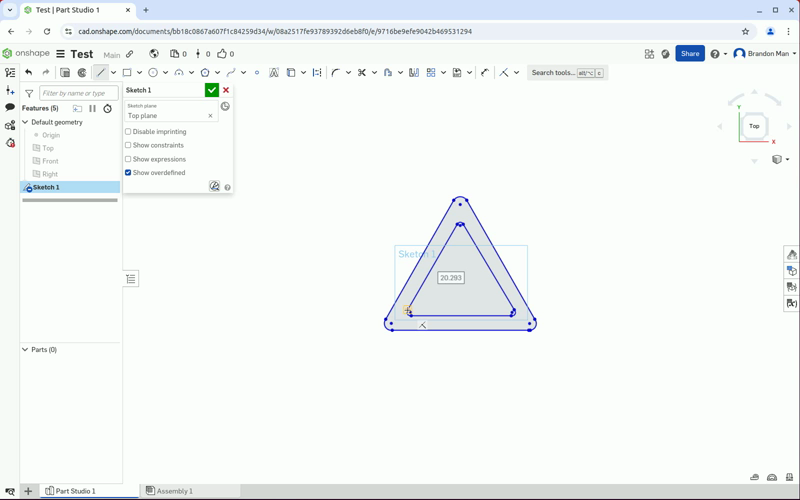
key(esc)
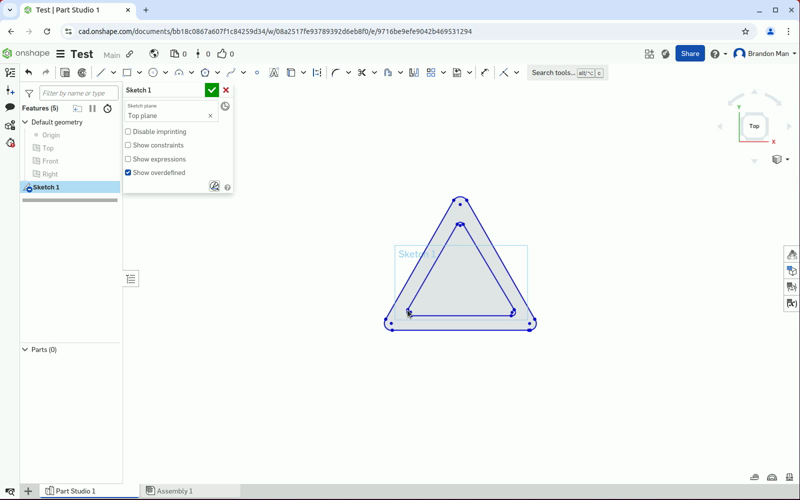
mouse_move(441, 242)
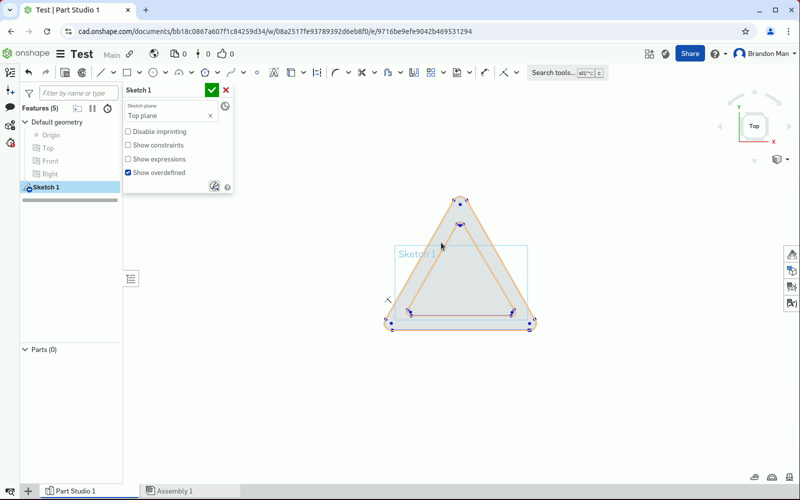
click(441, 242)
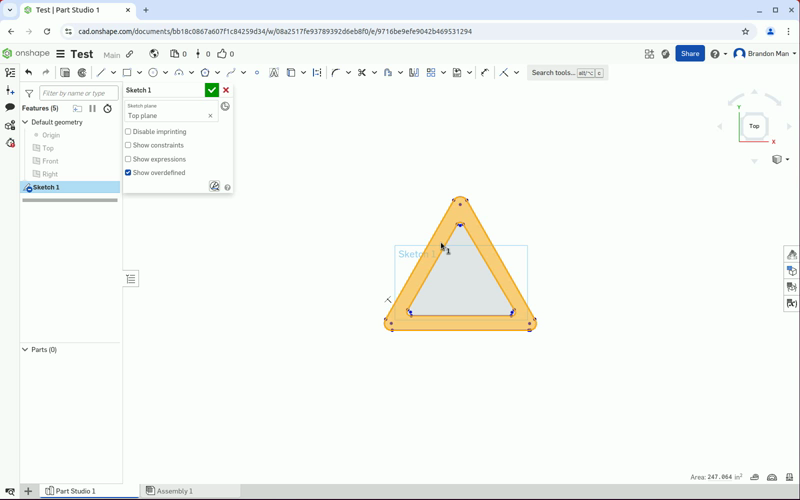
mouse_move(73, 352)
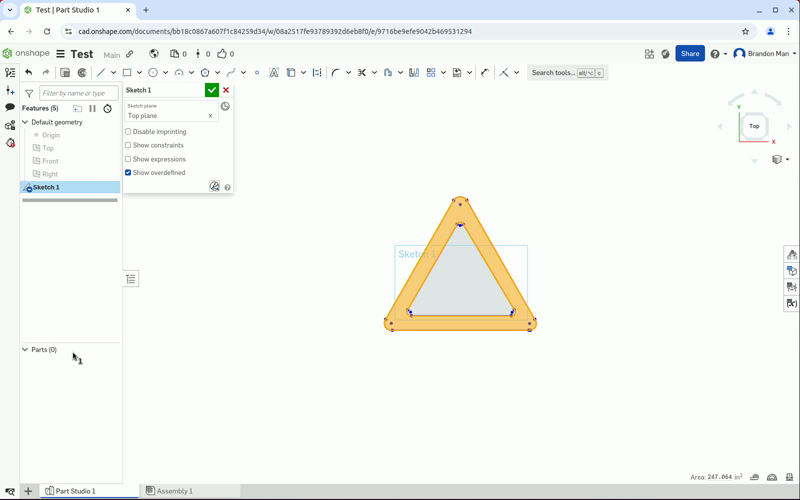
key(shift+y)
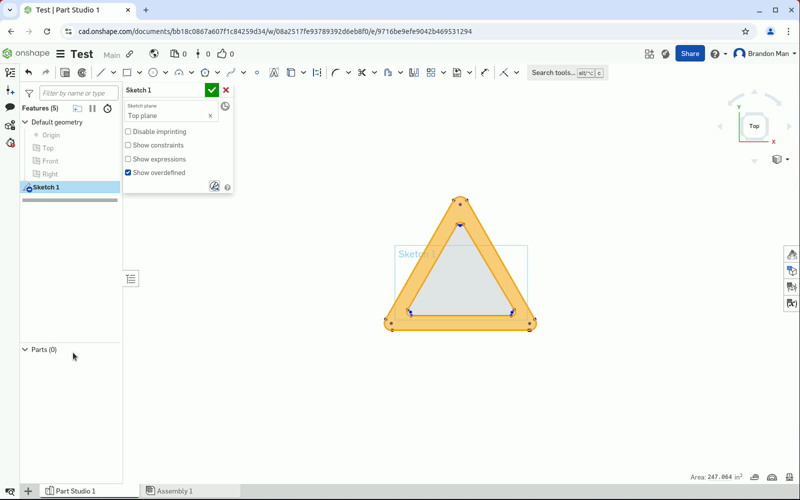
key(shift+e)
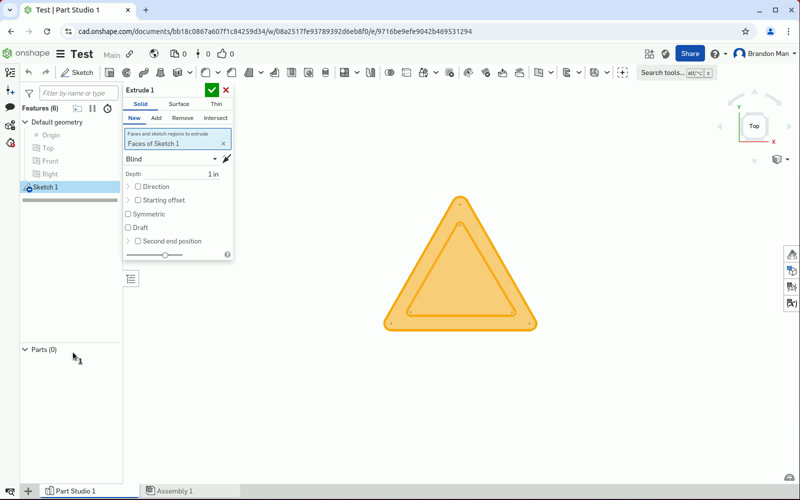
mouse_move(143, 106)
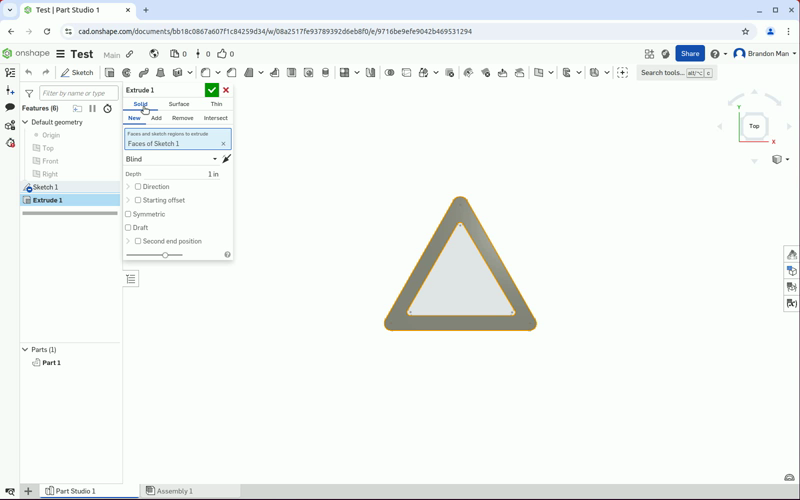
click(143, 106)
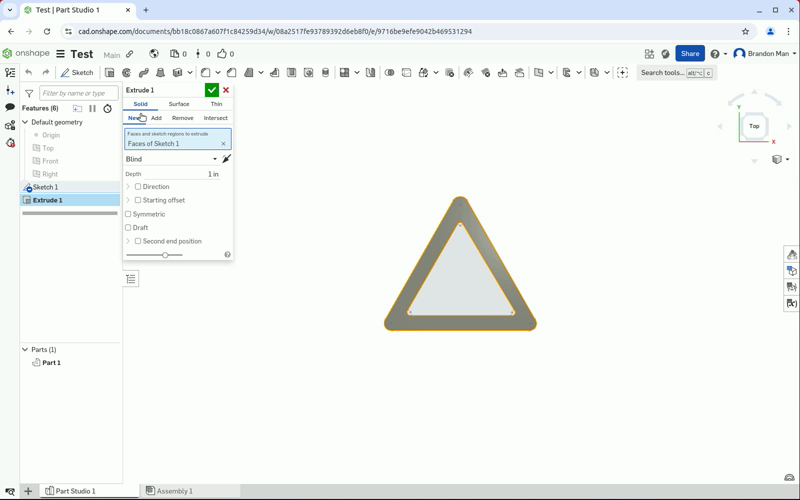
mouse_move(137, 120)
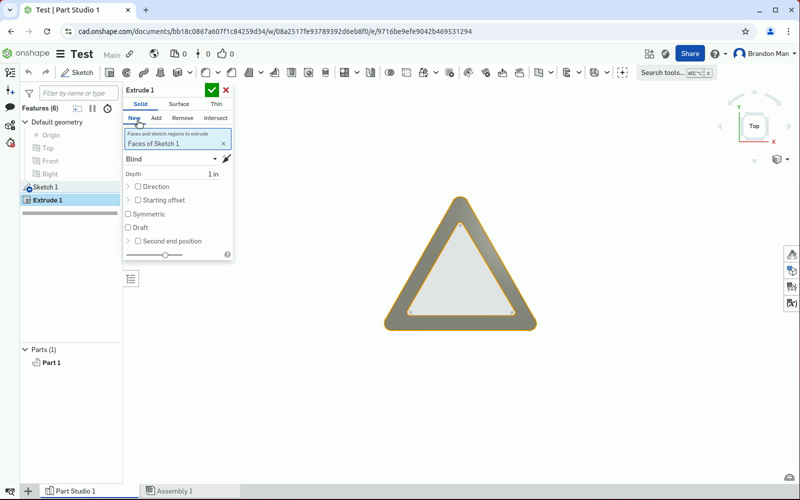
click(137, 120)
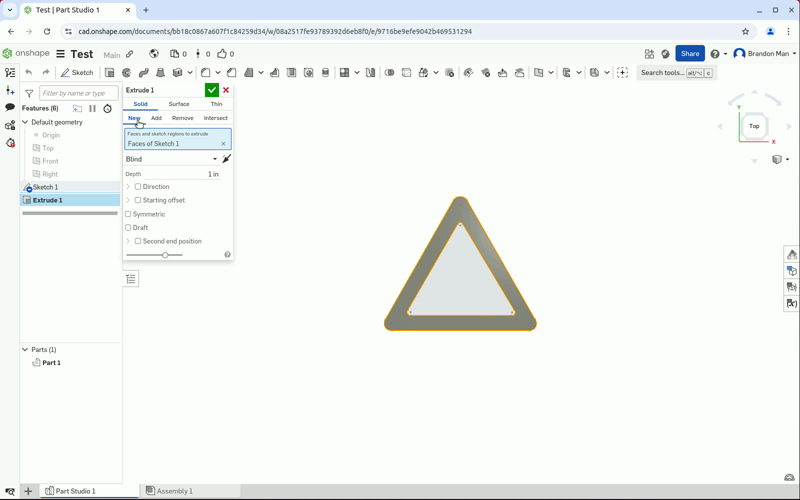
key(tab, 4)
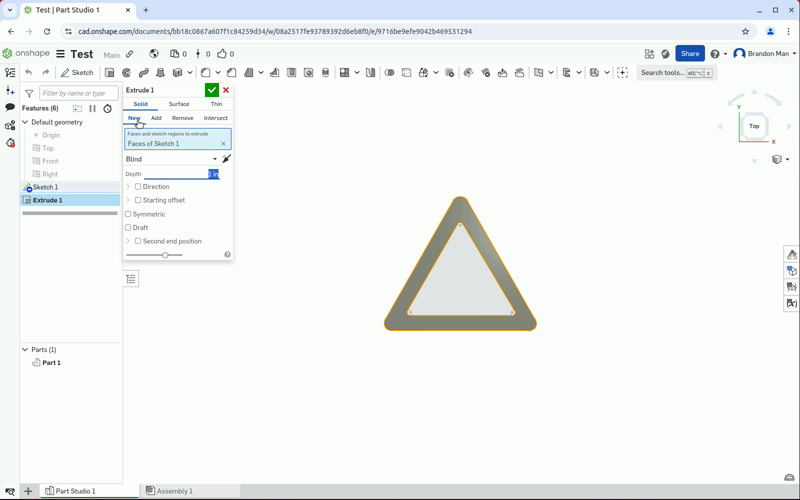
text(0.722)
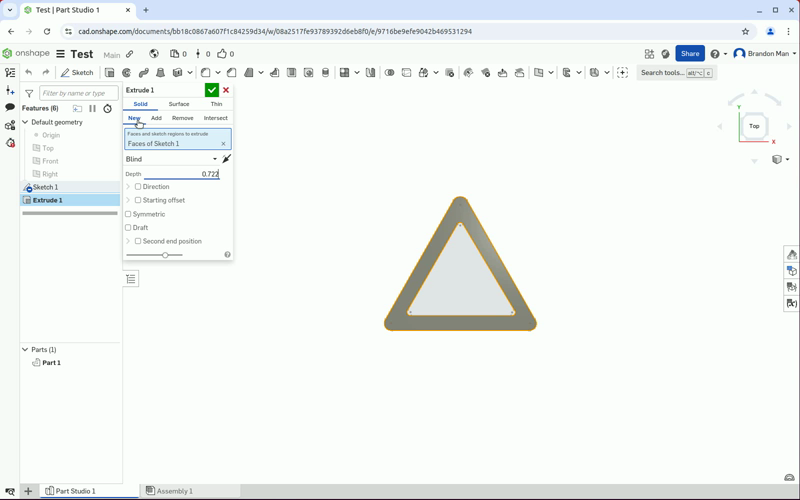
key(enter)
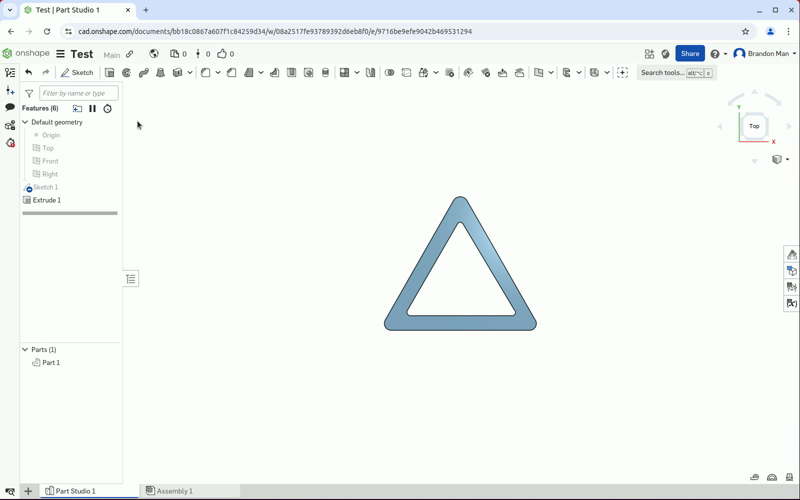
key(shift+h)
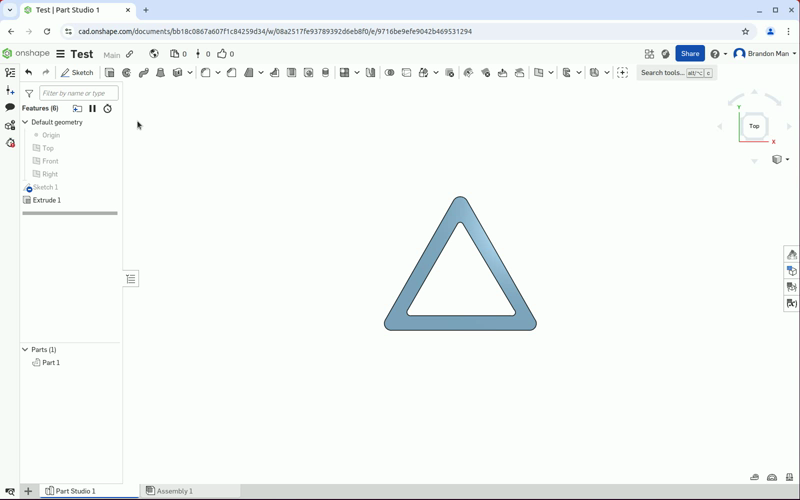
key(shift+h)
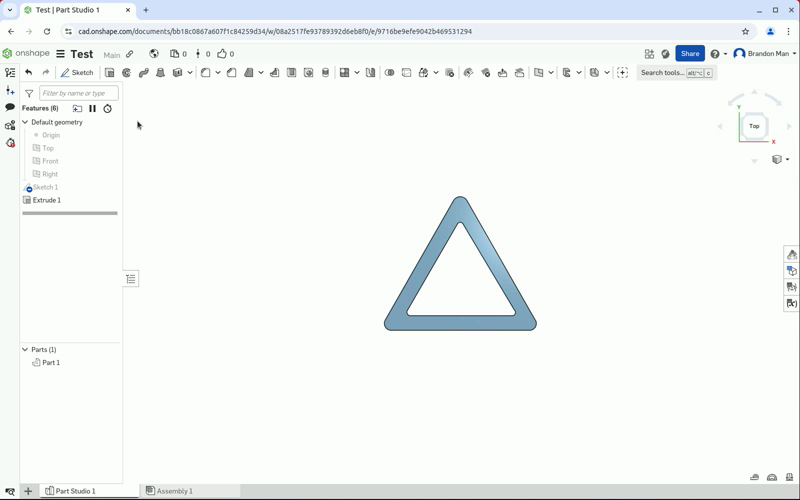
mouse_move(73, 189)
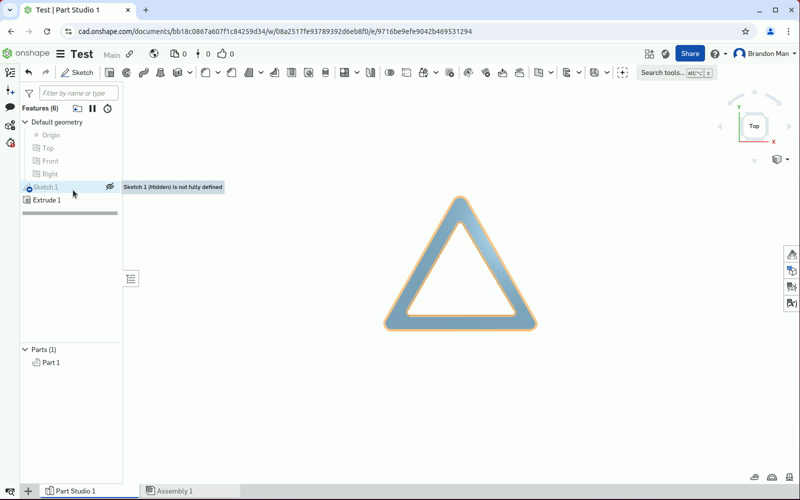
click(73, 189)
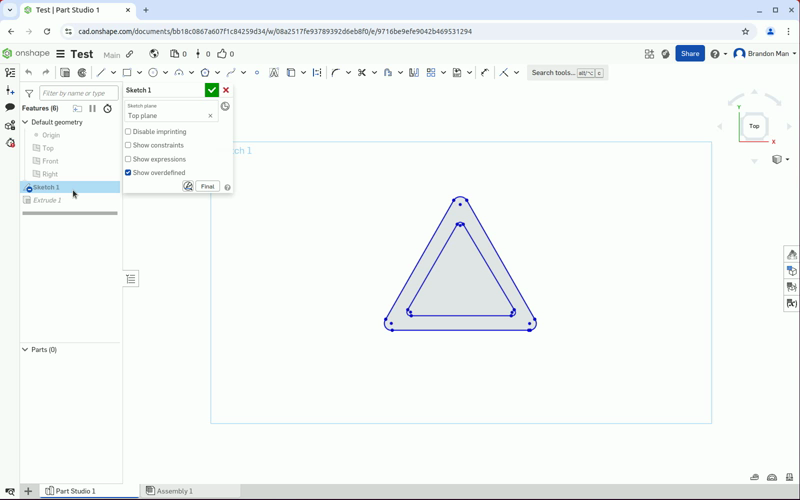
mouse_move(229, 92)
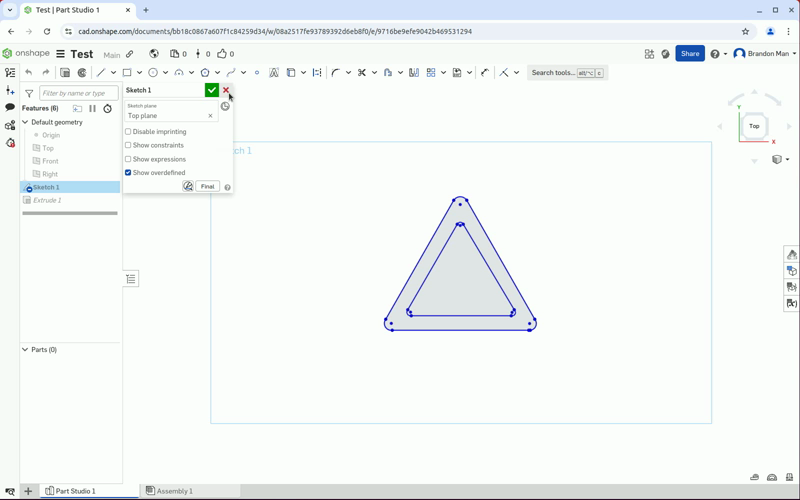
click(229, 92)
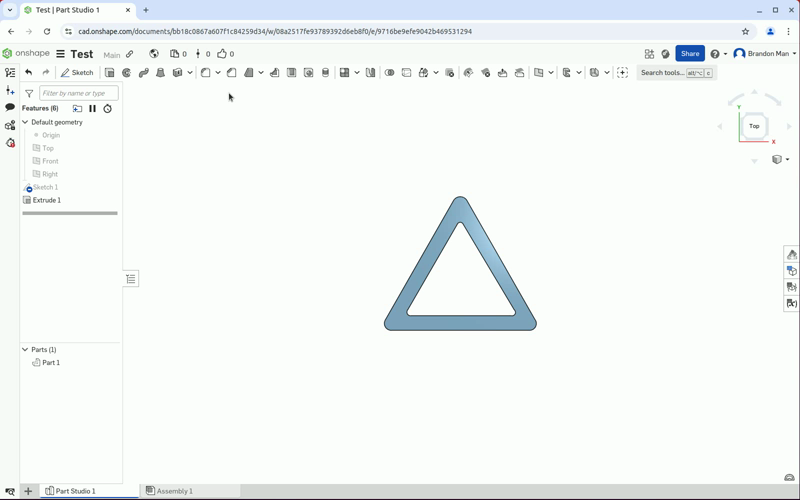
mouse_move(541, 75)
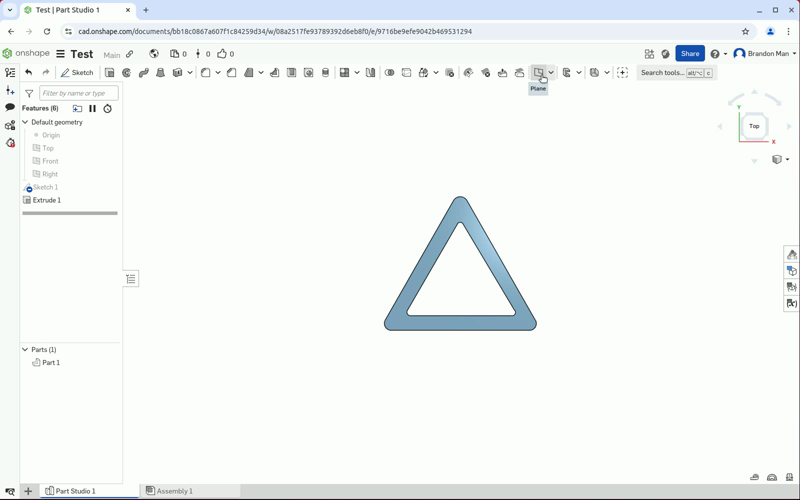
click(541, 75)
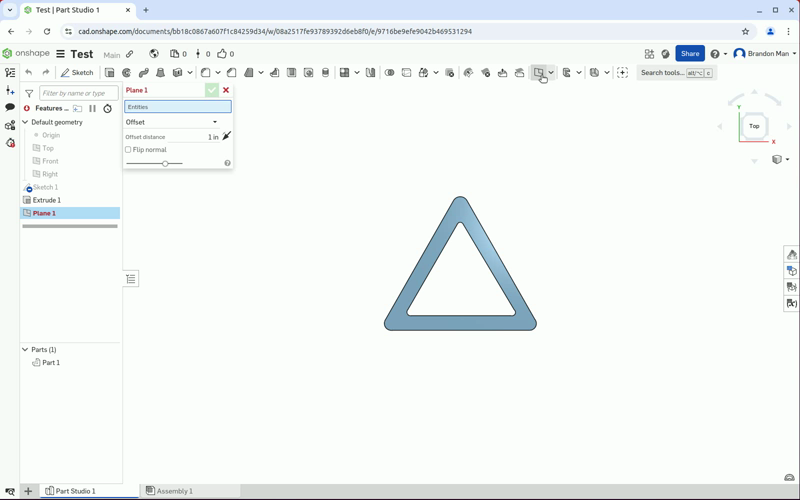
mouse_move(73, 150)
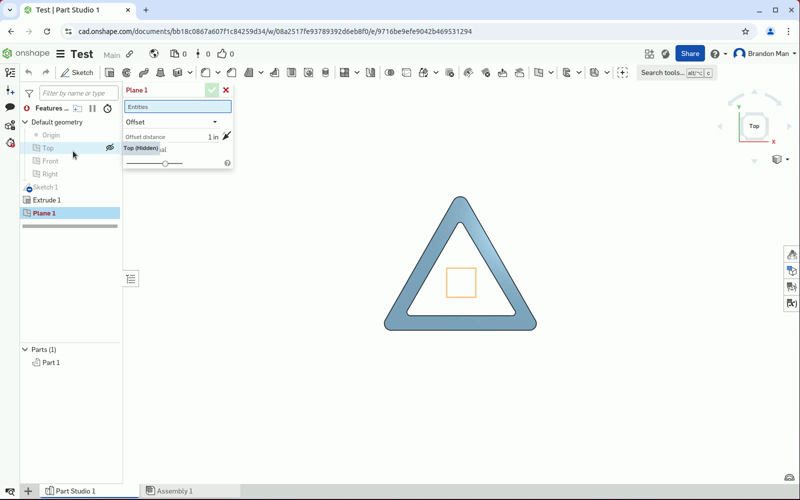
click(73, 150)
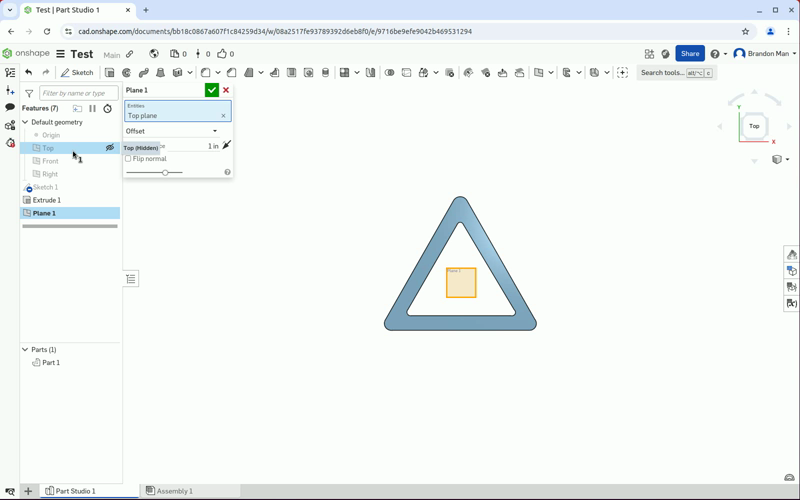
key(tab, 2)
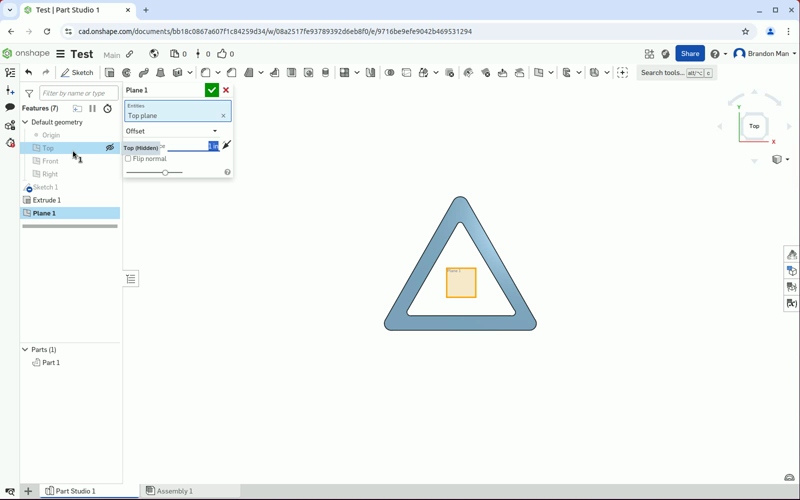
text(0.709)
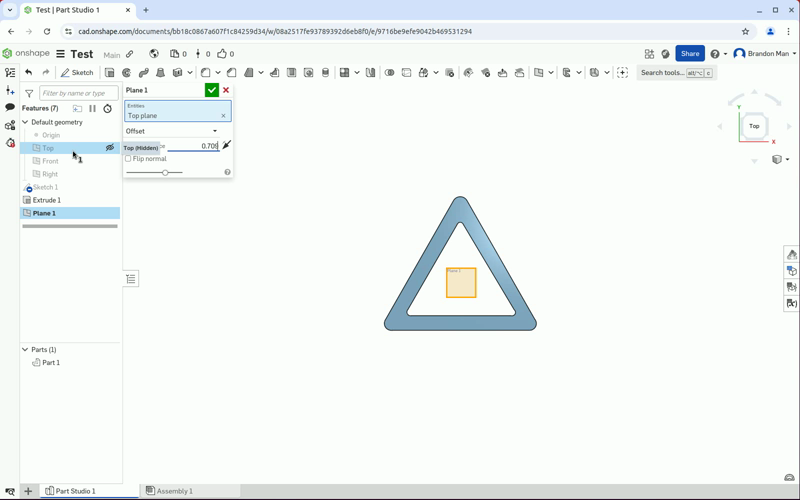
key(enter, 2)
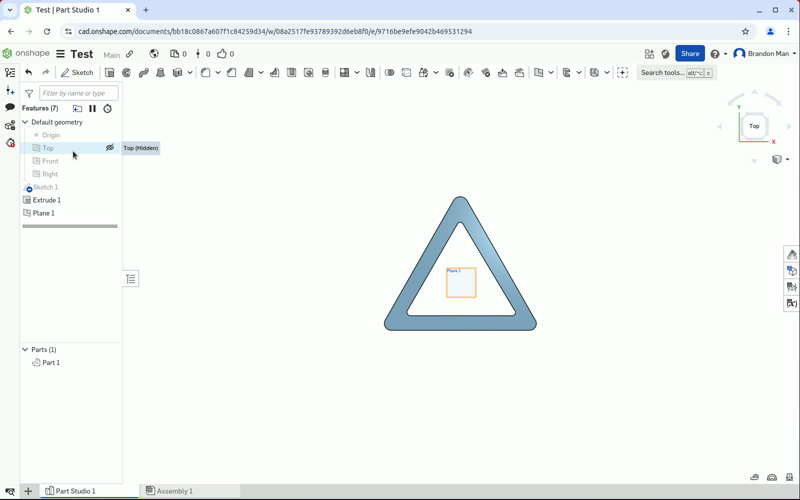
key(shift+s)
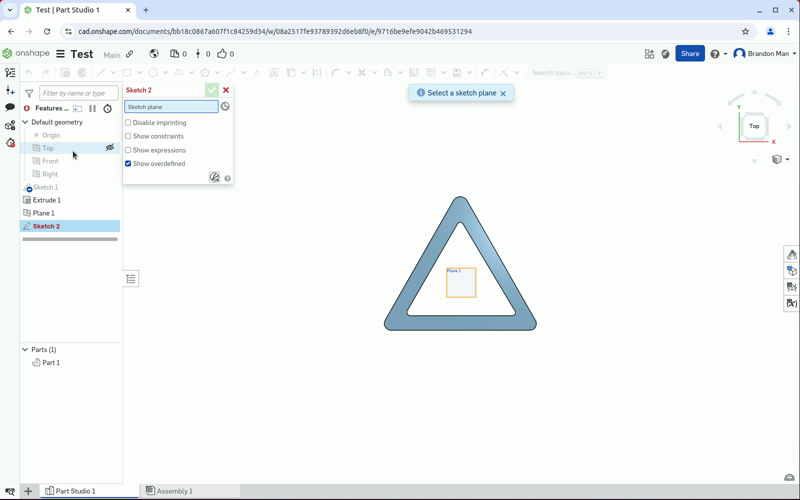
mouse_move(73, 215)
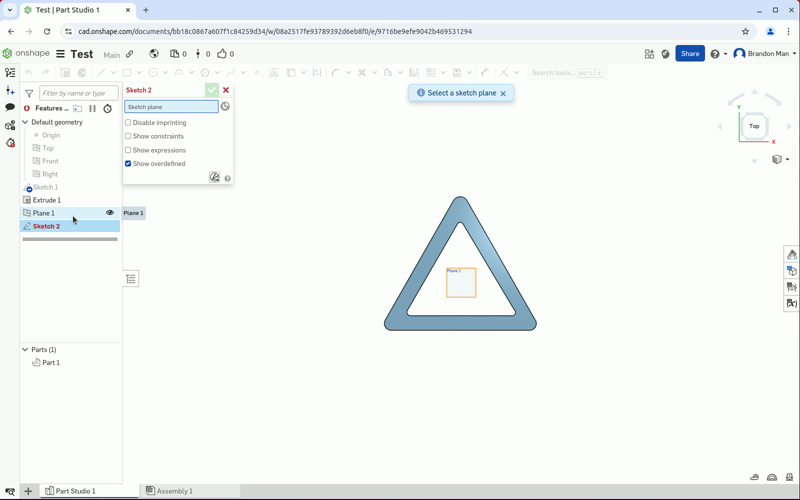
click(73, 215)
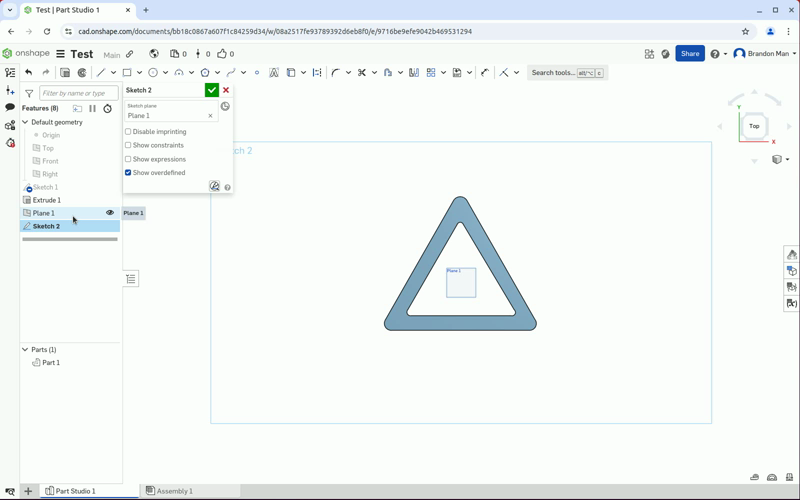
mouse_move(73, 352)
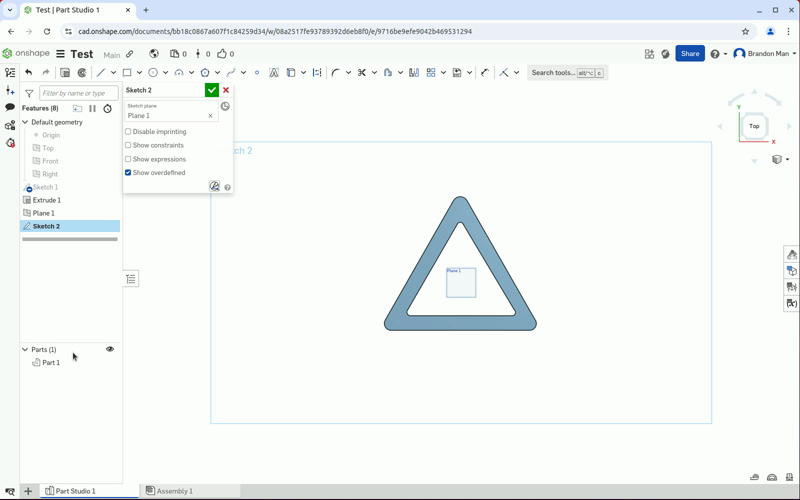
key(y)
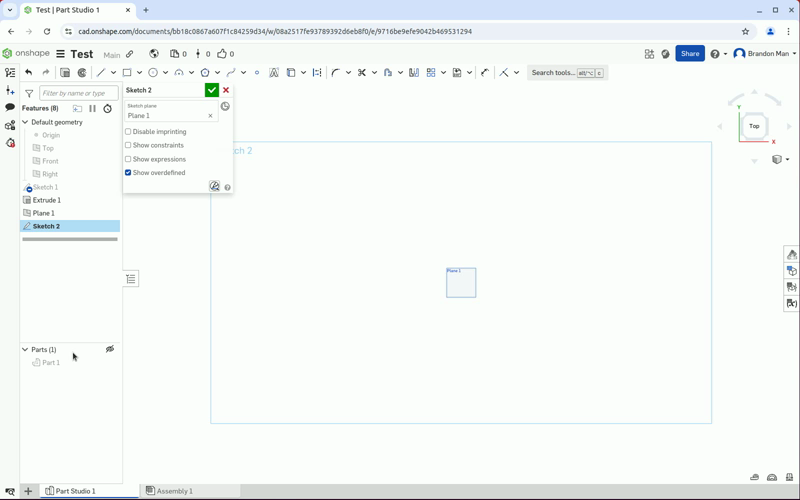
key(c)
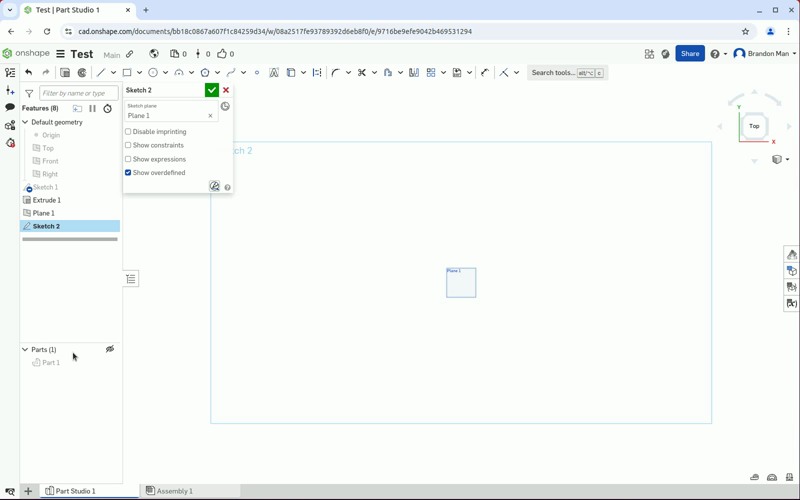
key_down(shift)
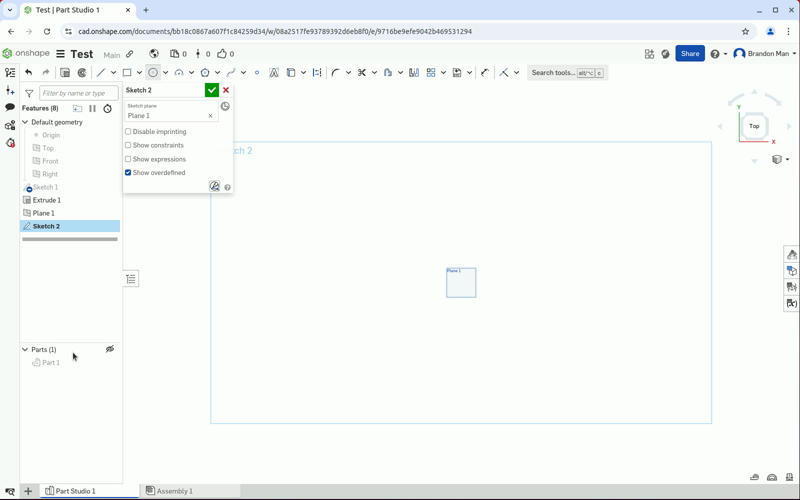
mouse_move(391, 322)
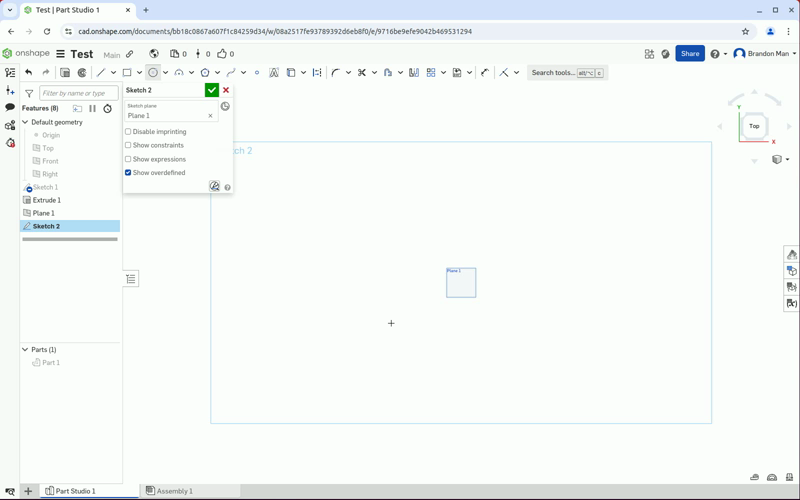
click(391, 322)
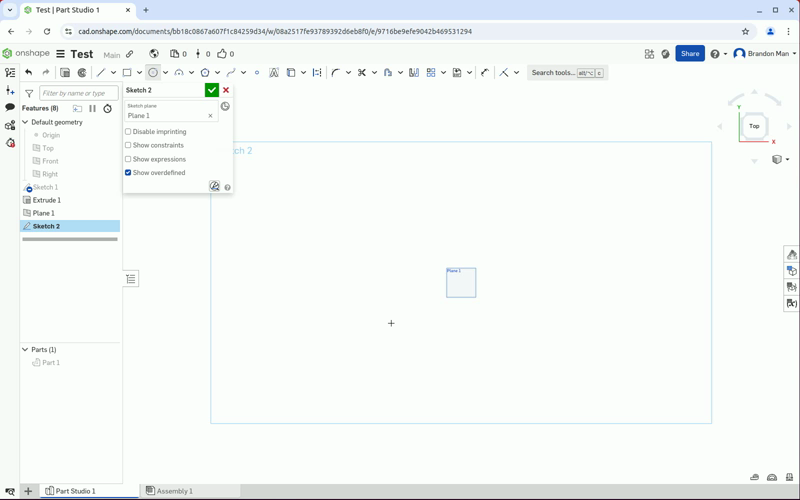
key_up(shift)
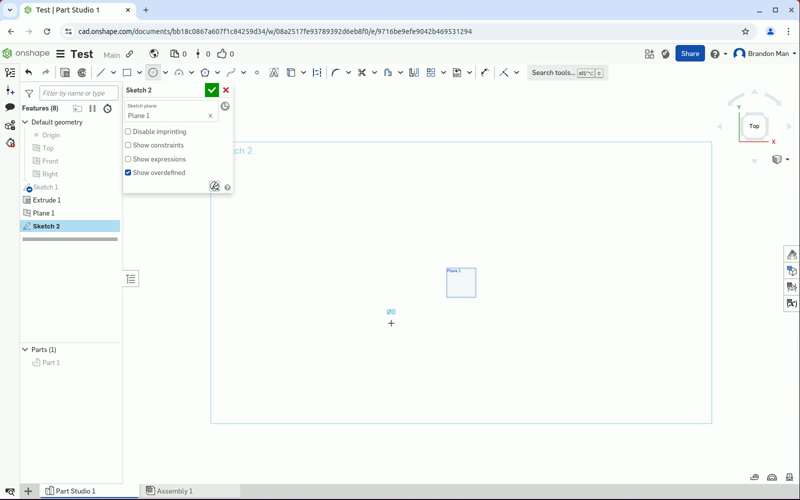
mouse_move(393, 322)
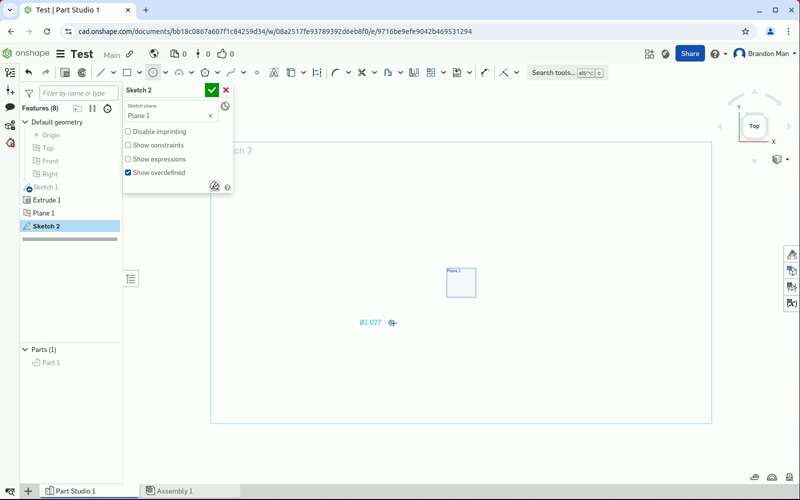
scroll(6)
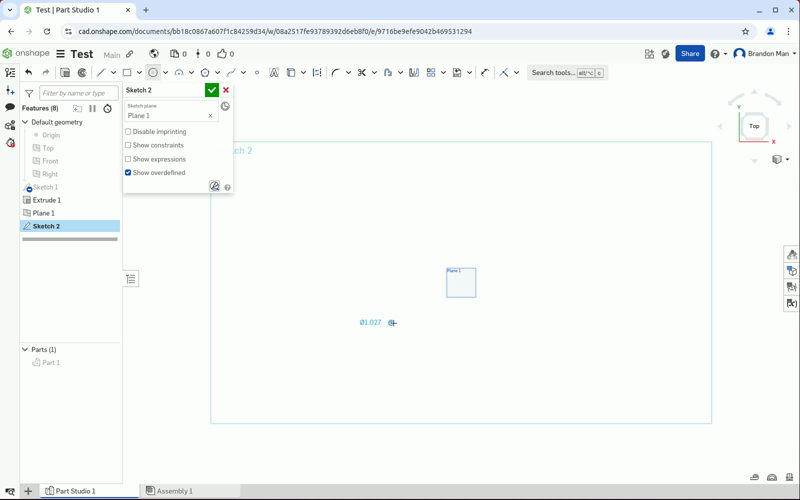
scroll(6)
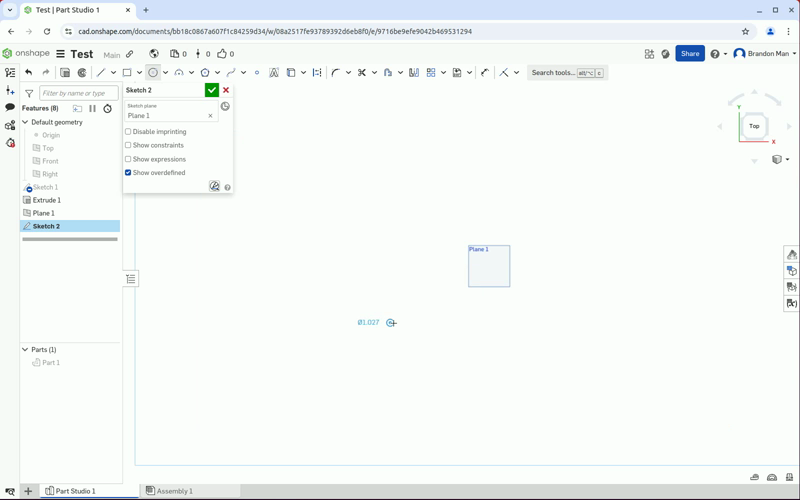
scroll(6)
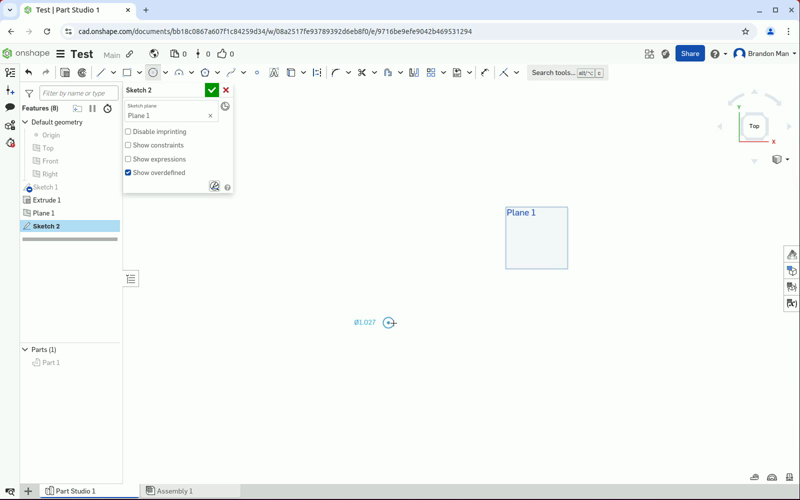
scroll(6)
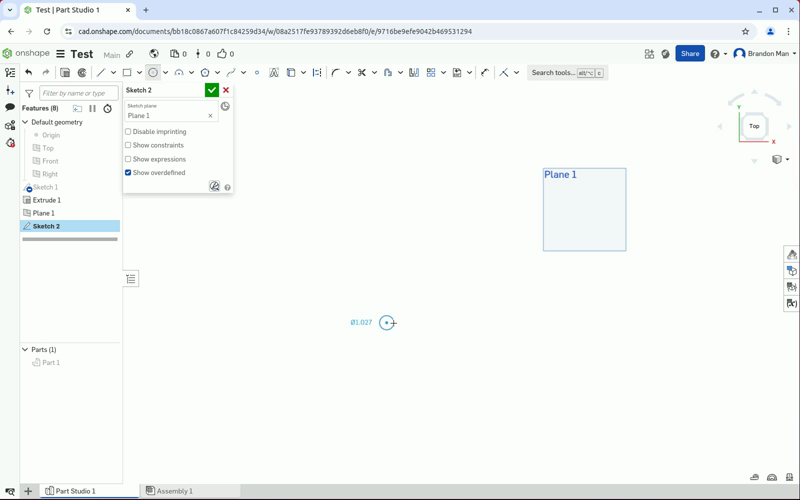
scroll(6)
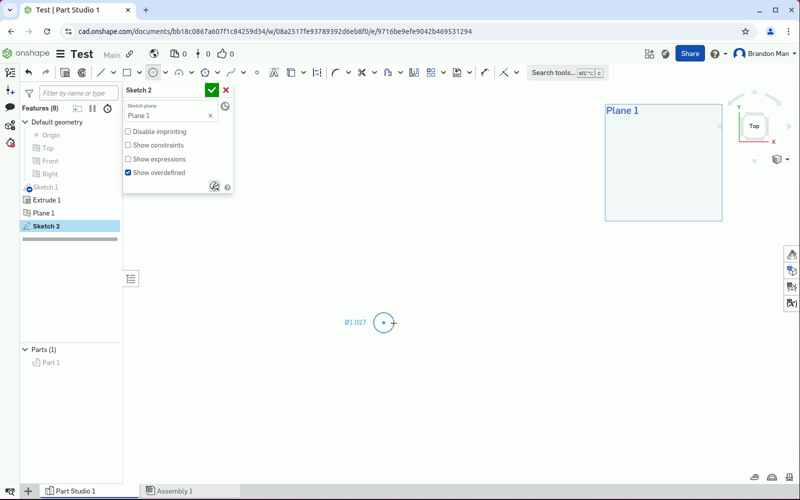
scroll(6)
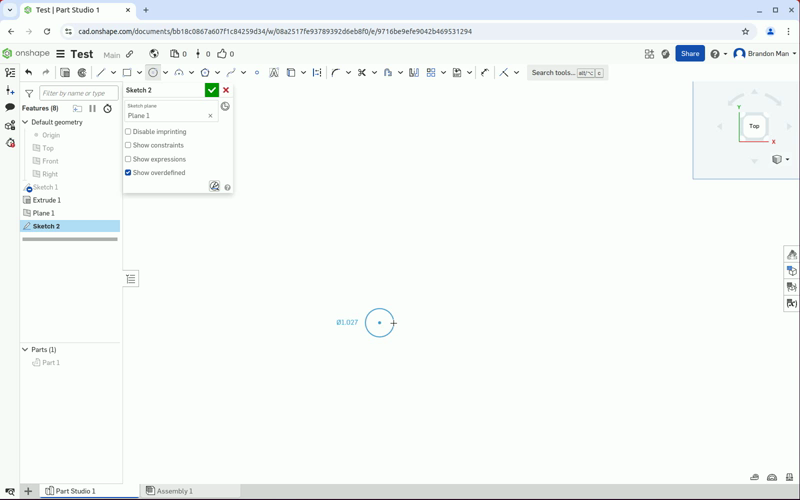
scroll(6)
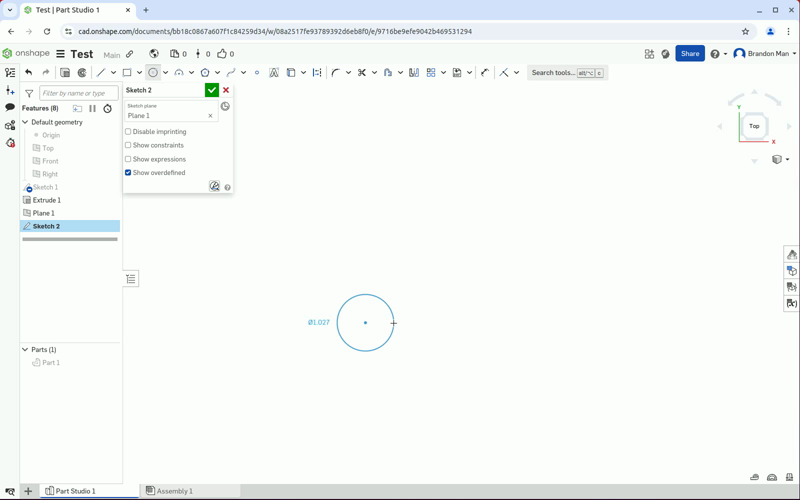
click(393, 322)
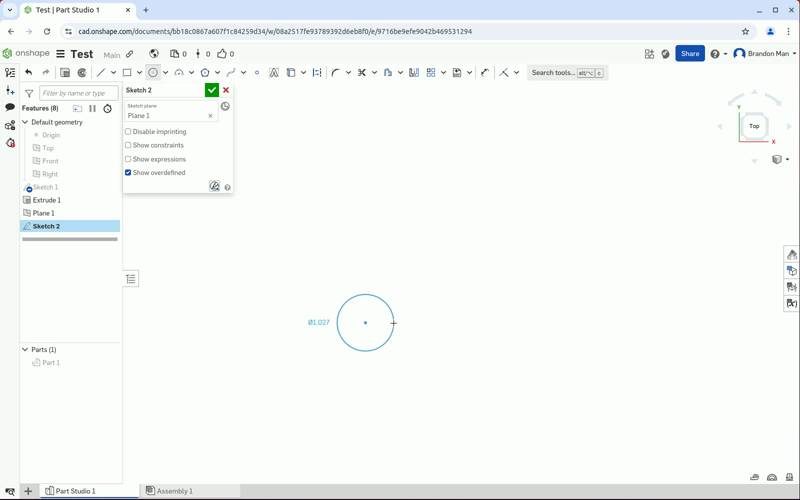
scroll(-6)
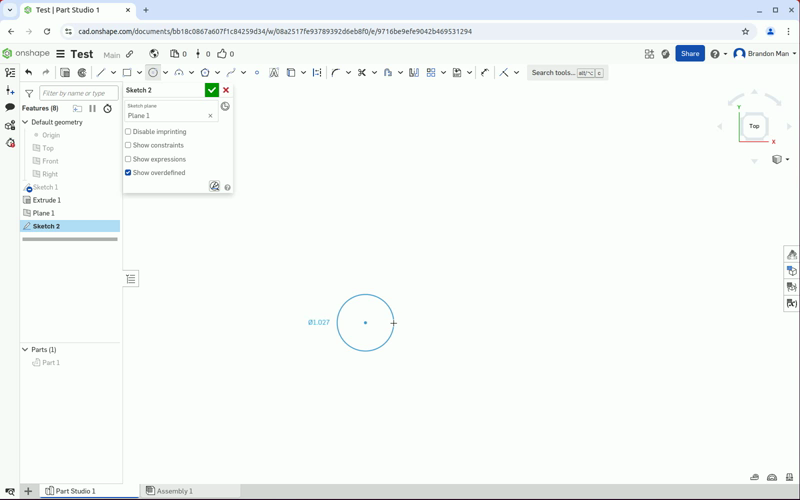
scroll(-6)
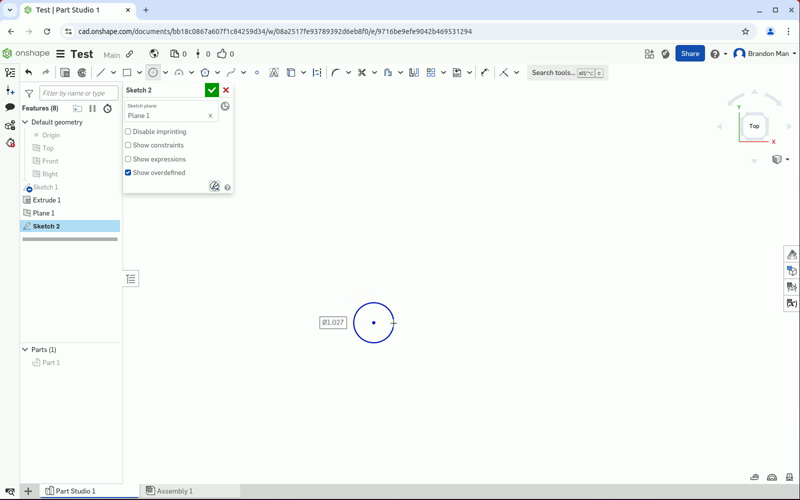
scroll(-6)
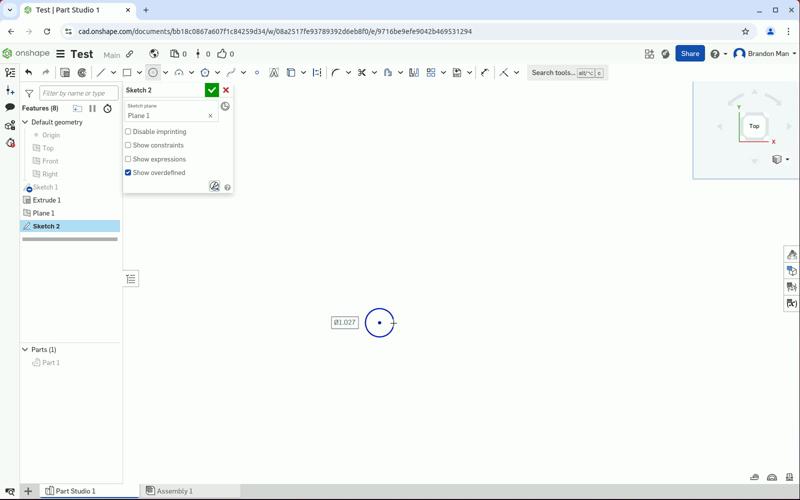
scroll(-6)
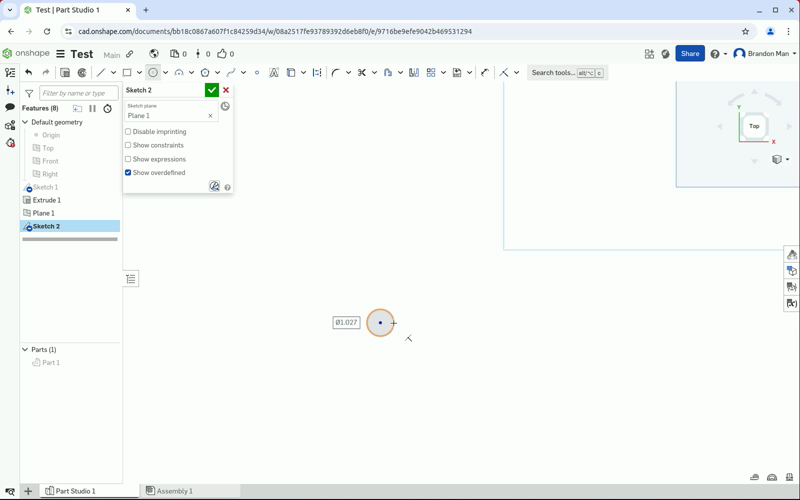
scroll(-6)
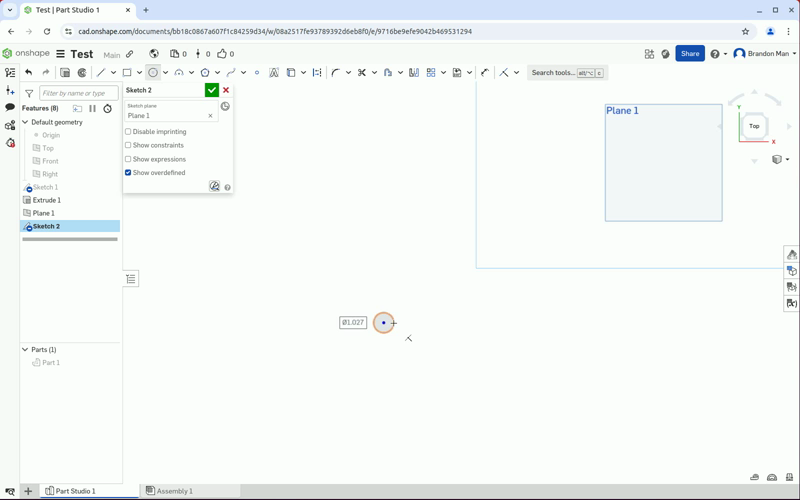
scroll(-6)
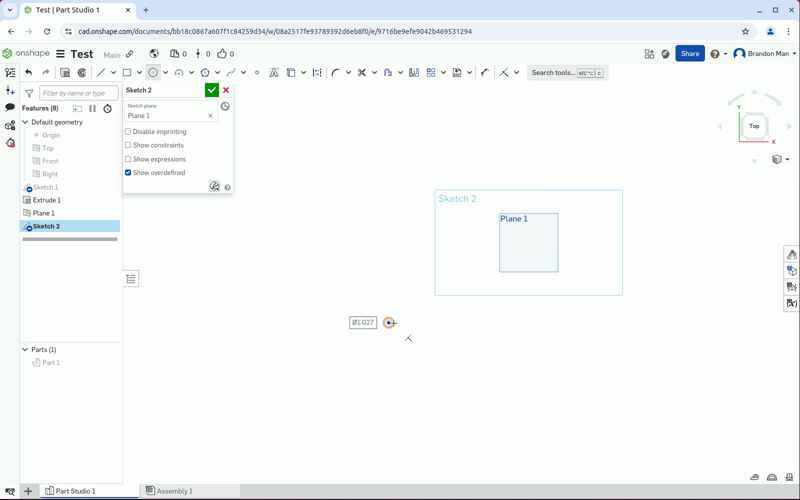
scroll(-6)
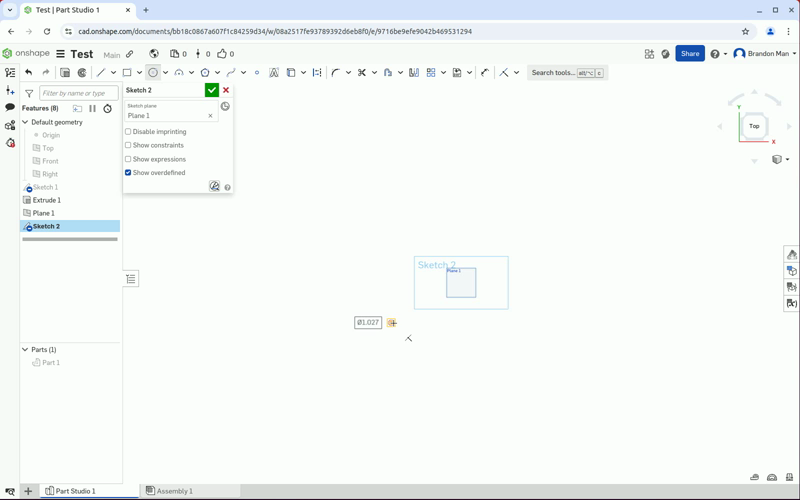
key(esc)
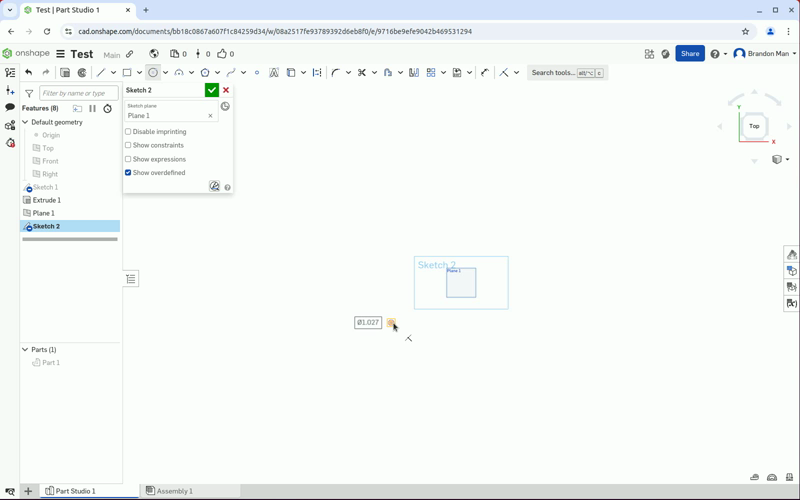
mouse_move(389, 321)
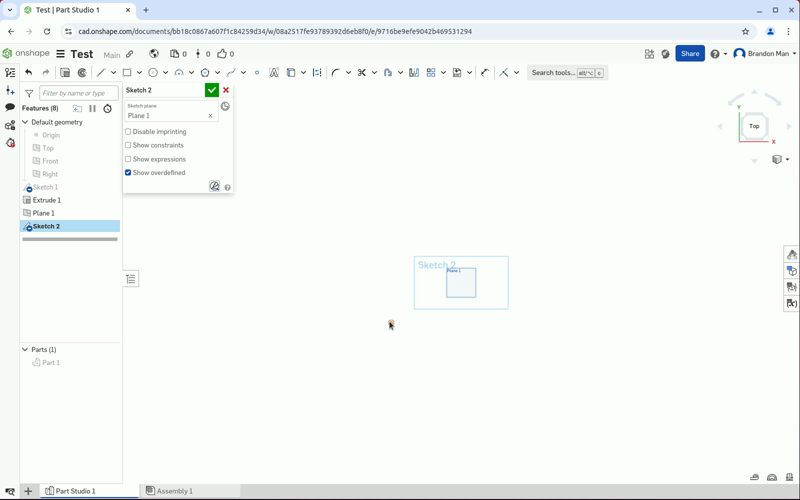
scroll(6)
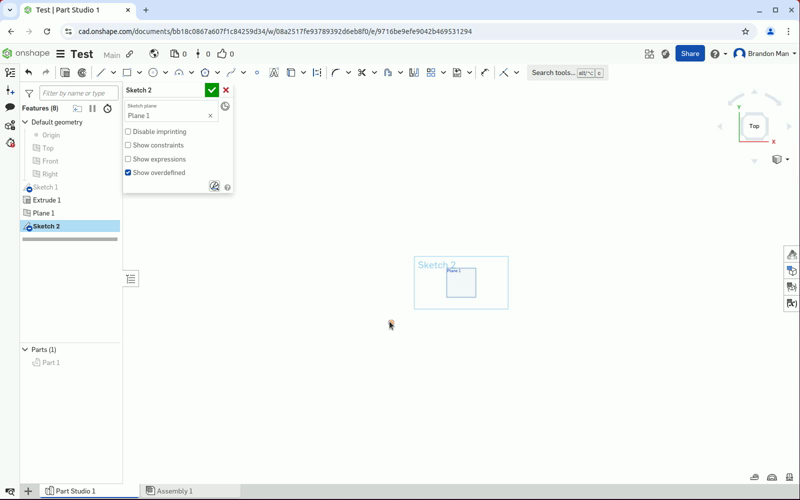
scroll(6)
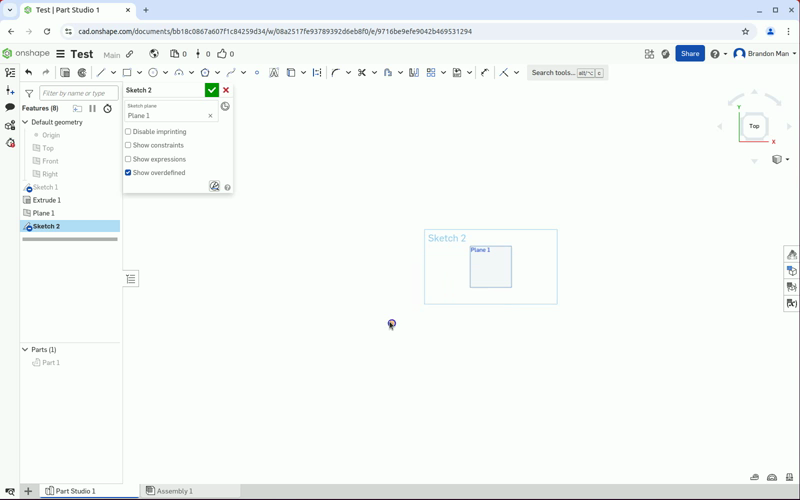
scroll(6)
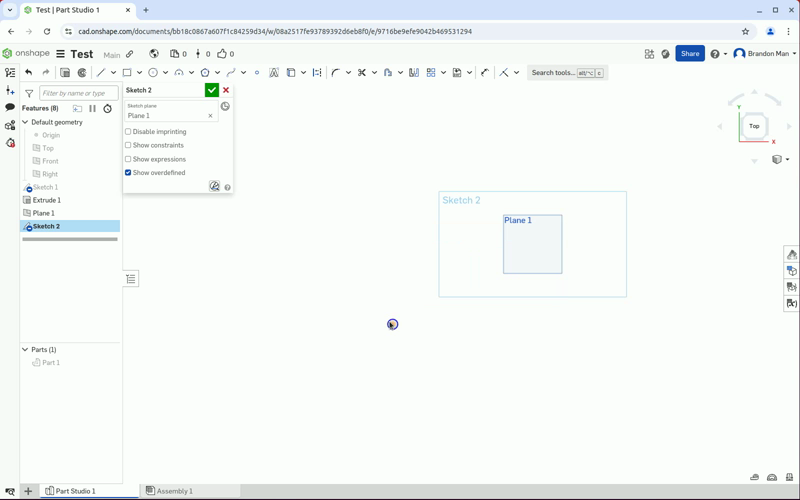
scroll(6)
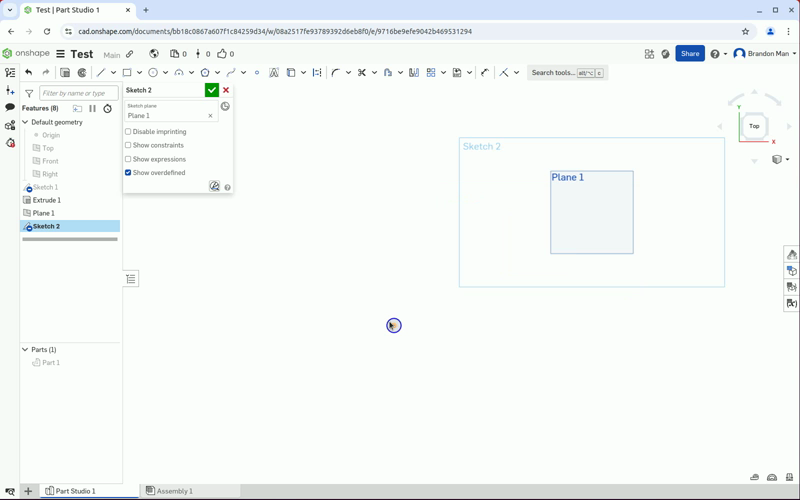
scroll(6)
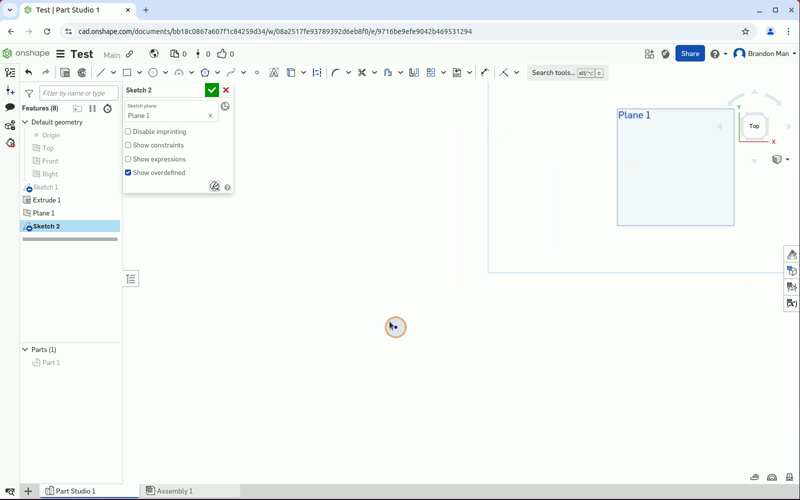
scroll(6)
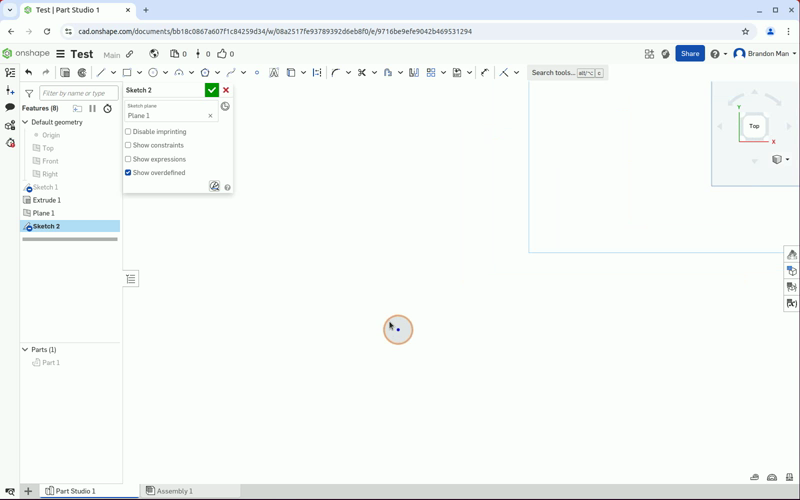
scroll(6)
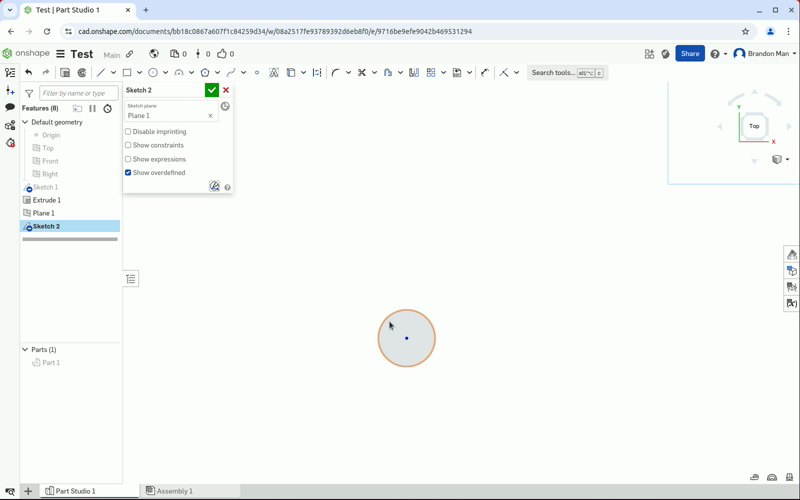
click(389, 321)
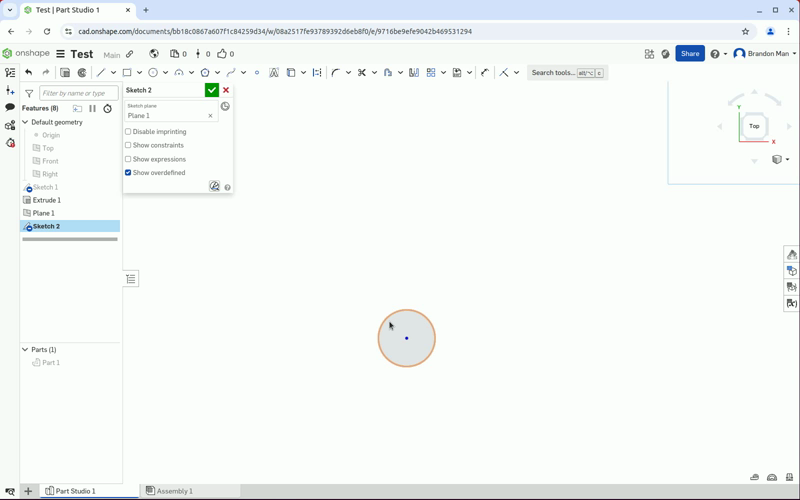
scroll(-6)
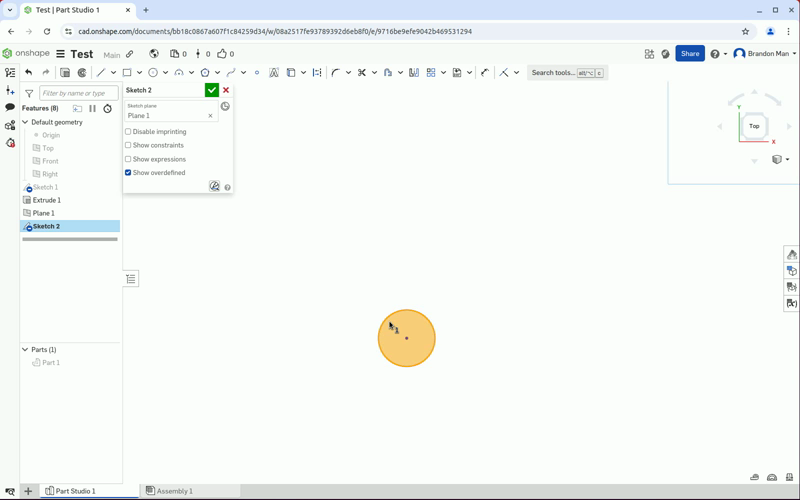
scroll(-6)
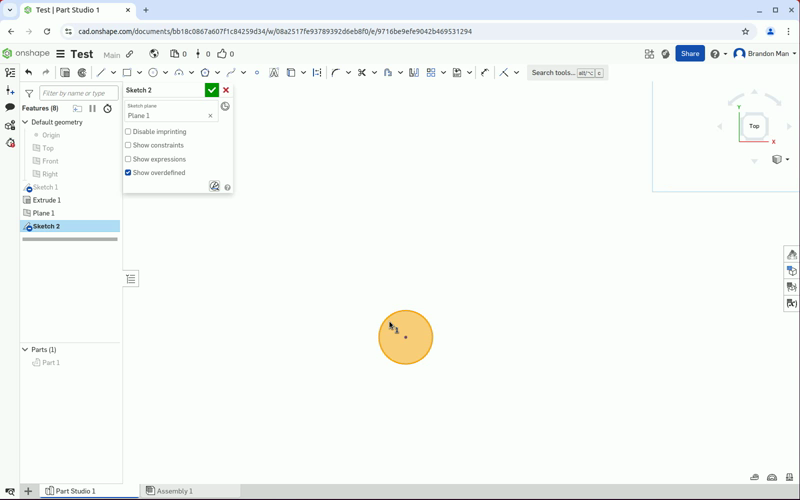
scroll(-6)
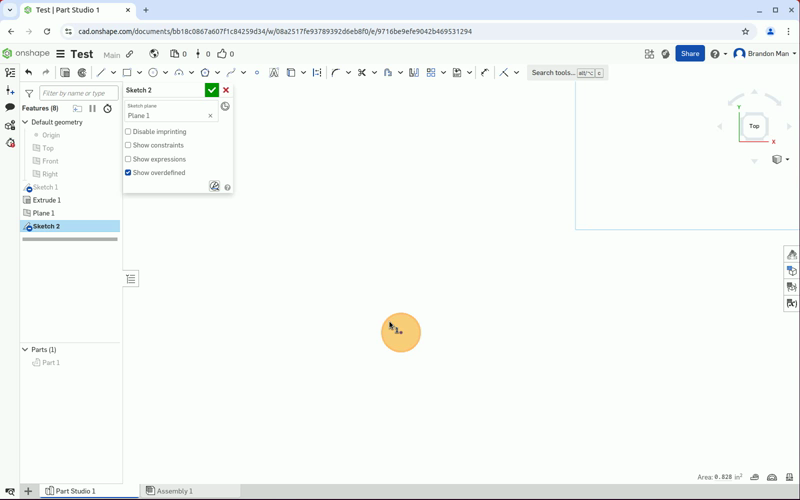
scroll(-6)
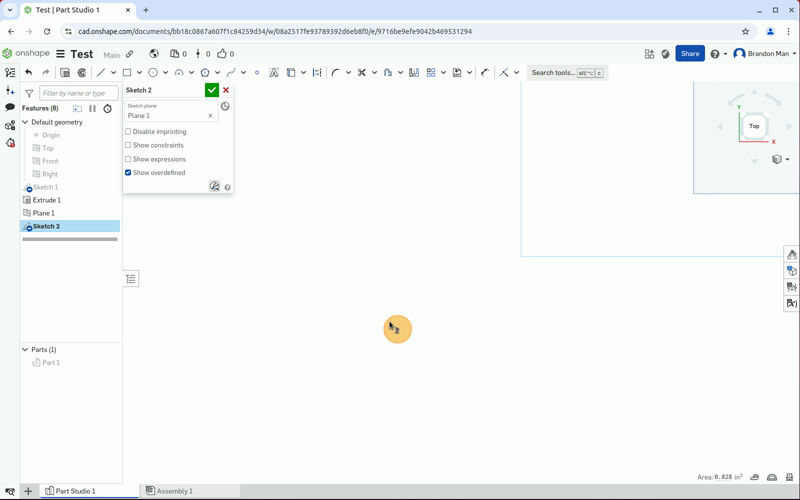
scroll(-6)
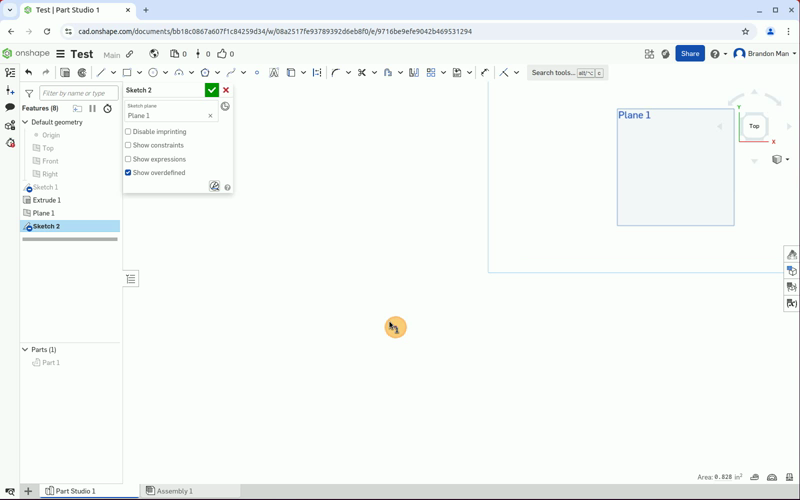
scroll(-6)
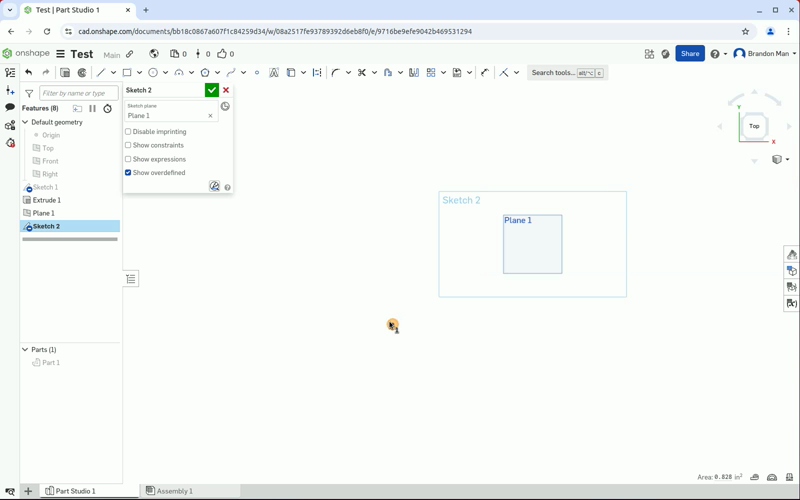
scroll(-6)
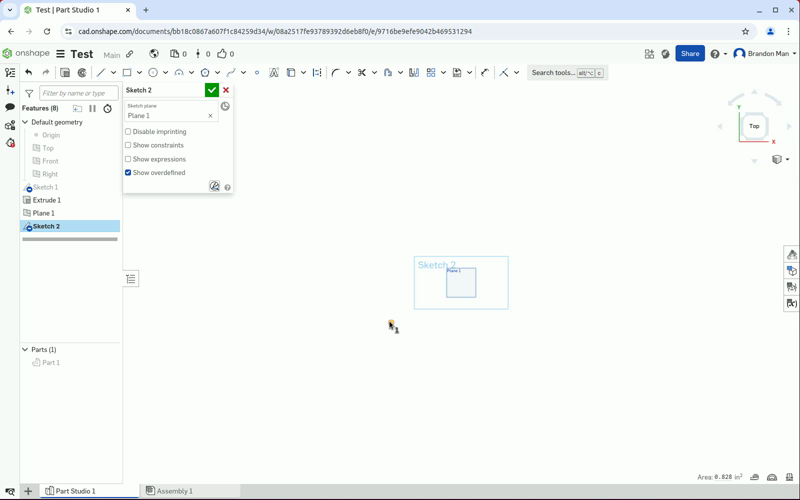
mouse_move(73, 352)
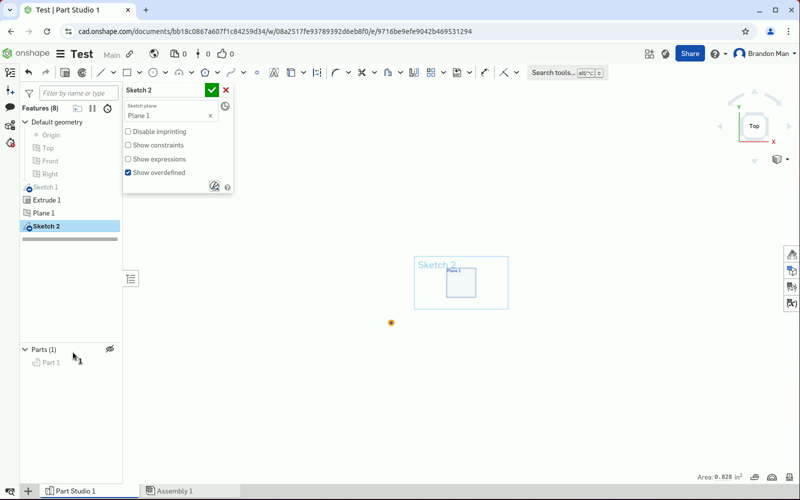
key(shift+y)
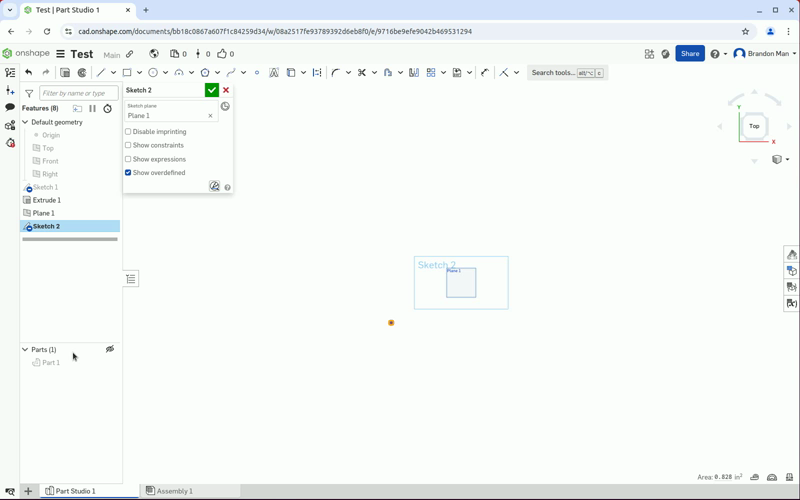
key(shift+e)
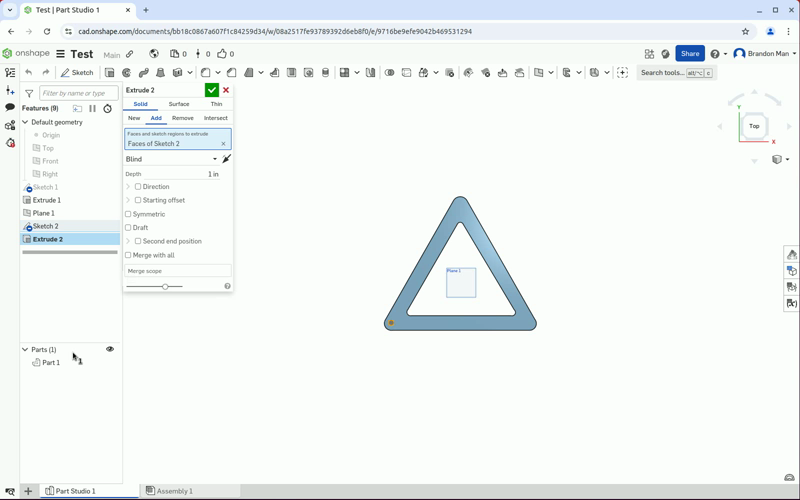
mouse_move(143, 106)
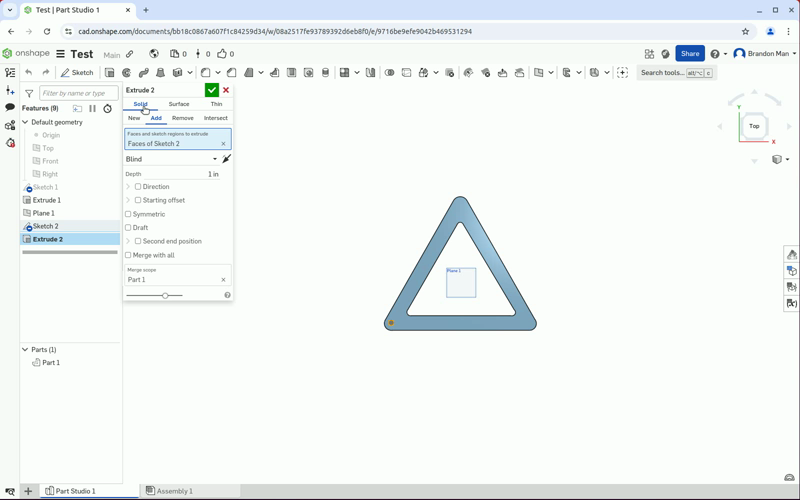
click(143, 106)
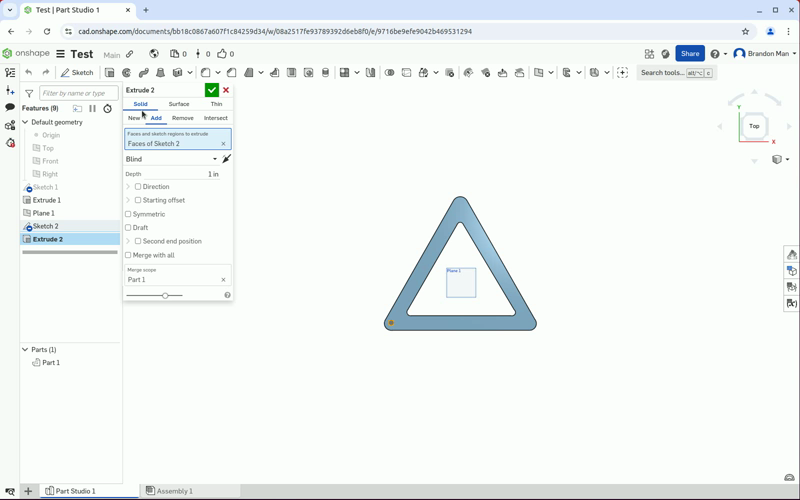
mouse_move(137, 120)
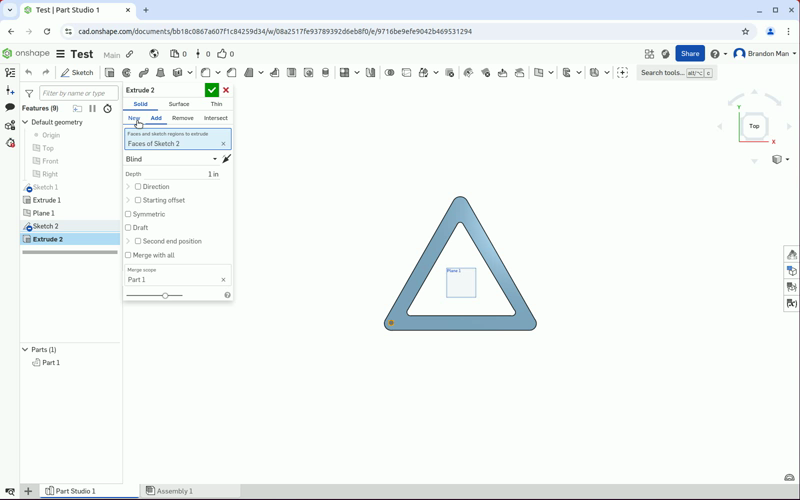
click(137, 120)
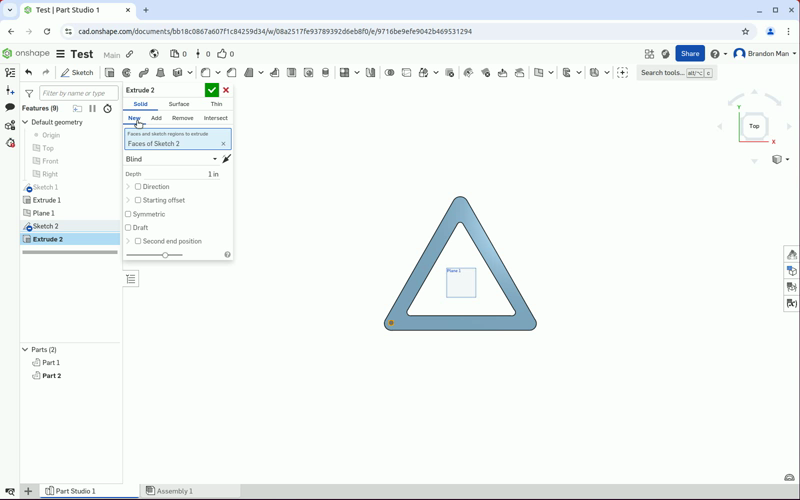
key(tab, 4)
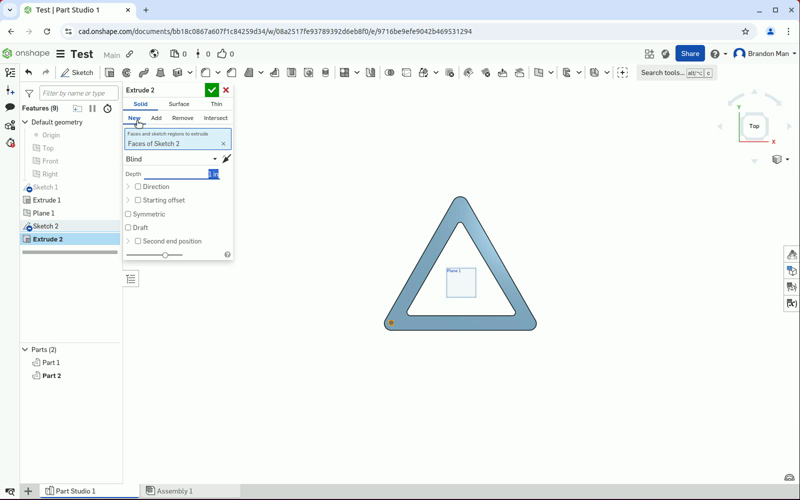
text(22.386)
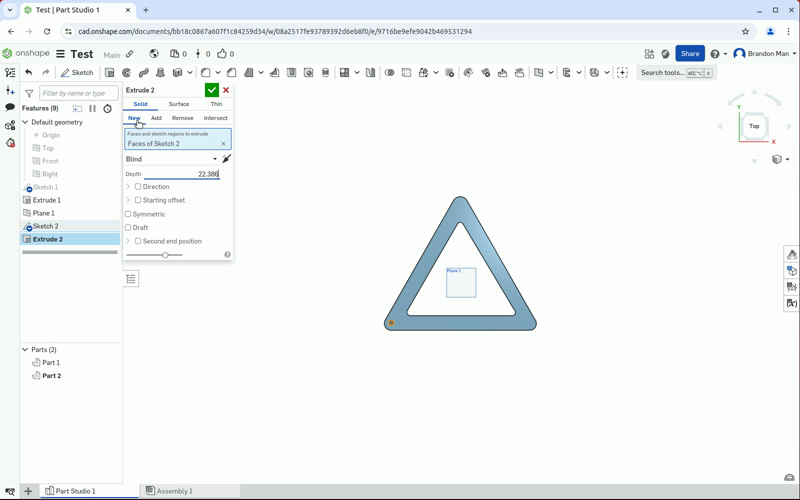
key(enter)
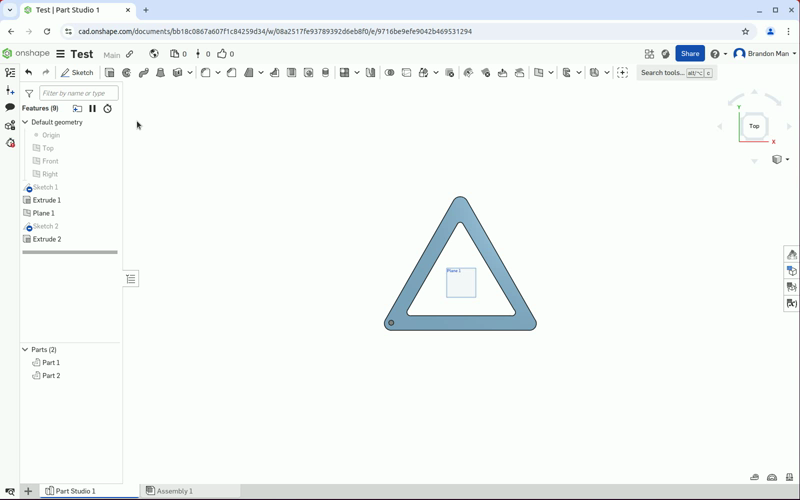
key(shift+h)
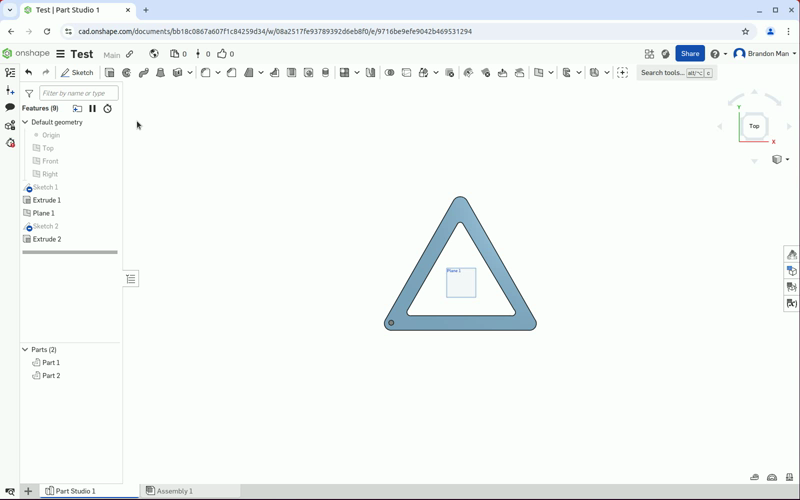
key(shift+h)
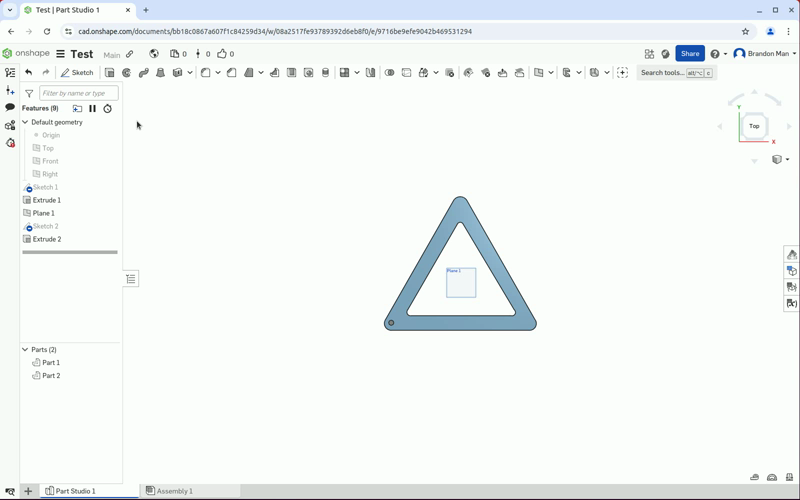
mouse_move(73, 189)
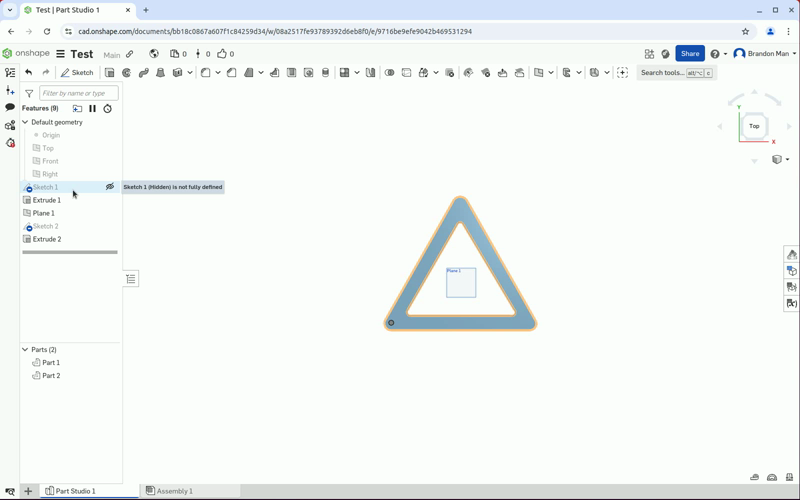
click(73, 189)
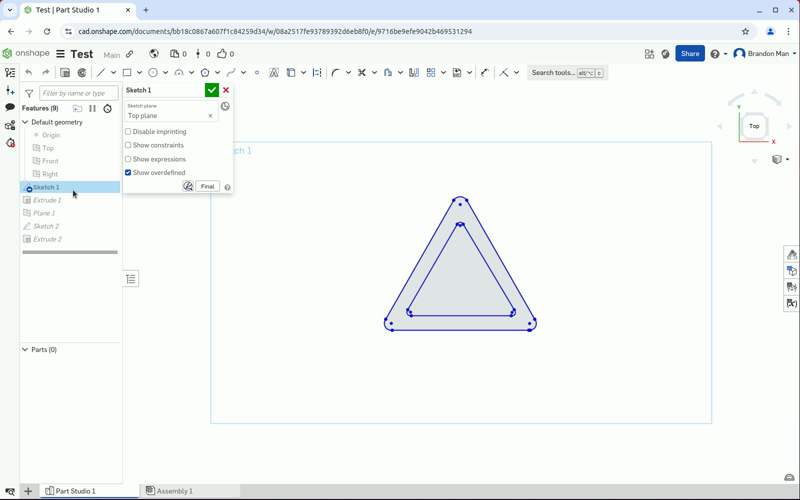
mouse_move(229, 92)
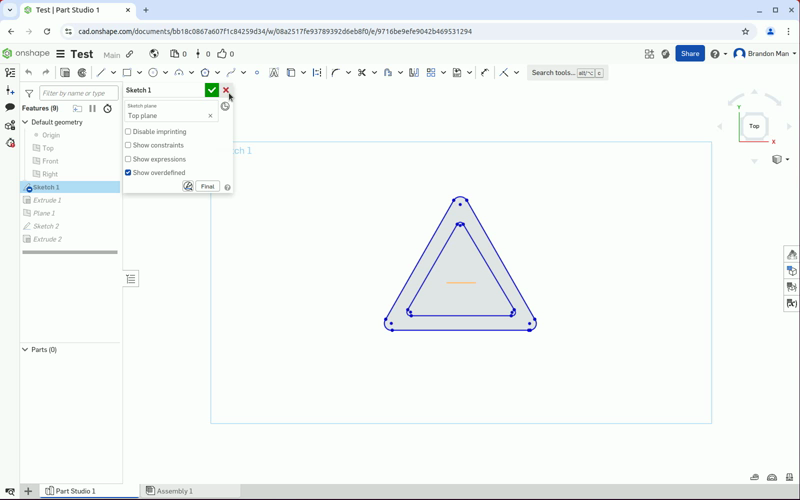
click(229, 92)
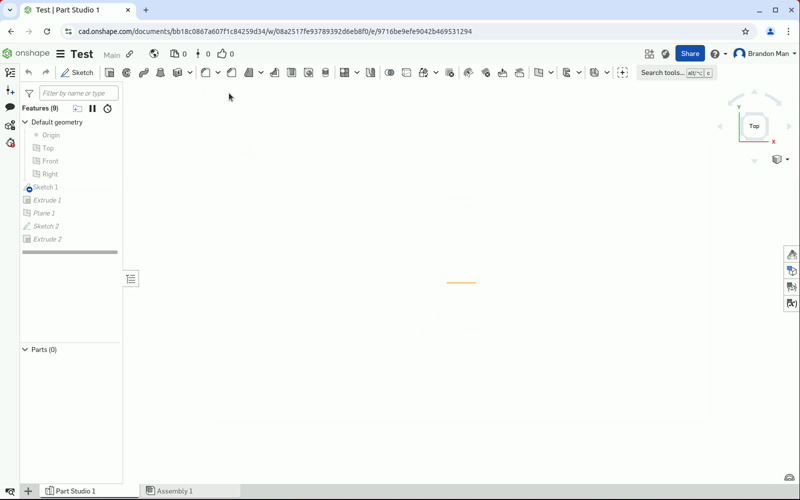
key(shift+s)
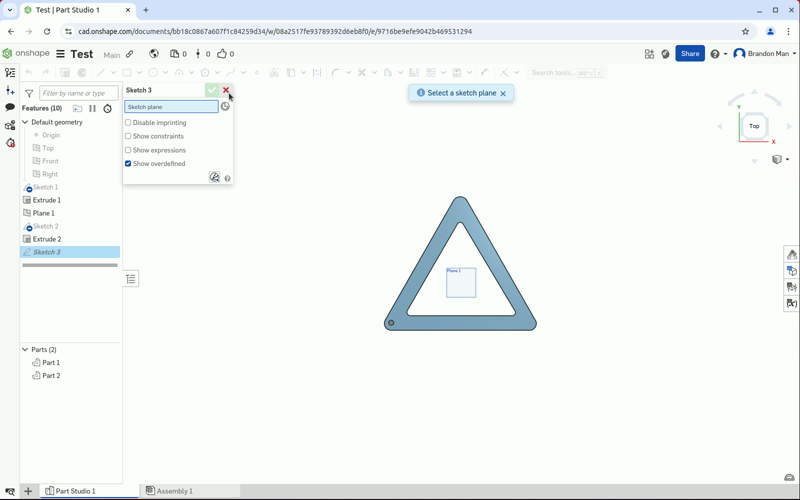
mouse_move(73, 215)
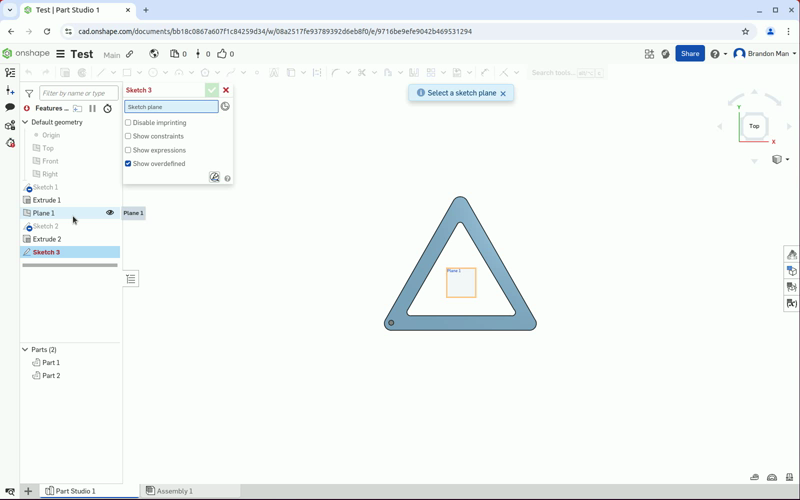
click(73, 215)
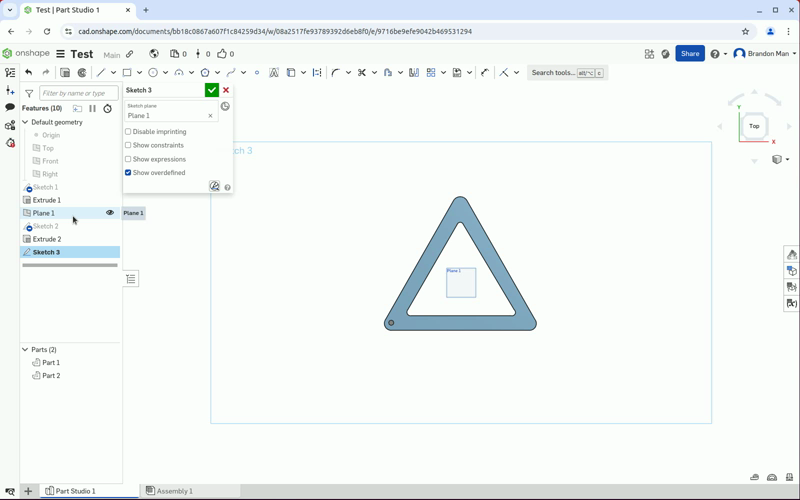
mouse_move(73, 352)
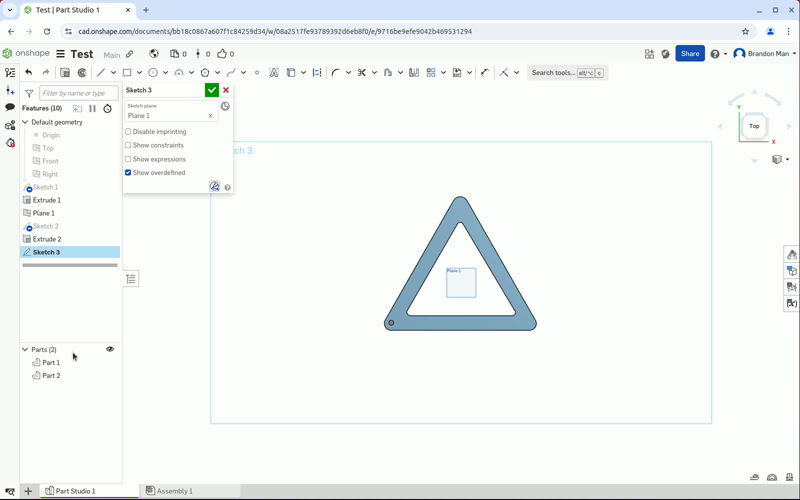
key(y)
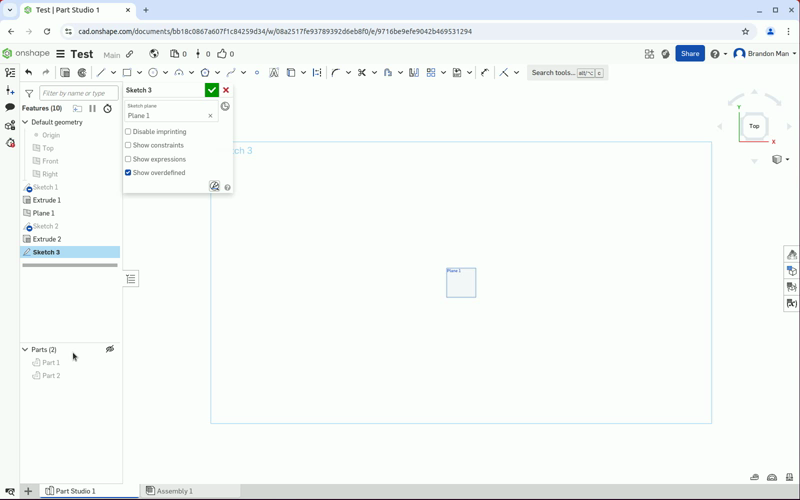
key(c)
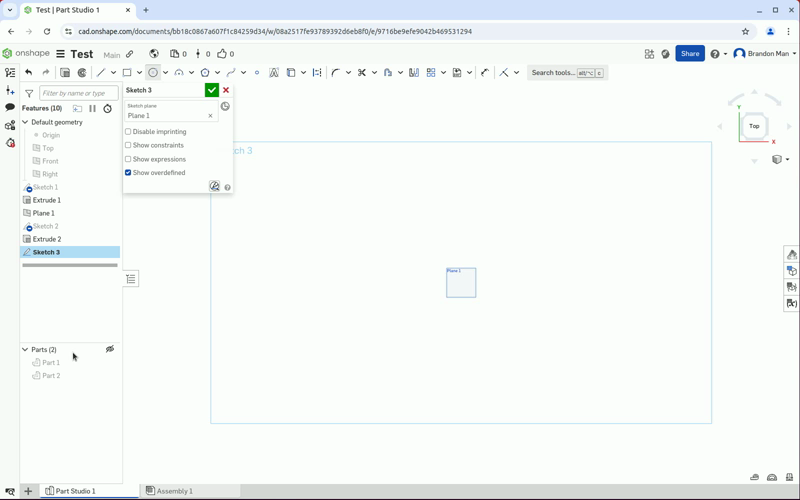
key_down(shift)
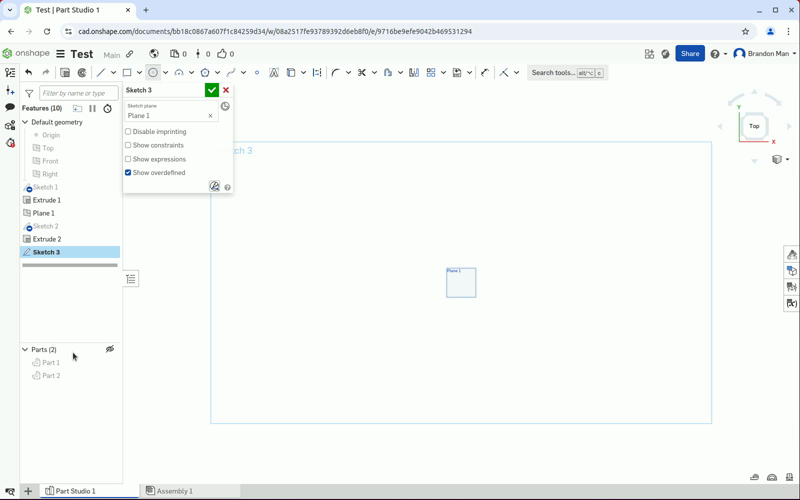
mouse_move(460, 203)
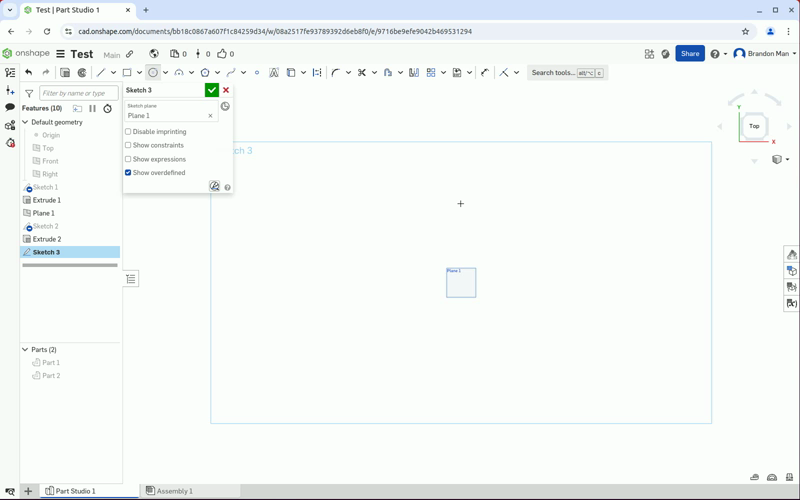
click(460, 203)
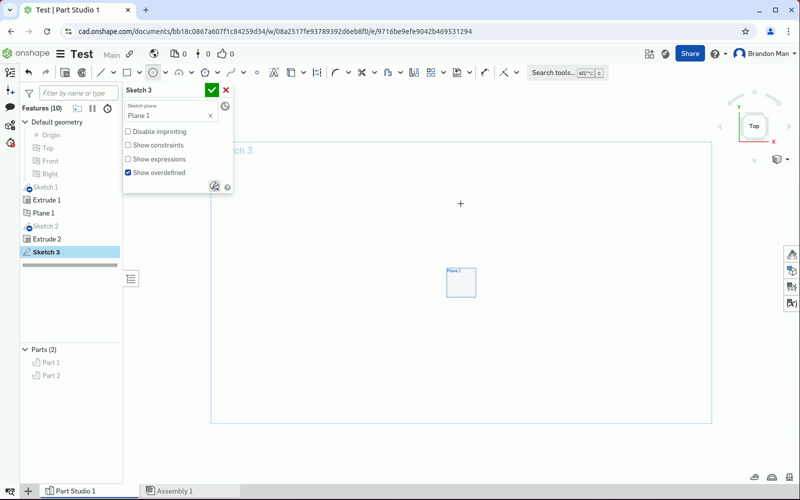
key_up(shift)
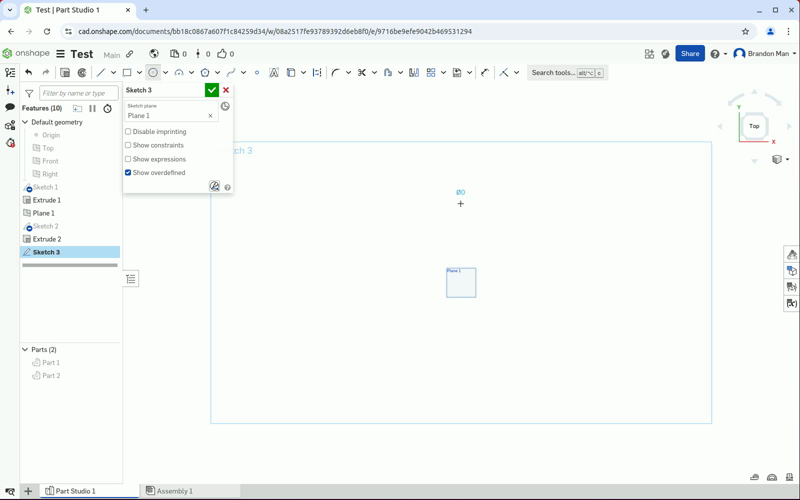
mouse_move(463, 203)
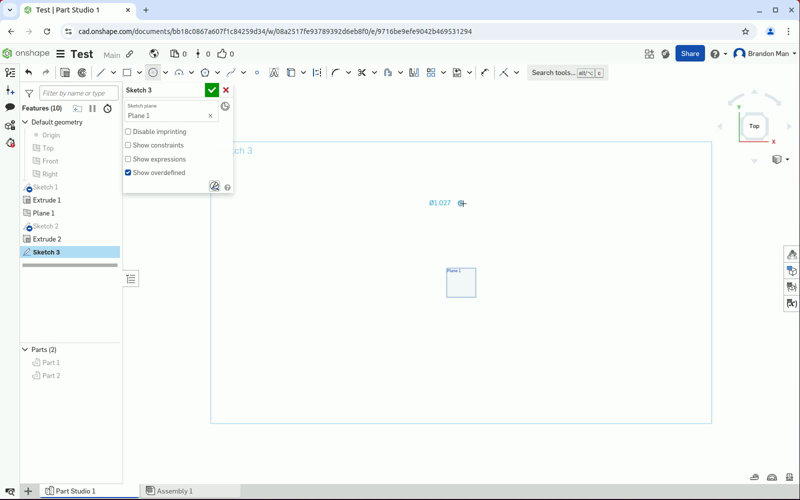
scroll(6)
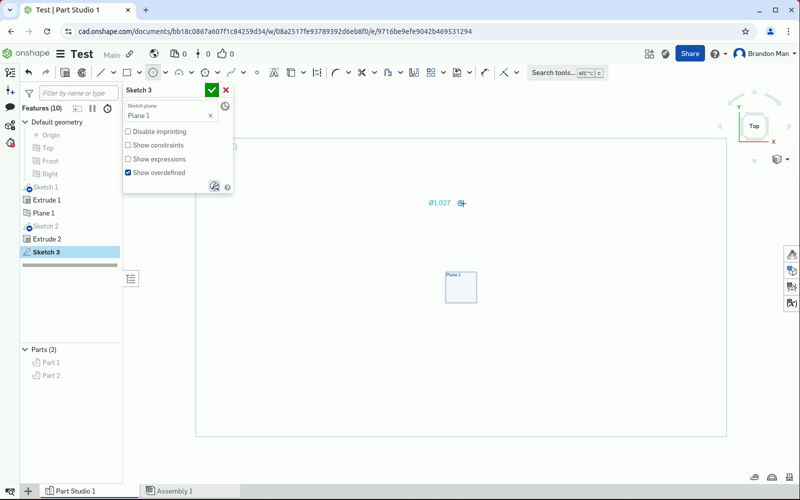
scroll(6)
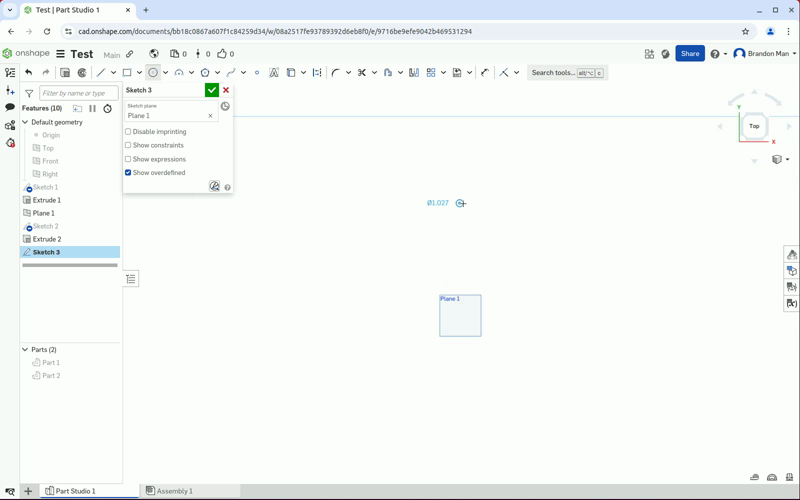
scroll(6)
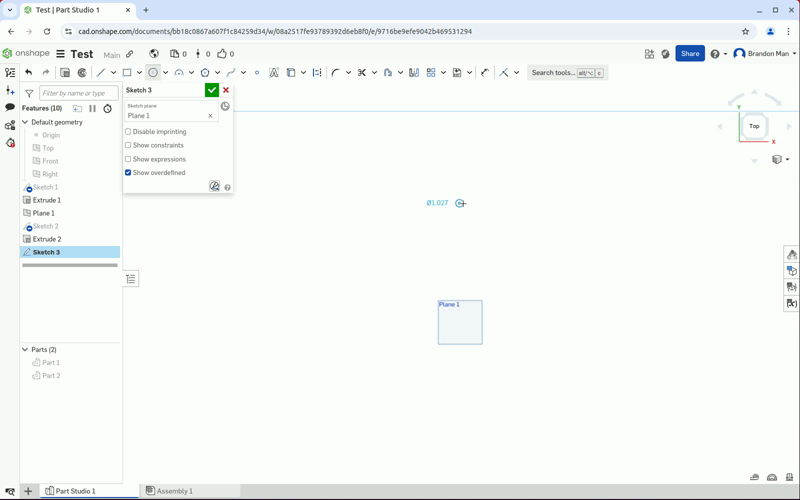
scroll(6)
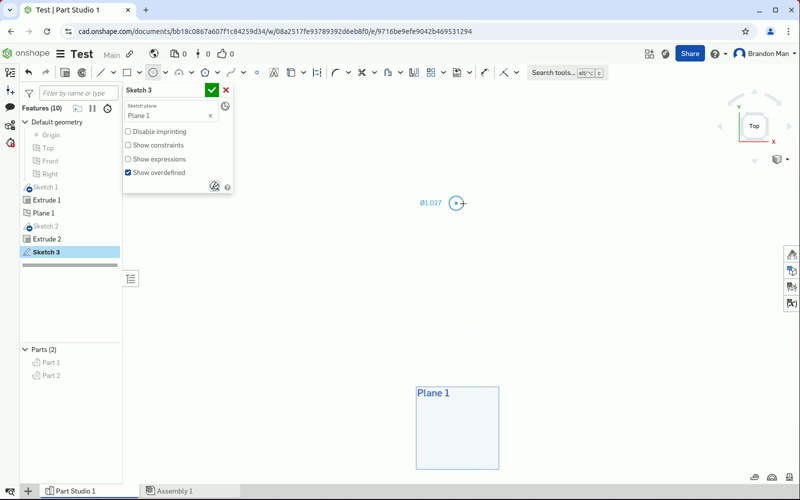
scroll(6)
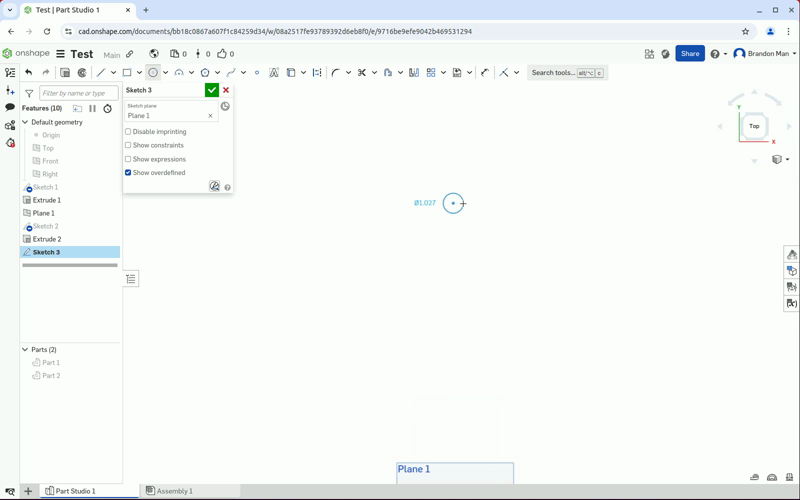
scroll(6)
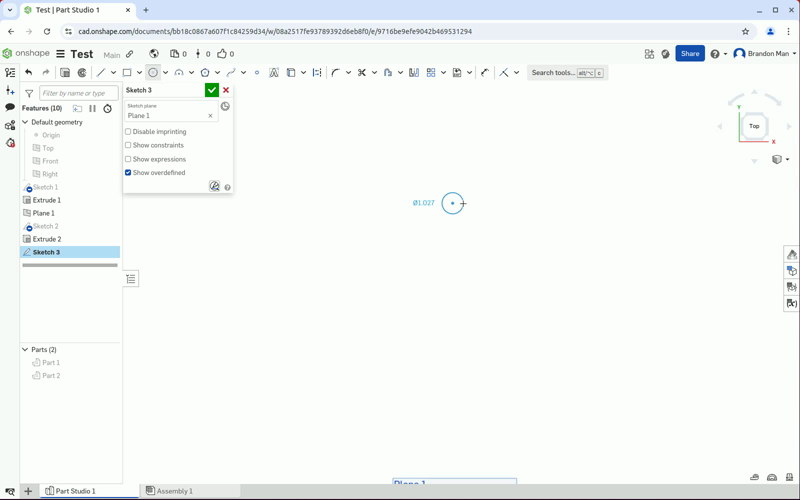
scroll(6)
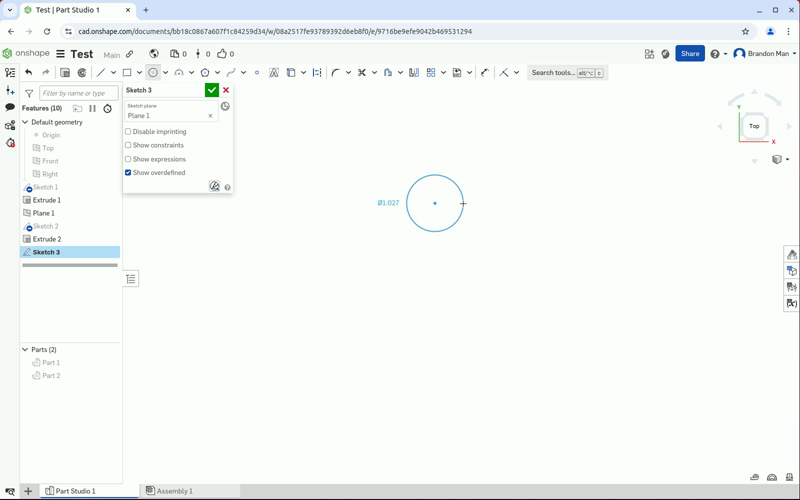
click(463, 203)
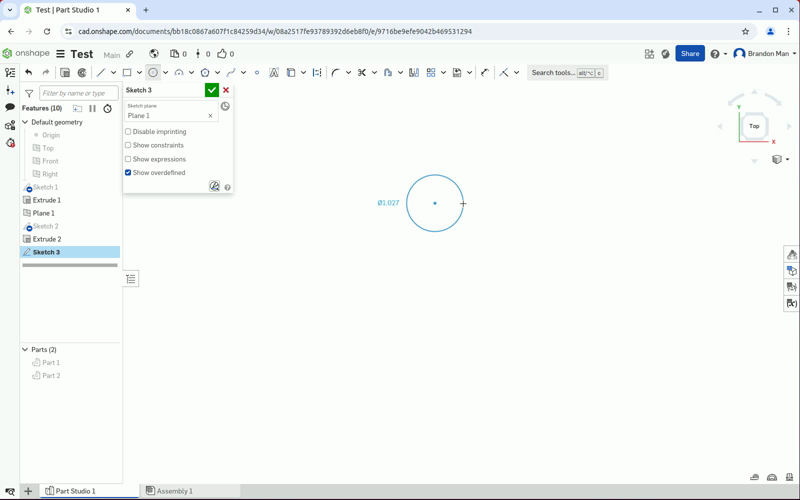
scroll(-6)
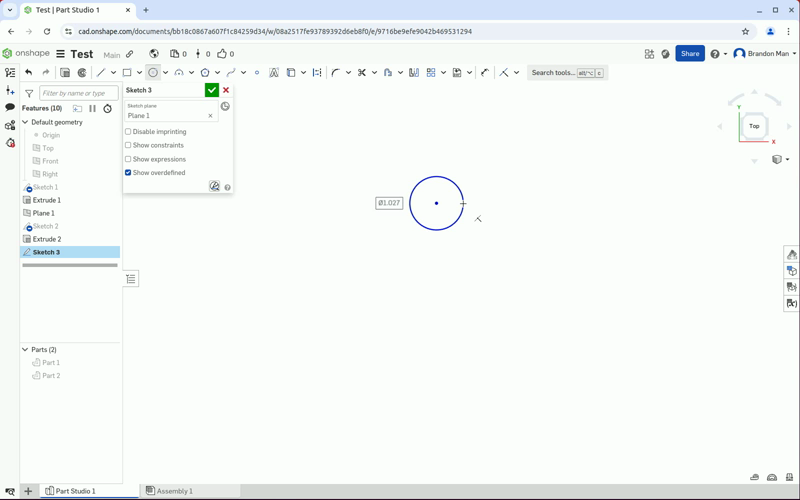
scroll(-6)
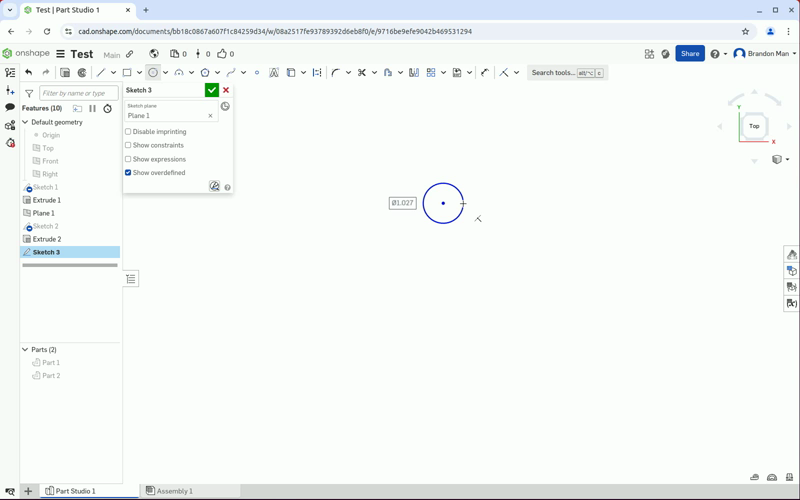
scroll(-6)
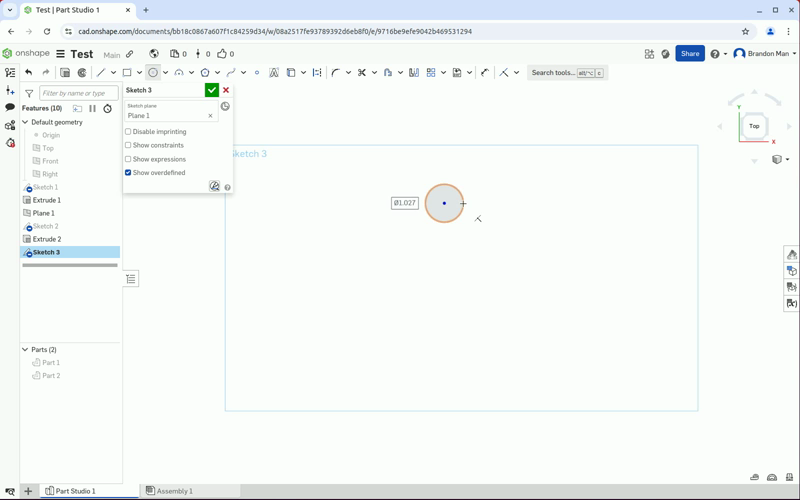
scroll(-6)
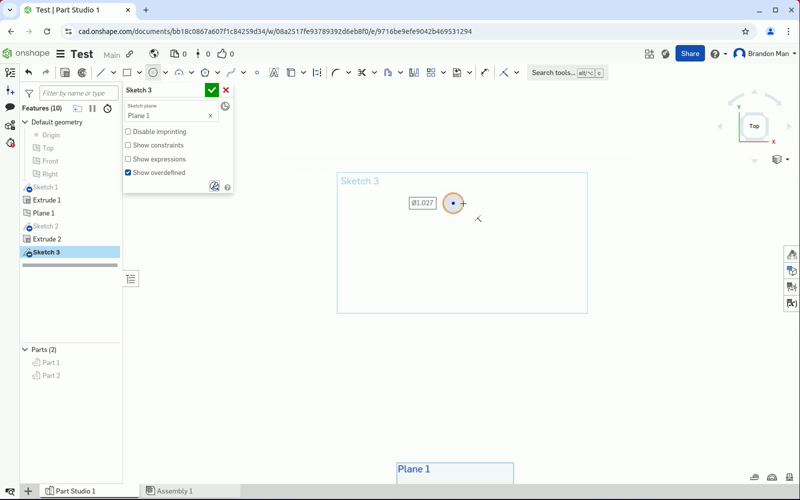
scroll(-6)
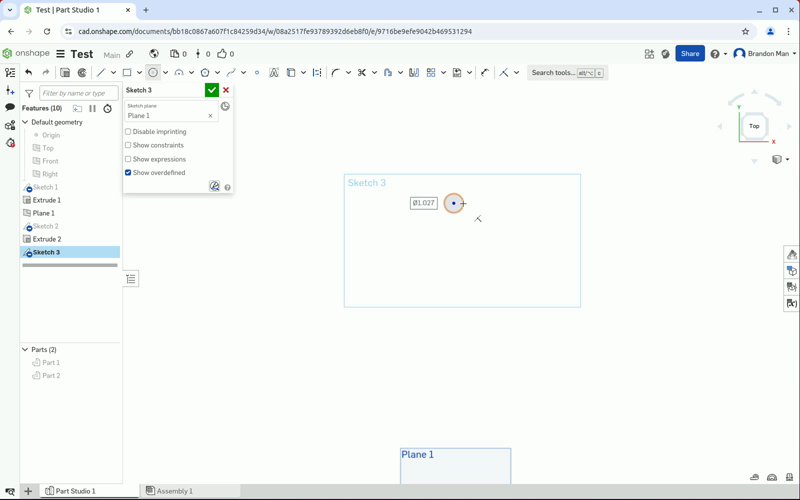
scroll(-6)
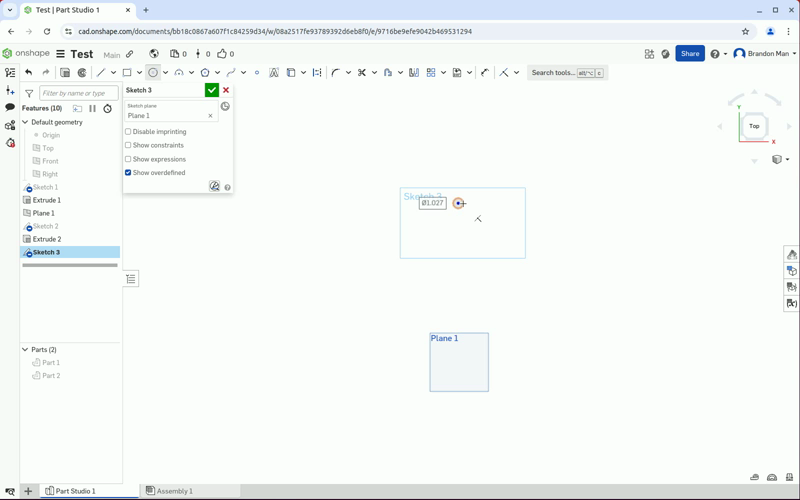
scroll(-6)
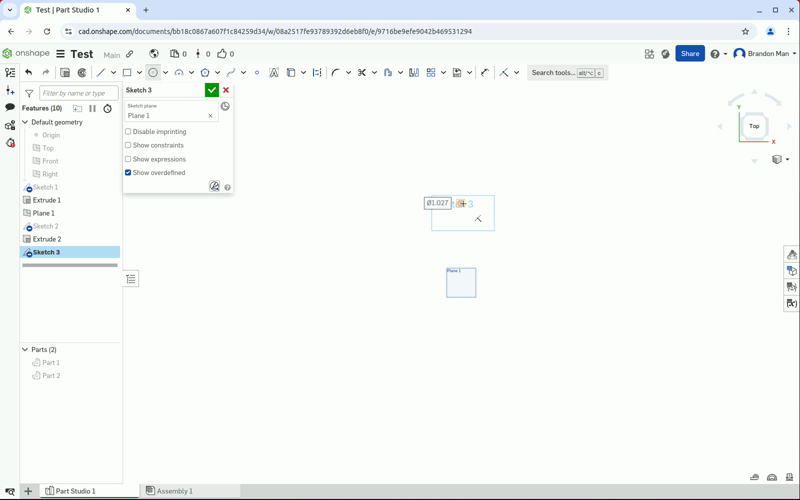
key(esc)
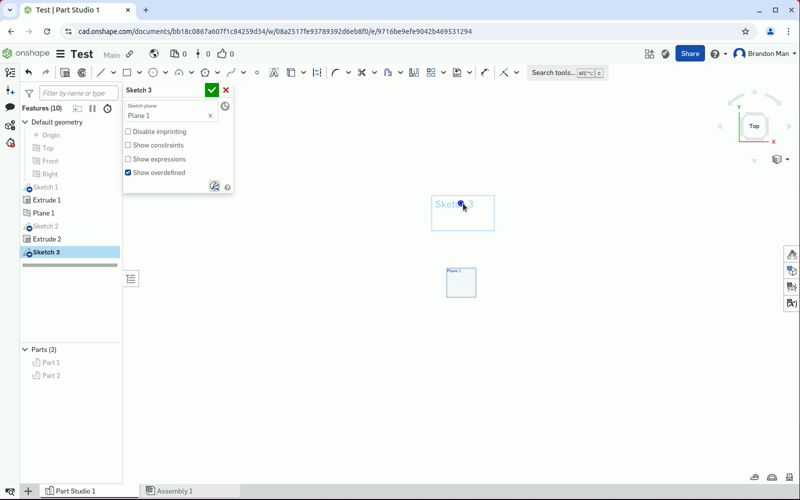
mouse_move(460, 204)
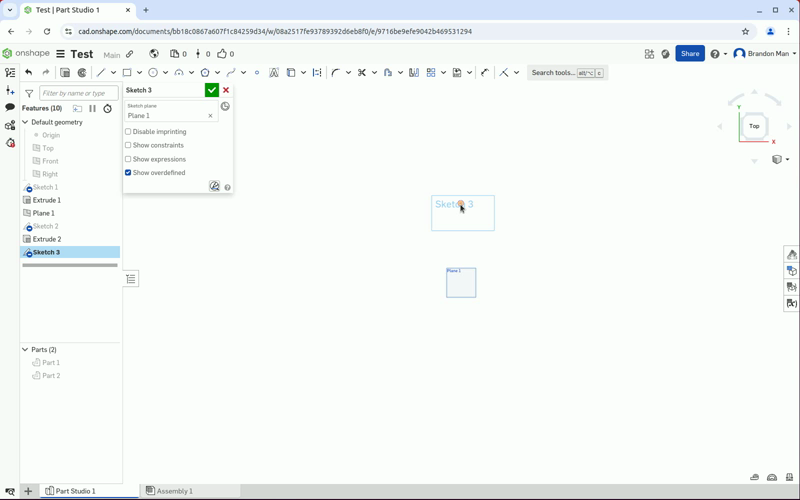
scroll(6)
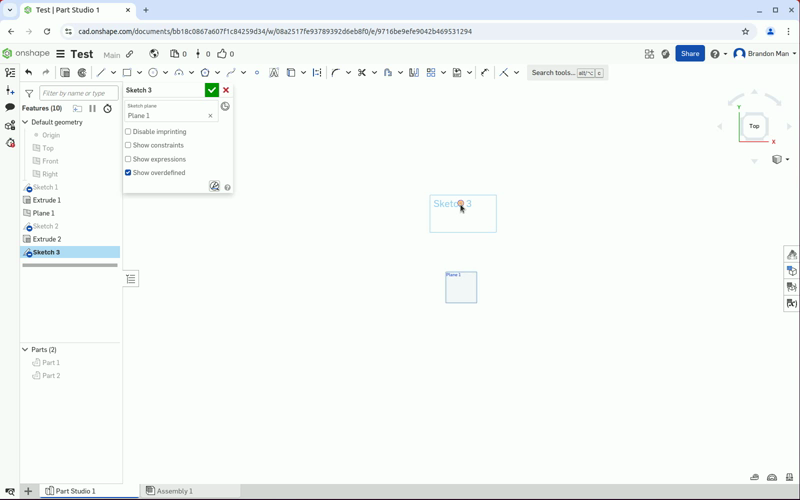
scroll(6)
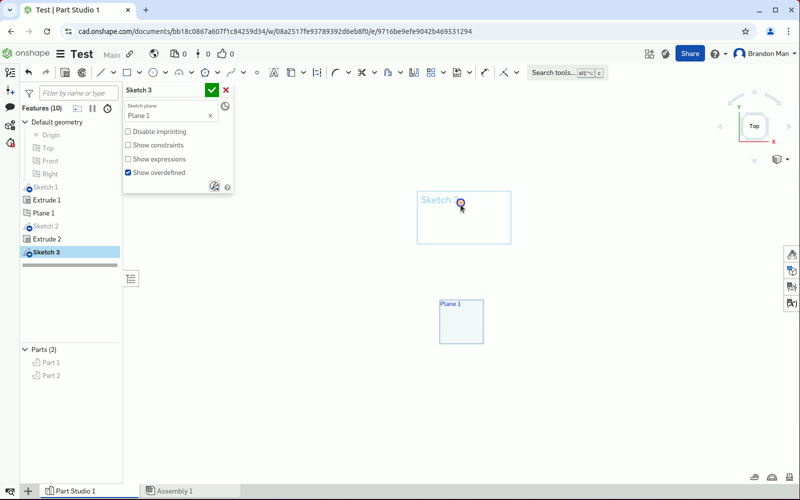
scroll(6)
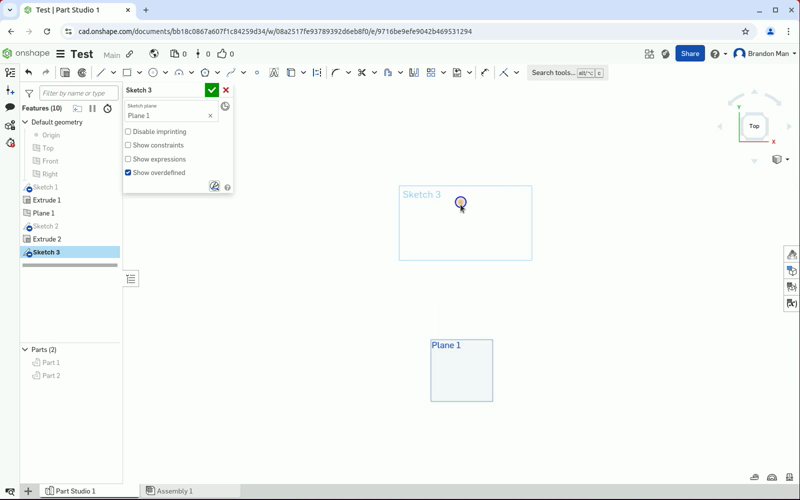
scroll(6)
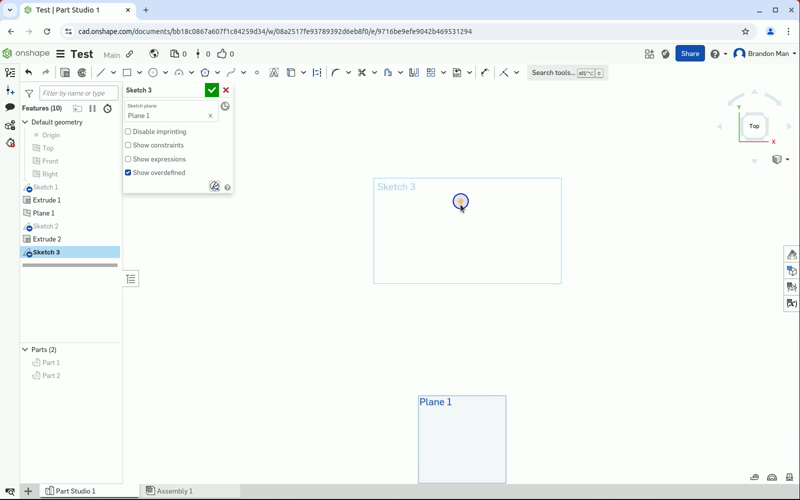
scroll(6)
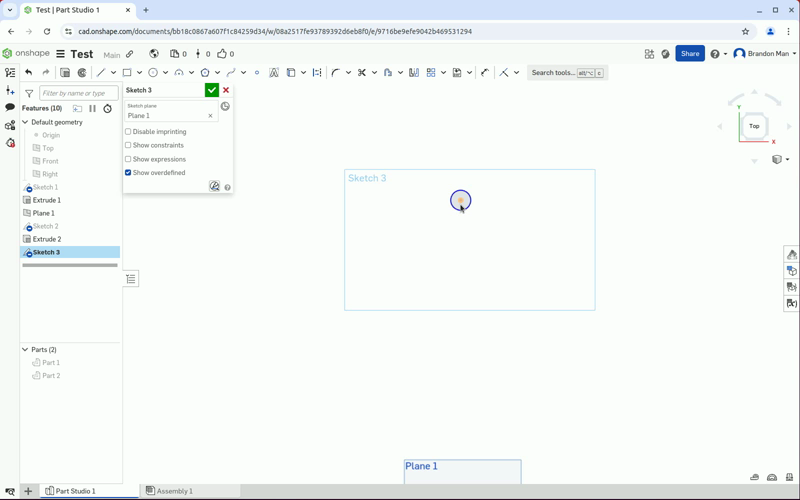
scroll(6)
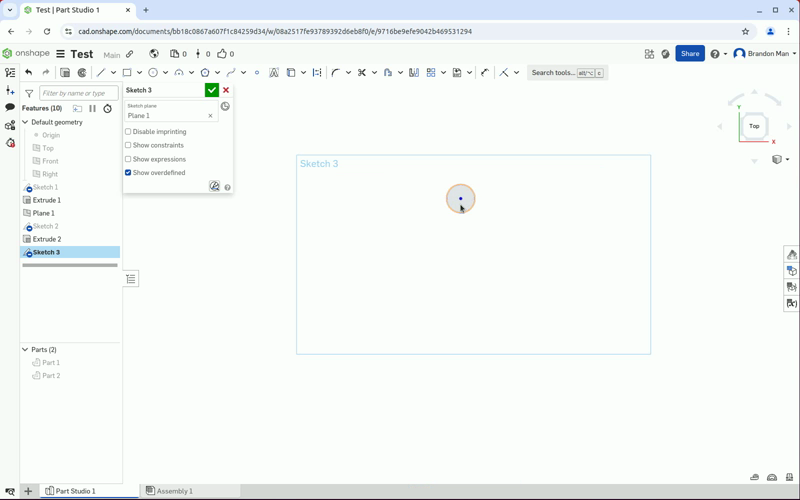
scroll(6)
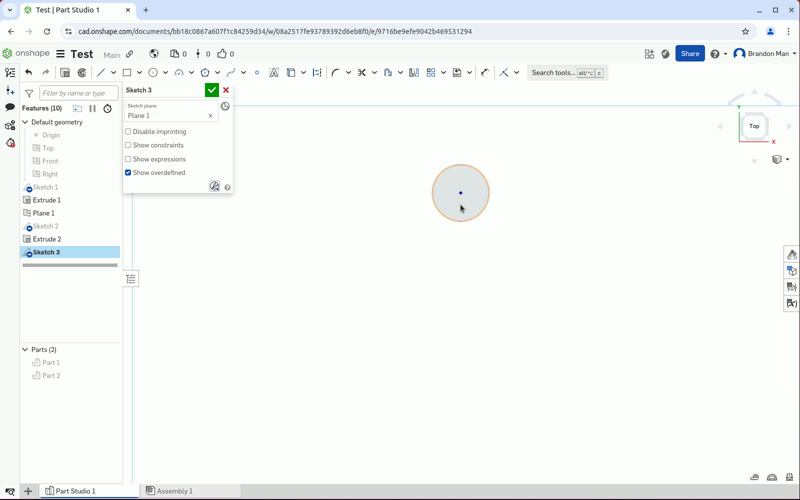
click(460, 204)
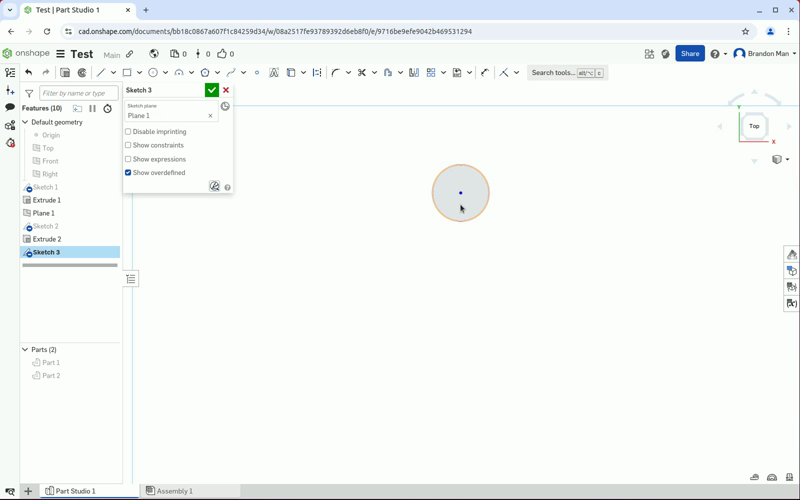
scroll(-6)
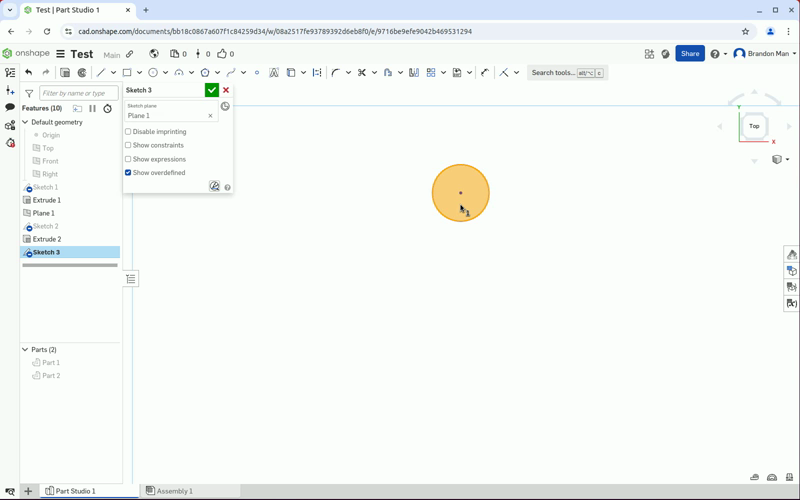
scroll(-6)
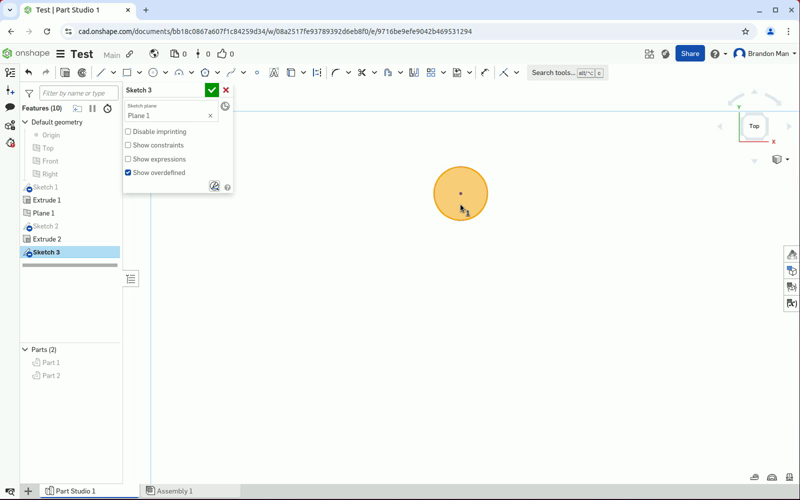
scroll(-6)
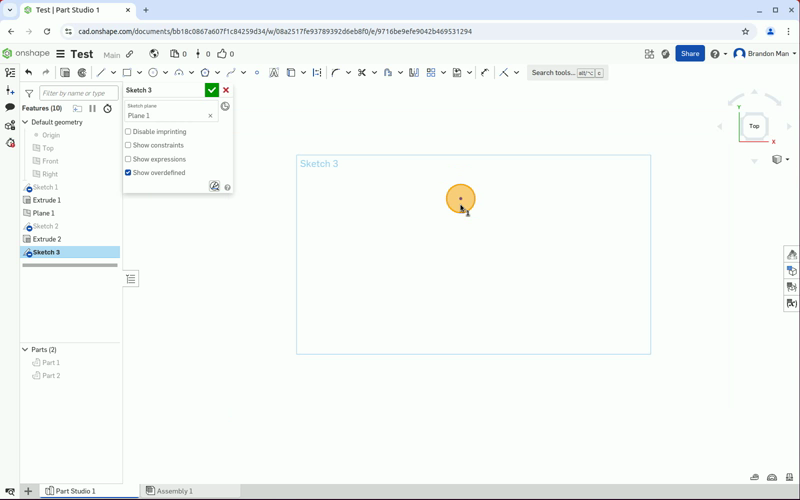
scroll(-6)
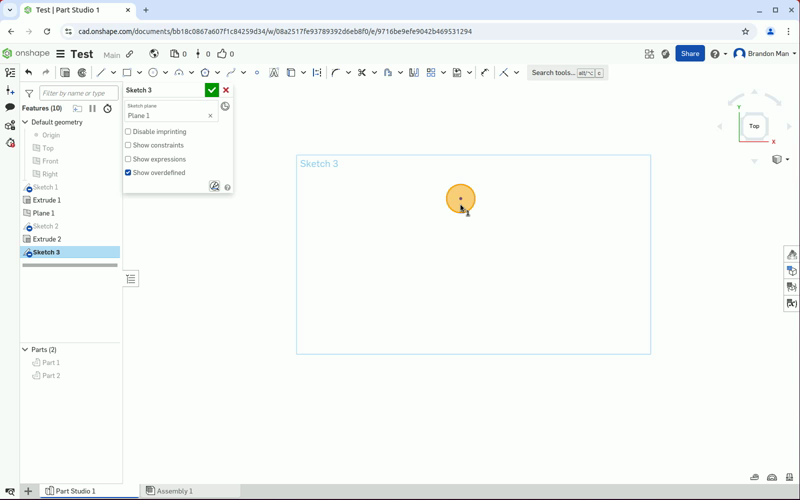
scroll(-6)
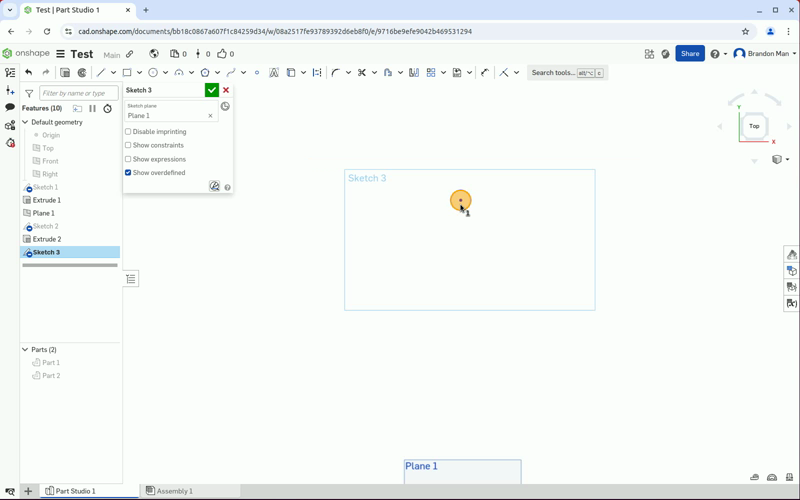
scroll(-6)
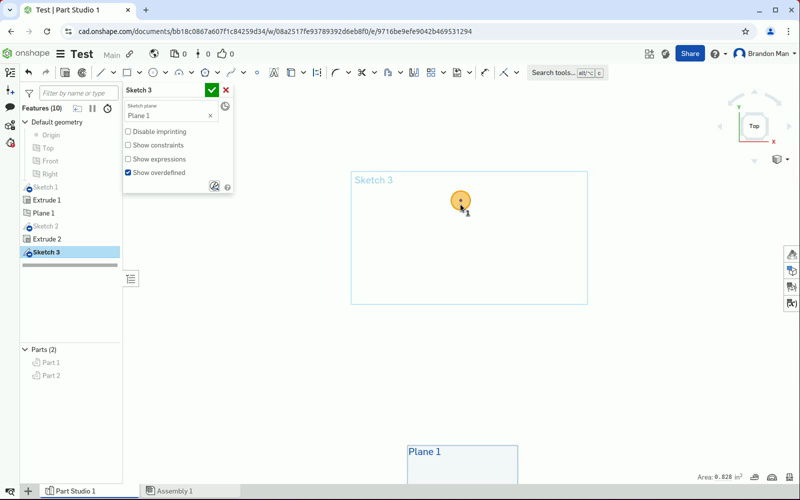
scroll(-6)
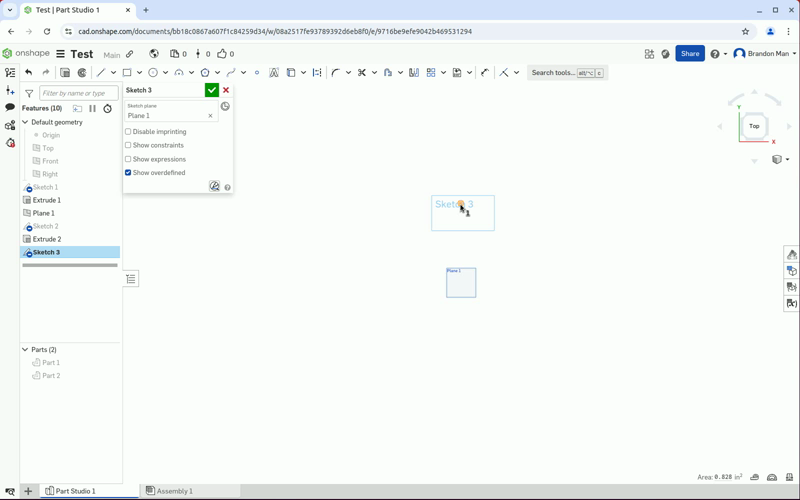
mouse_move(73, 352)
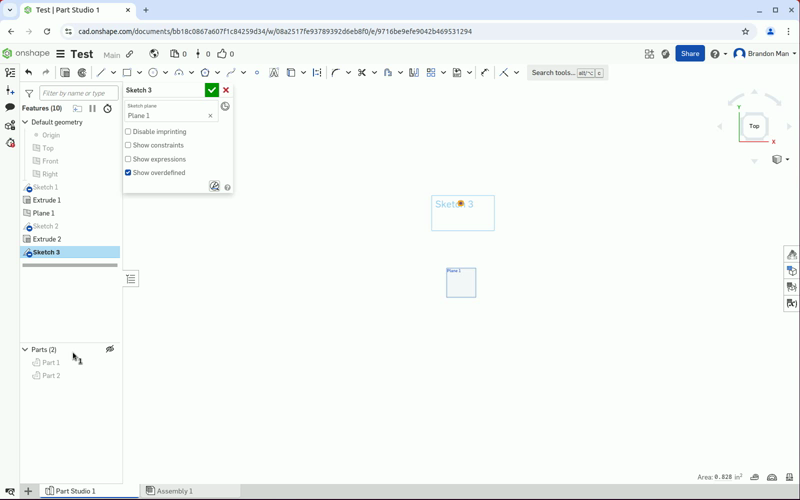
key(shift+y)
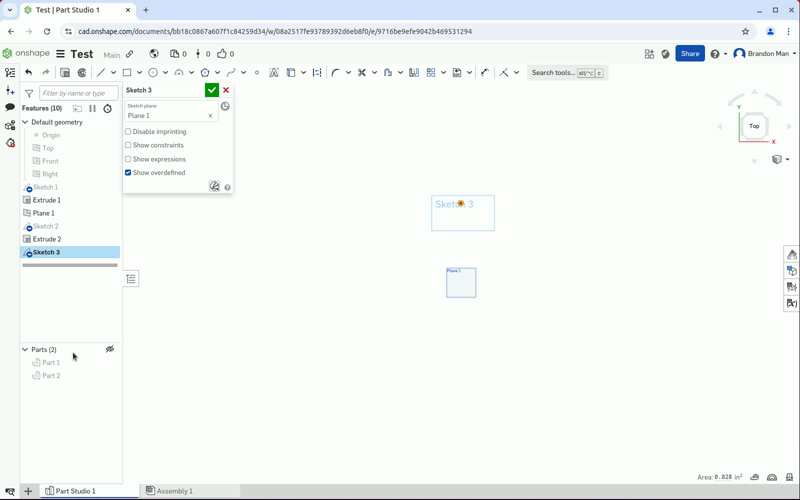
key(shift+e)
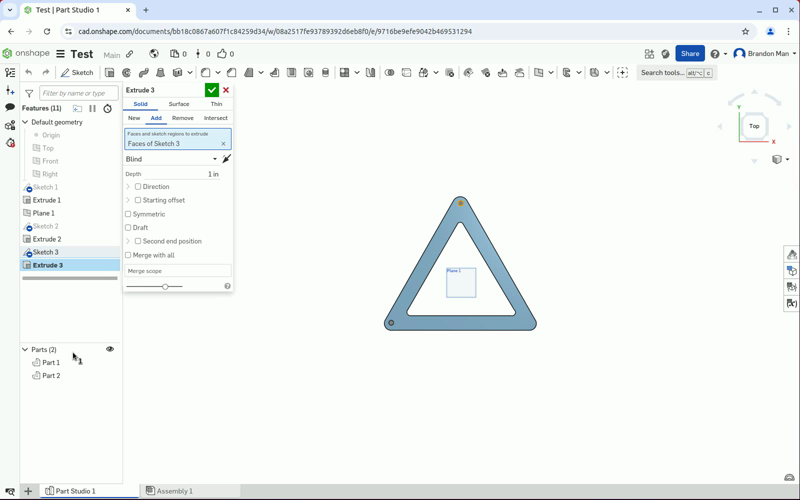
mouse_move(143, 106)
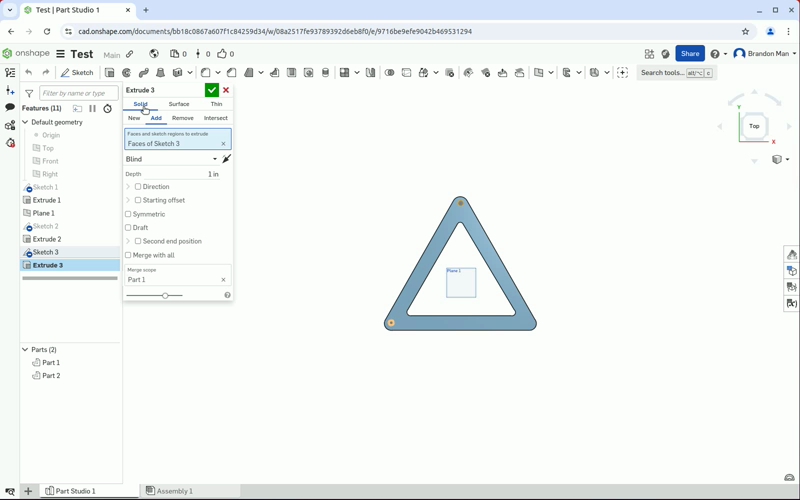
click(143, 106)
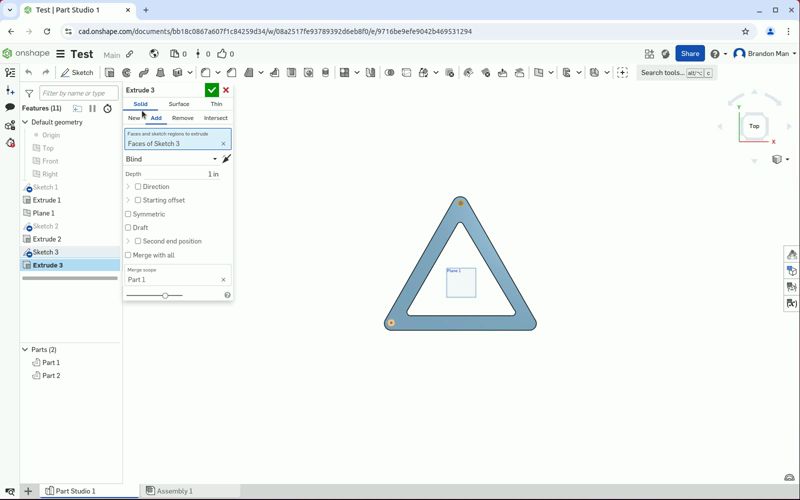
mouse_move(137, 120)
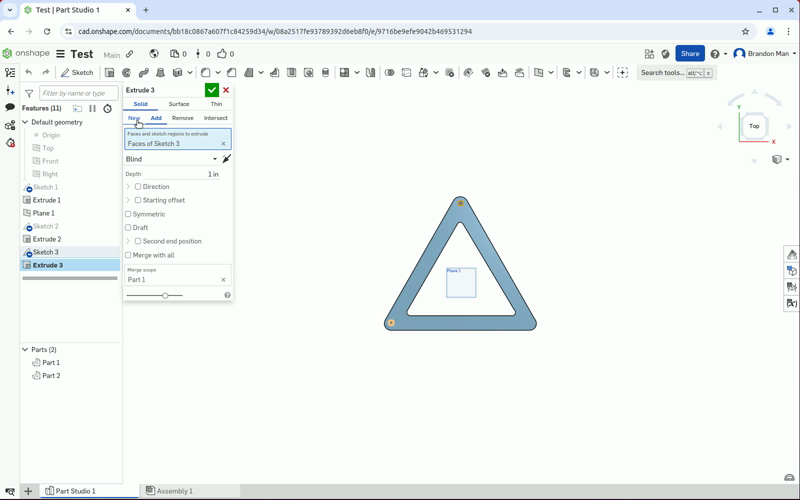
click(137, 120)
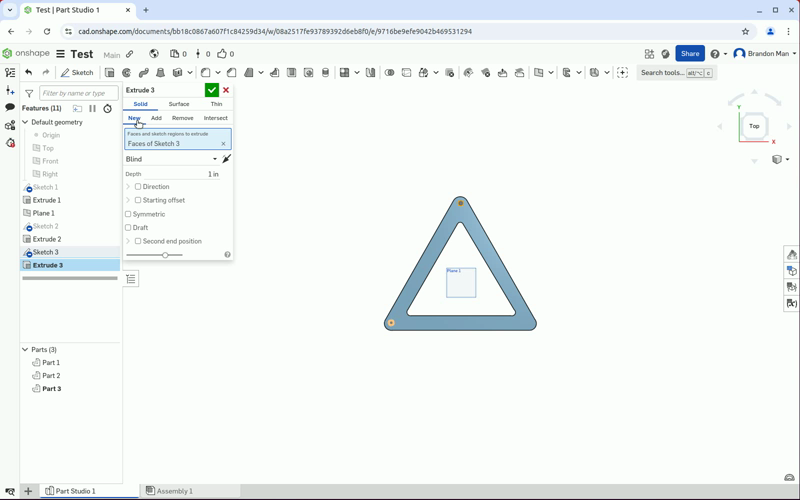
key(tab, 4)
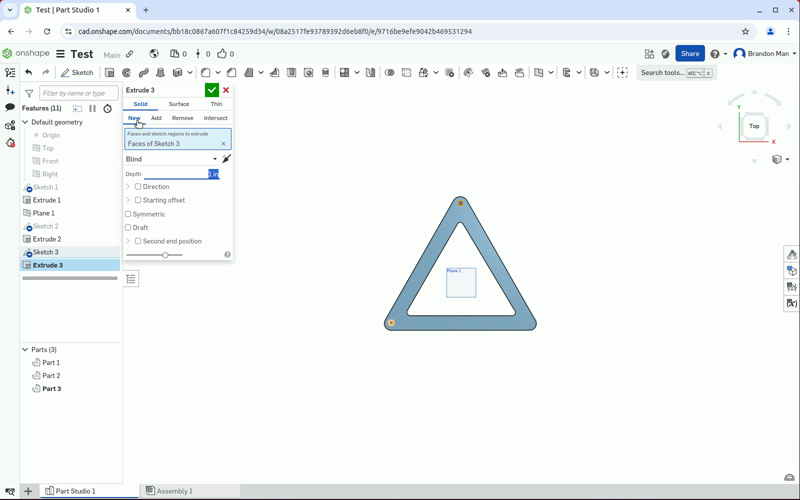
text(22.386)
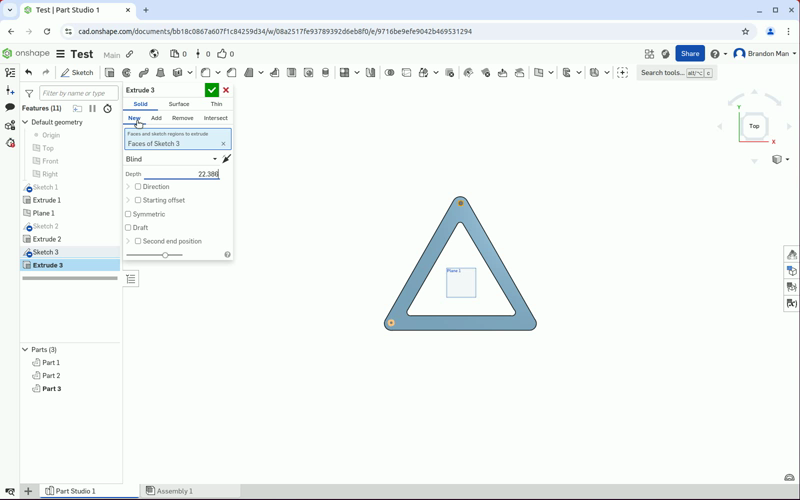
key(enter)
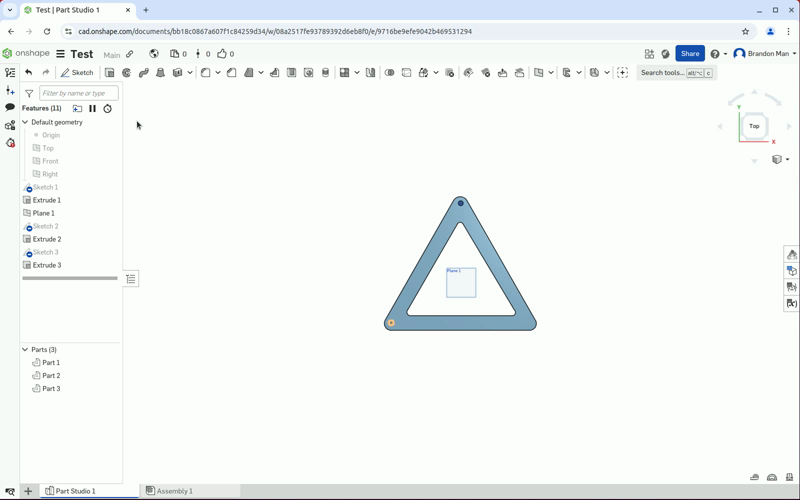
key(shift+h)
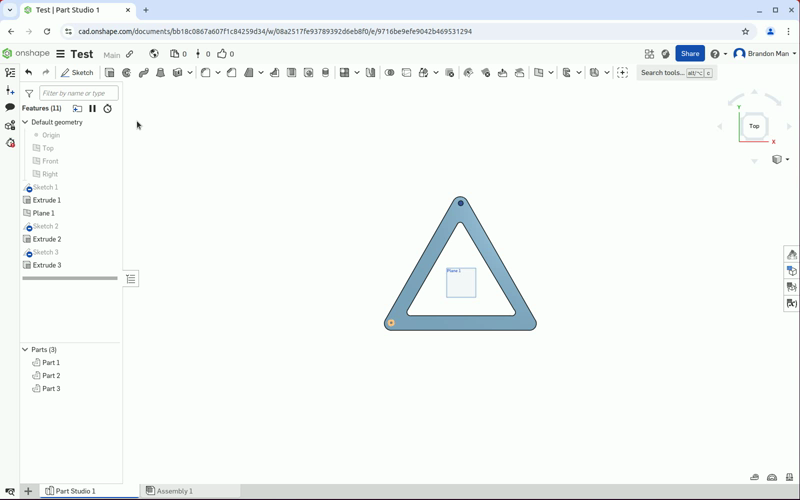
key(shift+h)
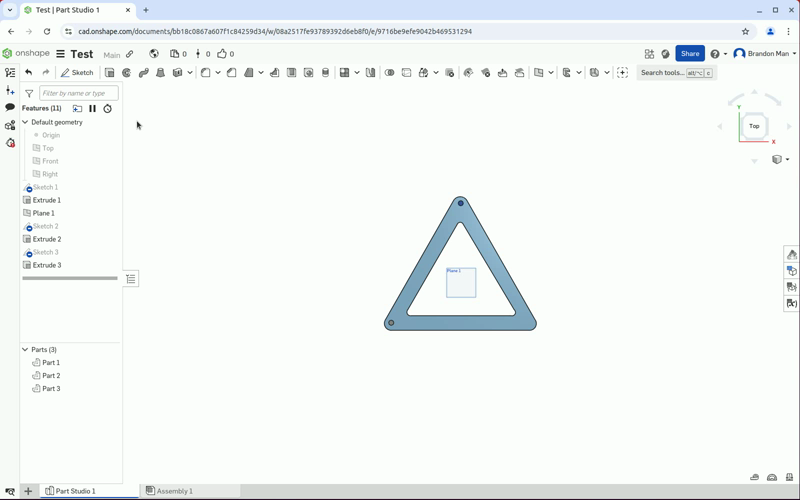
mouse_move(73, 189)
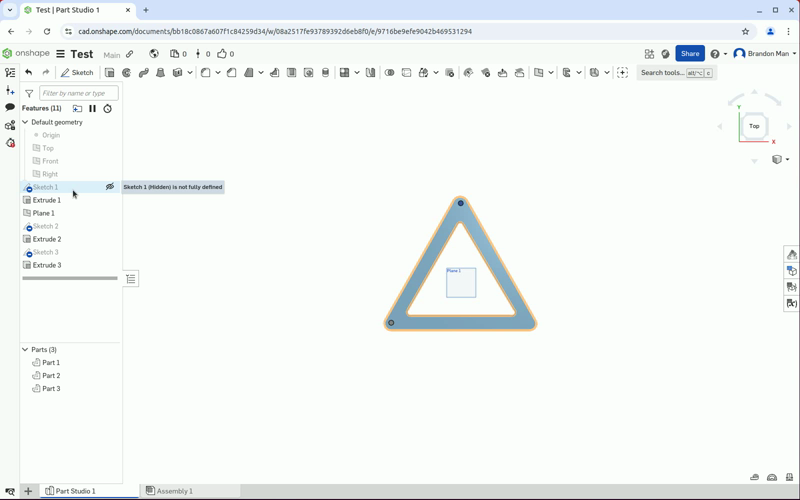
click(73, 189)
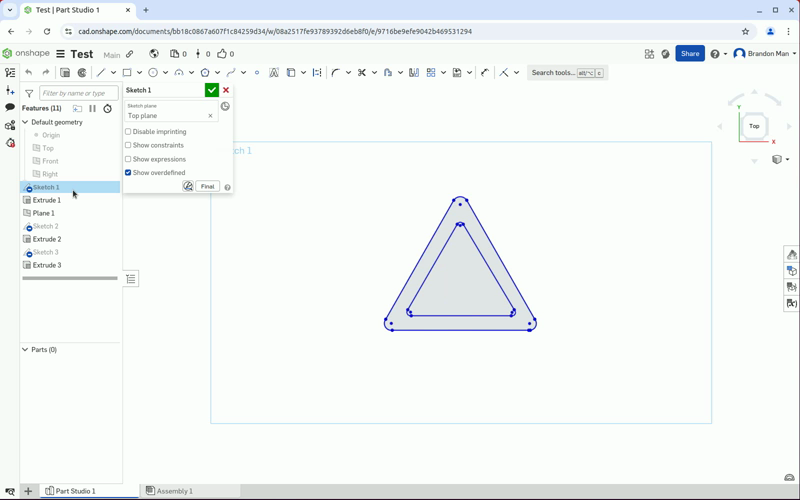
mouse_move(229, 92)
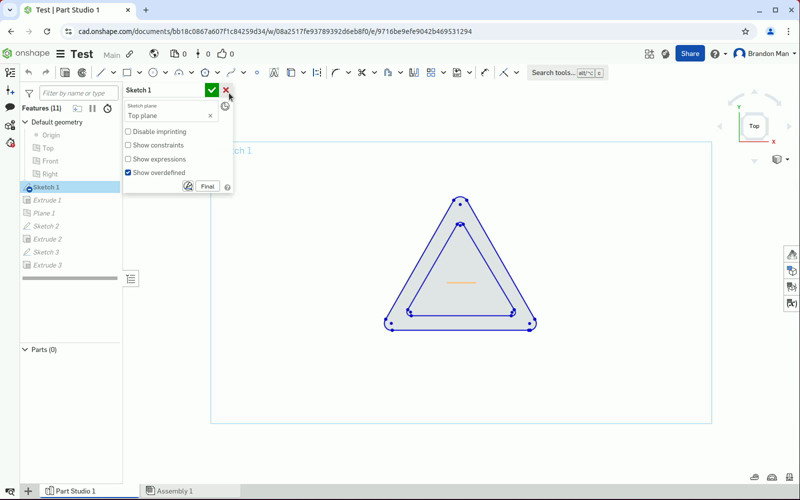
click(229, 92)
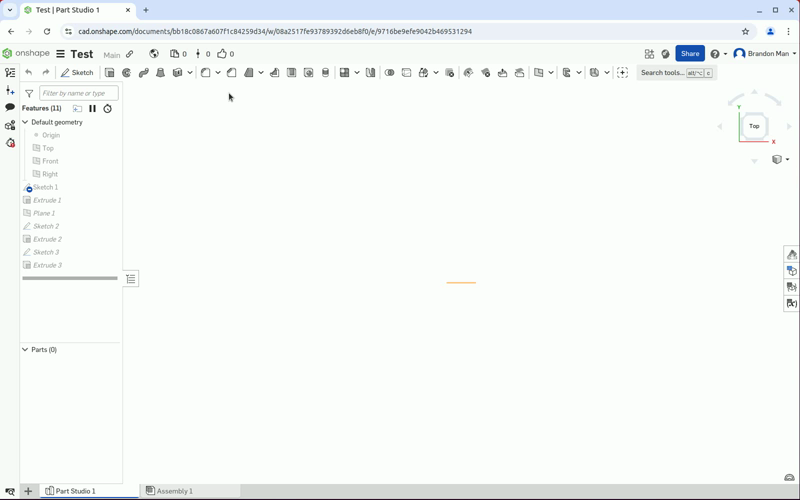
key(shift+s)
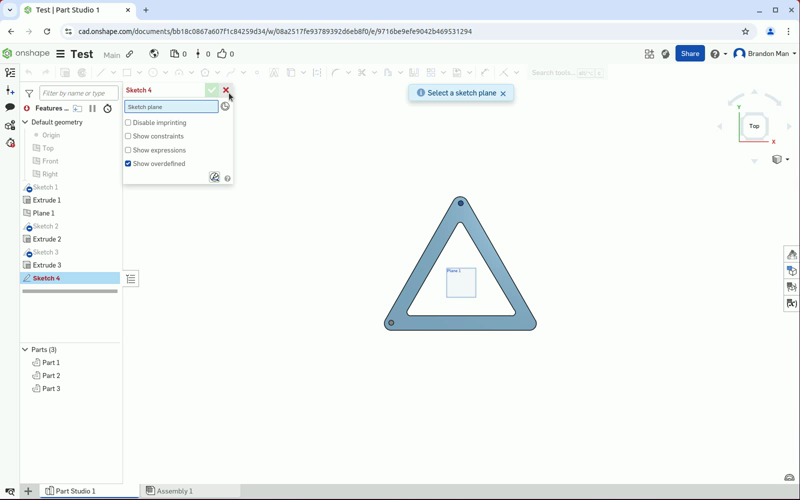
mouse_move(73, 215)
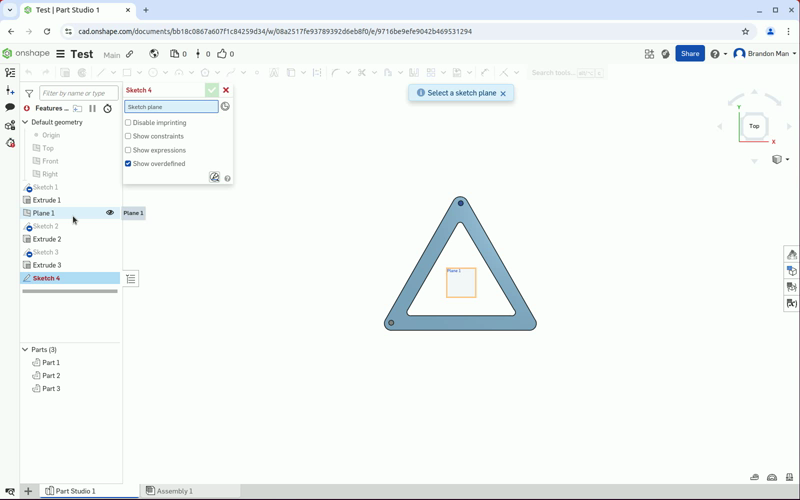
click(73, 215)
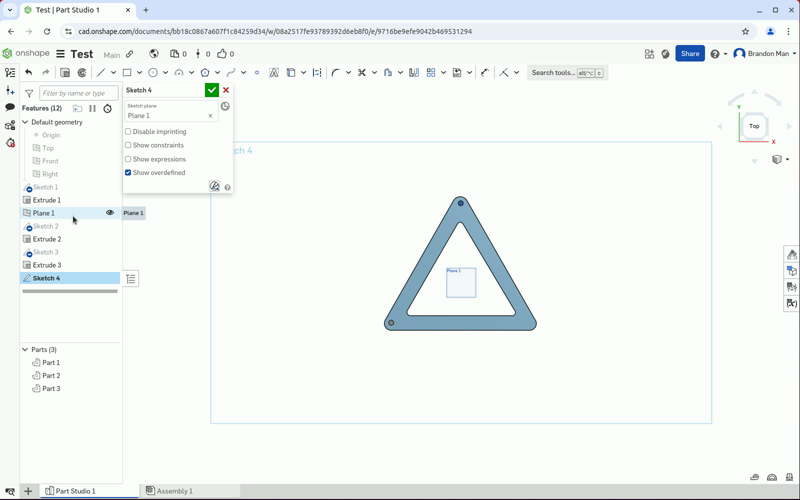
mouse_move(73, 352)
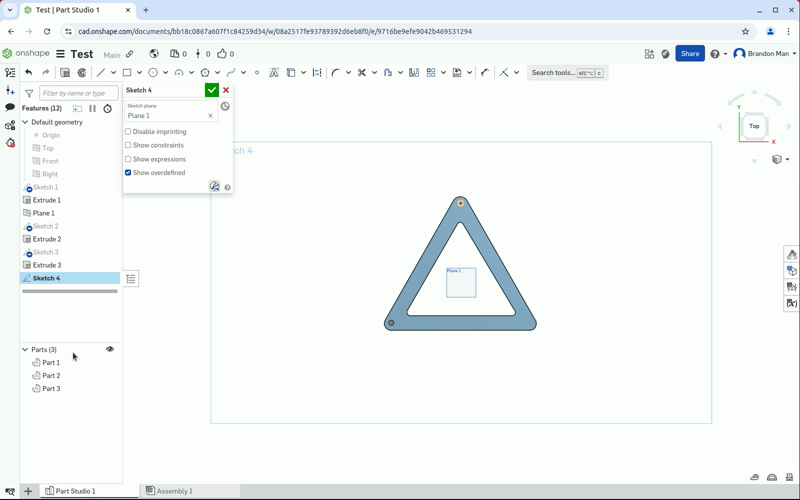
key(y)
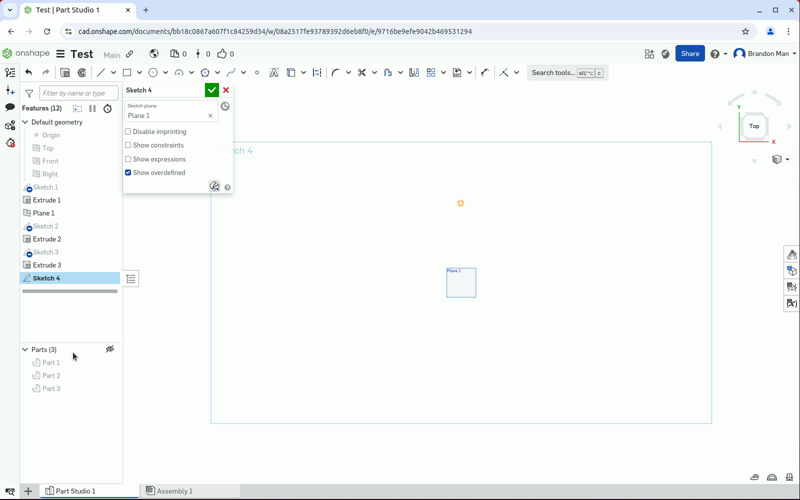
key(c)
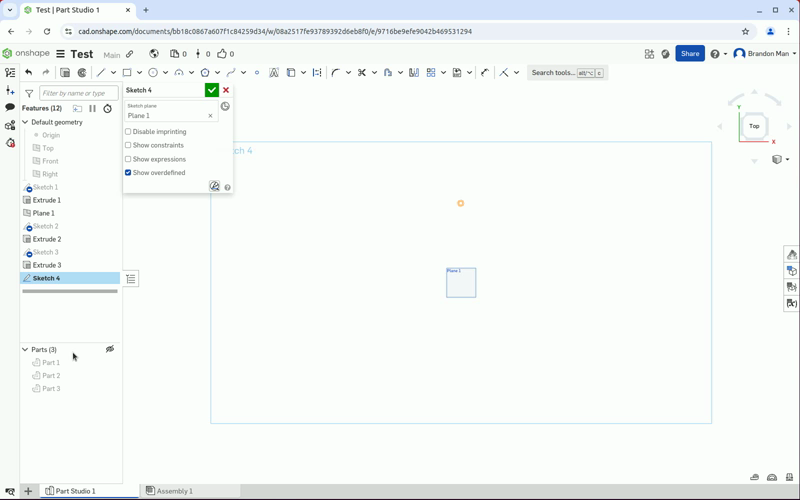
key_down(shift)
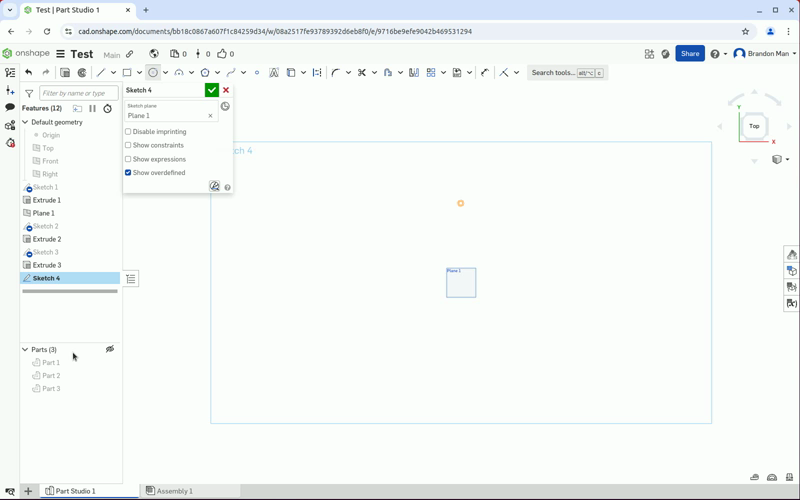
mouse_move(529, 322)
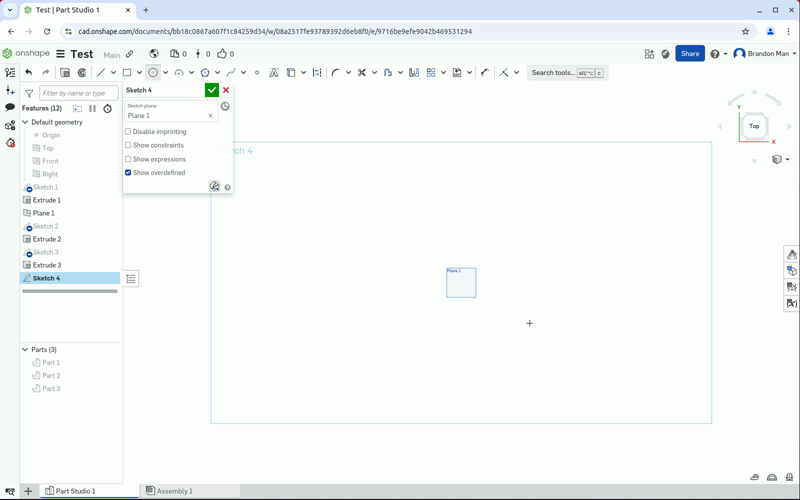
click(529, 322)
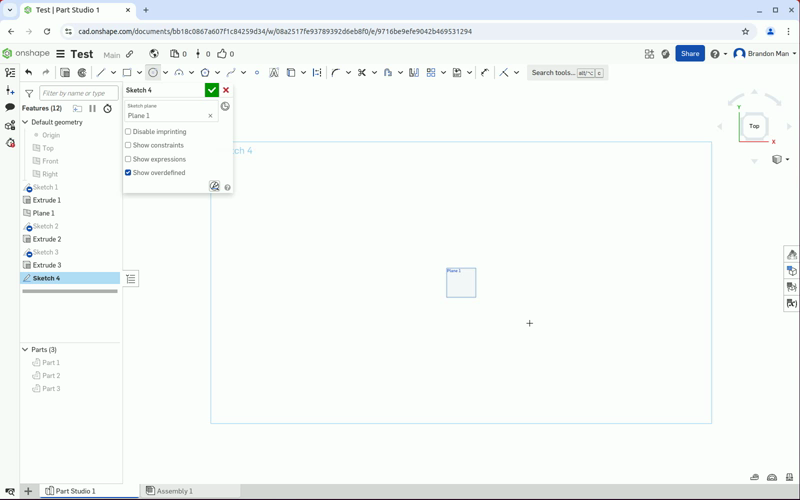
key_up(shift)
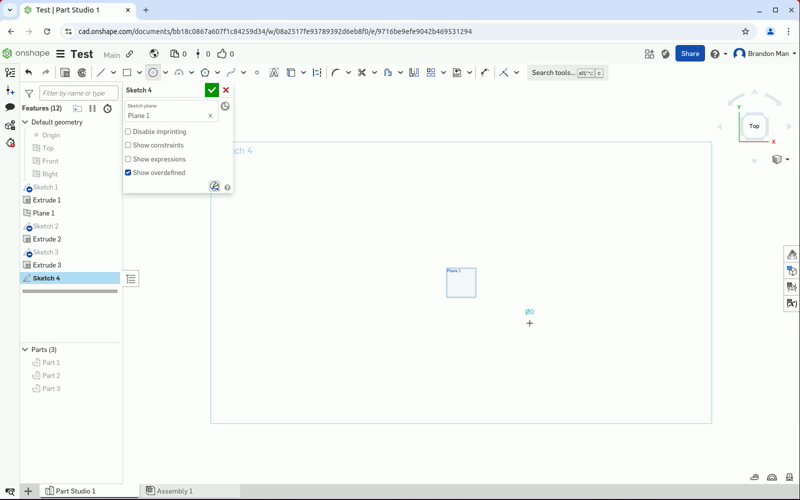
mouse_move(532, 322)
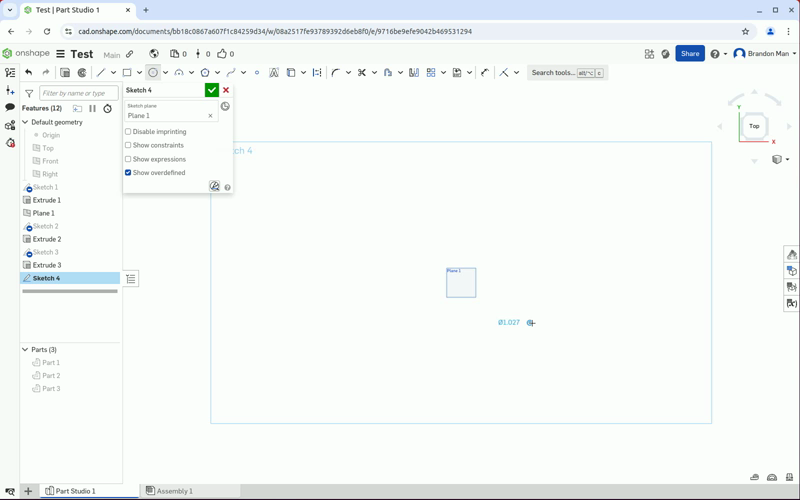
scroll(6)
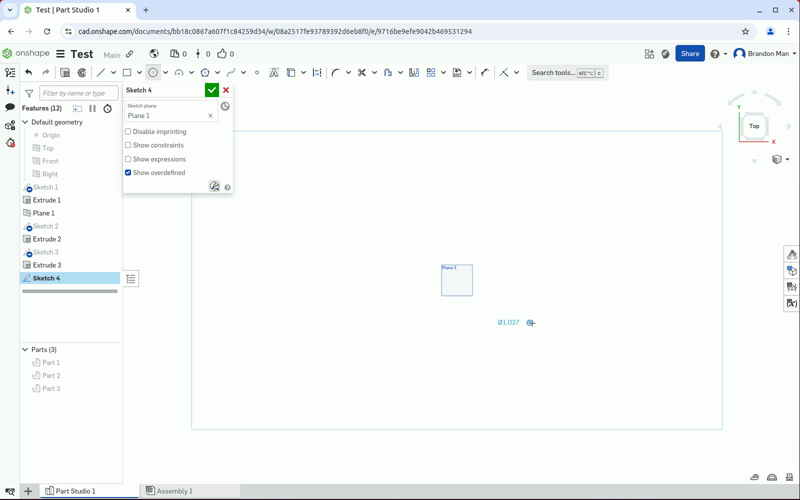
scroll(6)
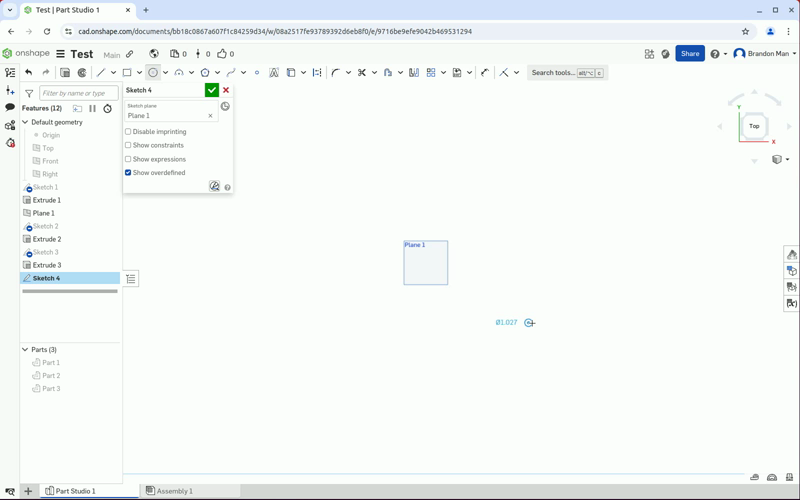
scroll(6)
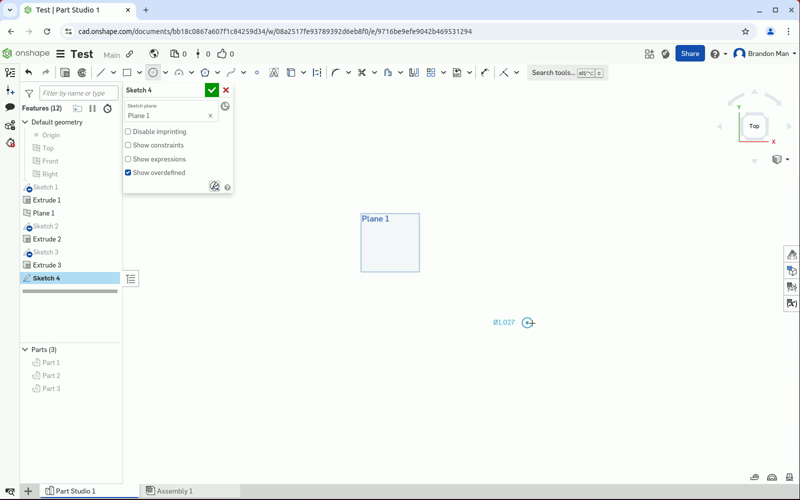
scroll(6)
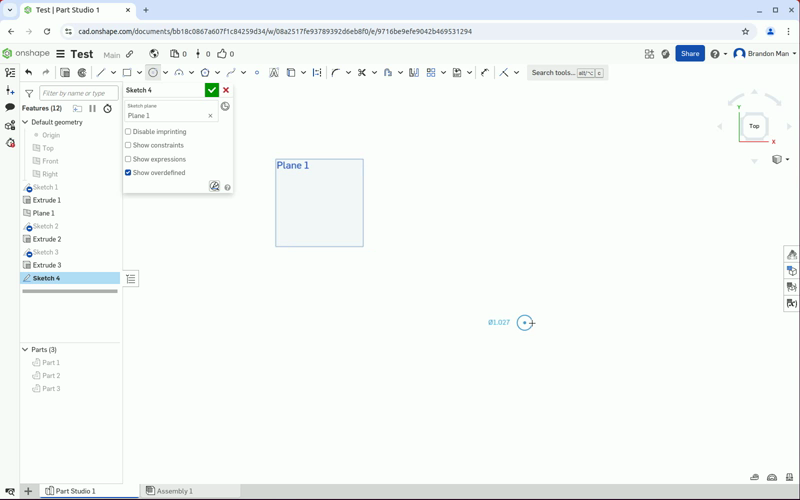
scroll(6)
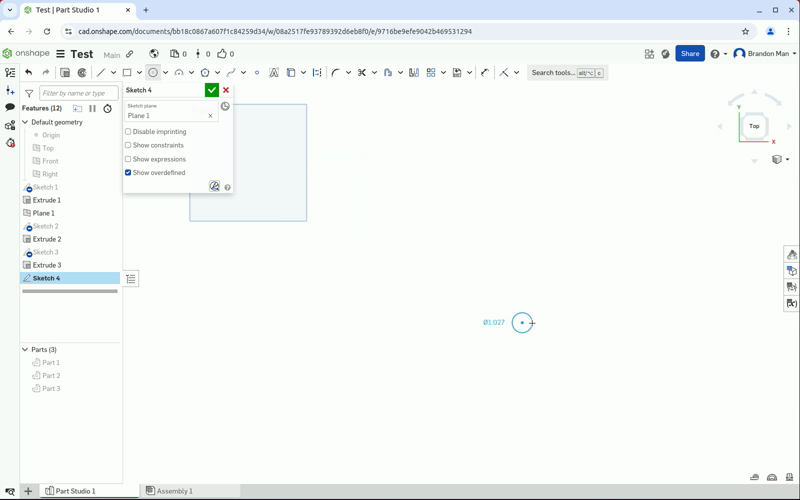
scroll(6)
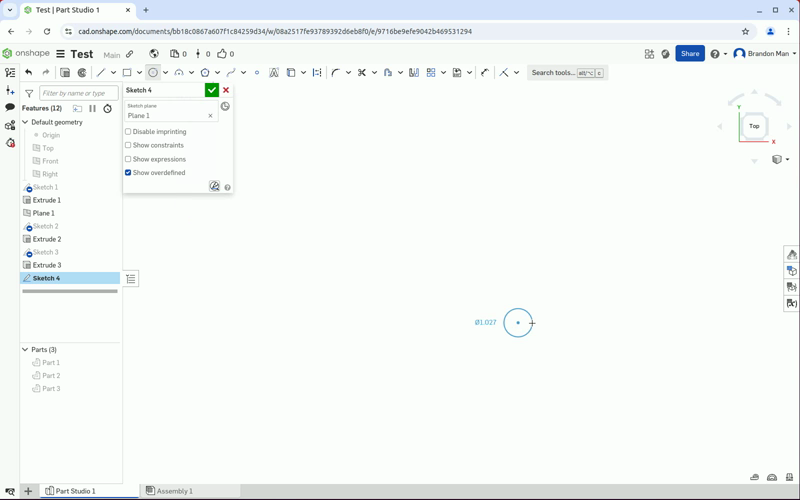
scroll(6)
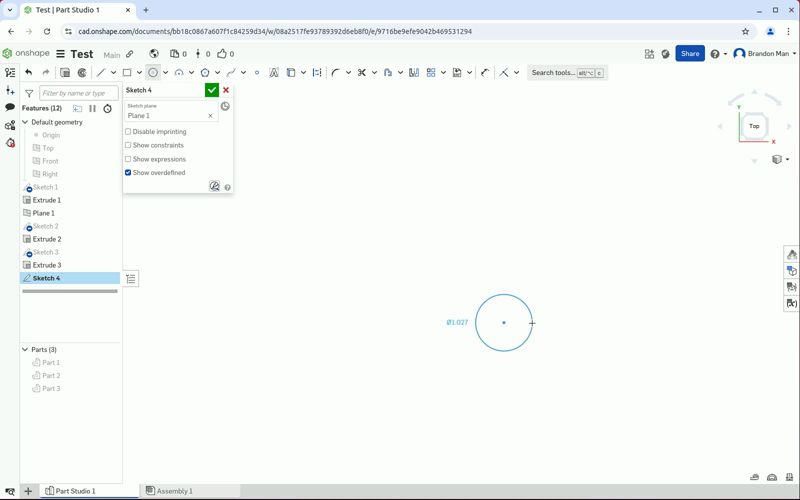
click(532, 322)
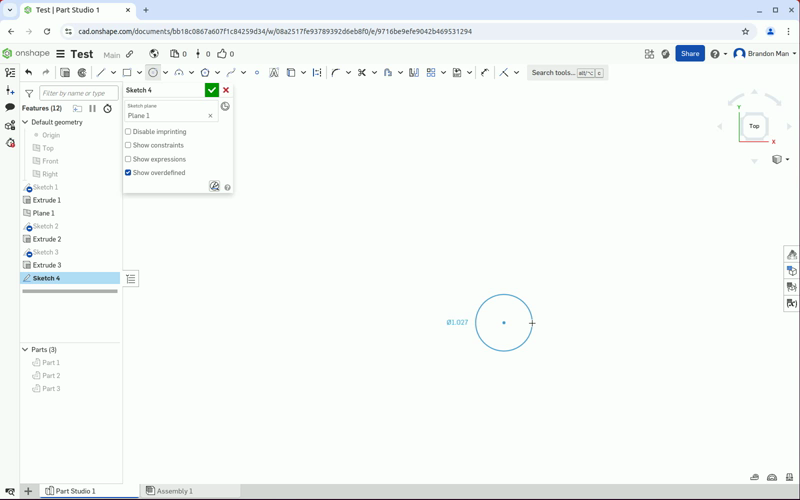
scroll(-6)
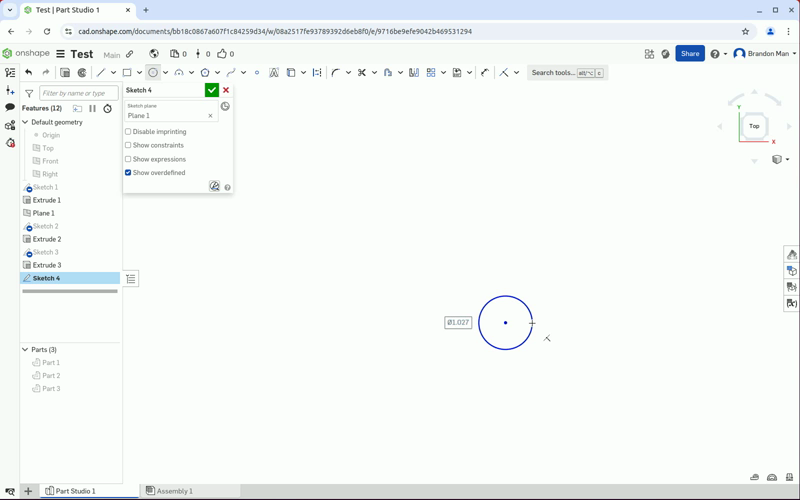
scroll(-6)
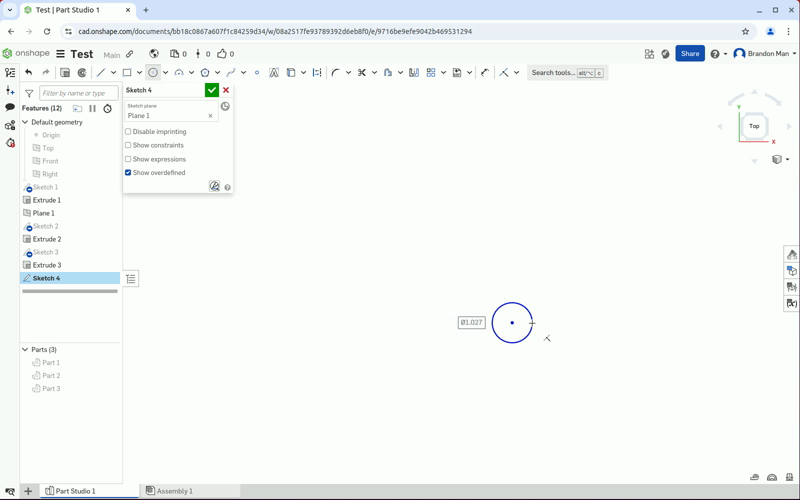
scroll(-6)
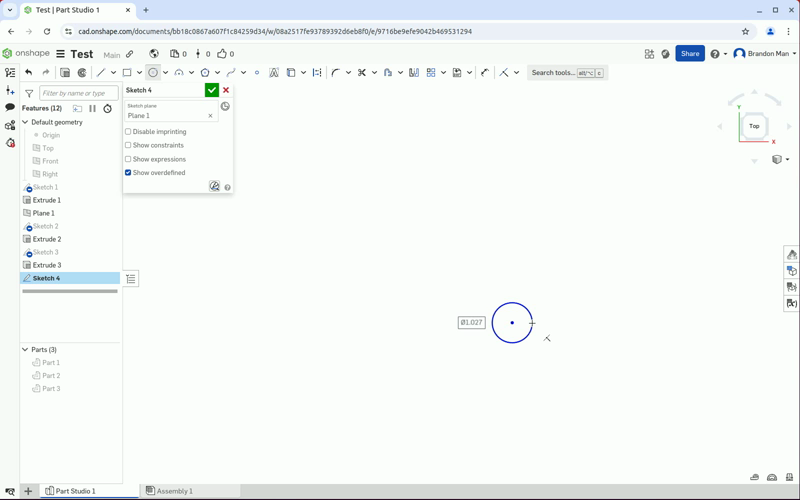
scroll(-6)
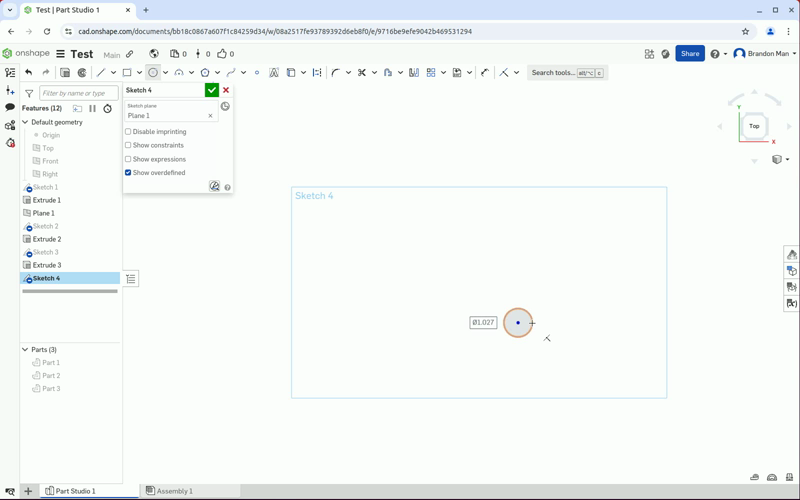
scroll(-6)
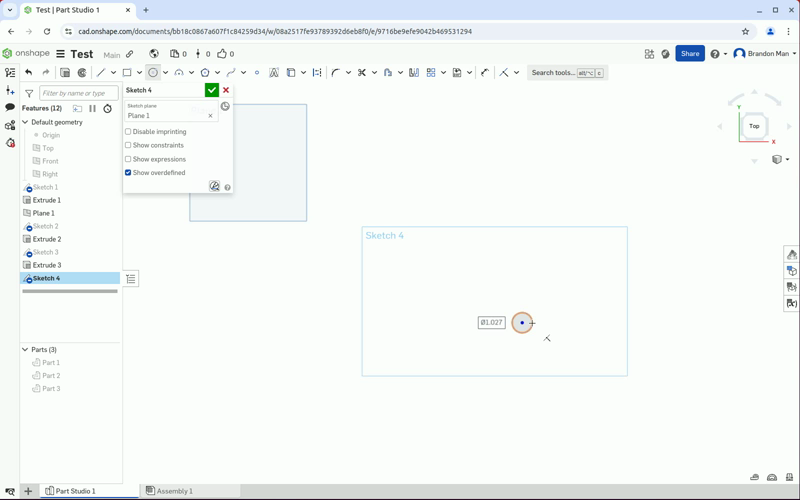
scroll(-6)
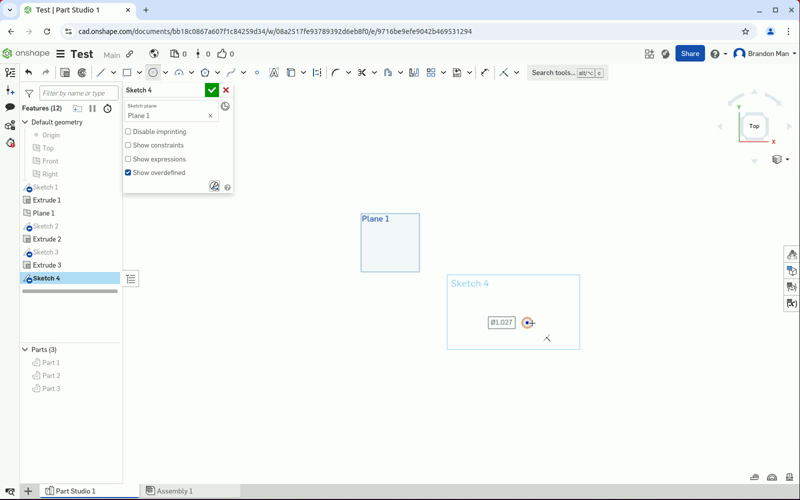
scroll(-6)
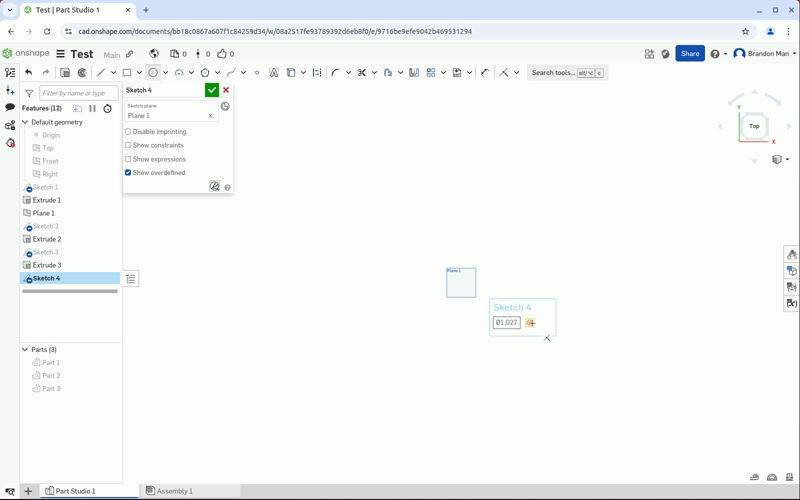
key(esc)
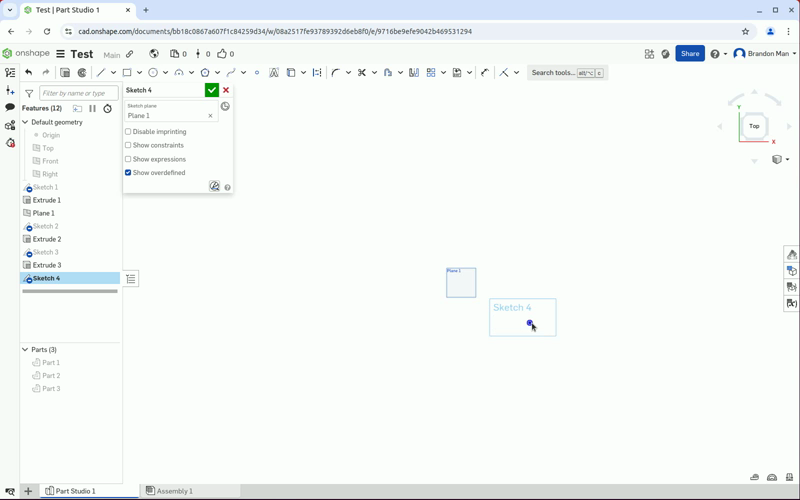
mouse_move(527, 322)
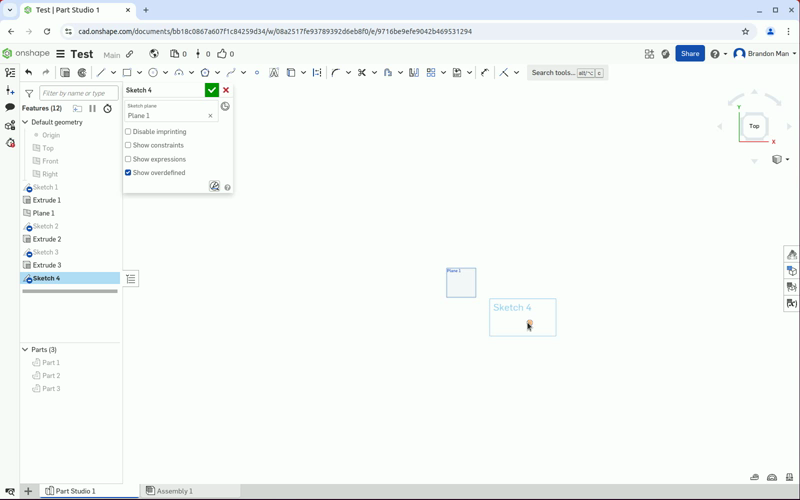
scroll(6)
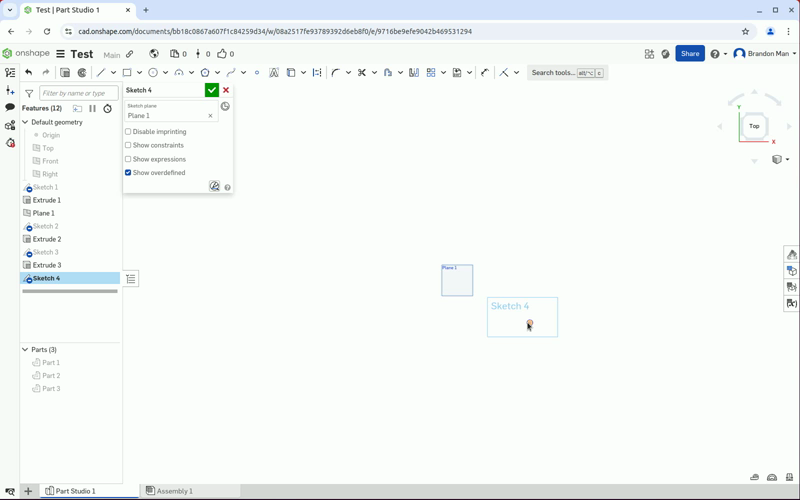
scroll(6)
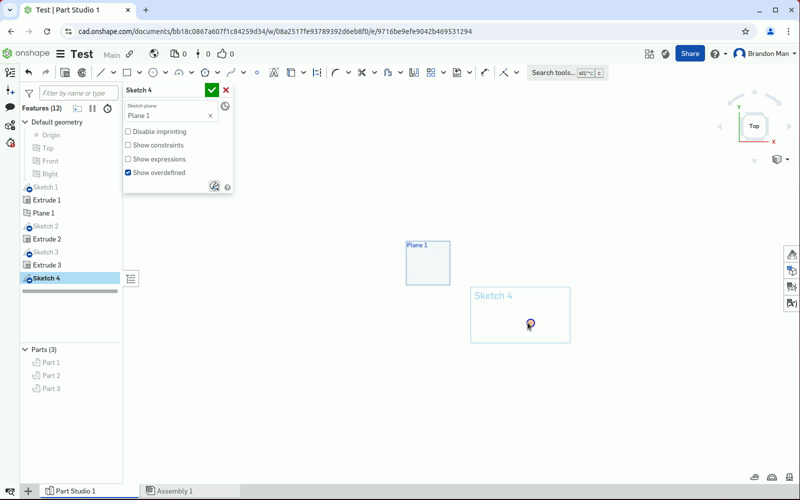
scroll(6)
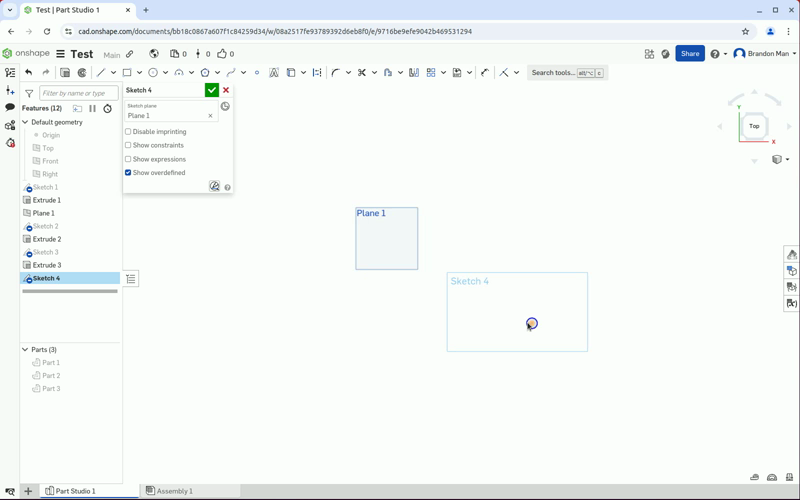
scroll(6)
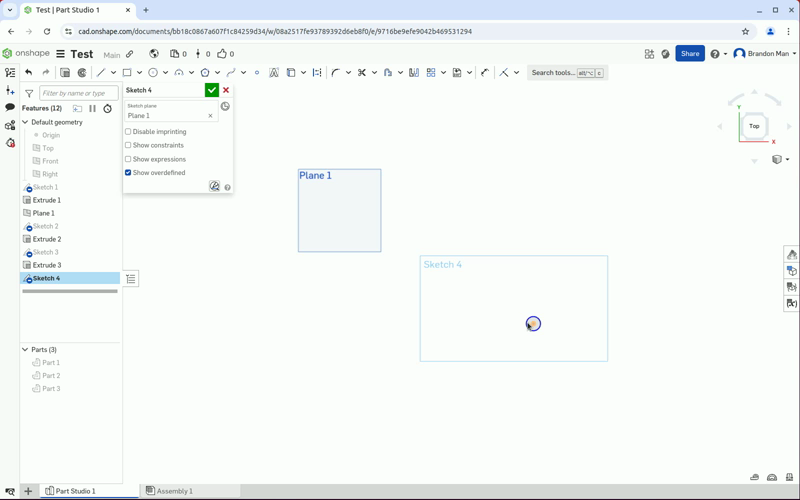
scroll(6)
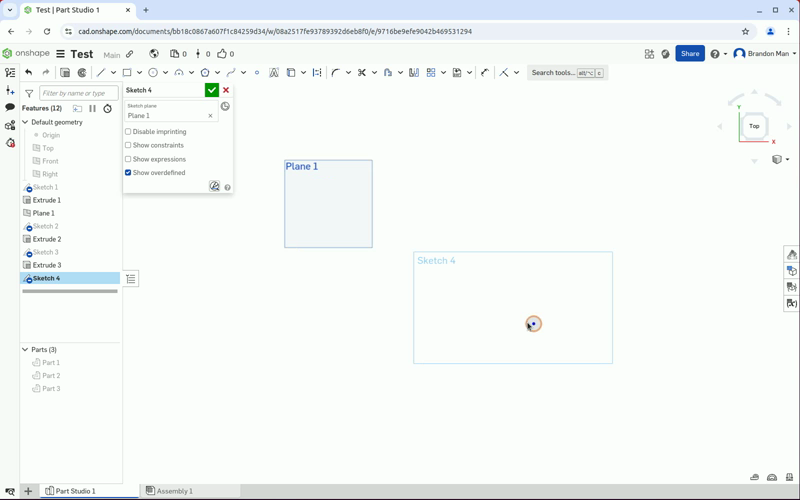
scroll(6)
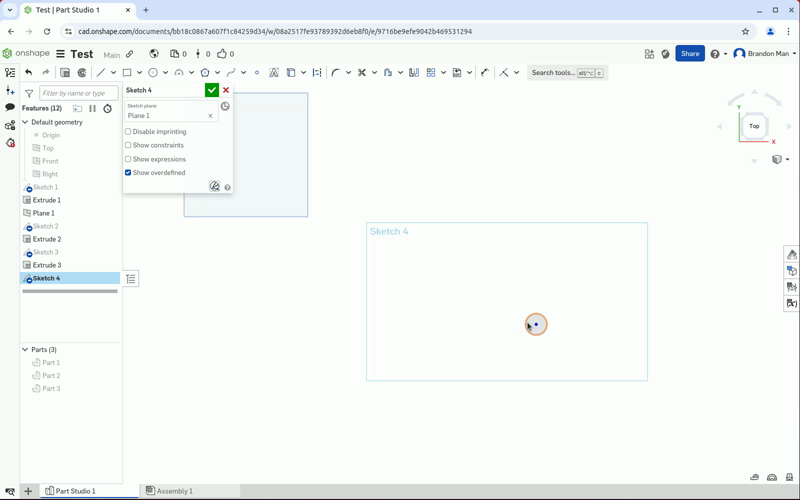
scroll(6)
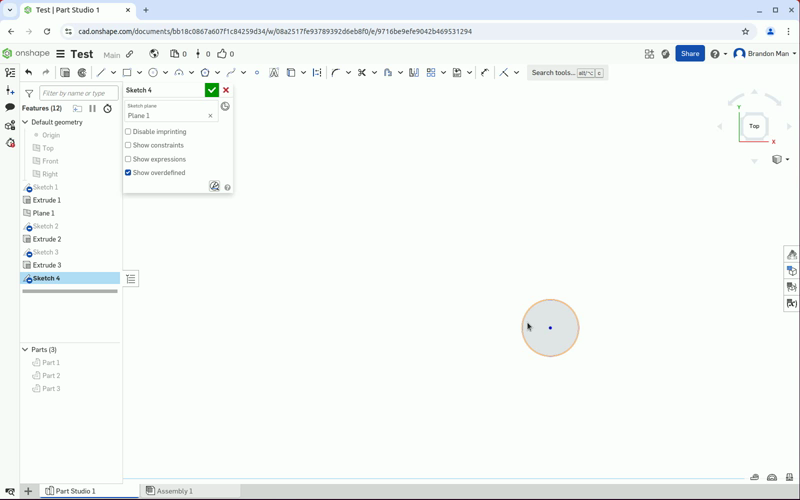
click(527, 322)
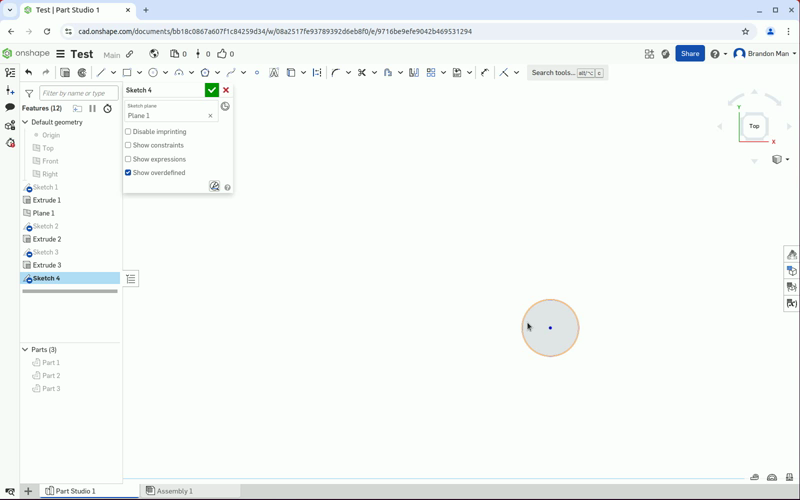
scroll(-6)
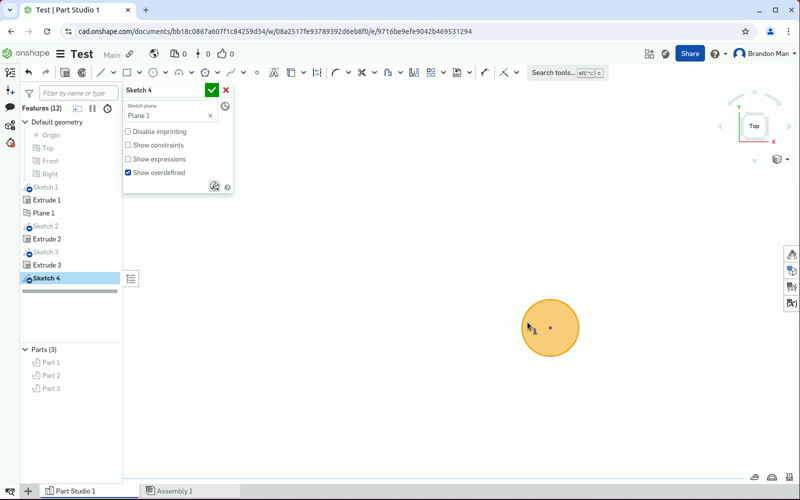
scroll(-6)
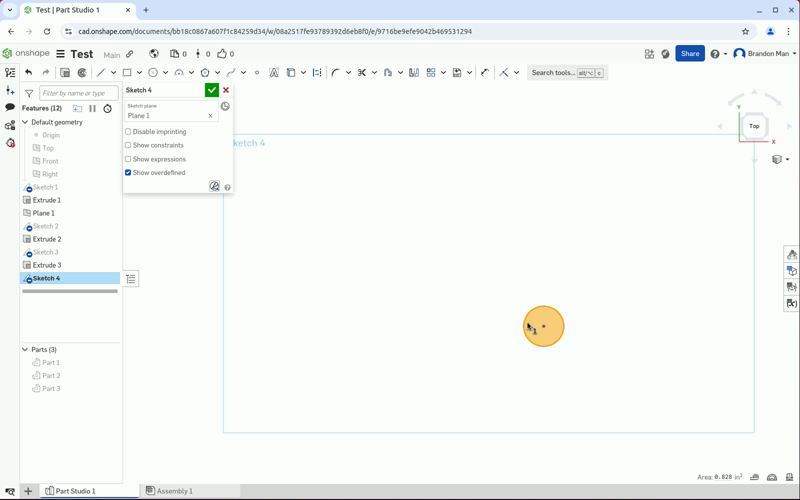
scroll(-6)
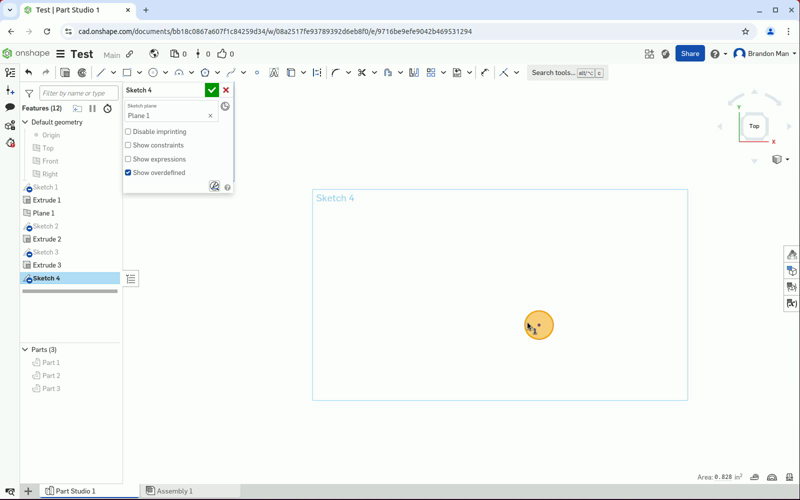
scroll(-6)
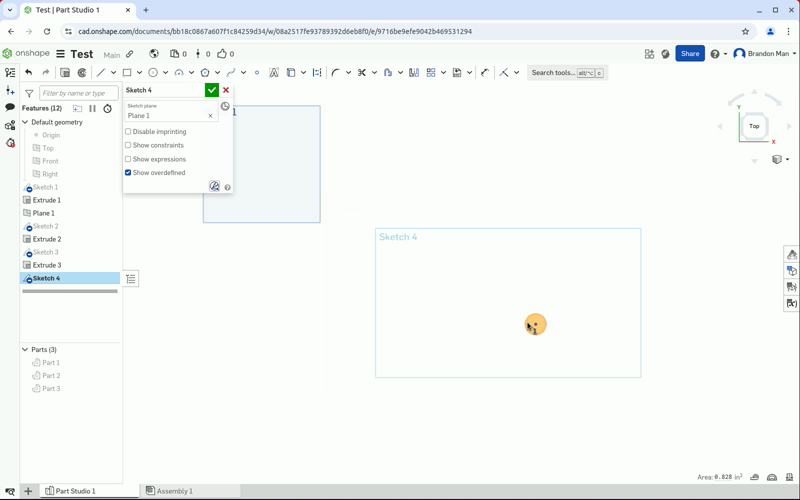
scroll(-6)
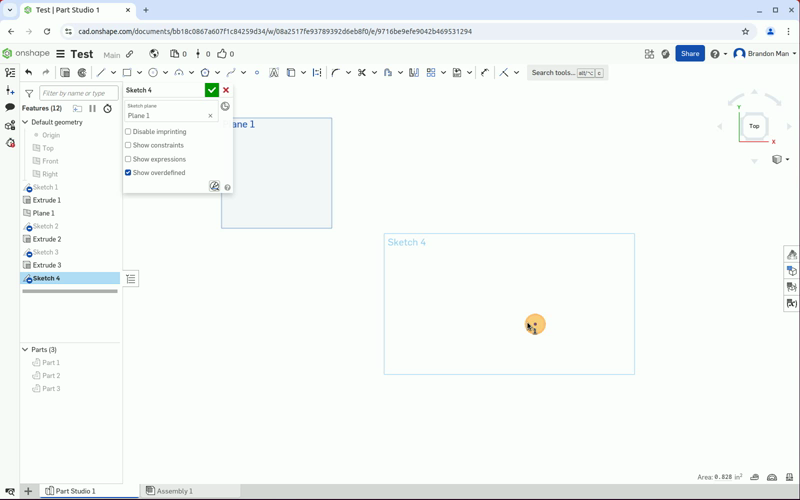
scroll(-6)
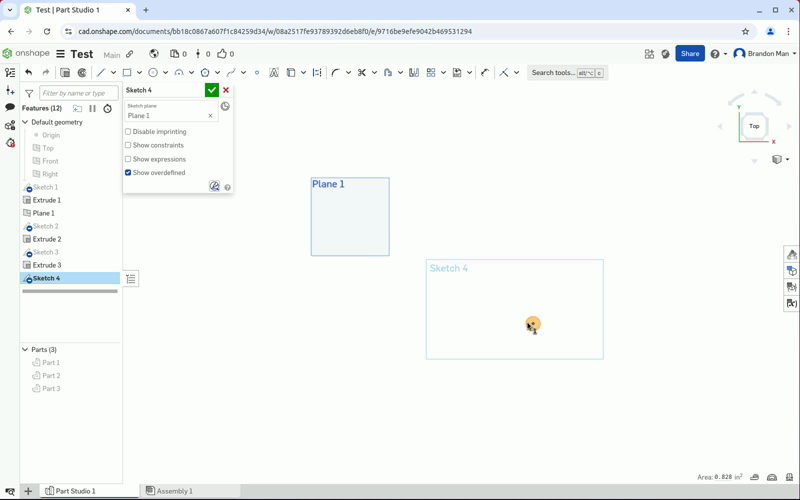
scroll(-6)
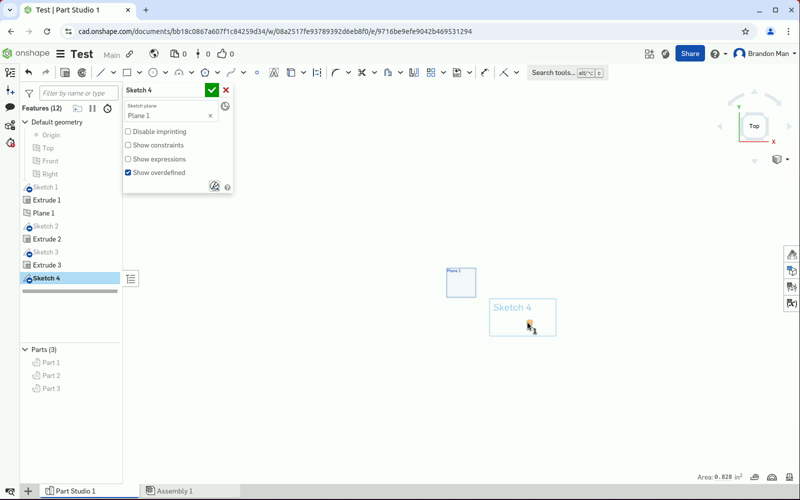
mouse_move(73, 352)
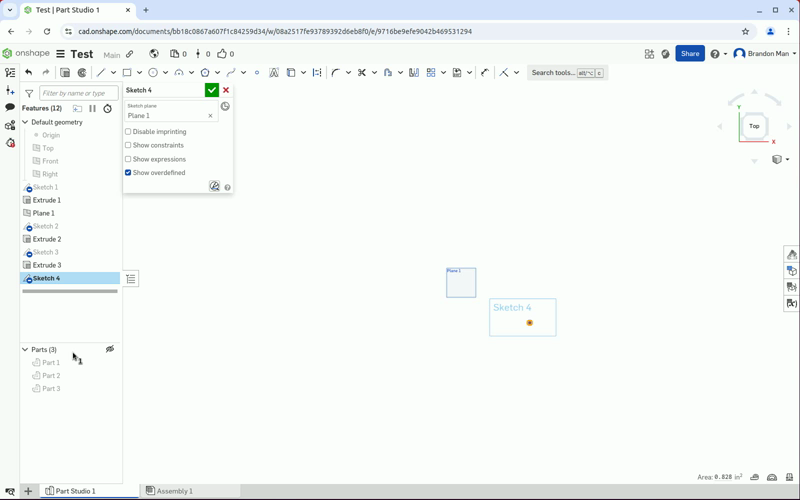
key(shift+y)
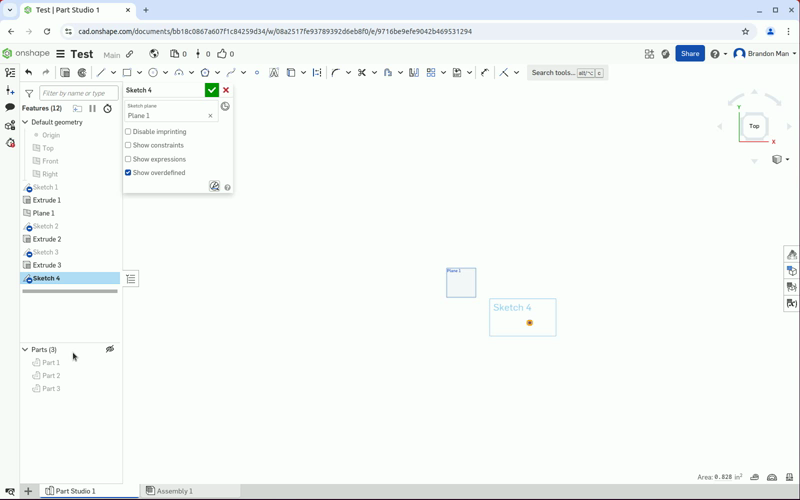
key(shift+e)
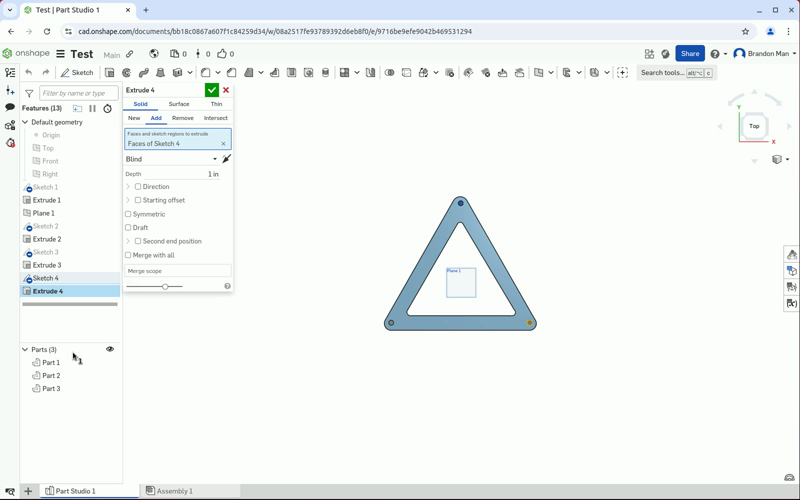
mouse_move(143, 106)
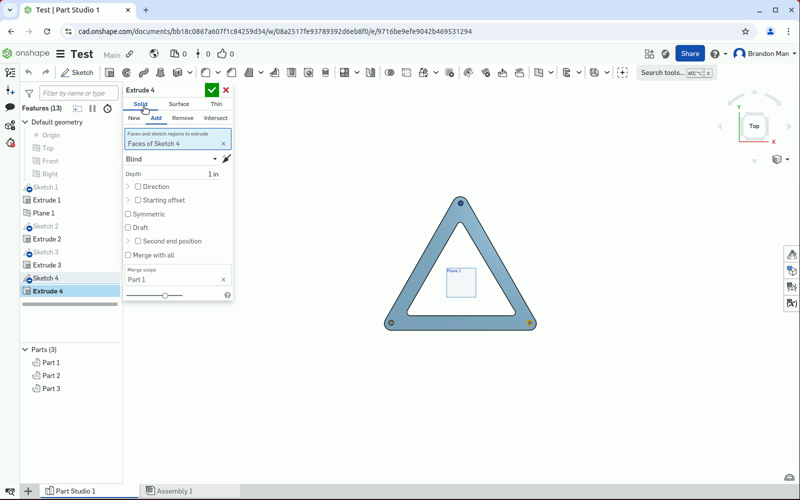
click(143, 106)
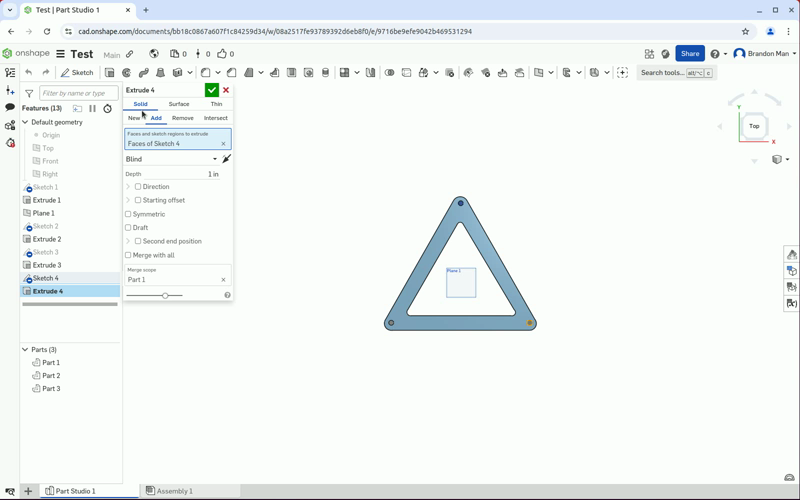
mouse_move(137, 120)
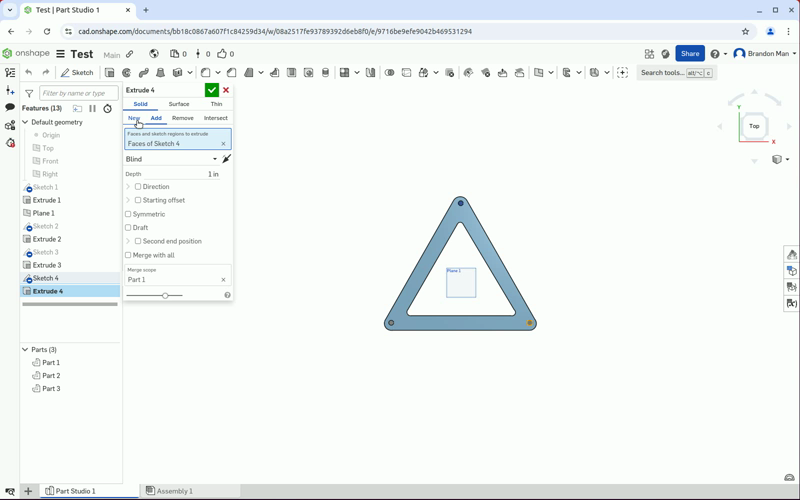
click(137, 120)
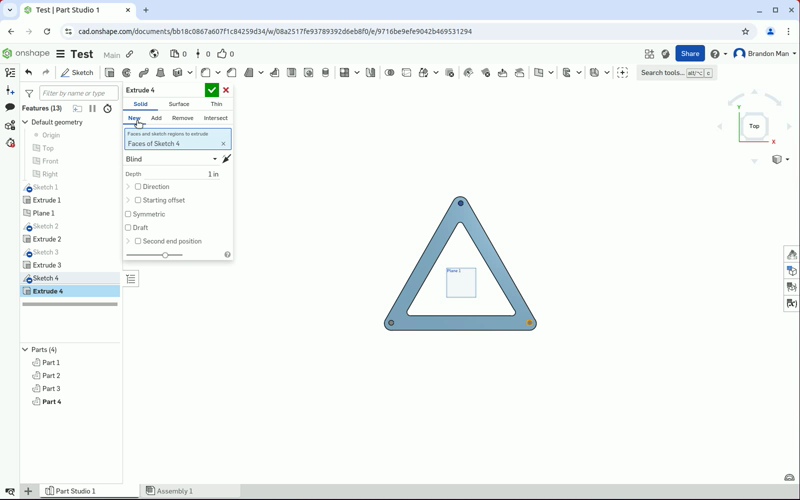
key(tab, 4)
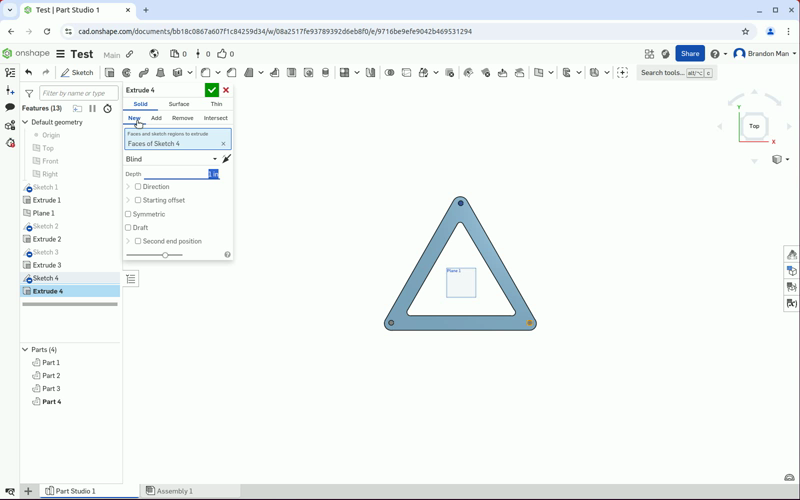
text(22.386)
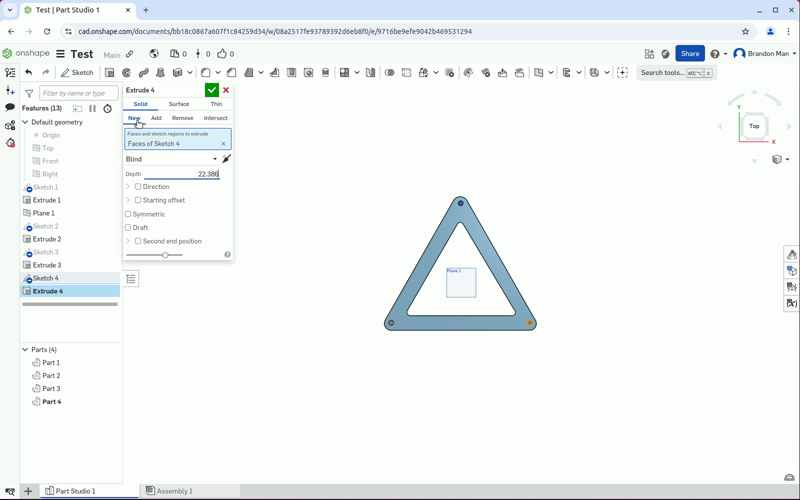
key(enter)
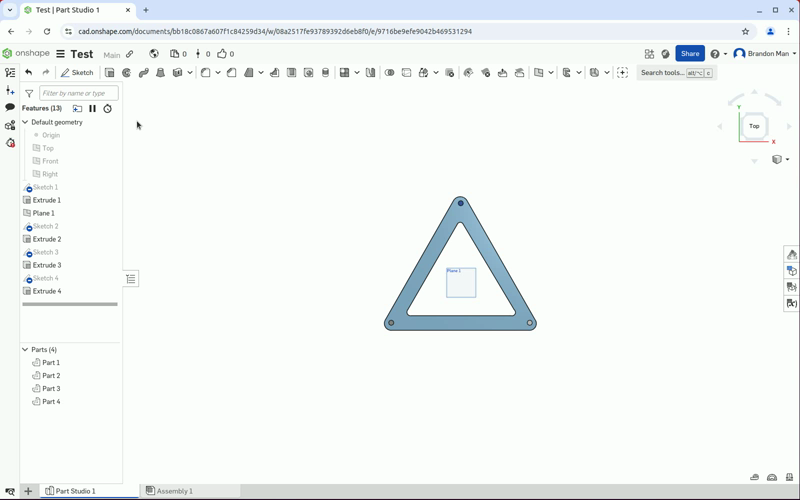
key(shift+h)
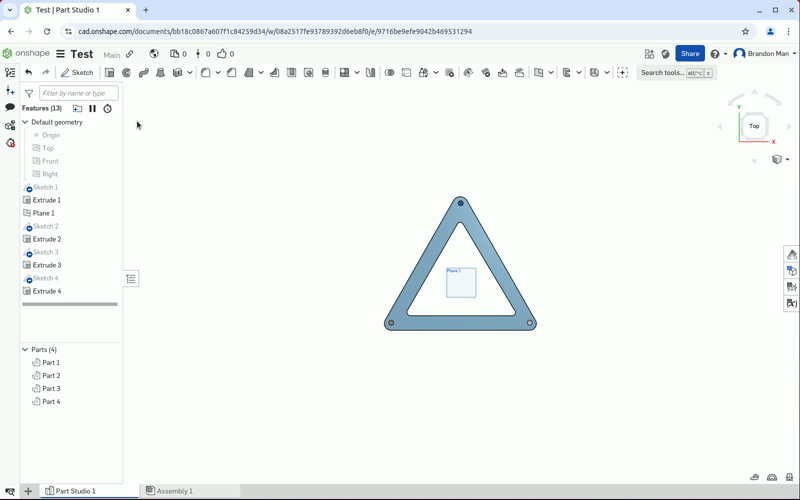
key(shift+h)
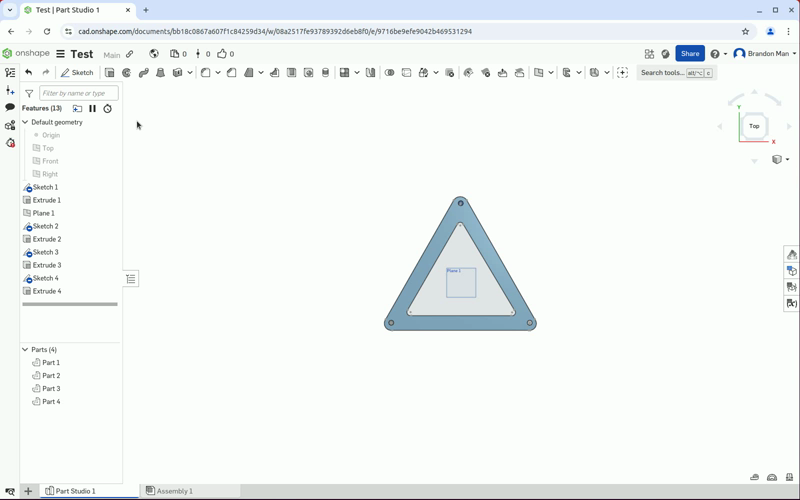
key(shift+7)
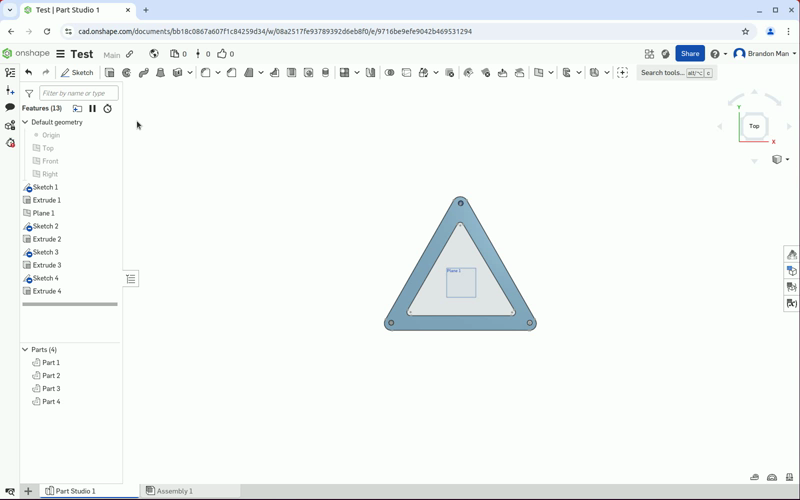
key(up, 3)
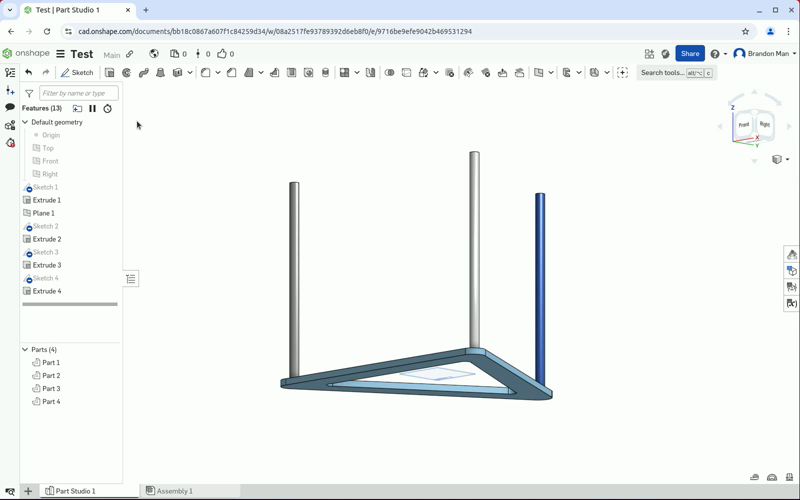
key(left, 3)
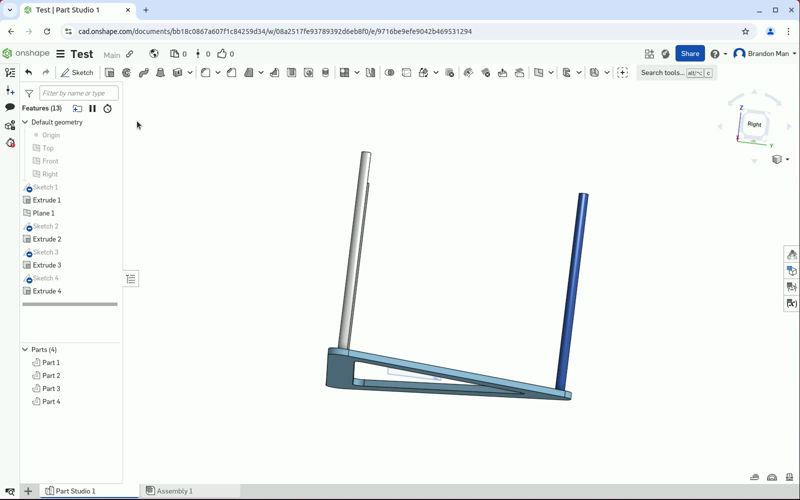
key(right, 3)
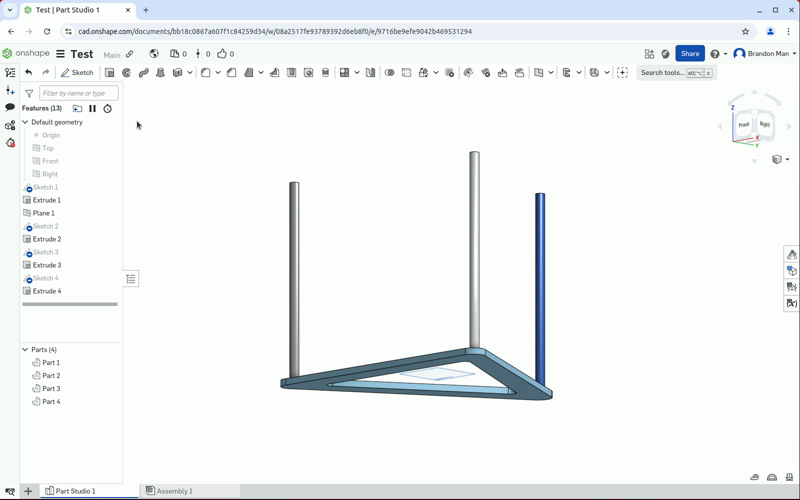
key(down, 3)
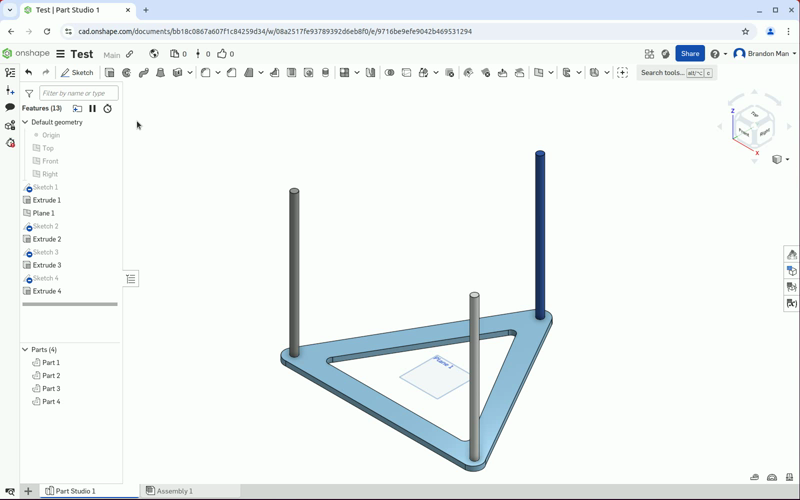
mouse_move(73, 189)
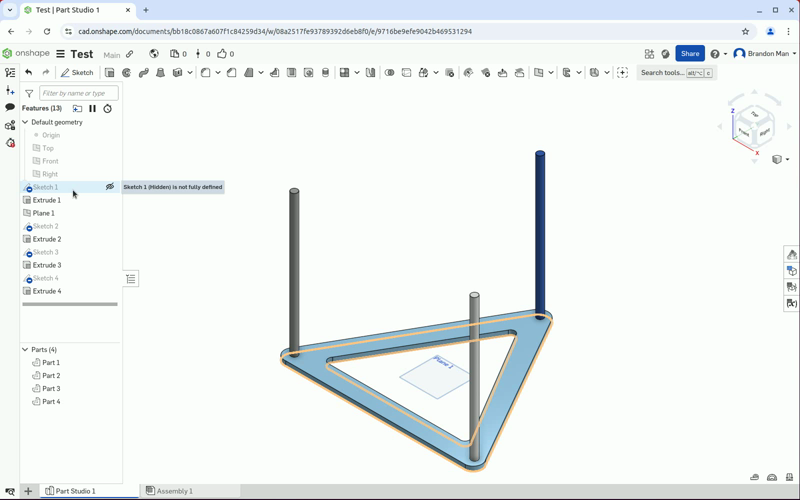
click(73, 189)